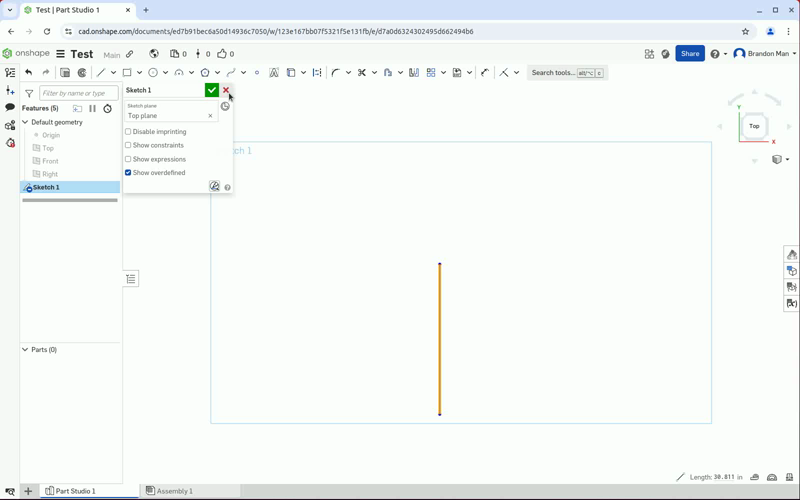
key(shift+h)
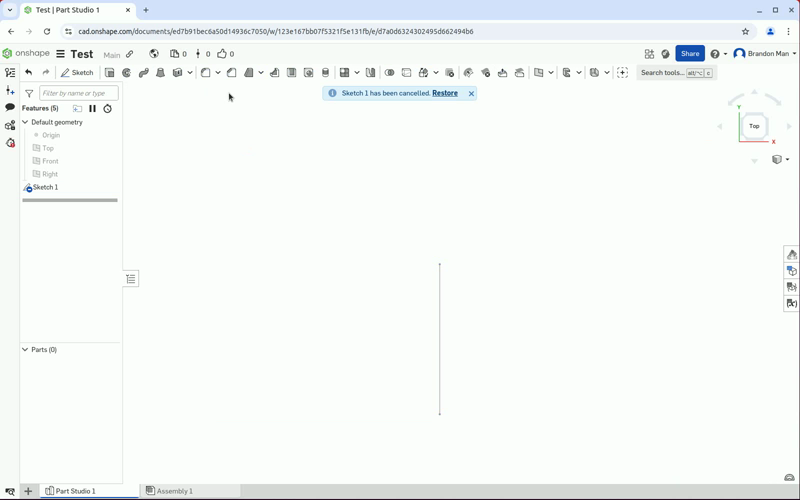
key(shift+s)
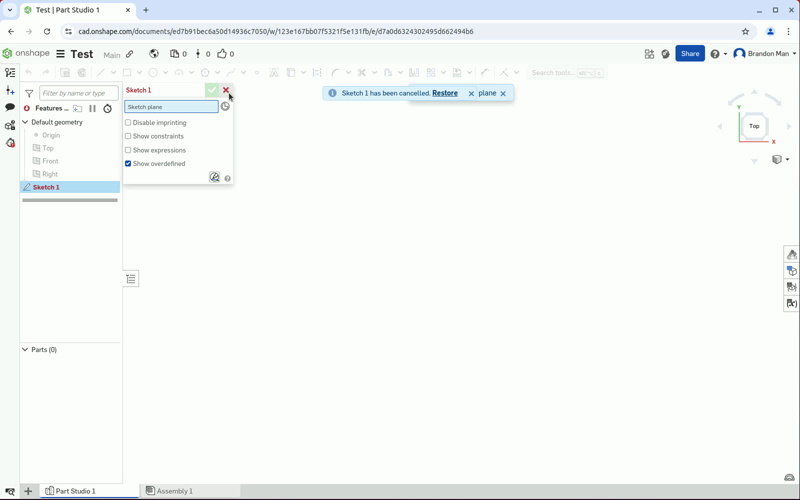
mouse_move(73, 150)
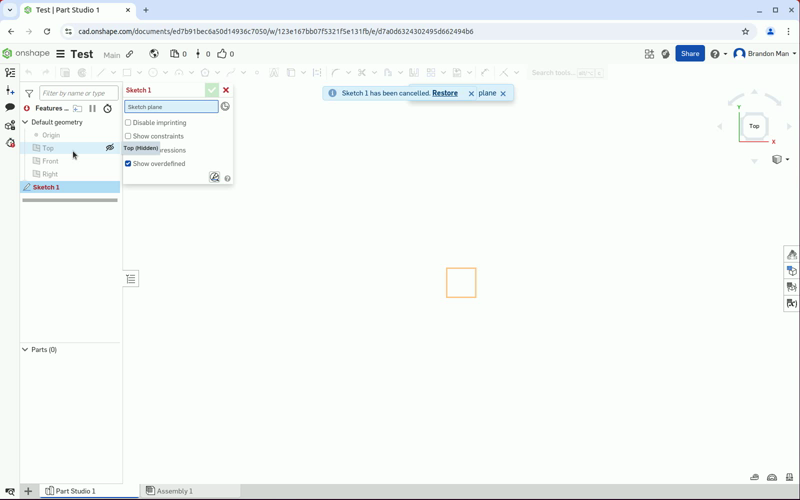
click(73, 150)
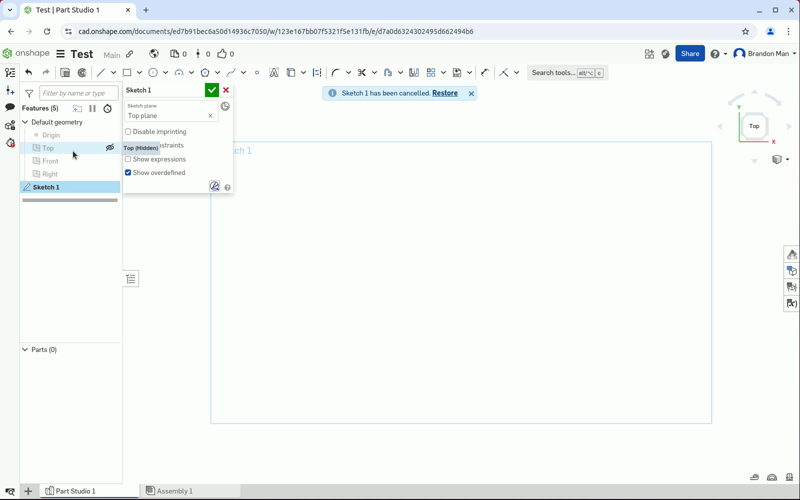
mouse_move(73, 352)
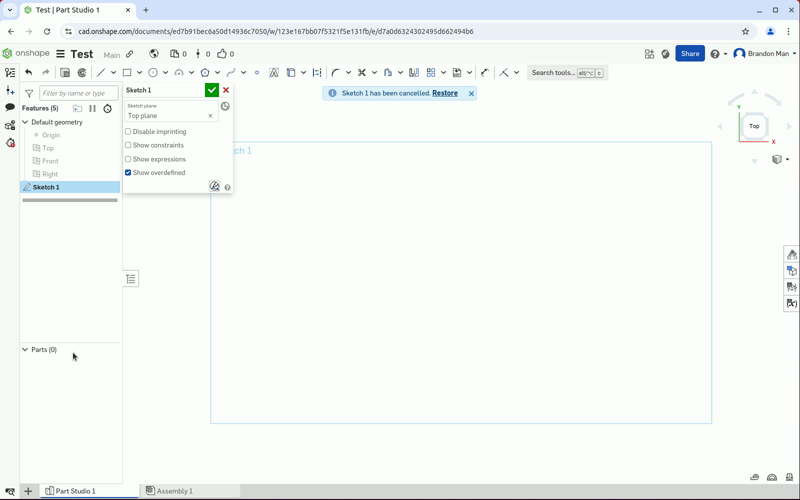
key(y)
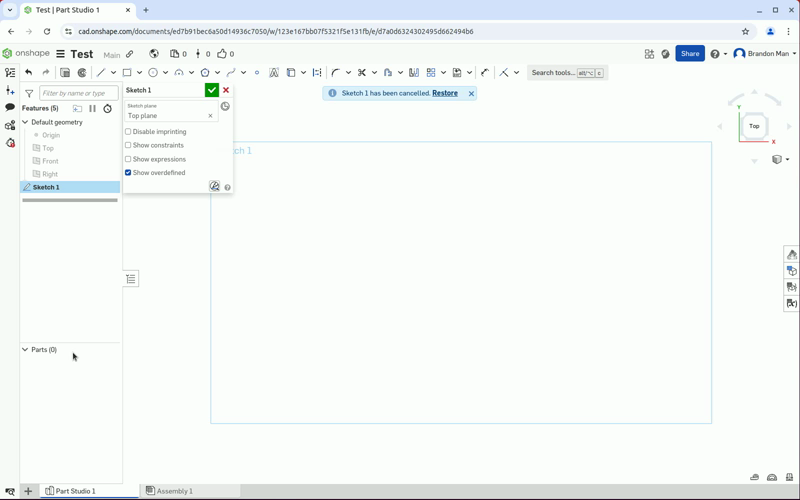
key(l)
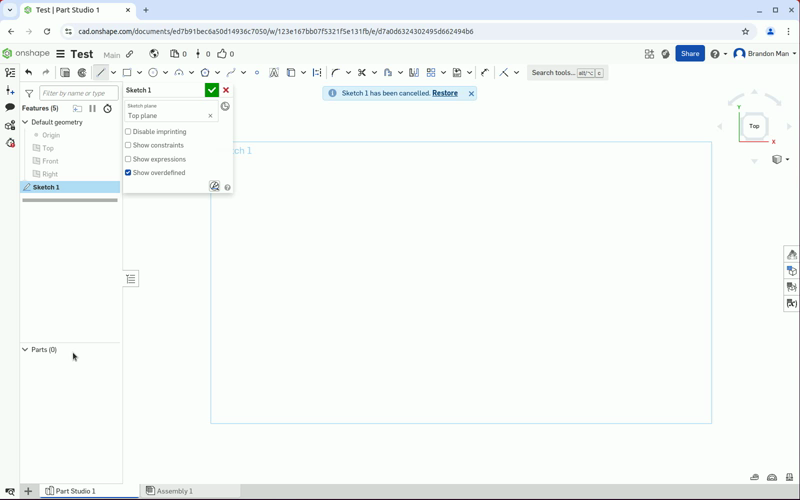
key_down(shift)
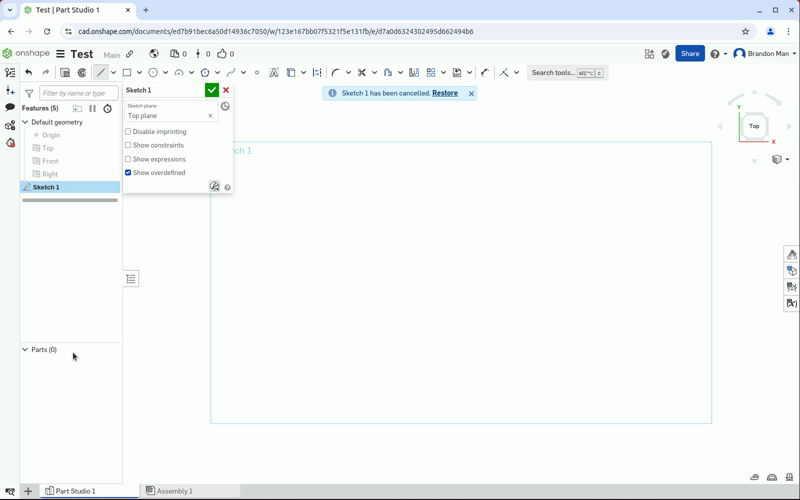
mouse_move(350, 227)
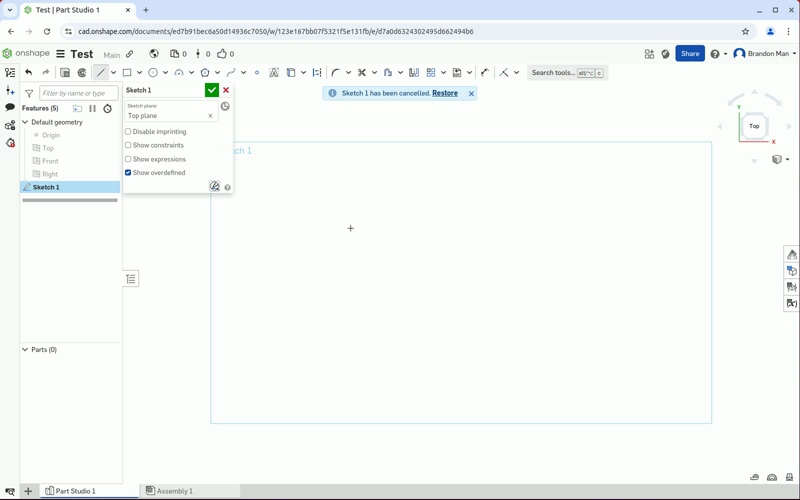
click(350, 227)
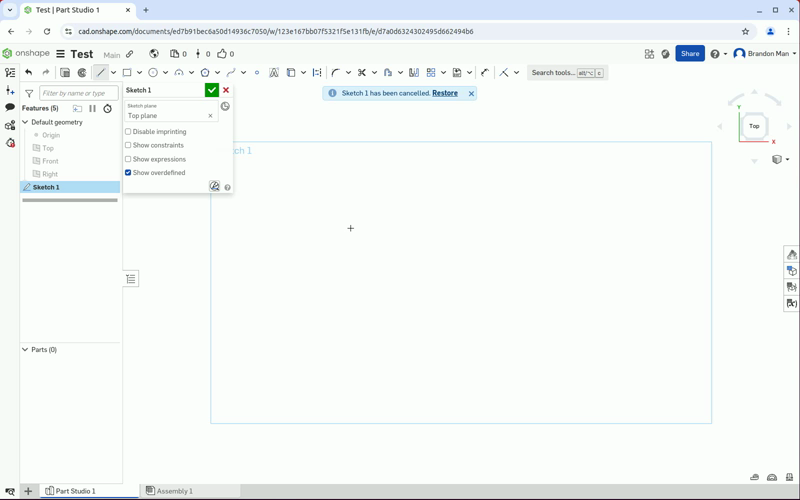
key_up(shift)
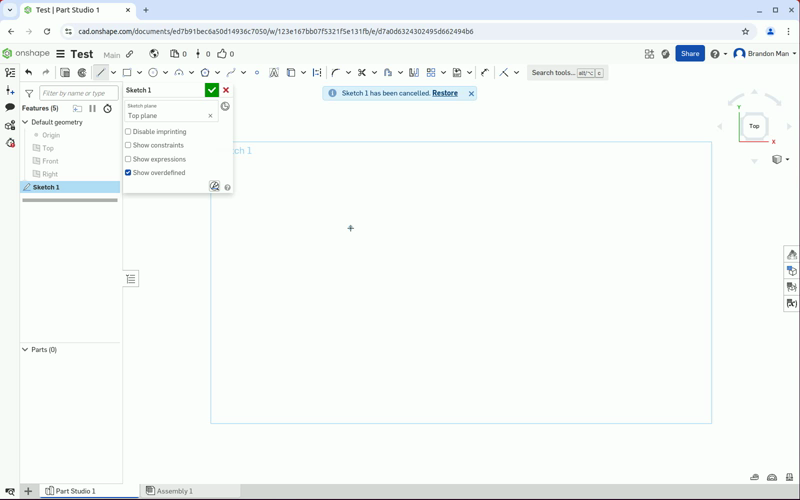
key_down(shift)
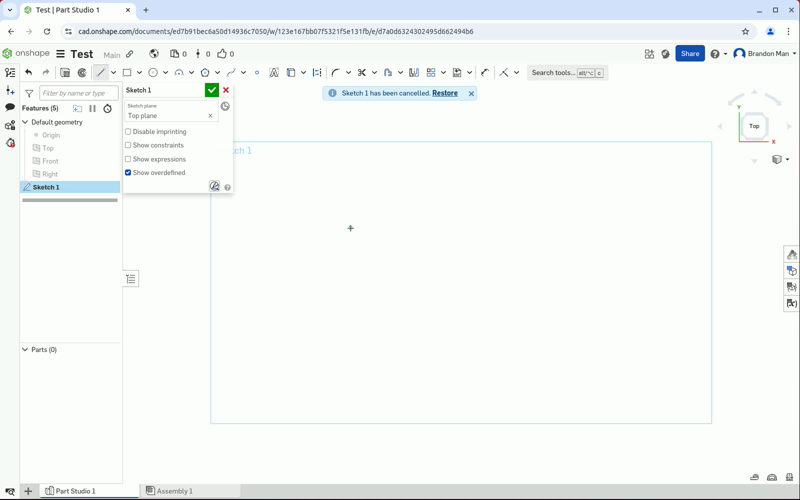
mouse_move(457, 227)
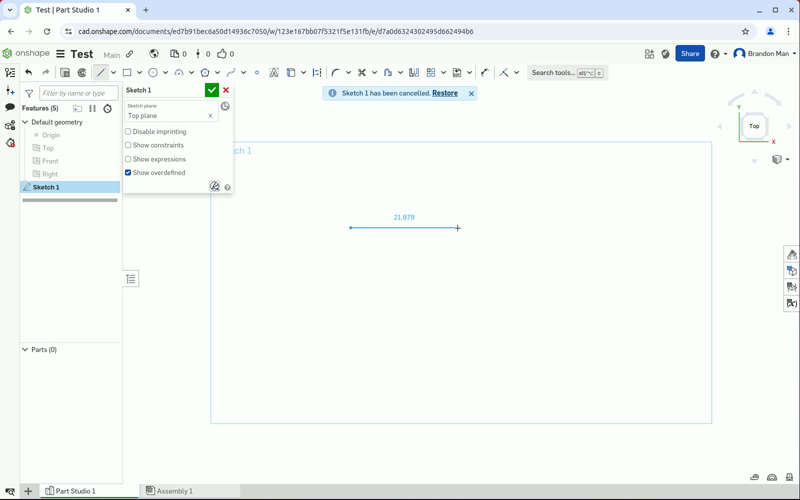
click(457, 227)
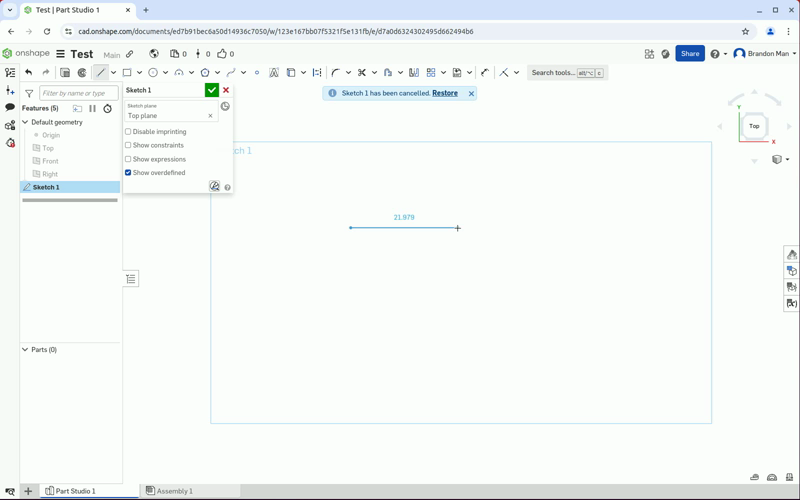
key_up(shift)
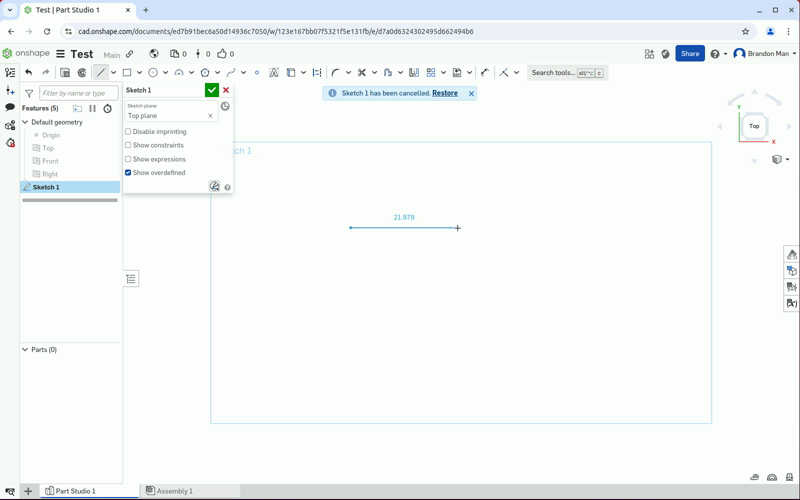
key_down(shift)
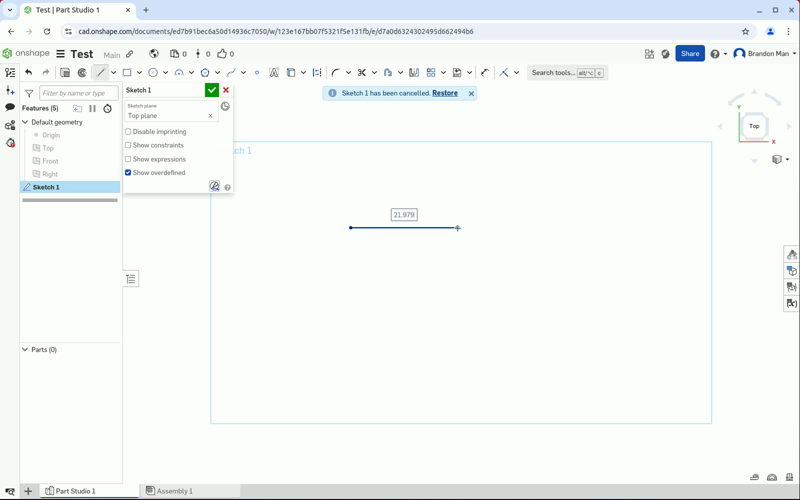
mouse_move(487, 227)
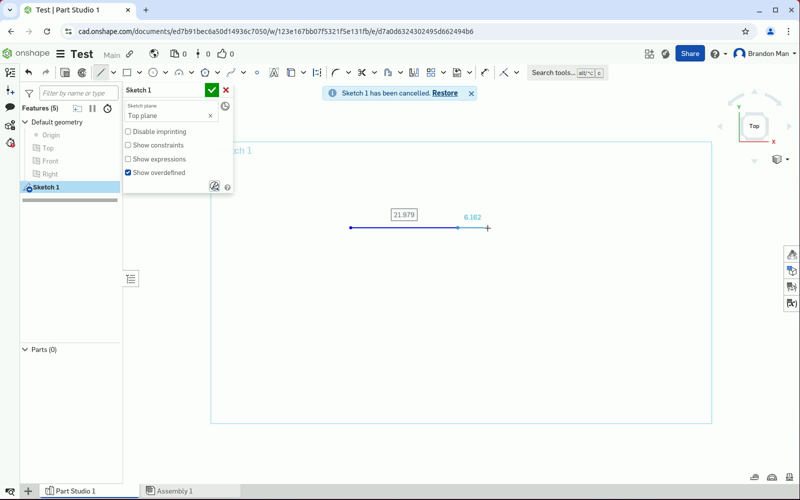
mouse_move(457, 225)
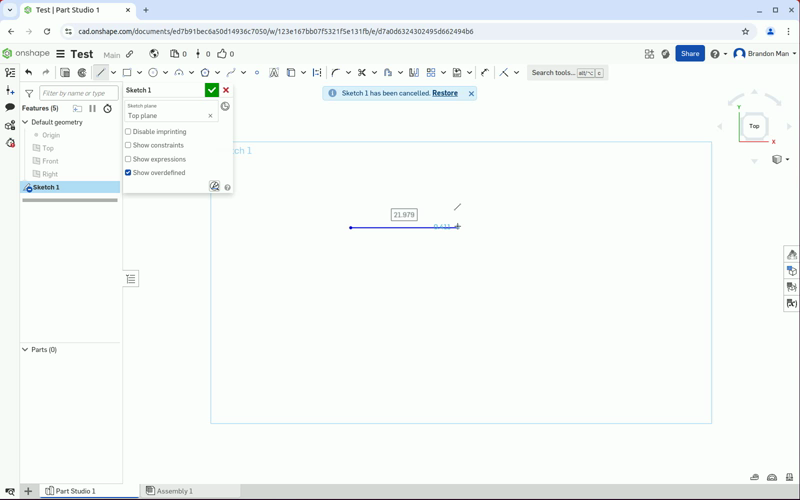
scroll(6)
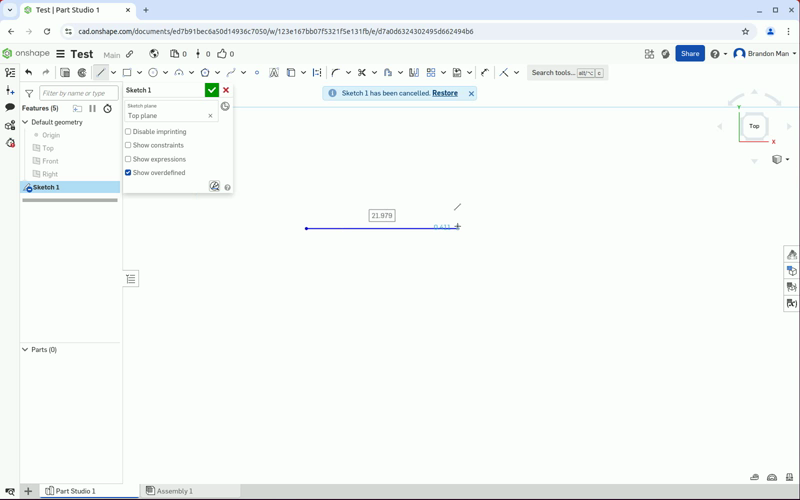
scroll(6)
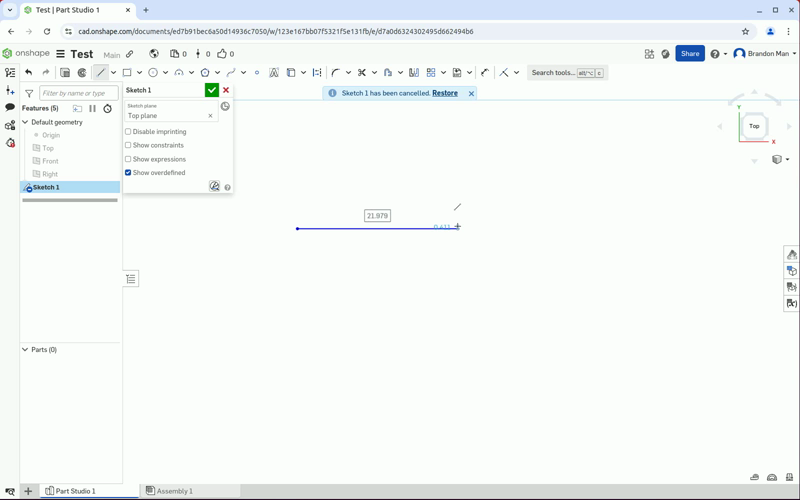
scroll(6)
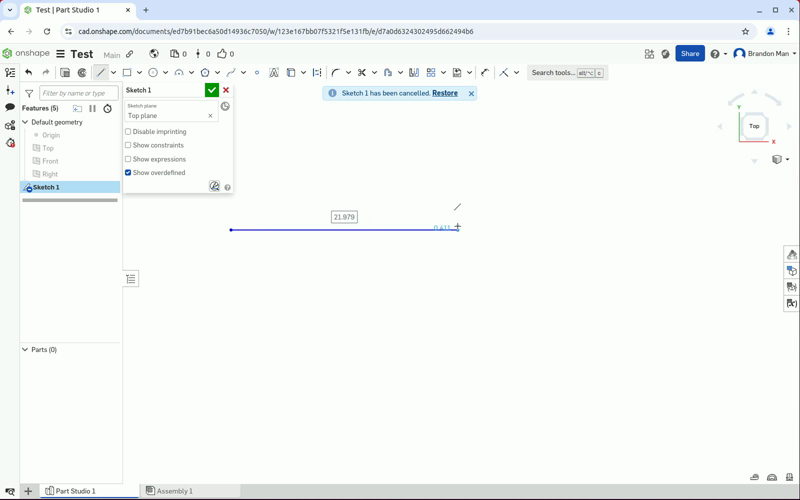
scroll(6)
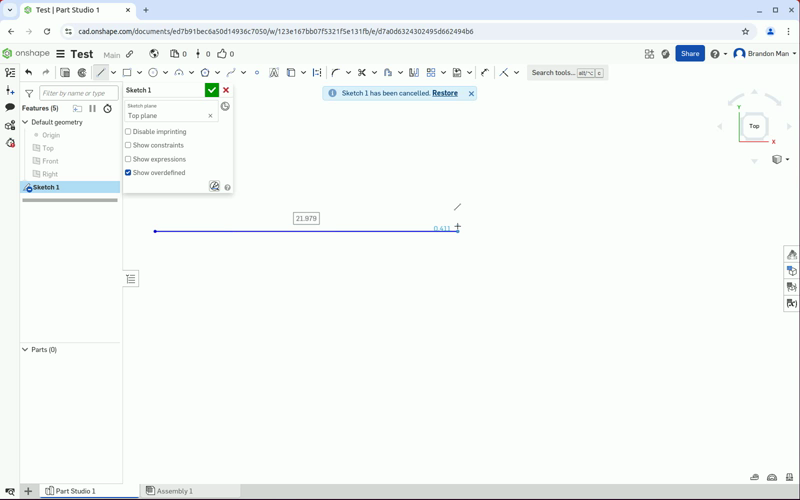
scroll(6)
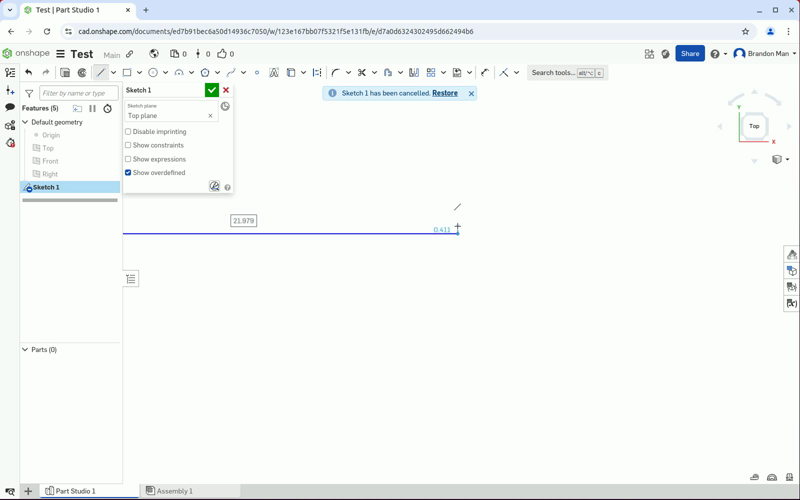
scroll(6)
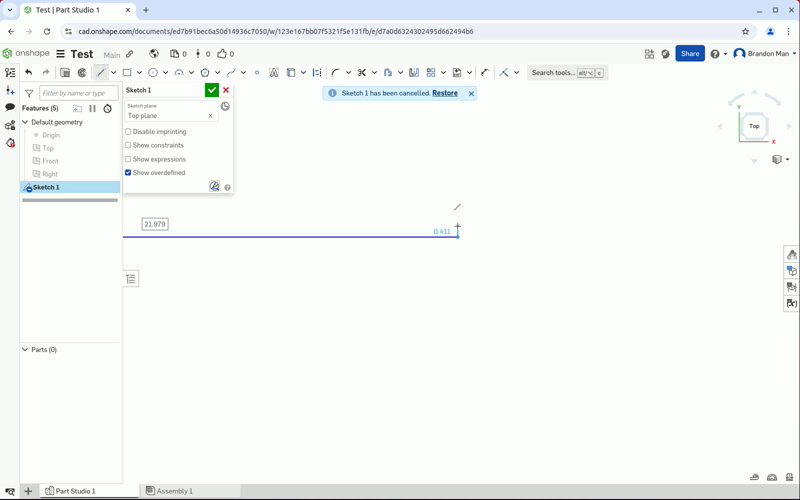
scroll(6)
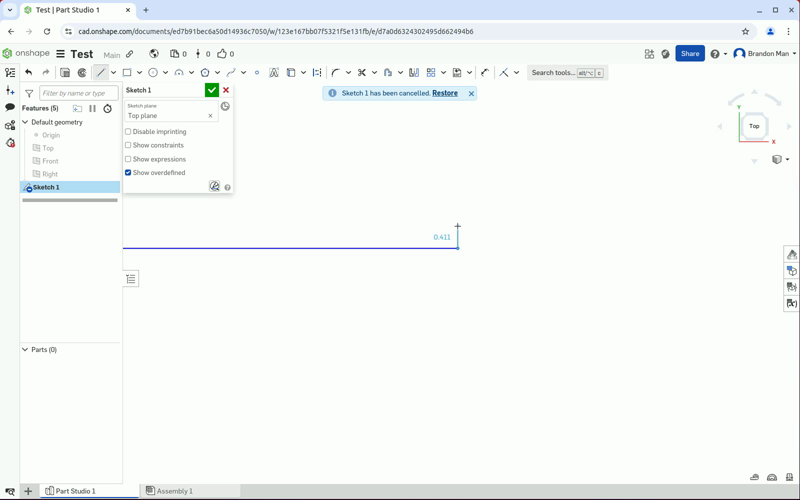
click(457, 225)
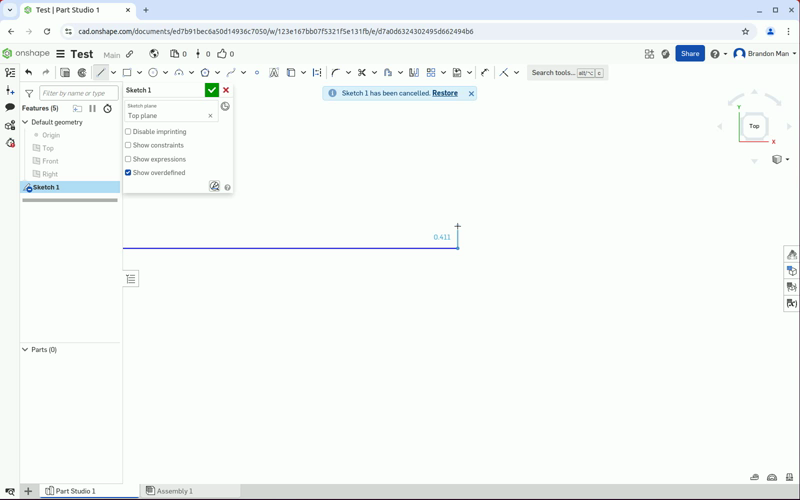
scroll(-6)
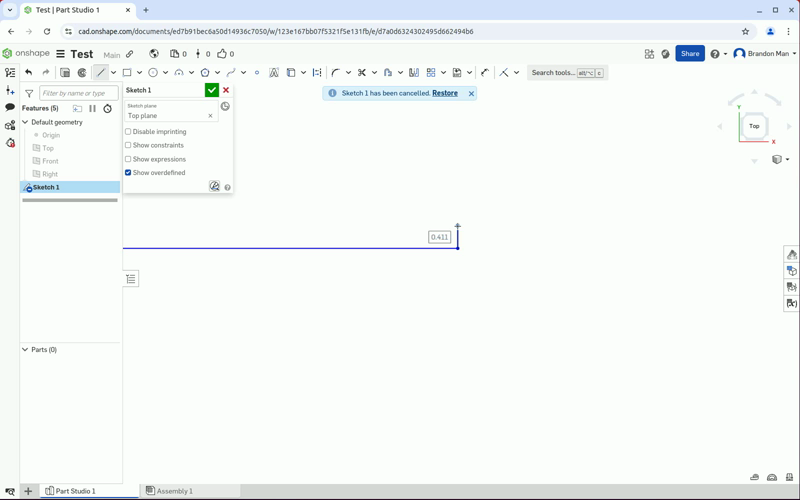
scroll(-6)
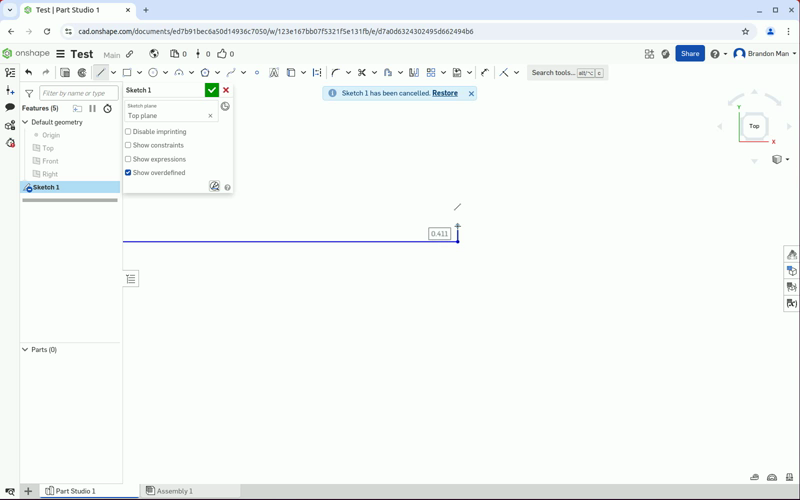
scroll(-6)
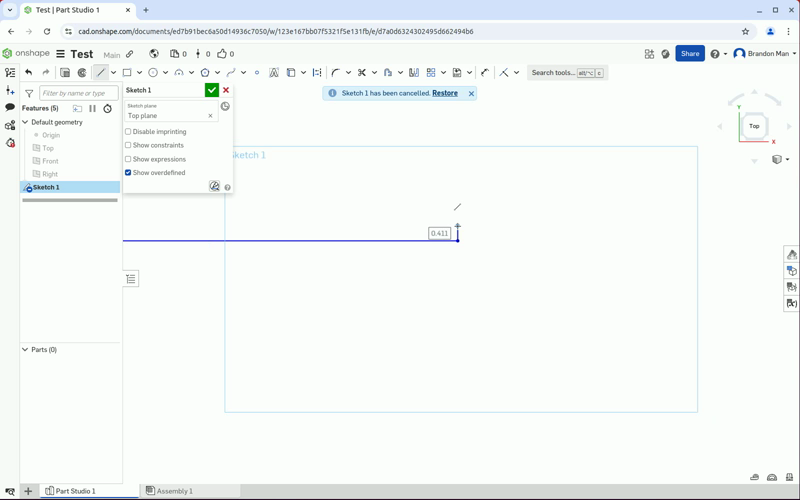
scroll(-6)
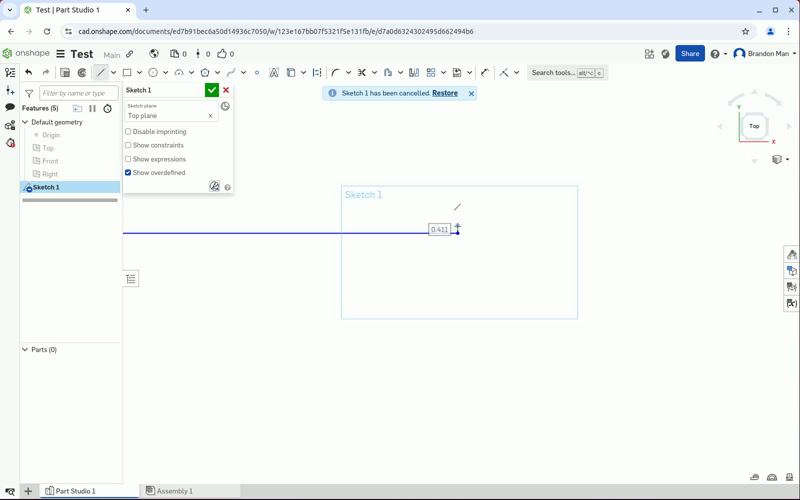
scroll(-6)
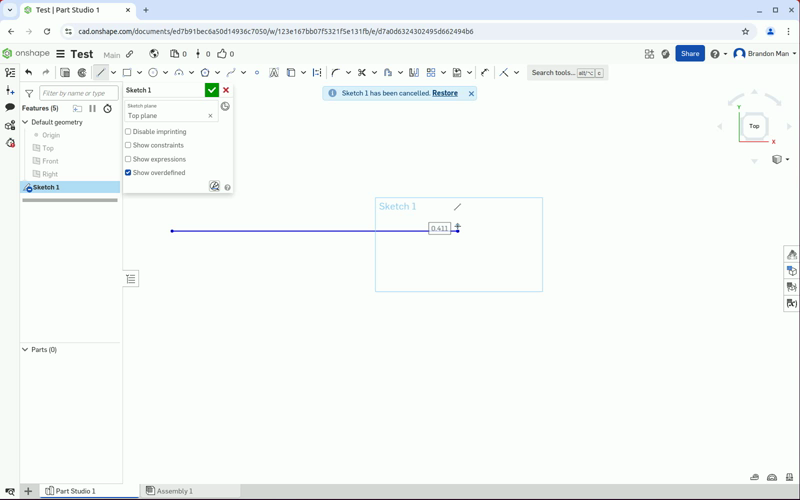
scroll(-6)
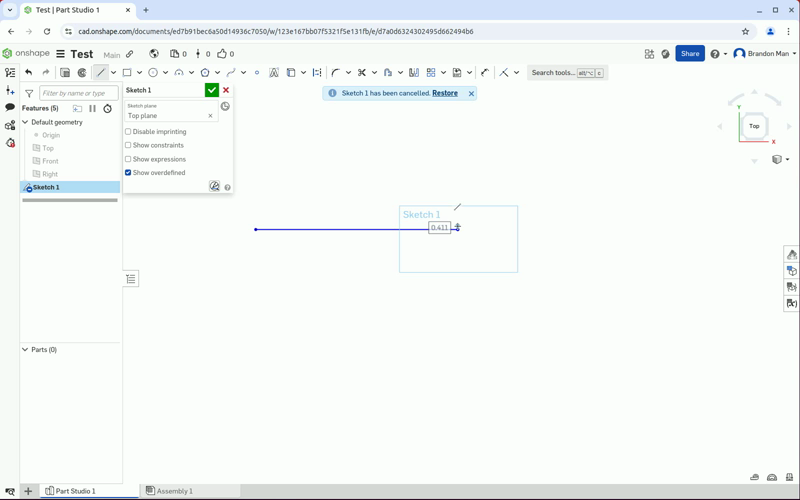
scroll(-6)
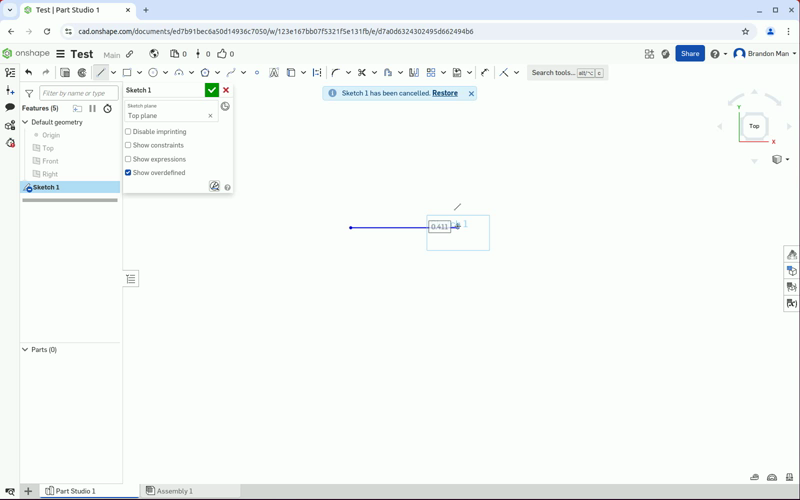
key_up(shift)
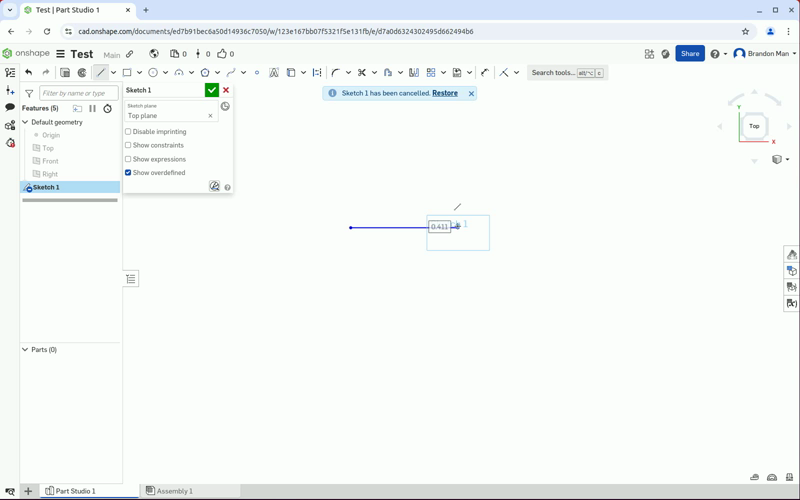
key_down(shift)
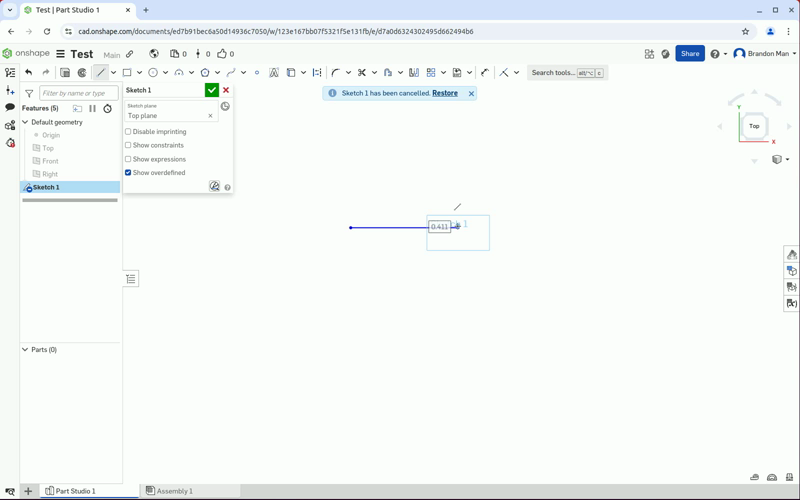
mouse_move(350, 225)
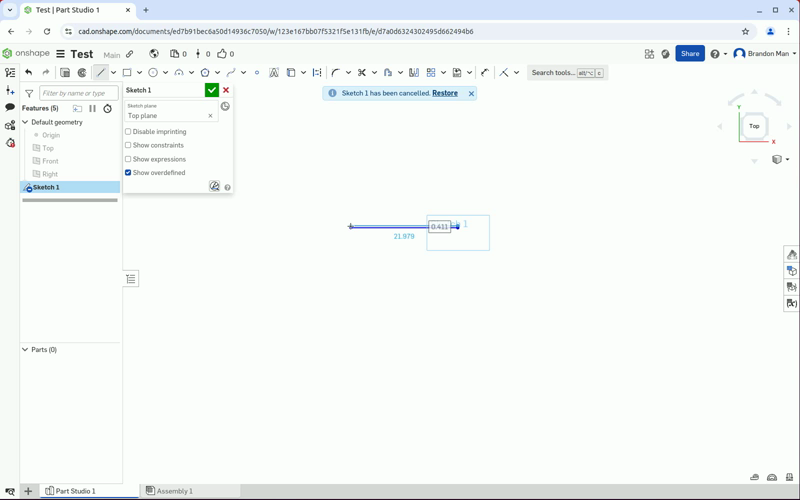
scroll(6)
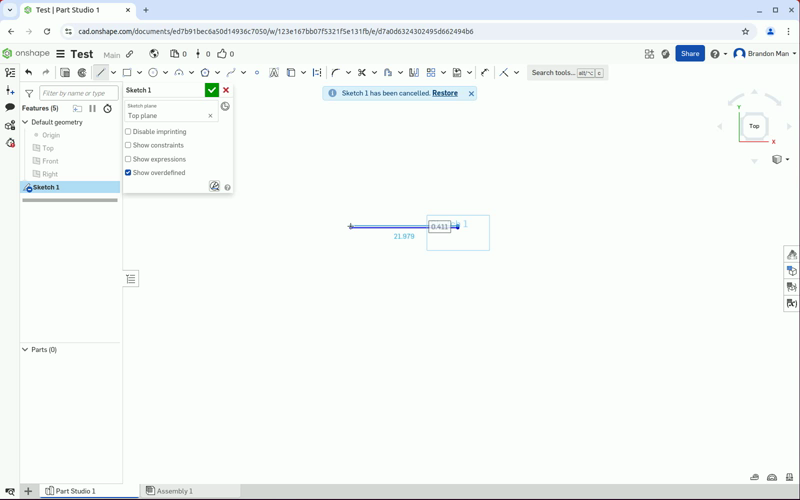
scroll(6)
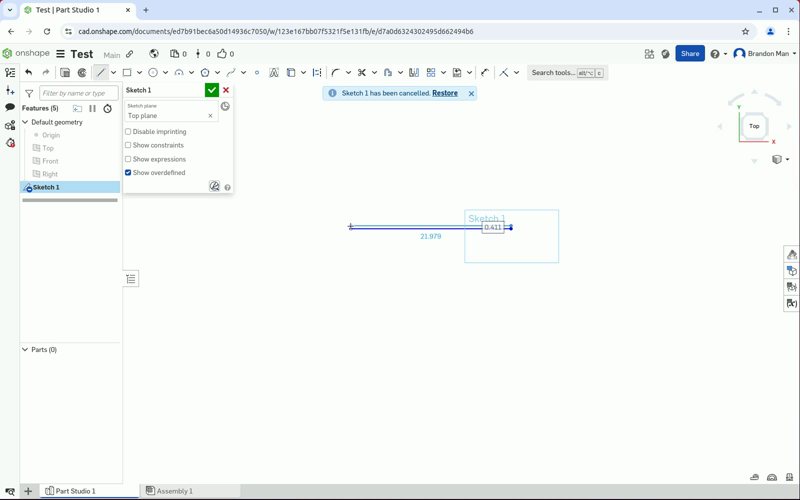
scroll(6)
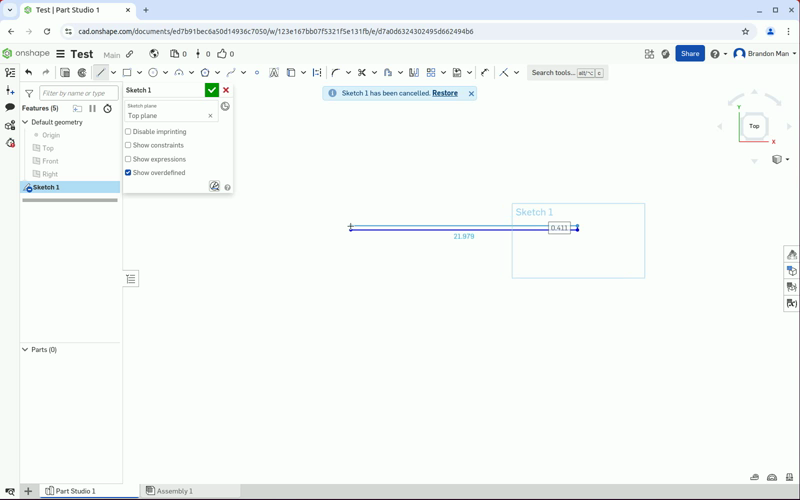
scroll(6)
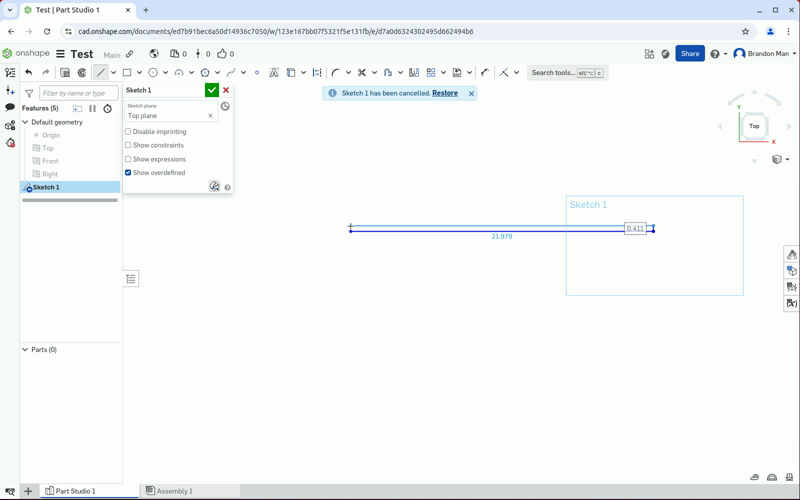
scroll(6)
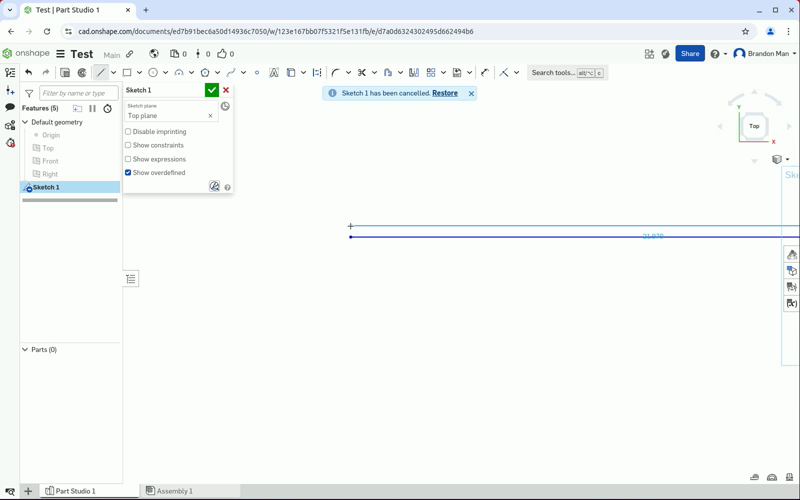
scroll(6)
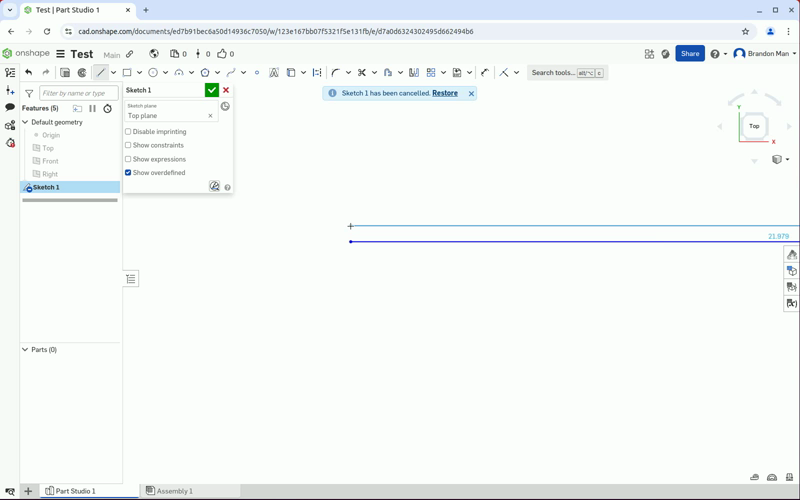
scroll(6)
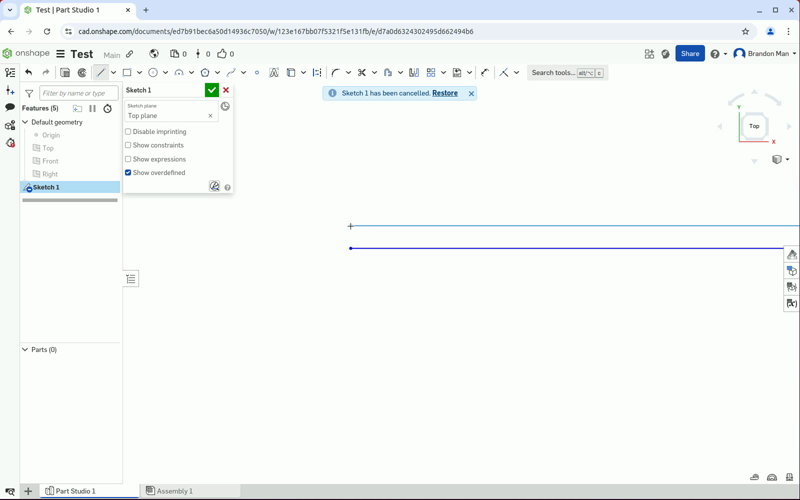
click(350, 225)
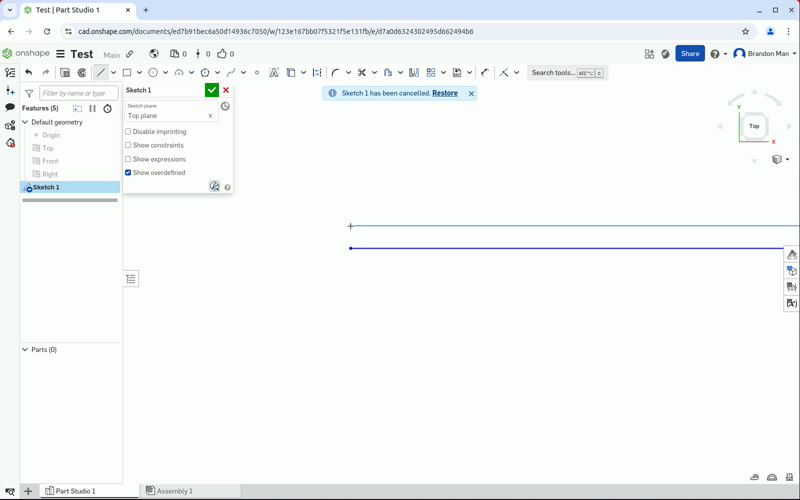
scroll(-6)
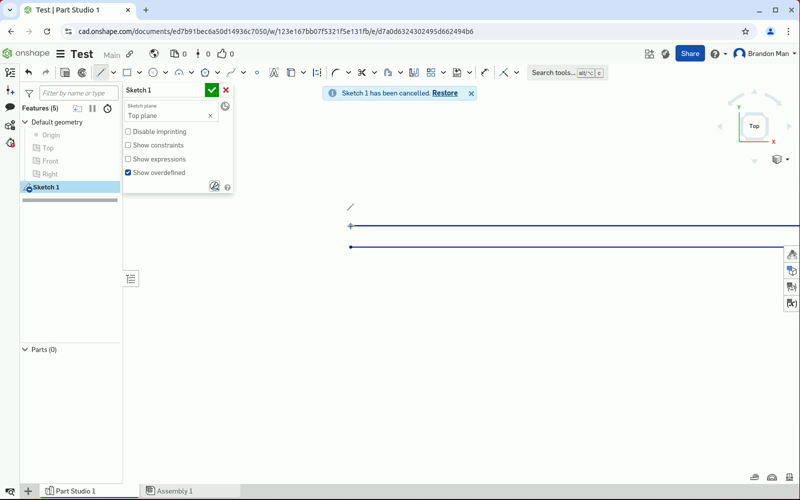
scroll(-6)
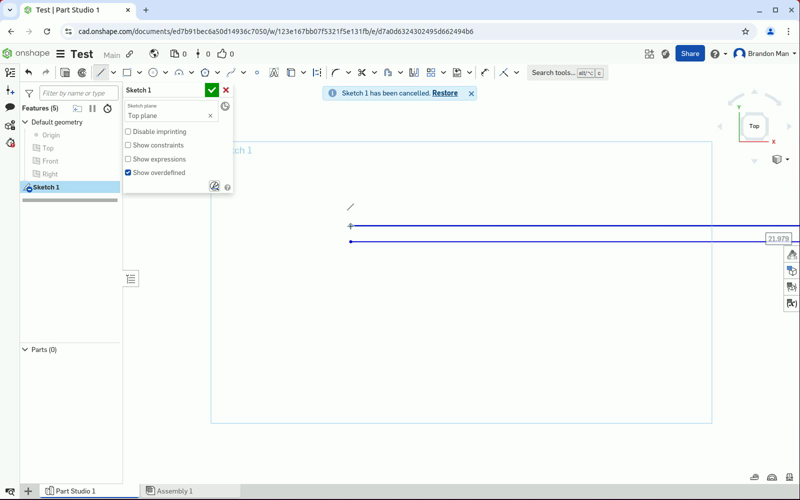
scroll(-6)
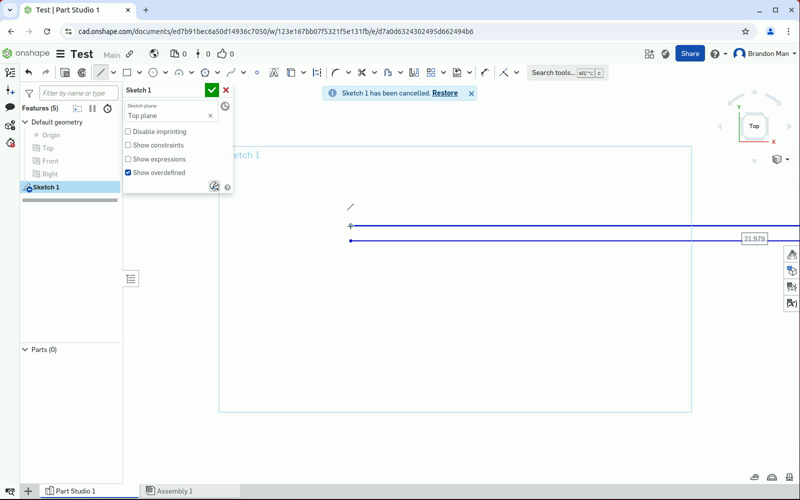
scroll(-6)
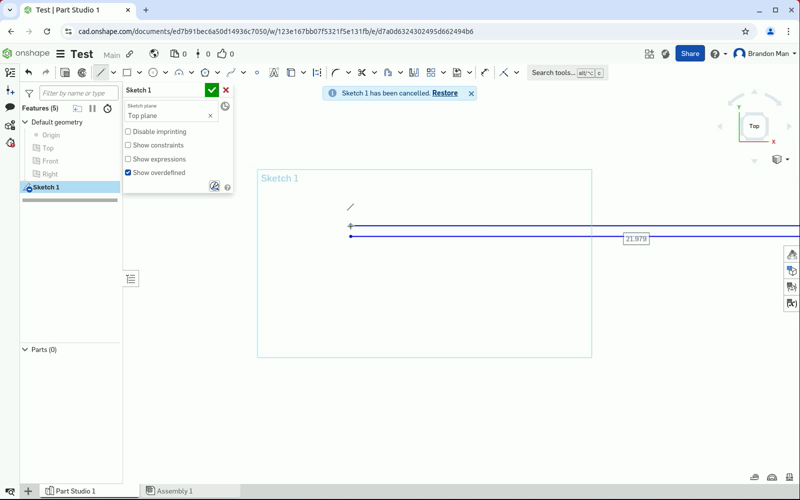
scroll(-6)
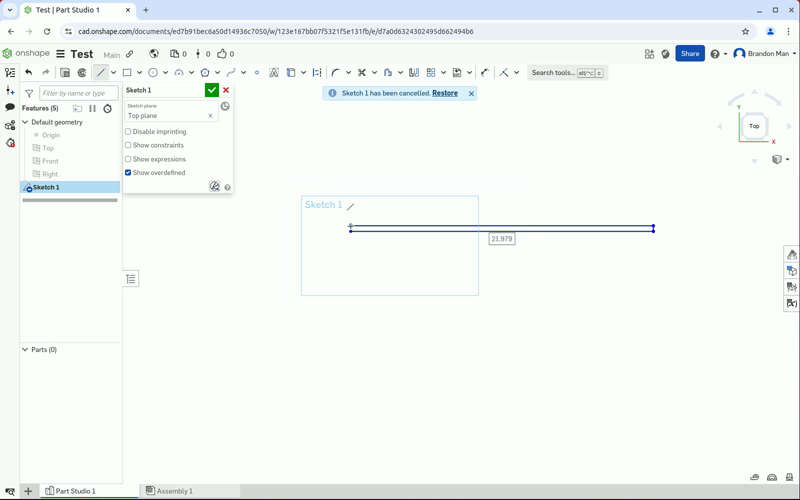
scroll(-6)
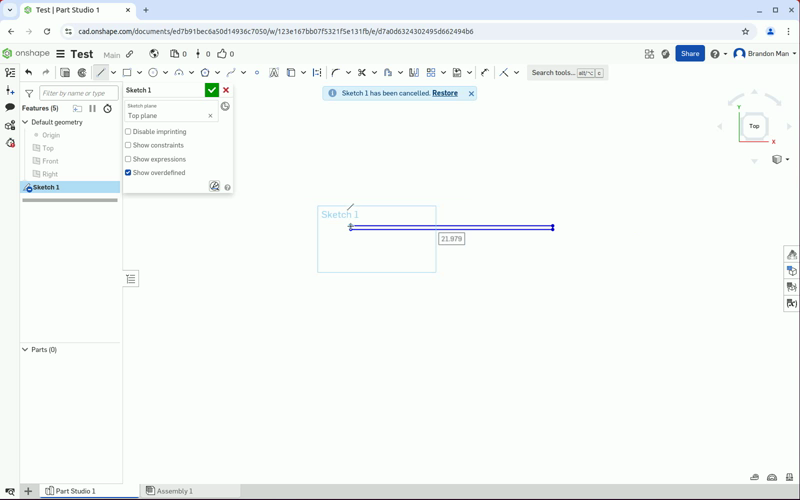
scroll(-6)
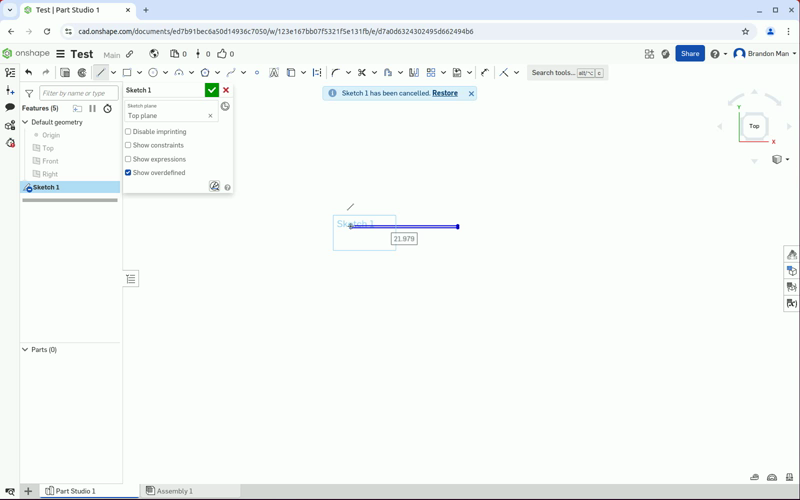
key_up(shift)
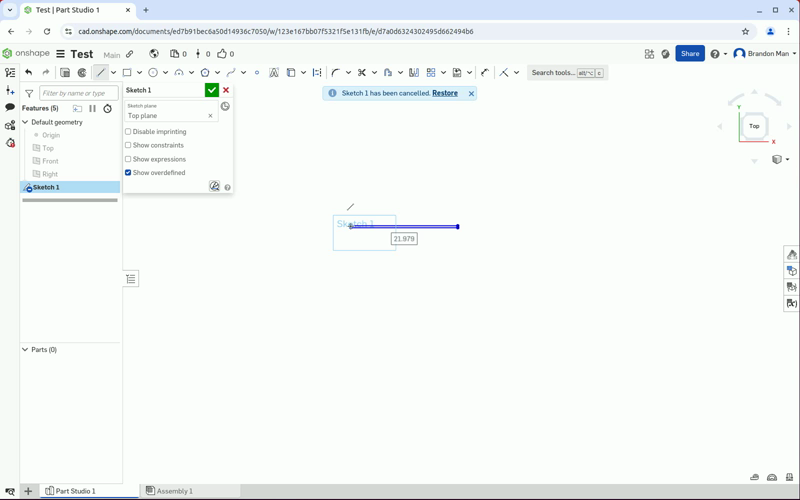
mouse_move(380, 225)
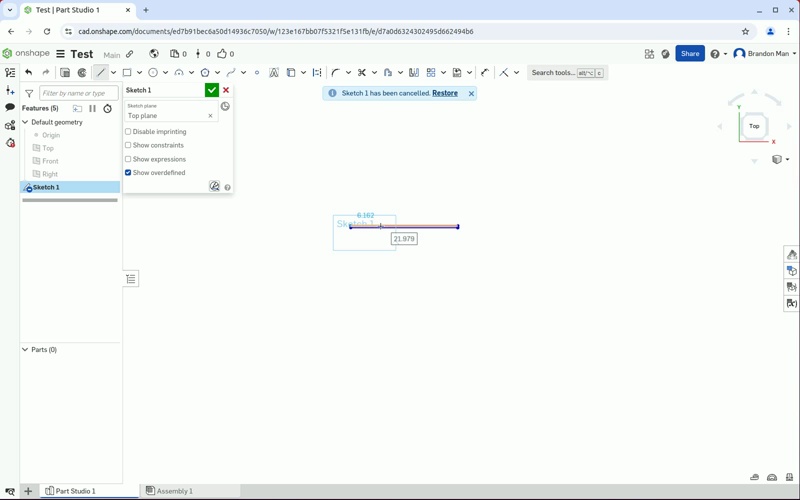
key_down(shift)
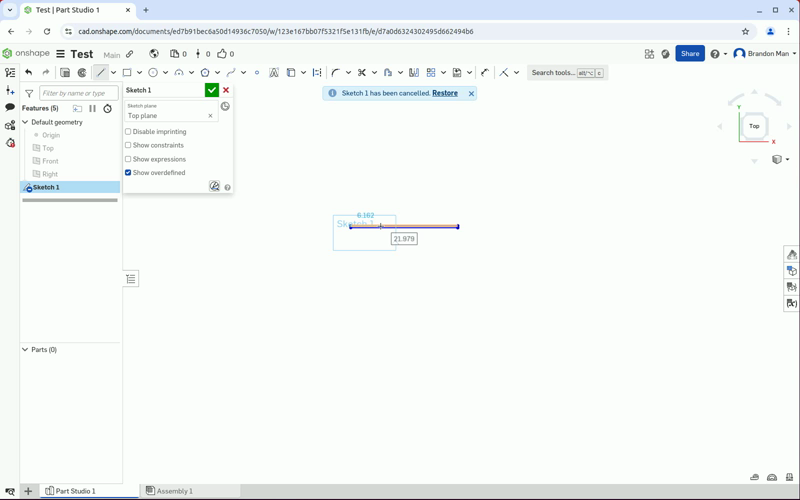
mouse_move(350, 227)
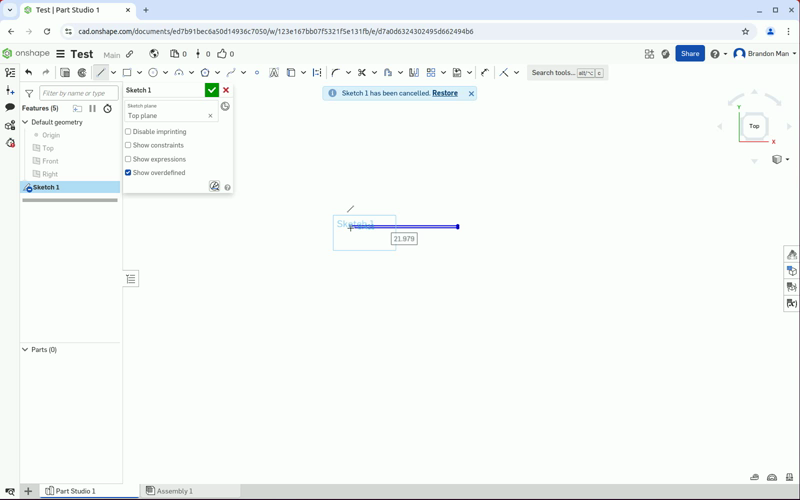
scroll(6)
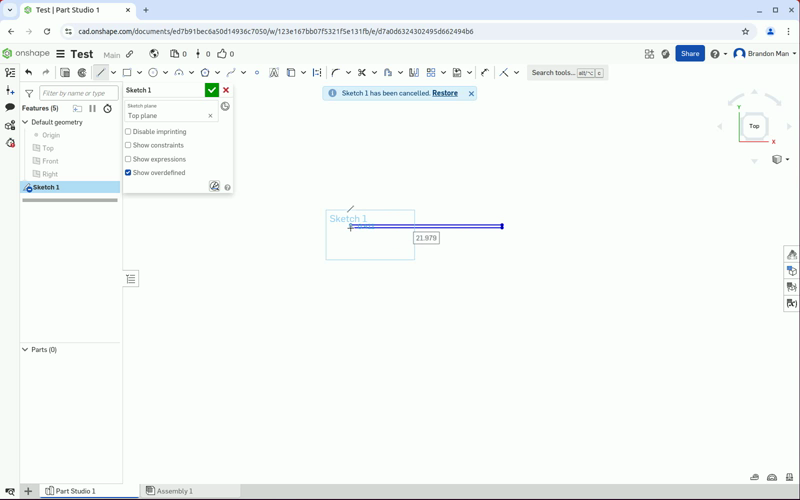
scroll(6)
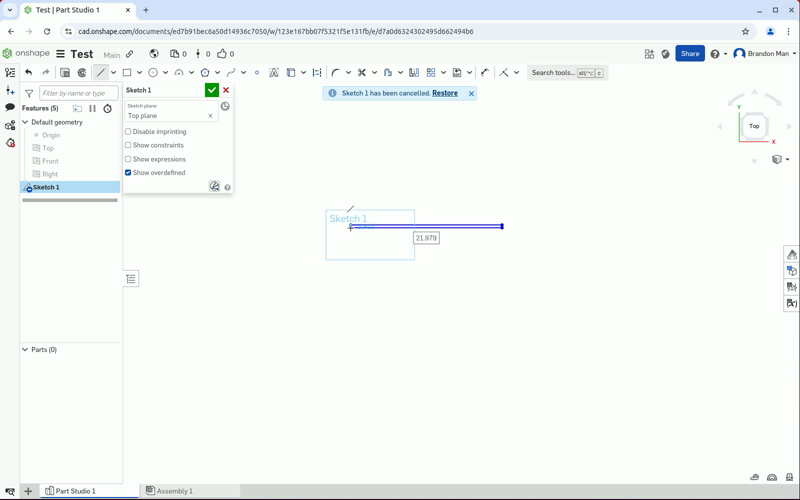
scroll(6)
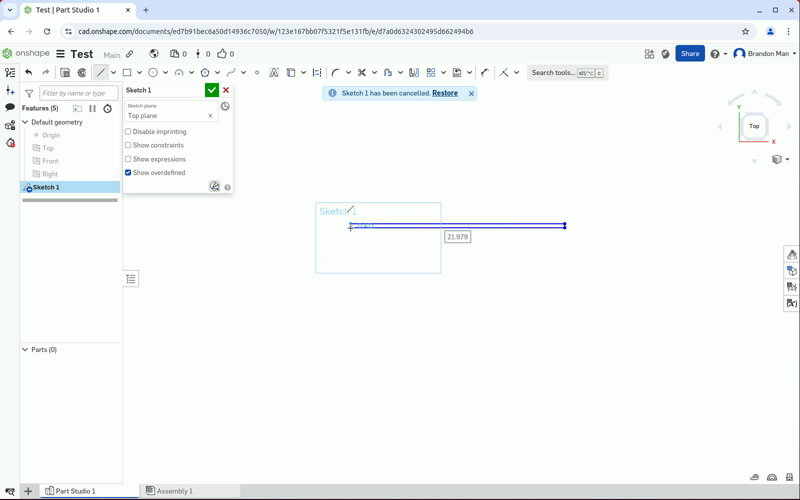
scroll(6)
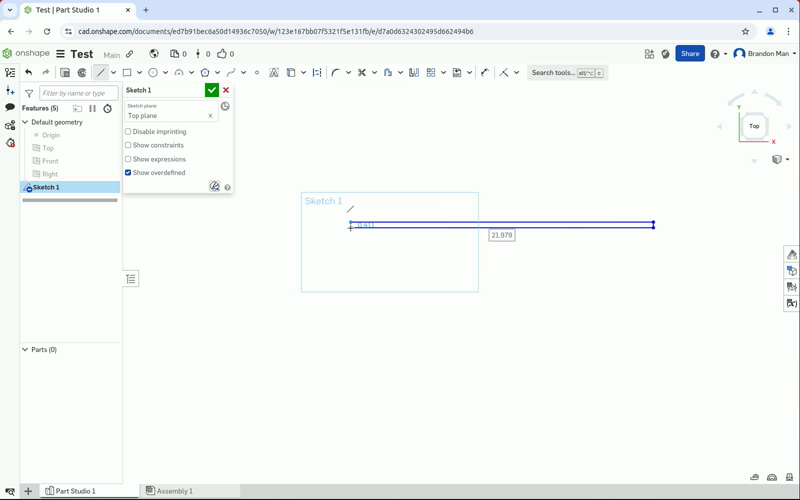
scroll(6)
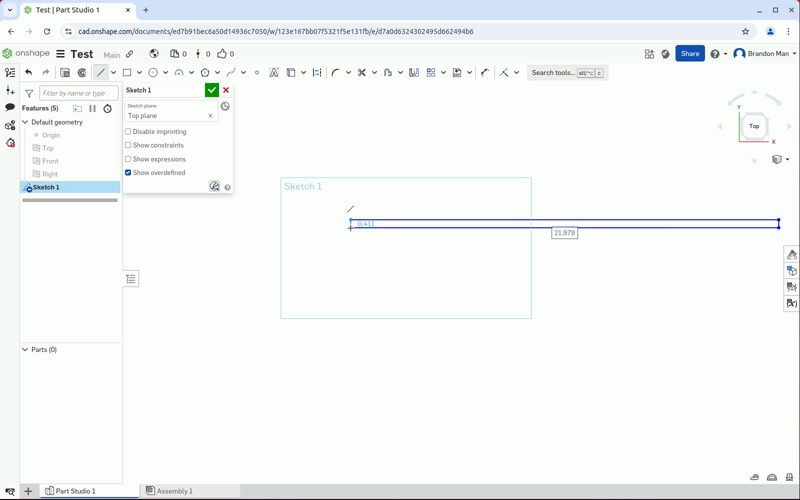
scroll(6)
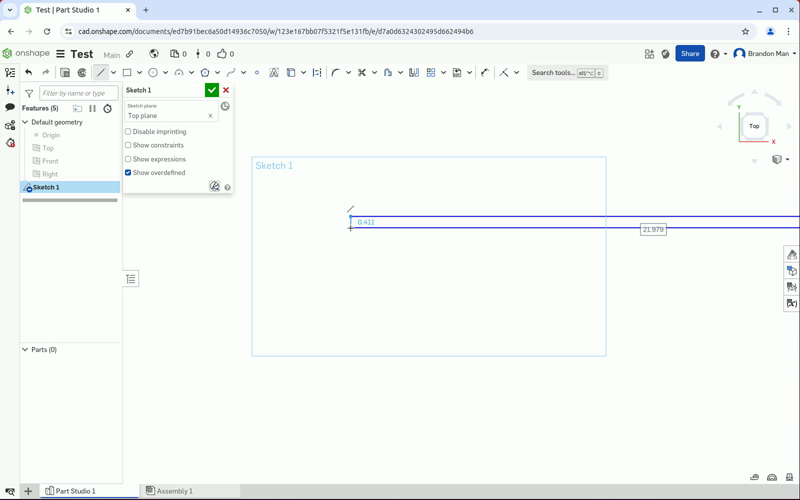
scroll(6)
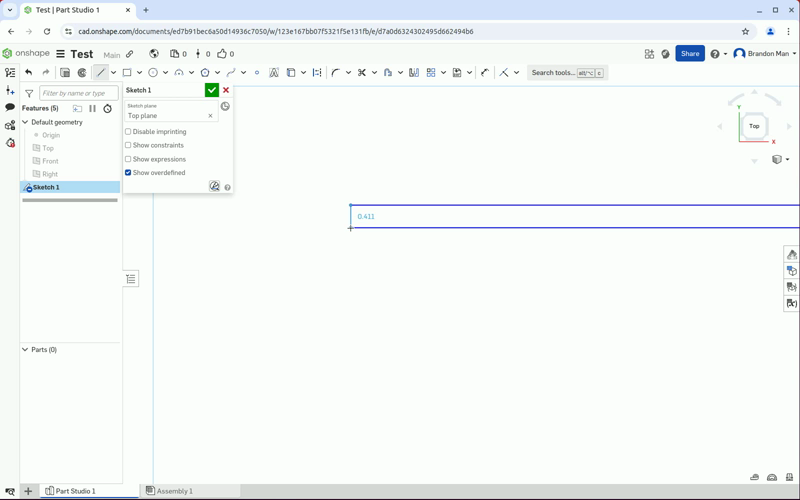
key_up(shift)
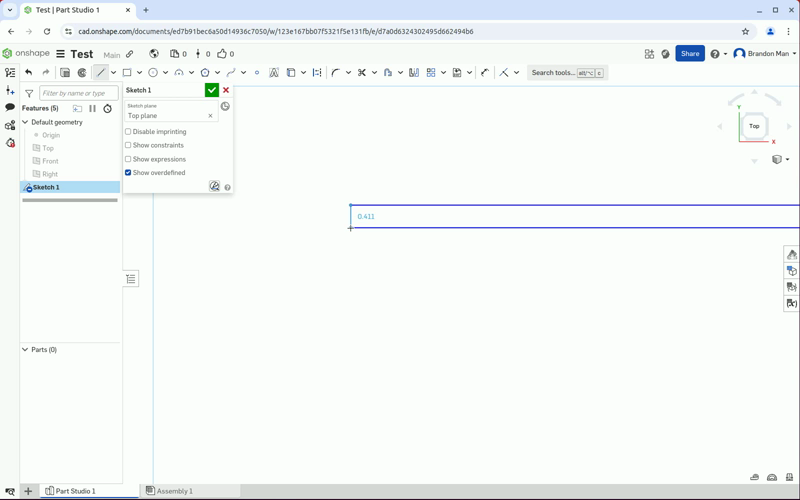
click(350, 227)
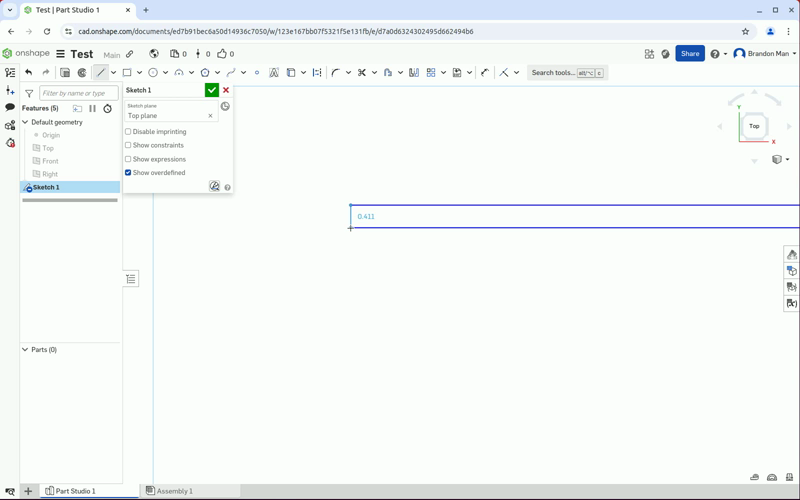
scroll(-6)
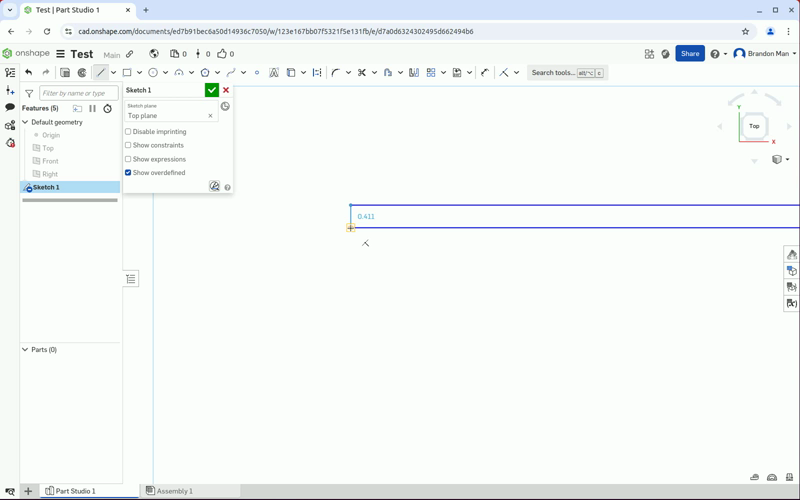
scroll(-6)
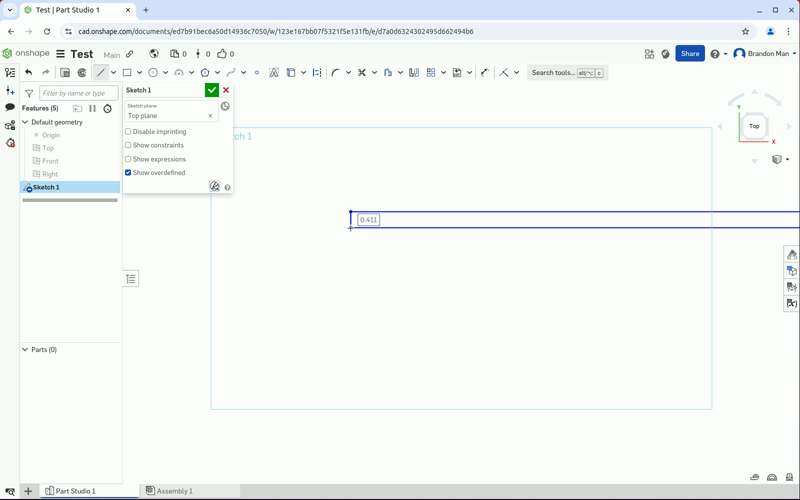
scroll(-6)
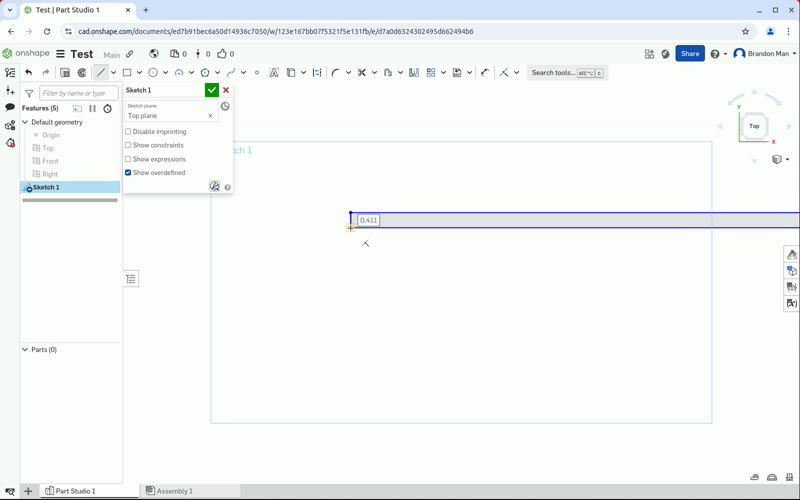
scroll(-6)
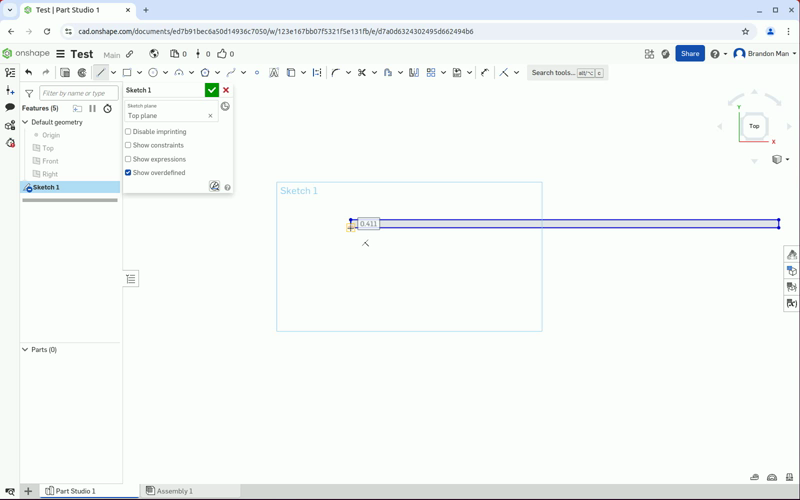
scroll(-6)
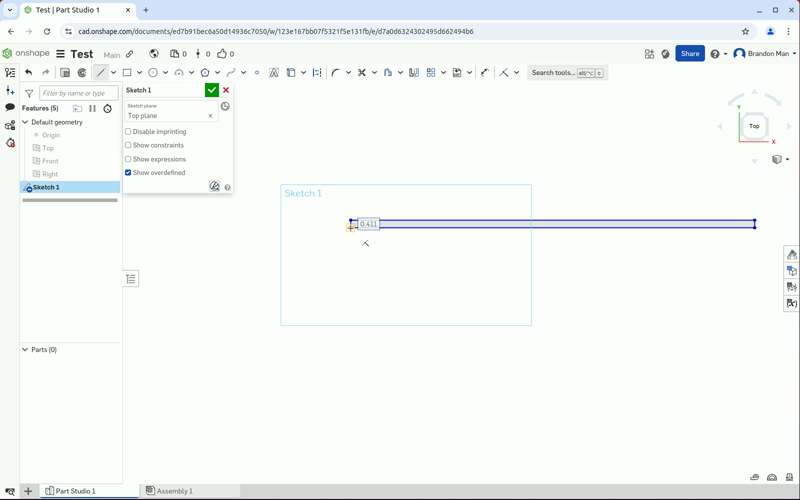
scroll(-6)
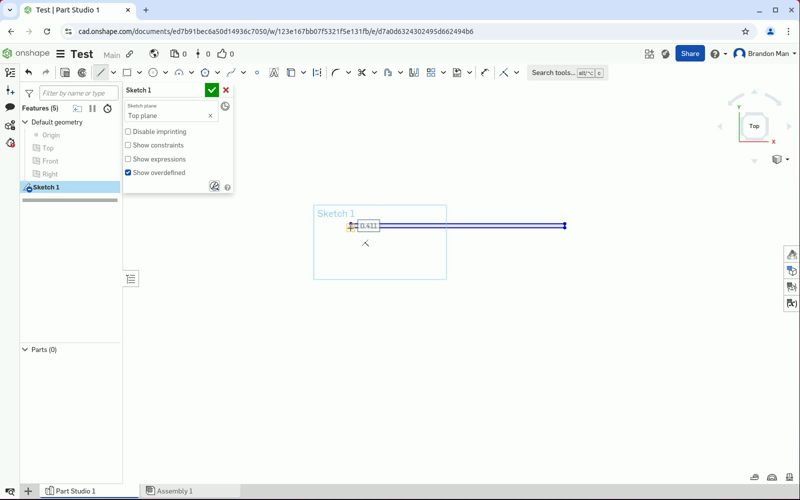
scroll(-6)
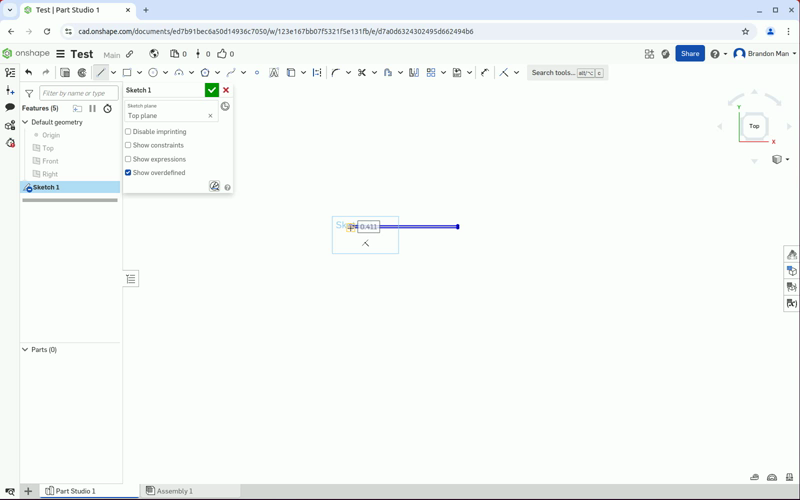
key(esc)
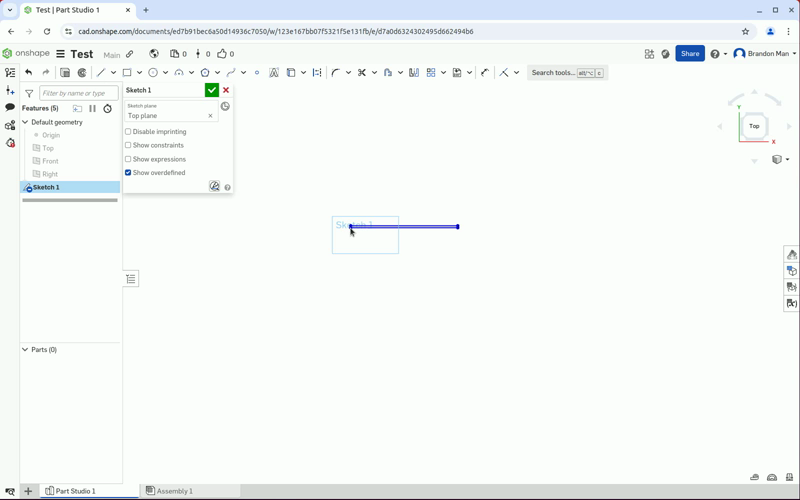
mouse_move(404, 225)
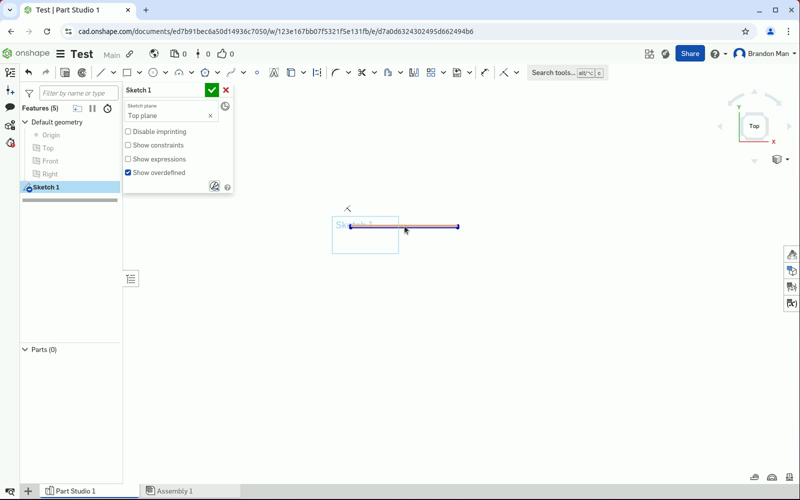
scroll(6)
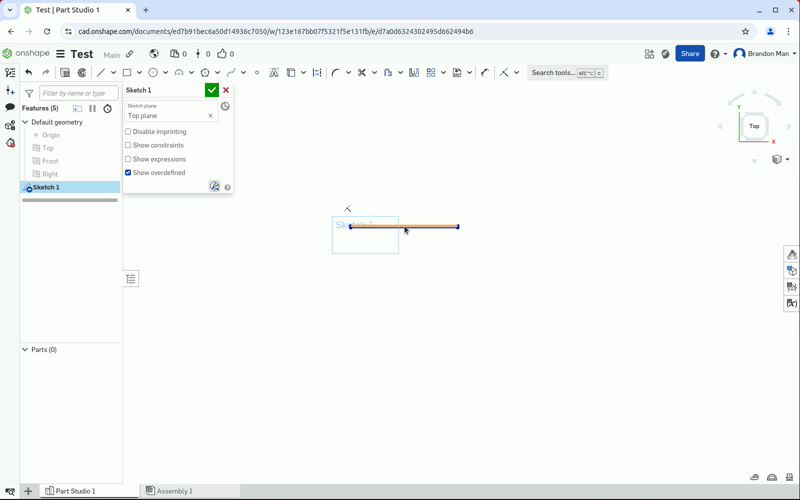
scroll(6)
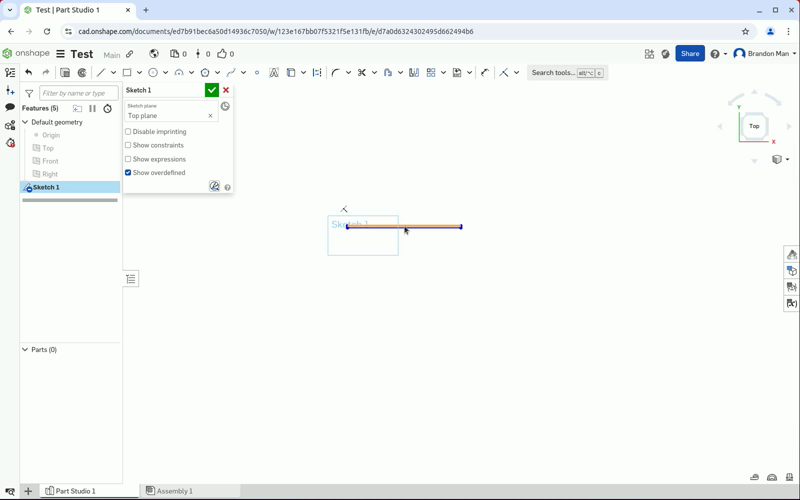
scroll(6)
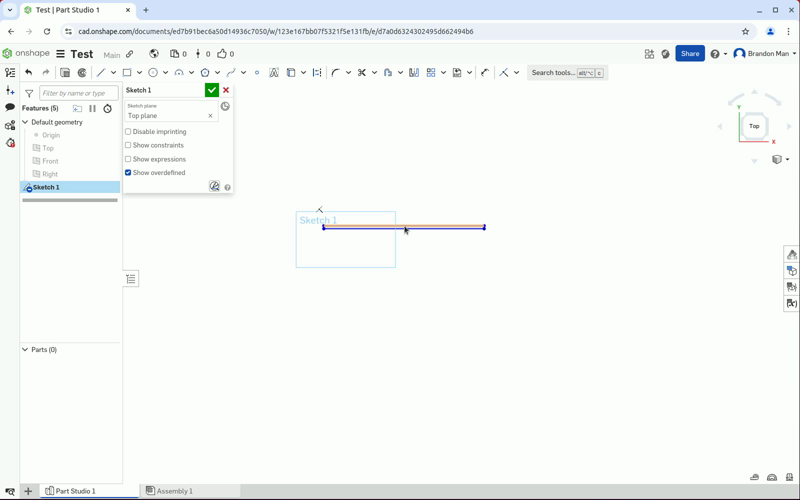
scroll(6)
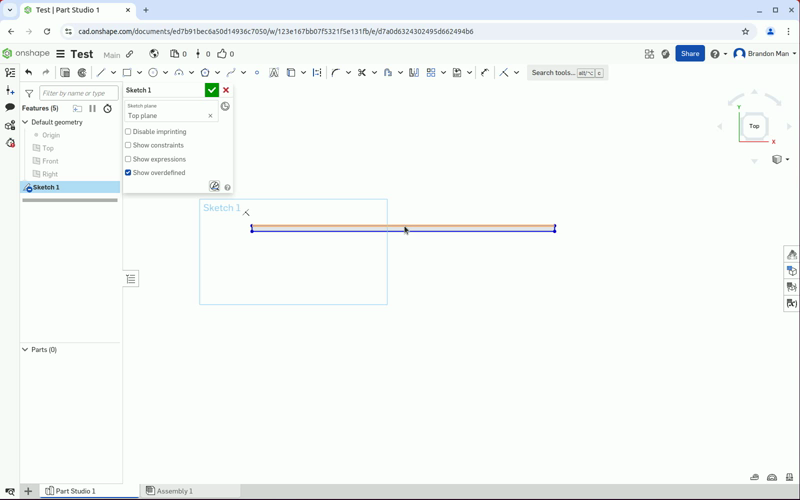
scroll(6)
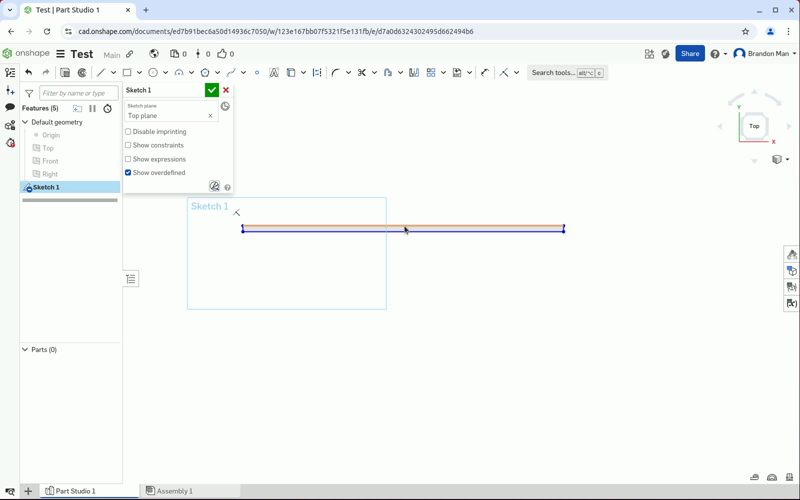
scroll(6)
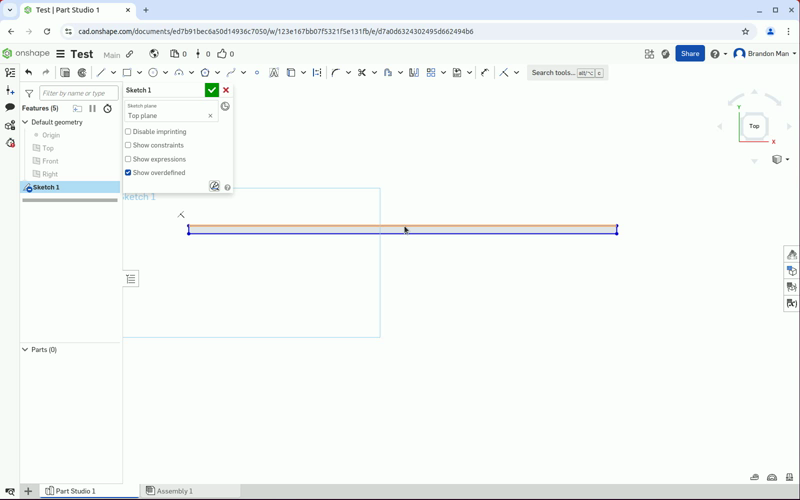
scroll(6)
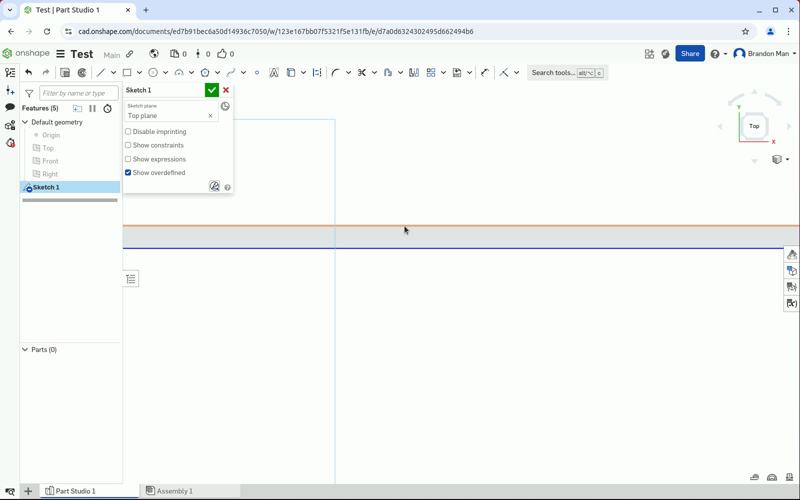
click(404, 225)
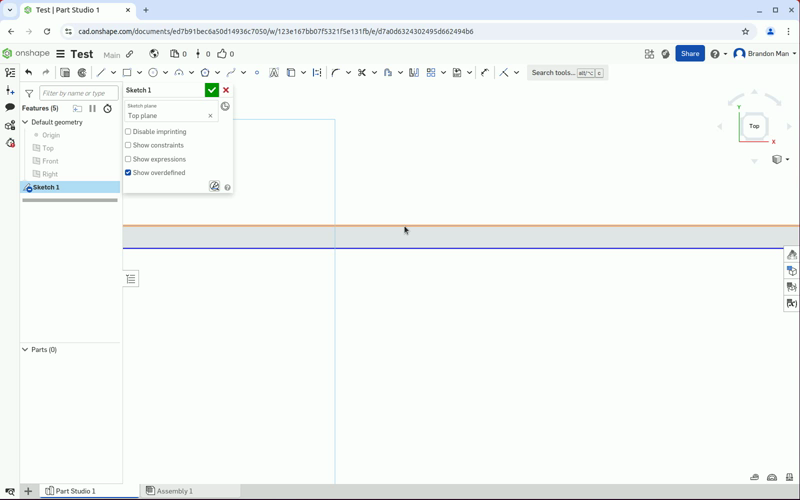
scroll(-6)
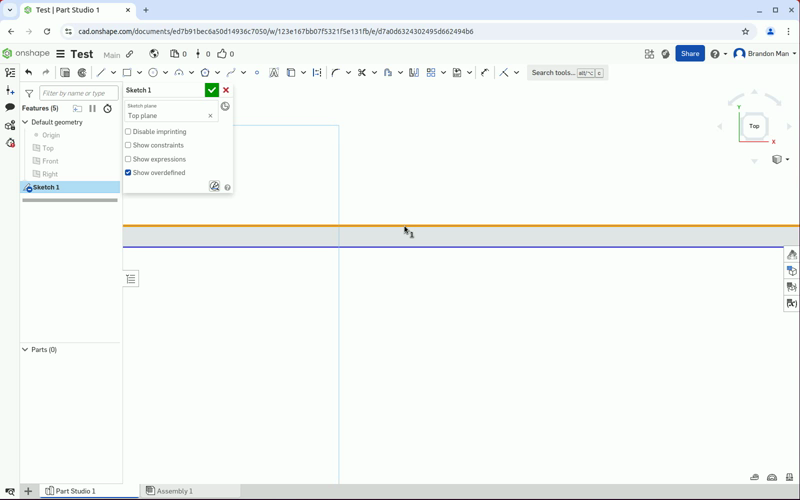
scroll(-6)
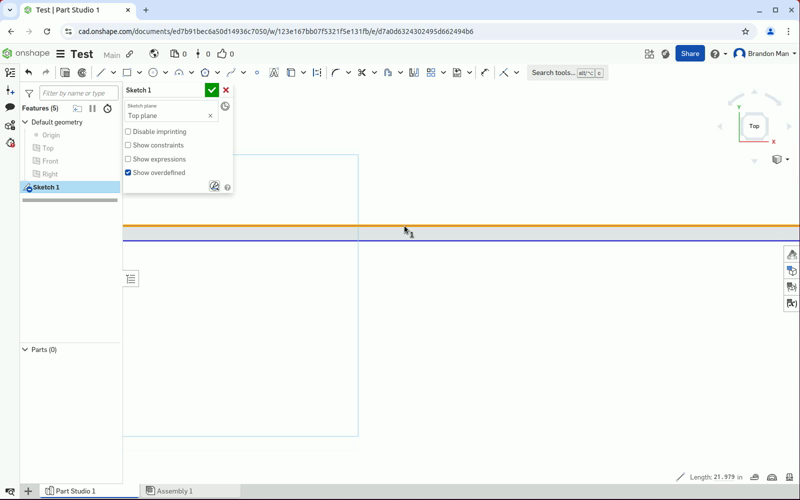
scroll(-6)
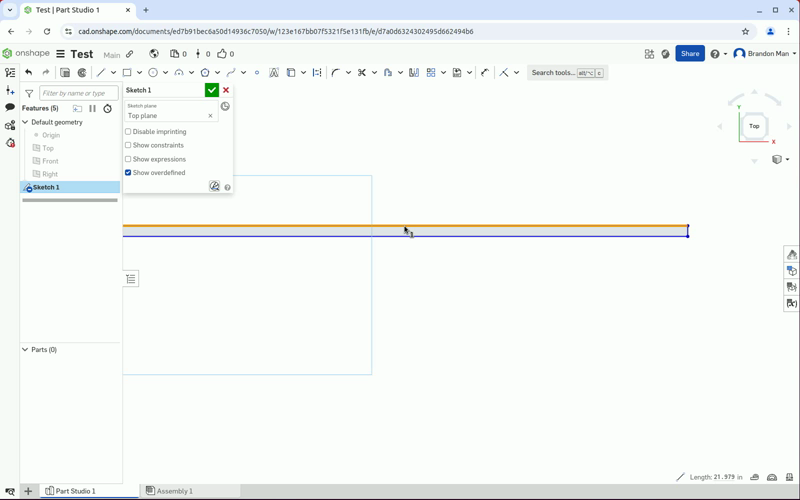
scroll(-6)
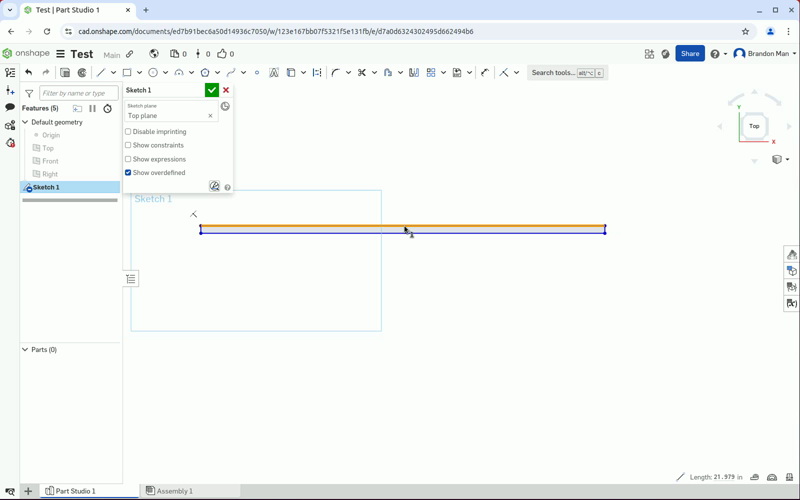
scroll(-6)
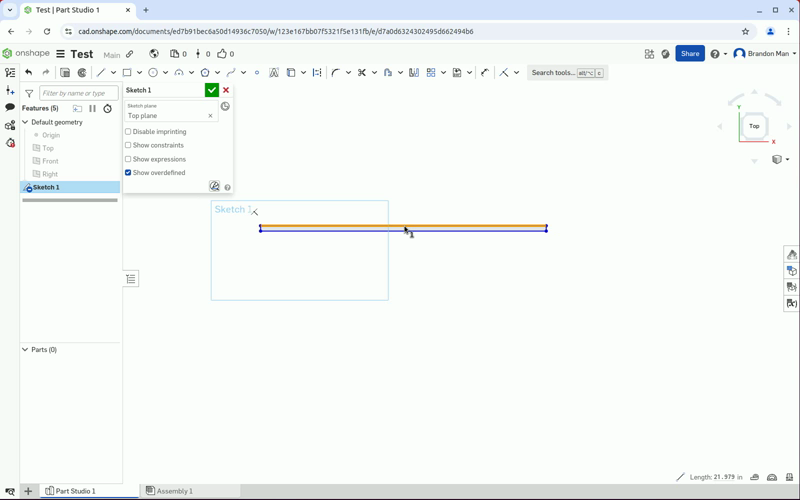
scroll(-6)
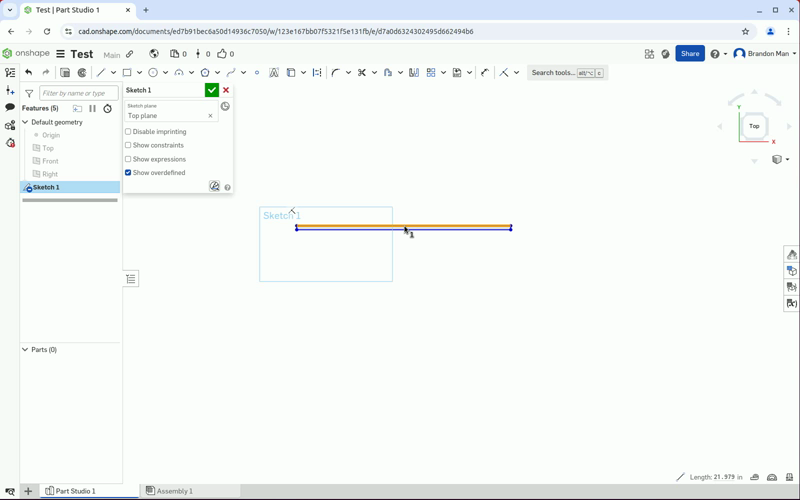
scroll(-6)
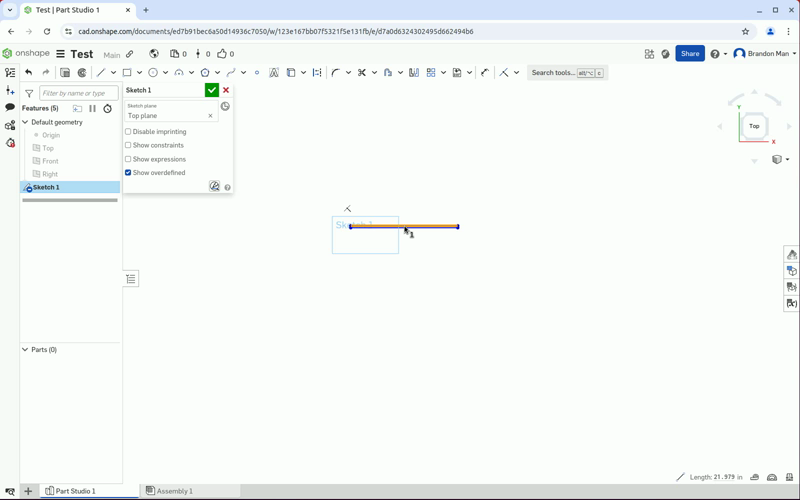
mouse_move(73, 352)
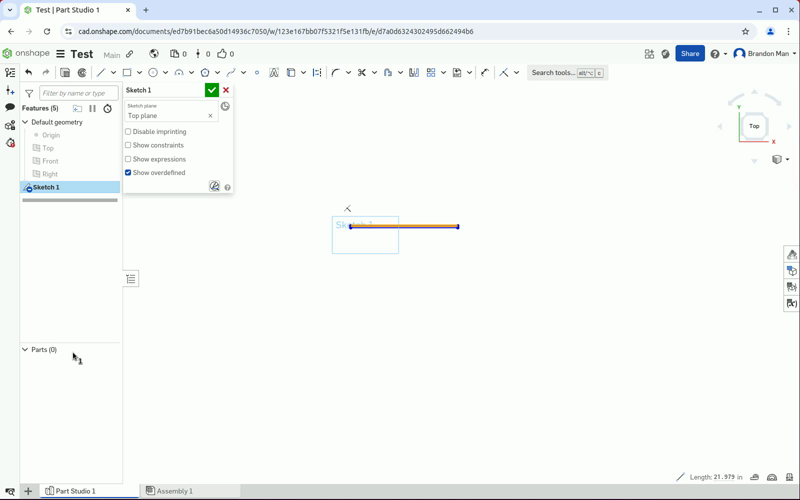
key(shift+y)
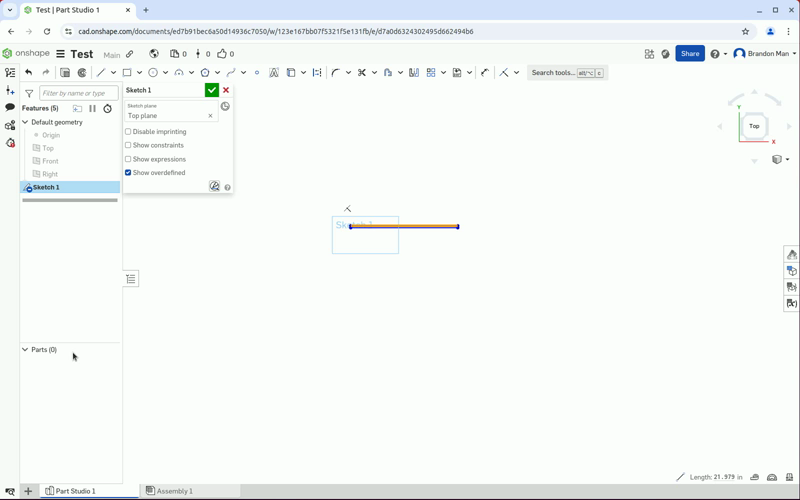
key(shift+e)
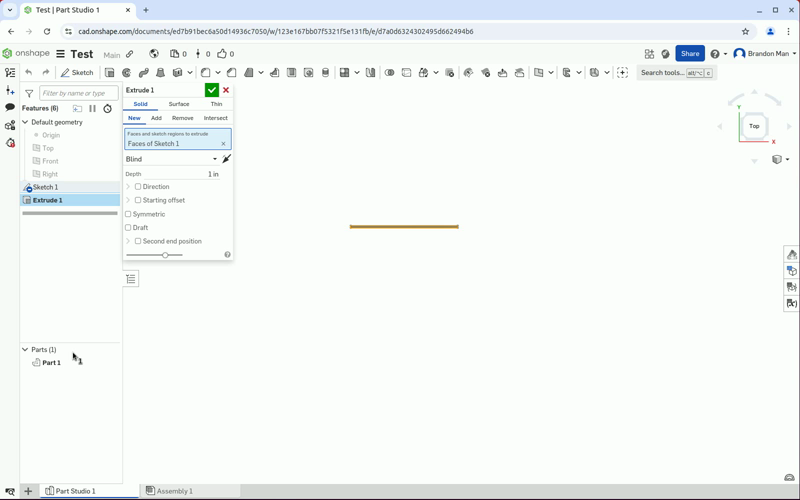
mouse_move(143, 106)
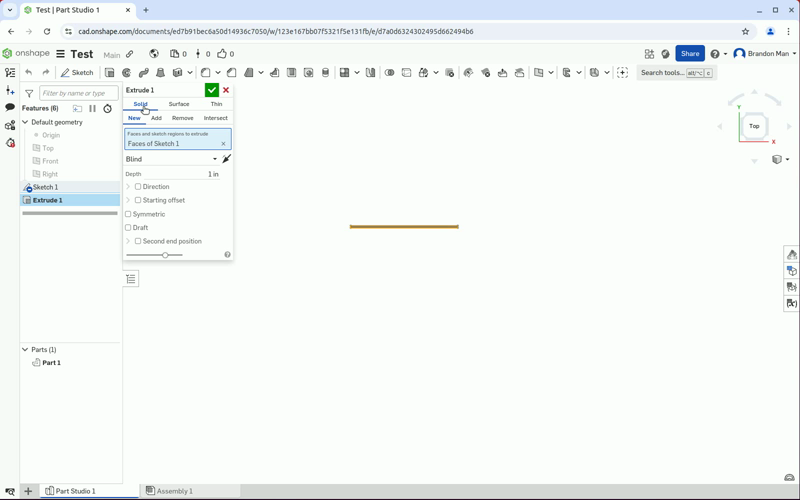
click(143, 106)
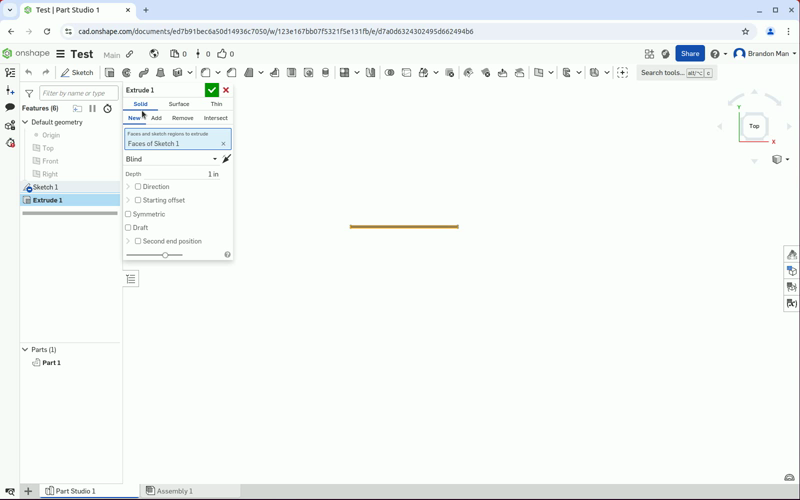
mouse_move(137, 120)
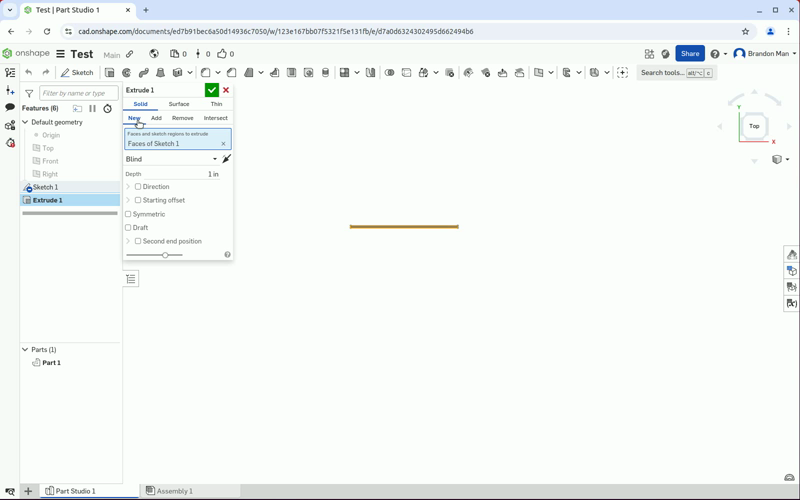
click(137, 120)
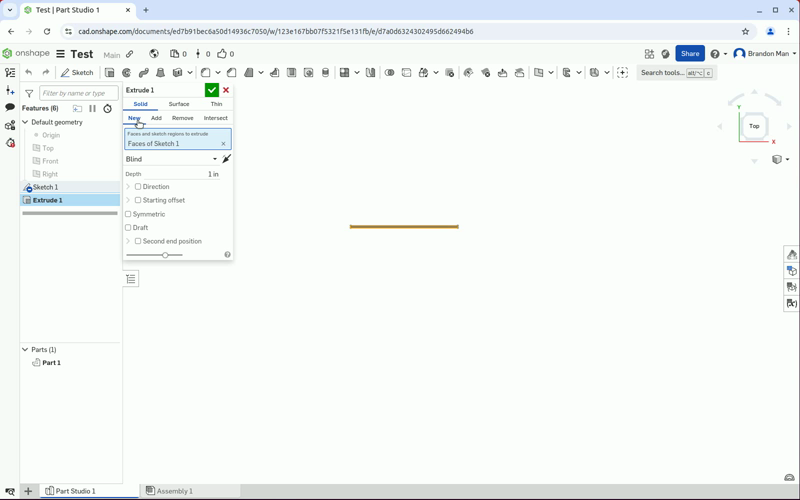
key(tab, 4)
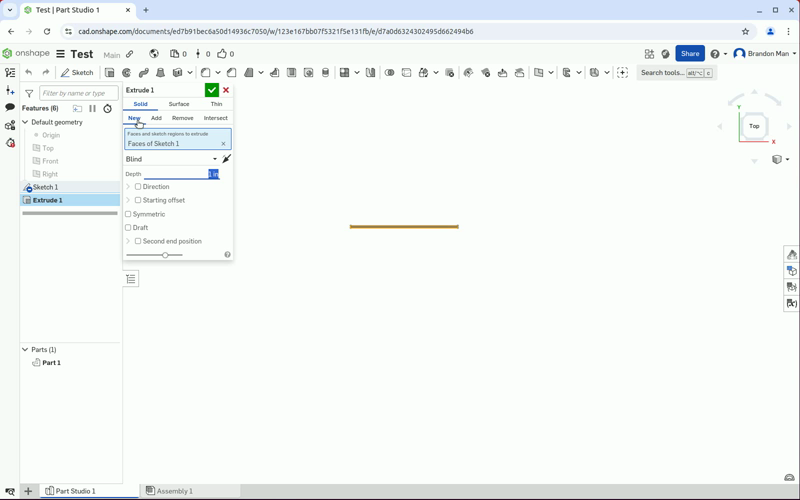
text(7.943)
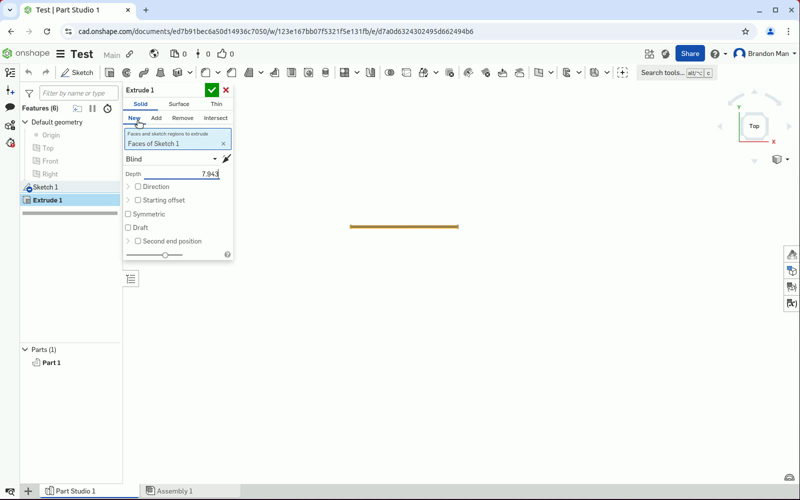
key(enter)
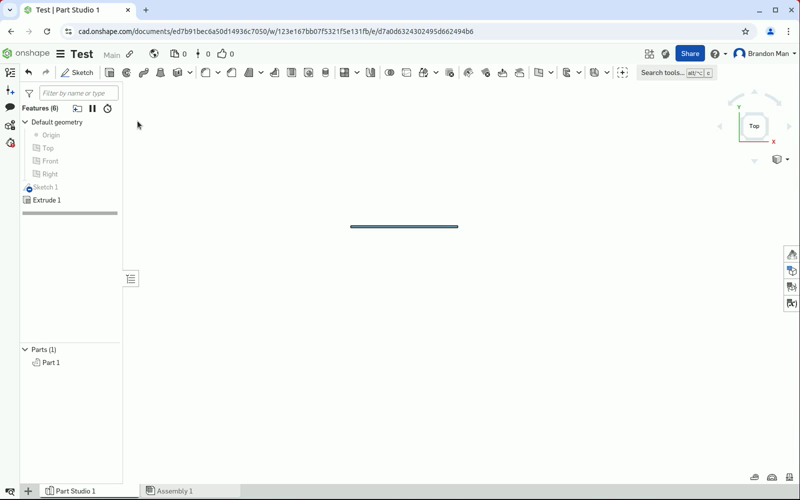
key(shift+h)
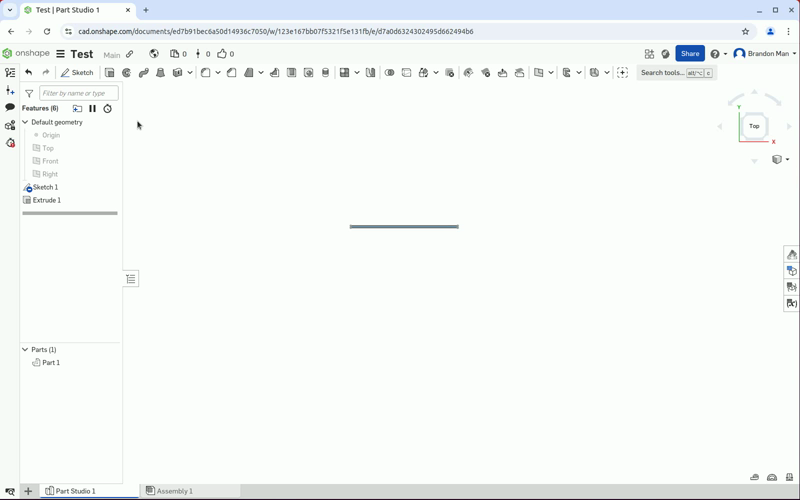
key(shift+h)
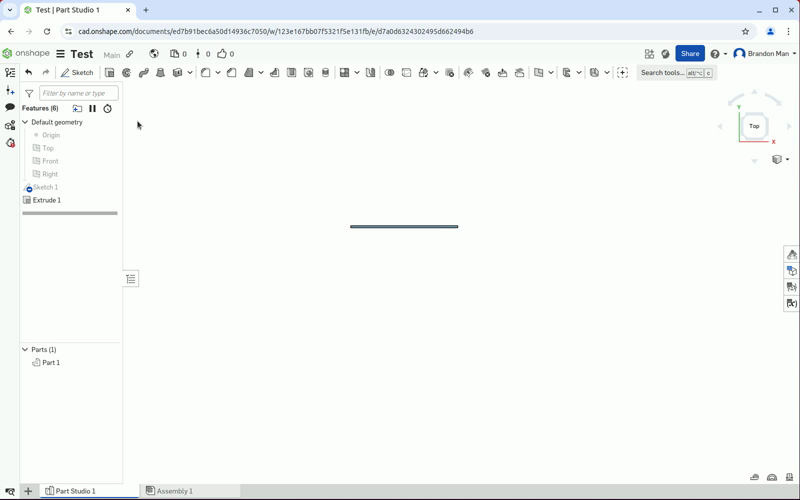
mouse_move(73, 189)
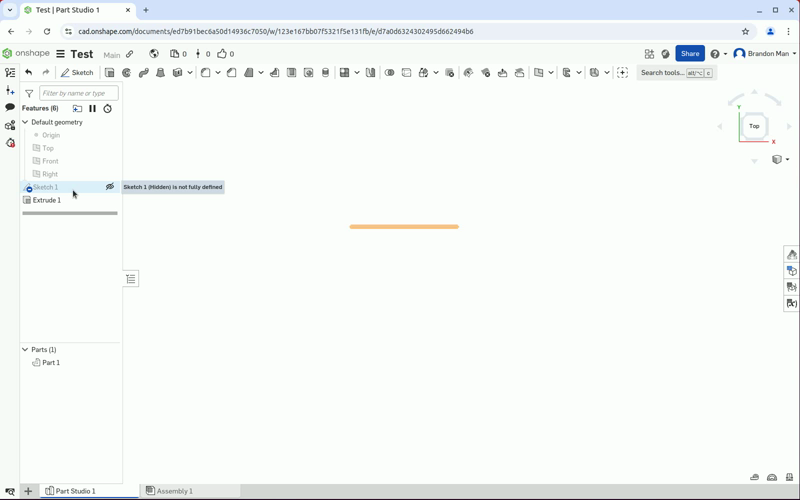
click(73, 189)
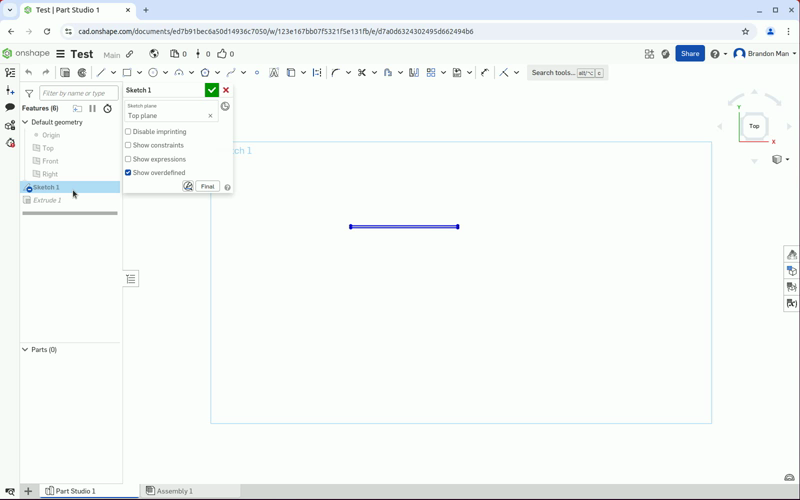
mouse_move(229, 92)
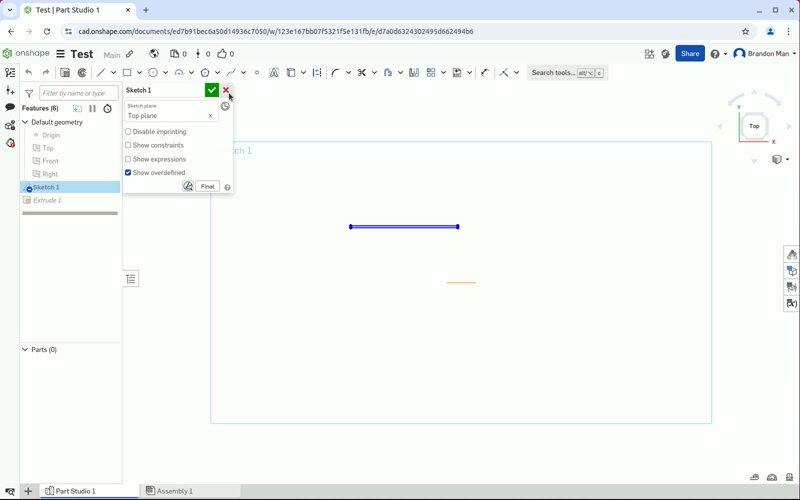
click(229, 92)
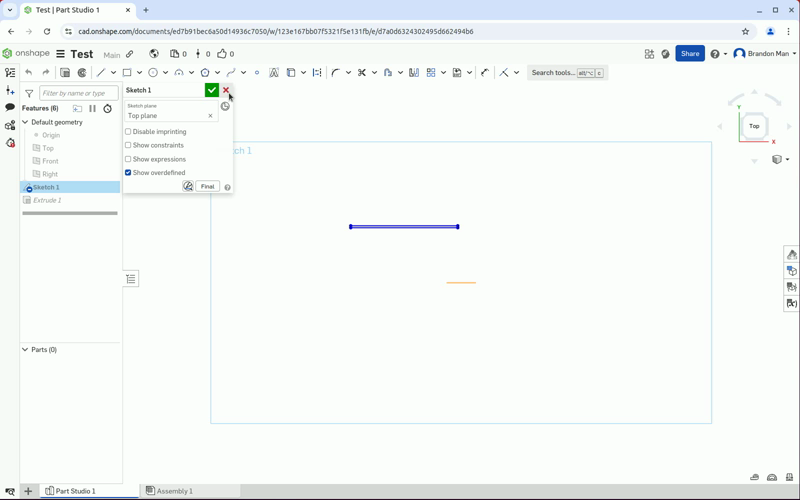
key(shift+s)
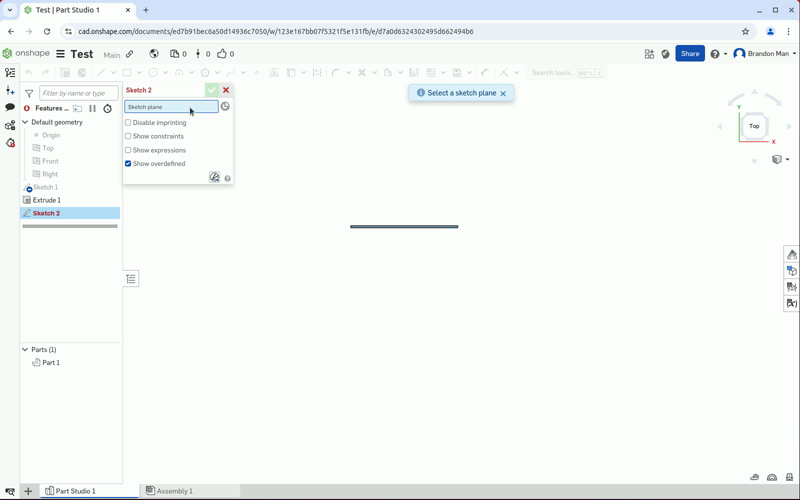
mouse_move(73, 150)
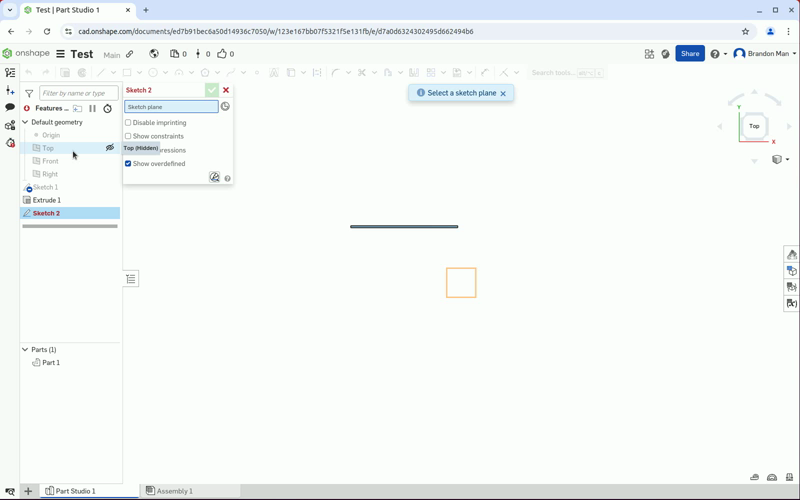
click(73, 150)
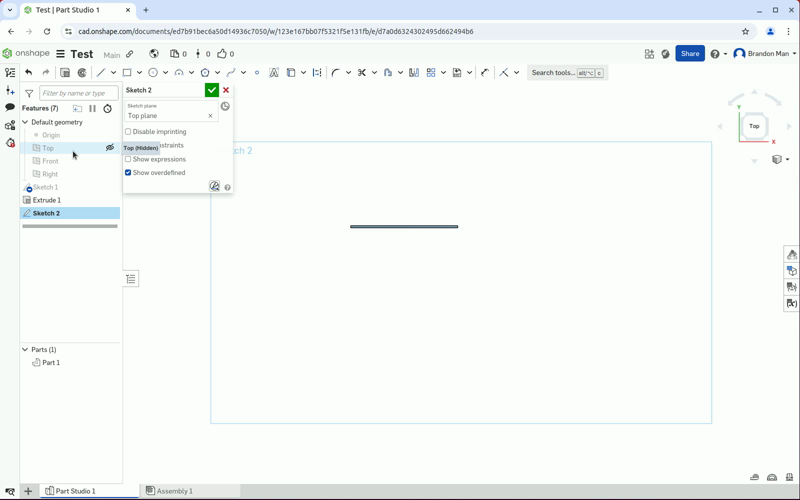
mouse_move(73, 352)
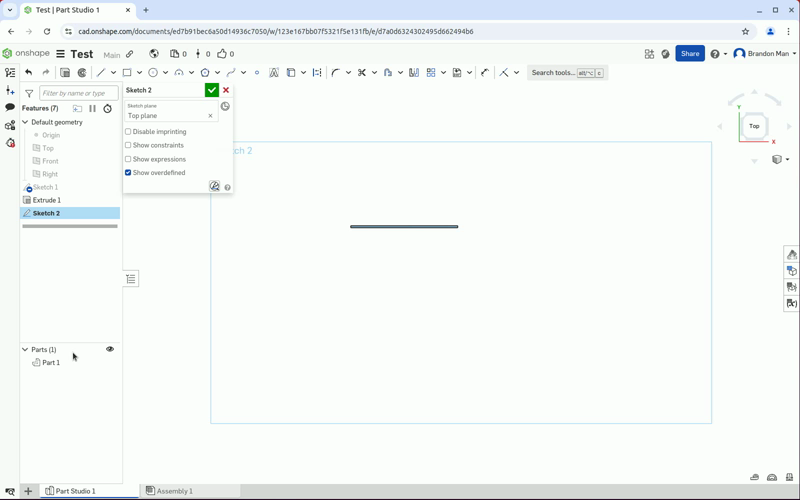
key(y)
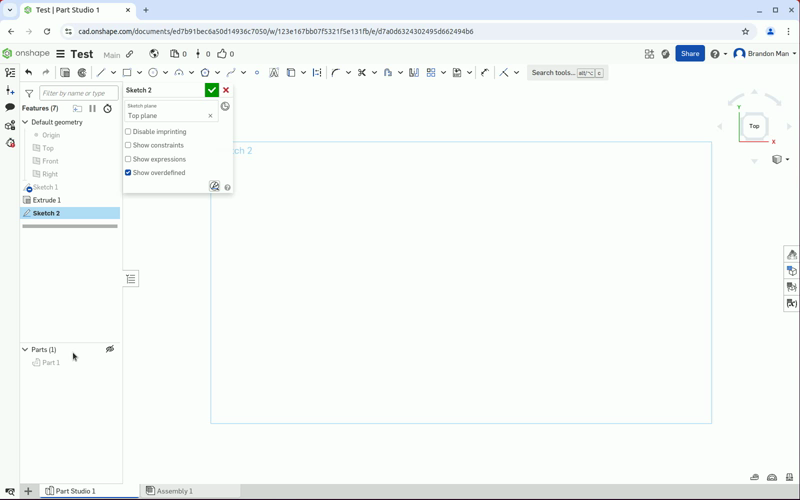
key(l)
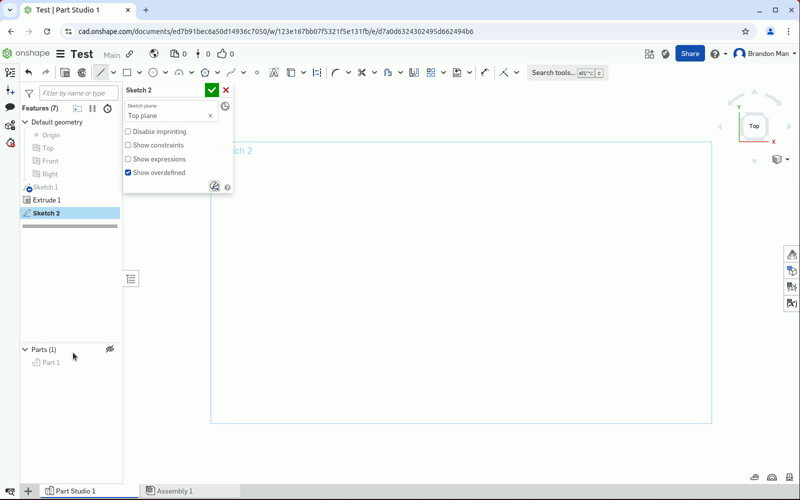
key_down(shift)
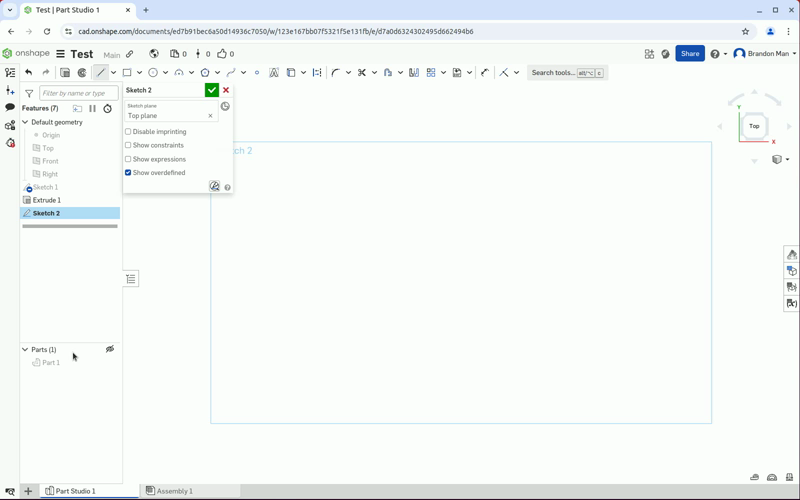
mouse_move(350, 282)
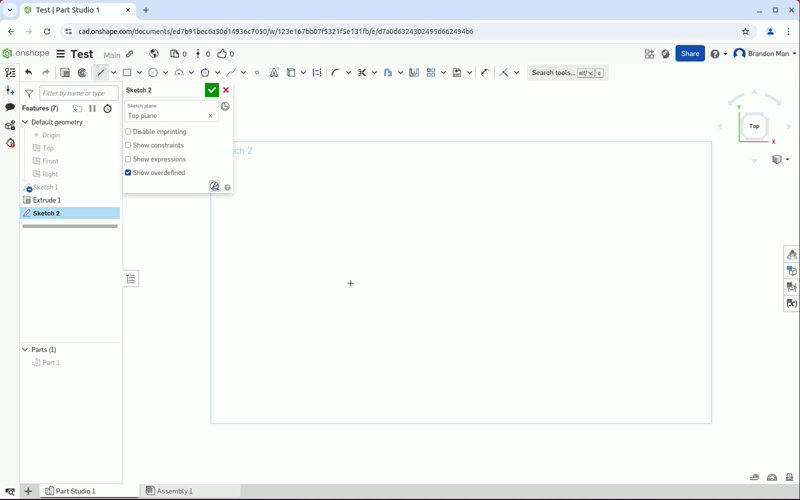
click(350, 282)
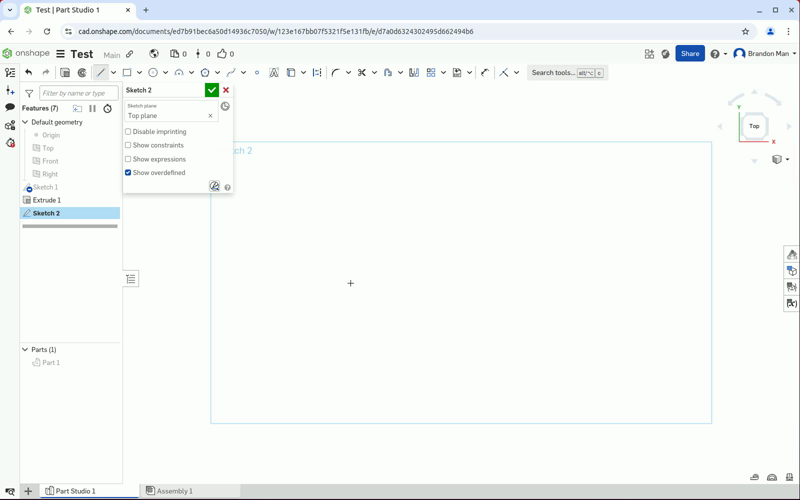
key_up(shift)
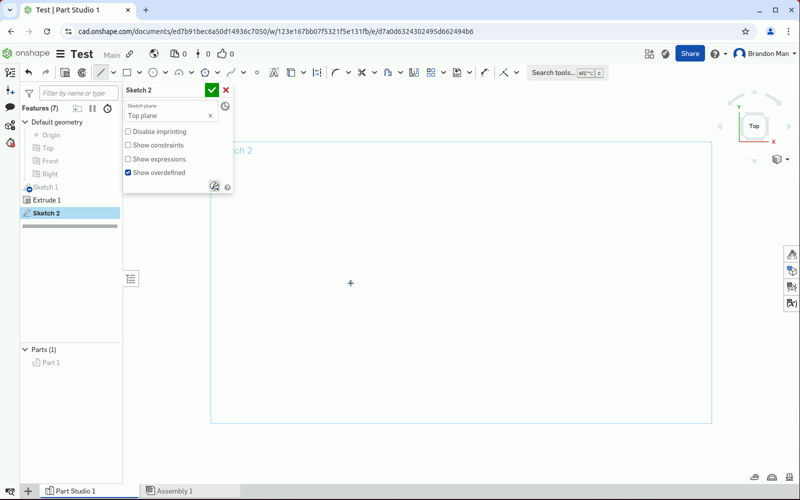
key_down(shift)
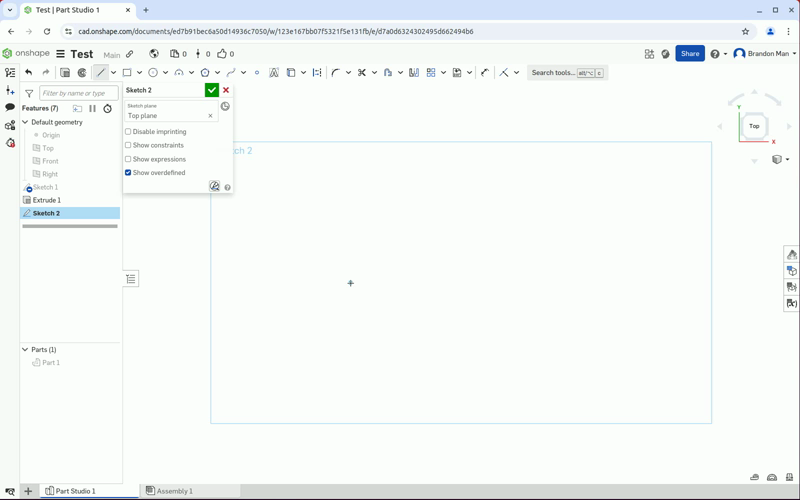
mouse_move(457, 282)
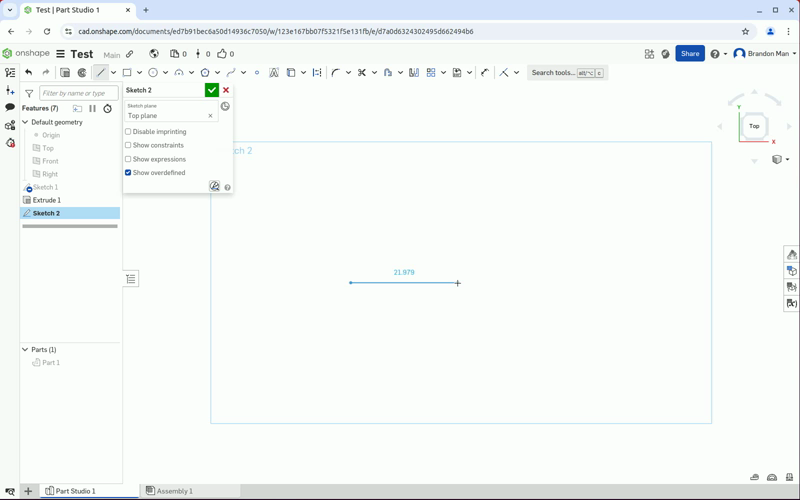
click(457, 282)
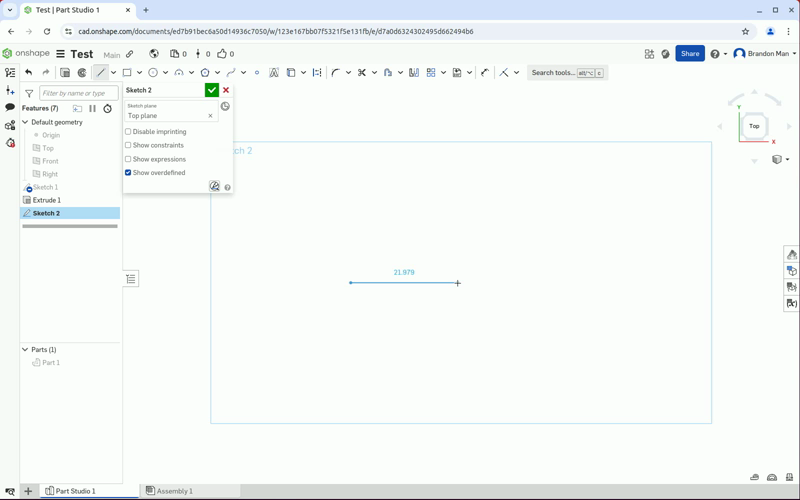
key_up(shift)
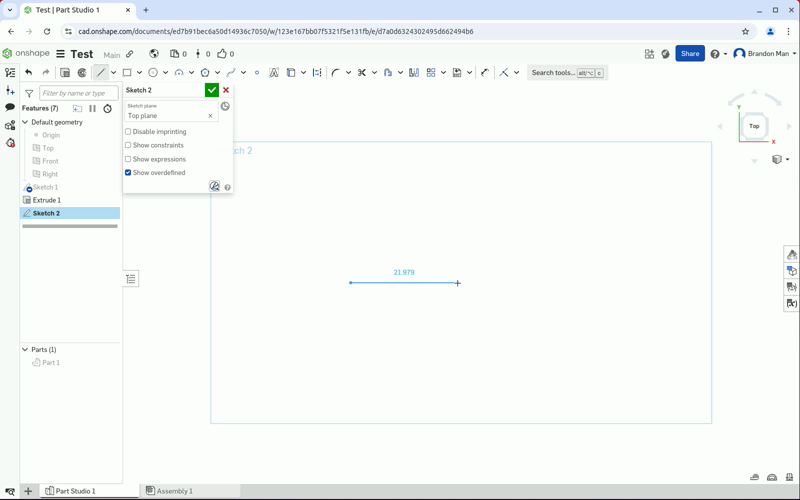
key_down(shift)
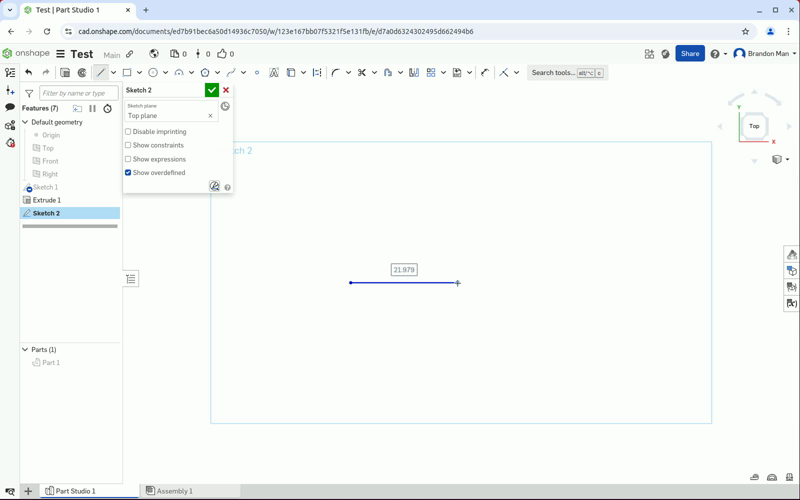
mouse_move(487, 282)
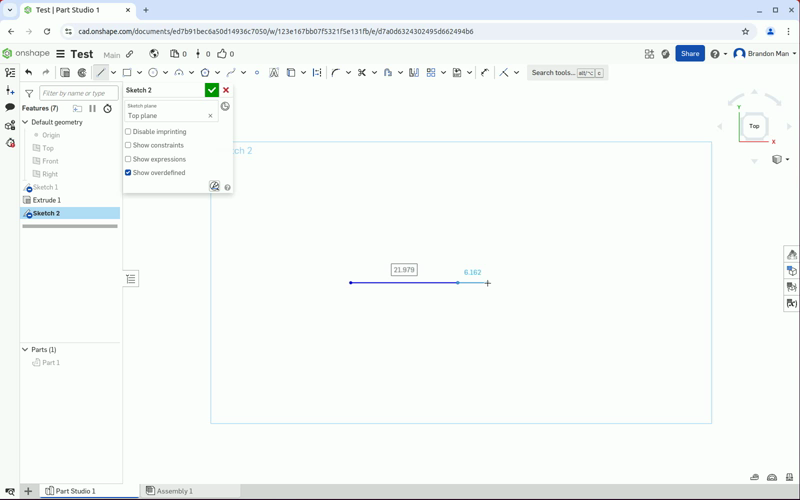
mouse_move(457, 280)
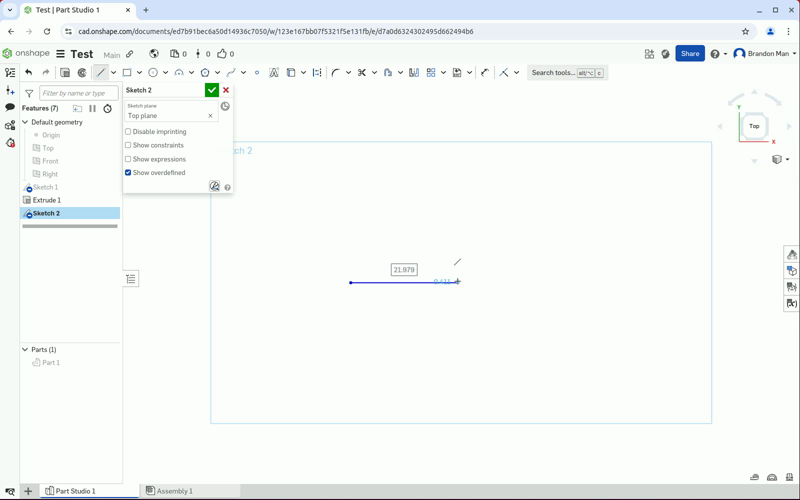
scroll(6)
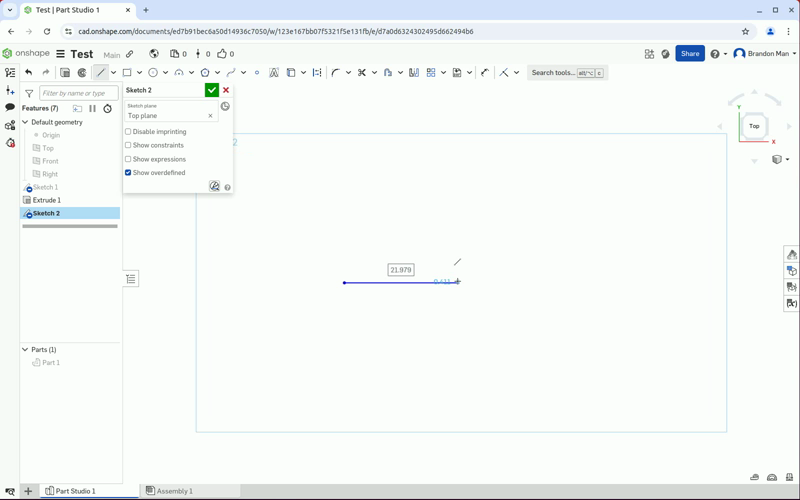
scroll(6)
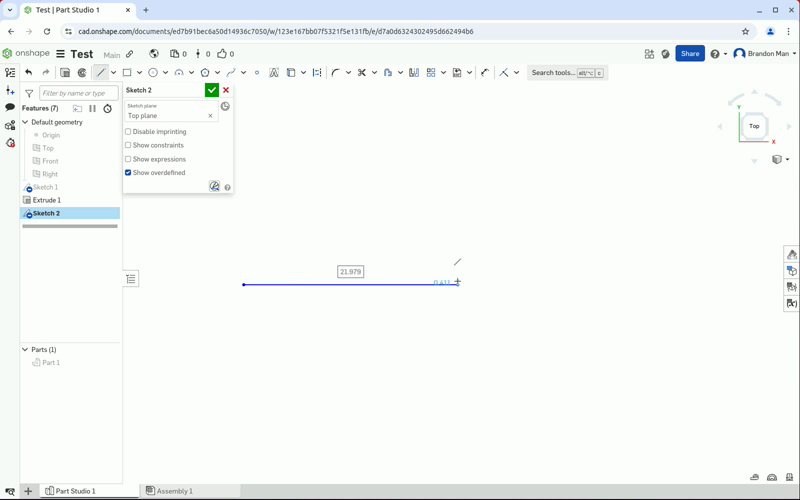
scroll(6)
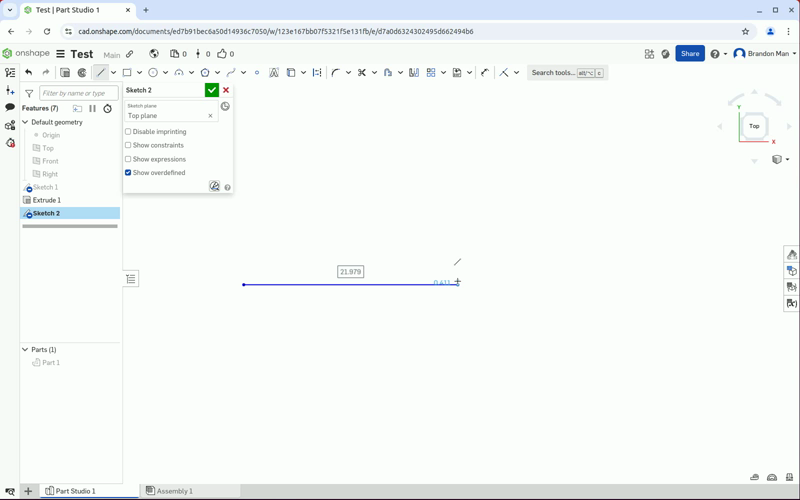
scroll(6)
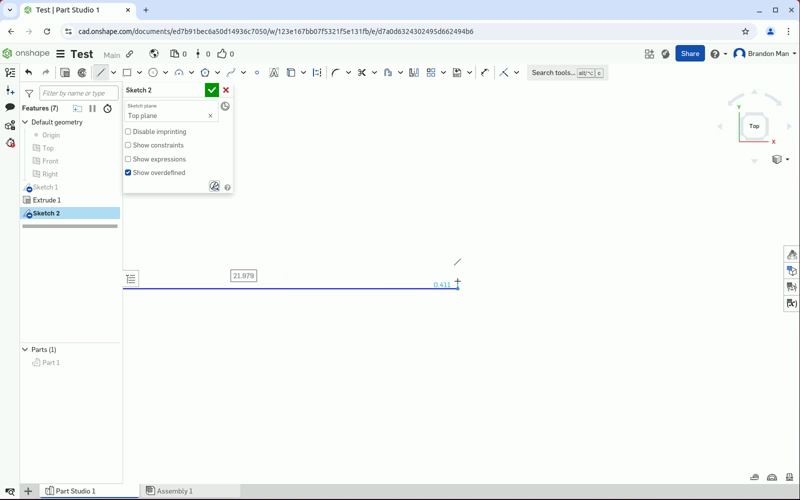
scroll(6)
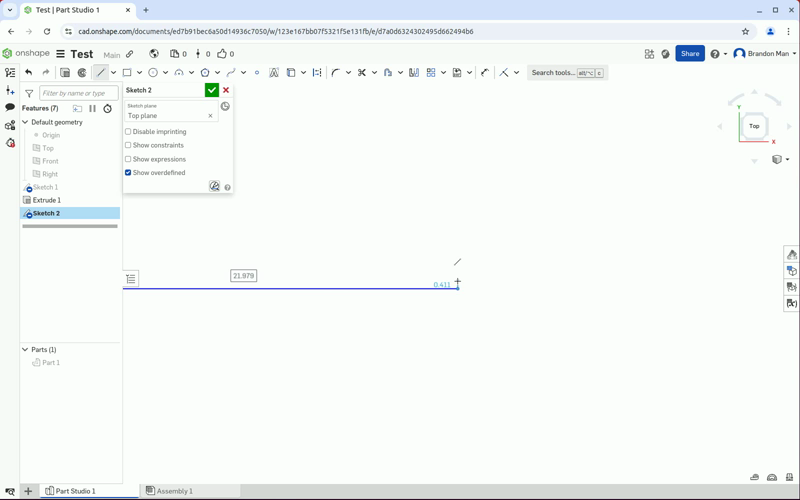
scroll(6)
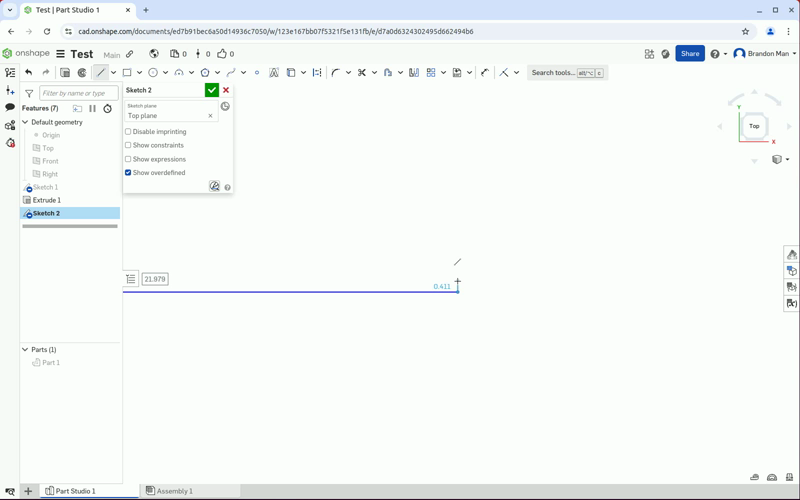
scroll(6)
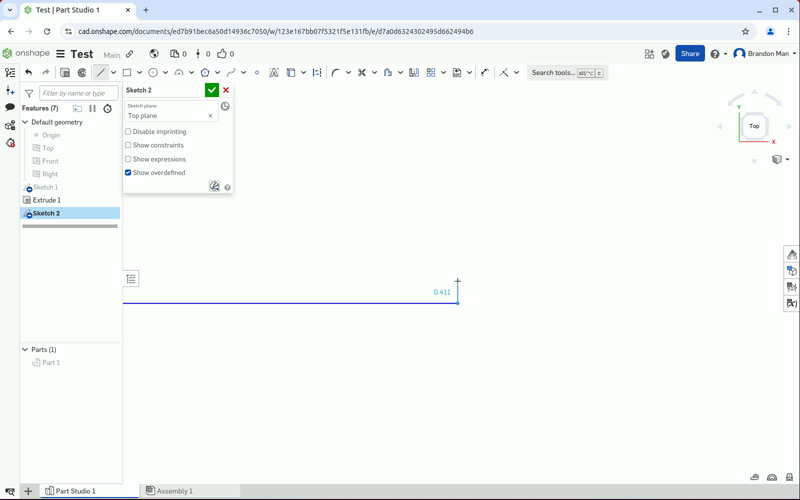
click(457, 280)
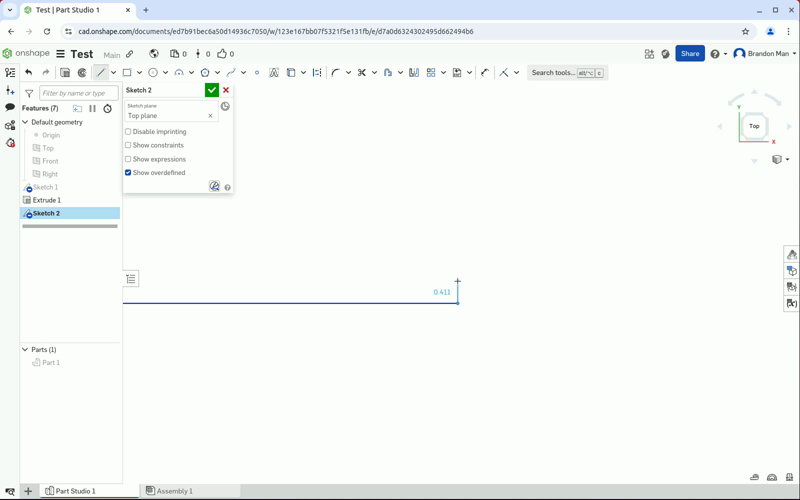
scroll(-6)
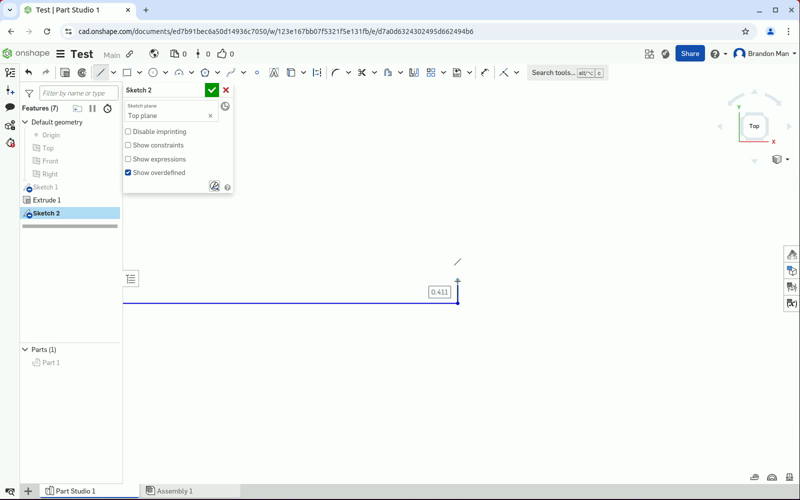
scroll(-6)
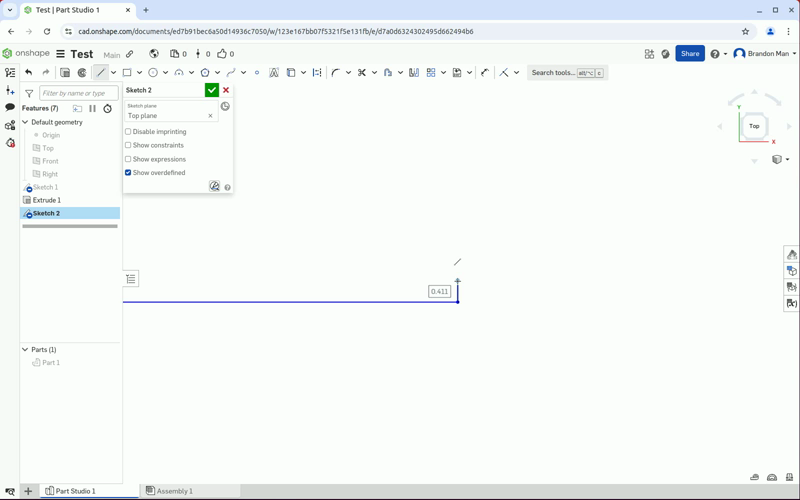
scroll(-6)
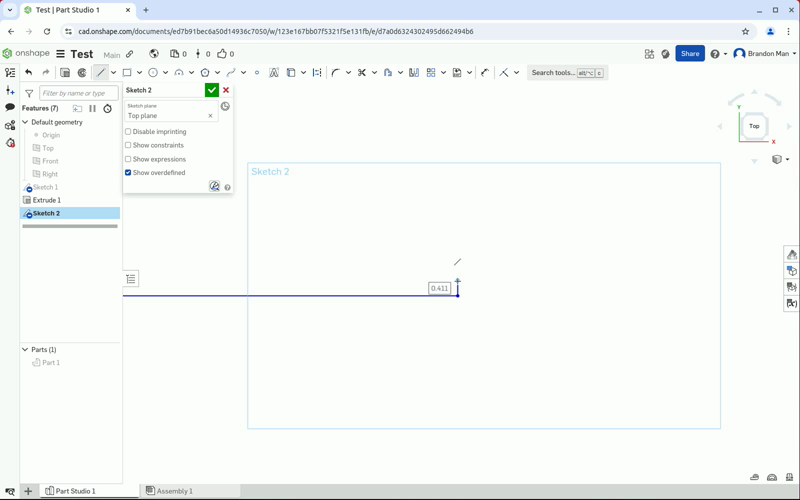
scroll(-6)
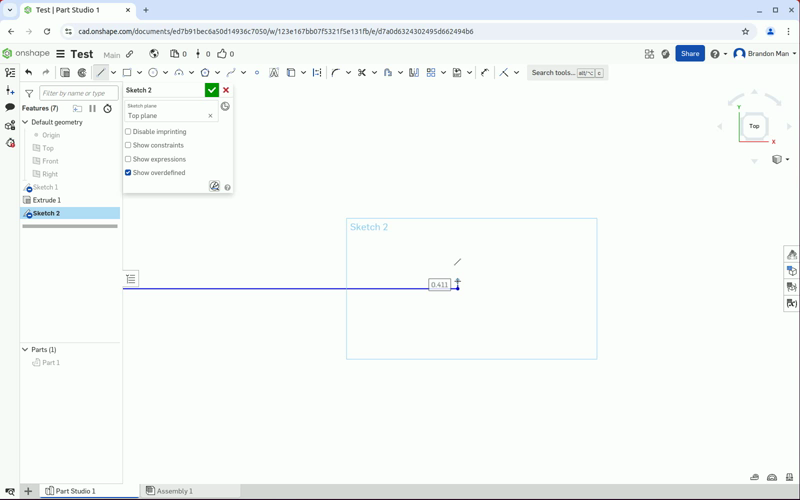
scroll(-6)
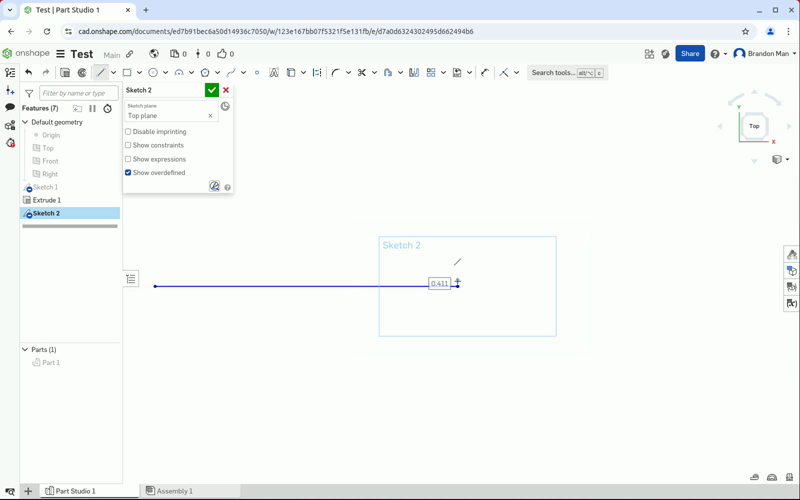
scroll(-6)
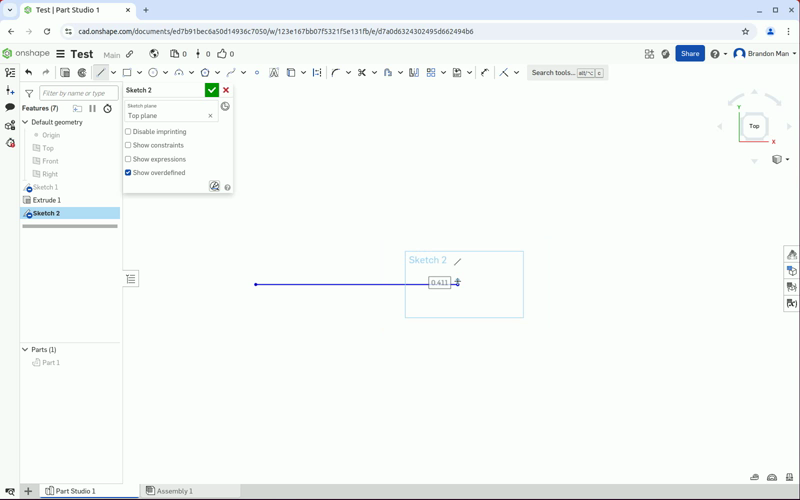
scroll(-6)
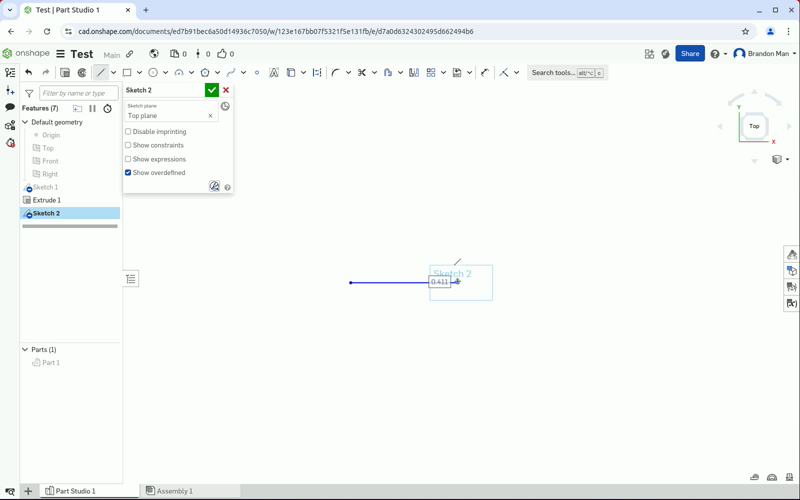
key_up(shift)
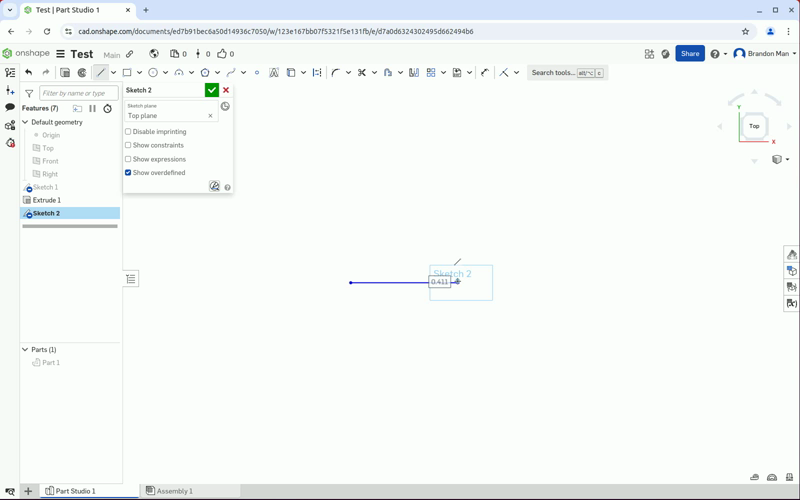
key_down(shift)
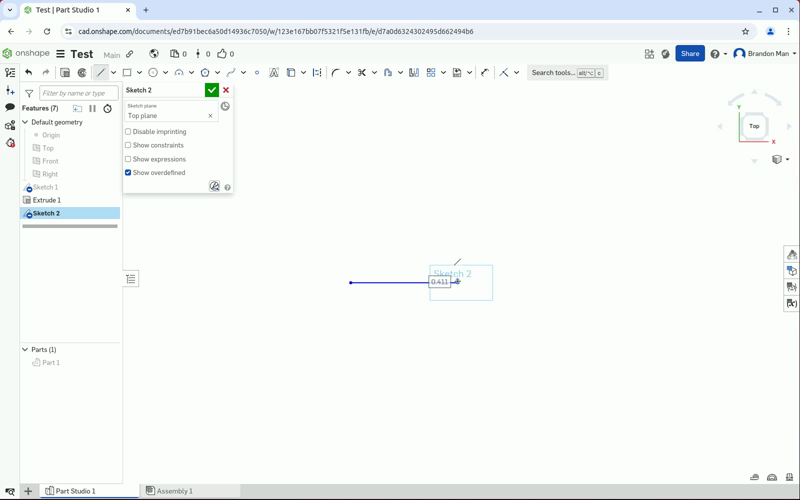
mouse_move(350, 280)
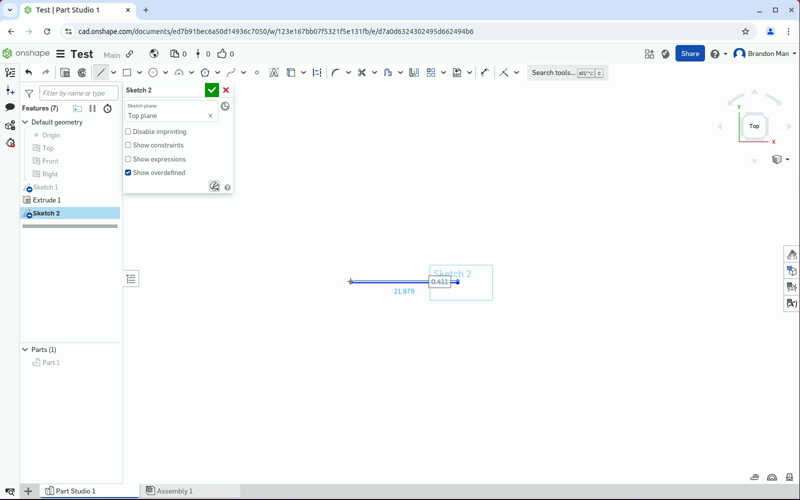
scroll(6)
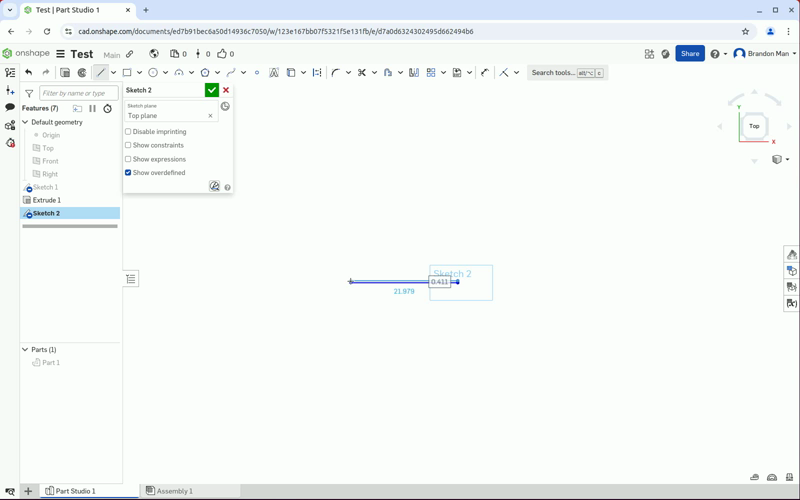
scroll(6)
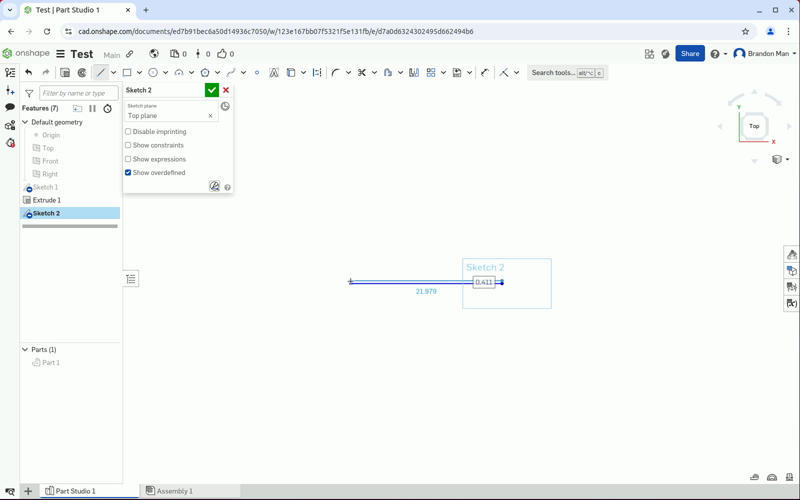
scroll(6)
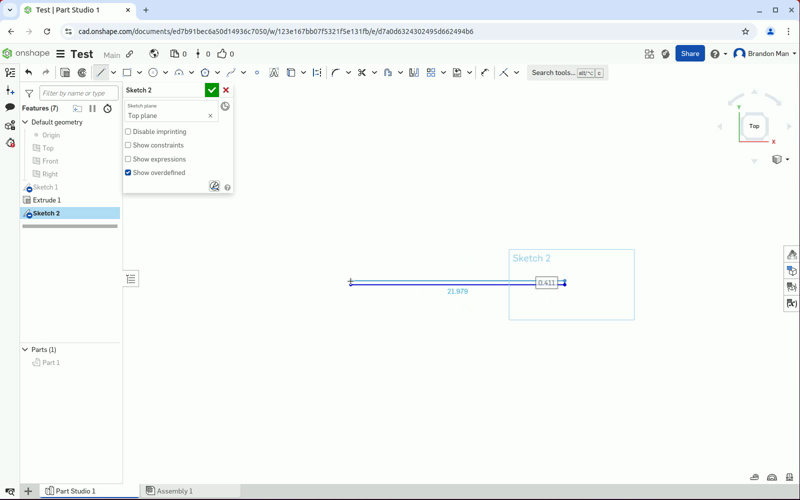
scroll(6)
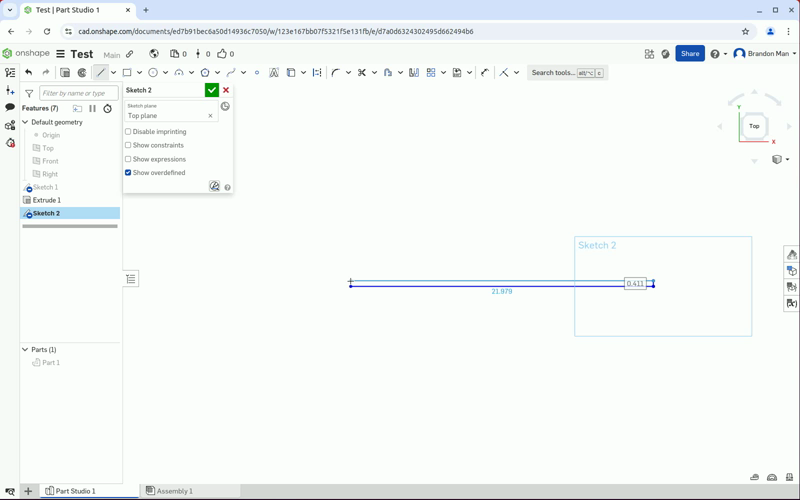
scroll(6)
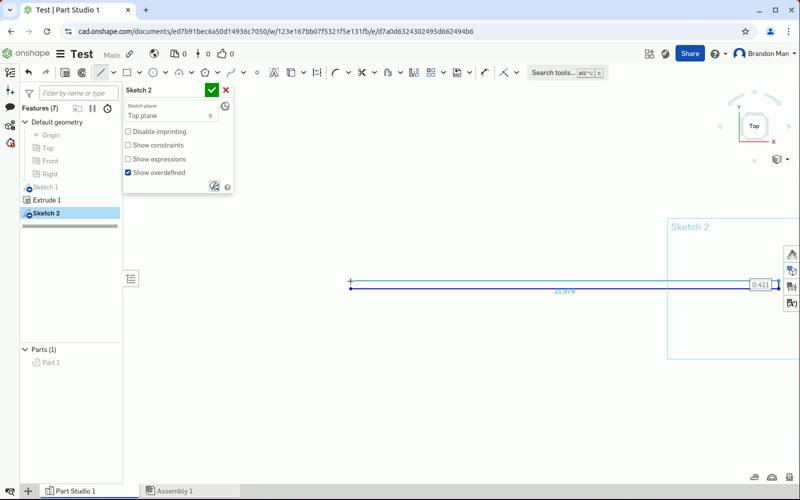
scroll(6)
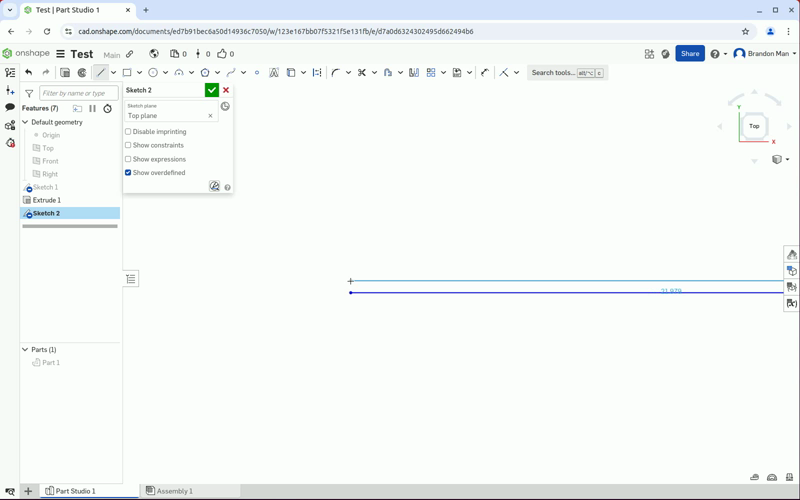
scroll(6)
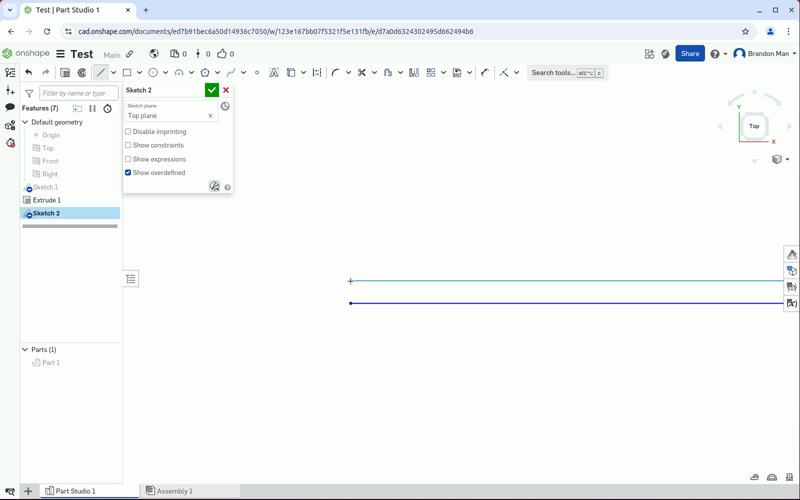
click(350, 280)
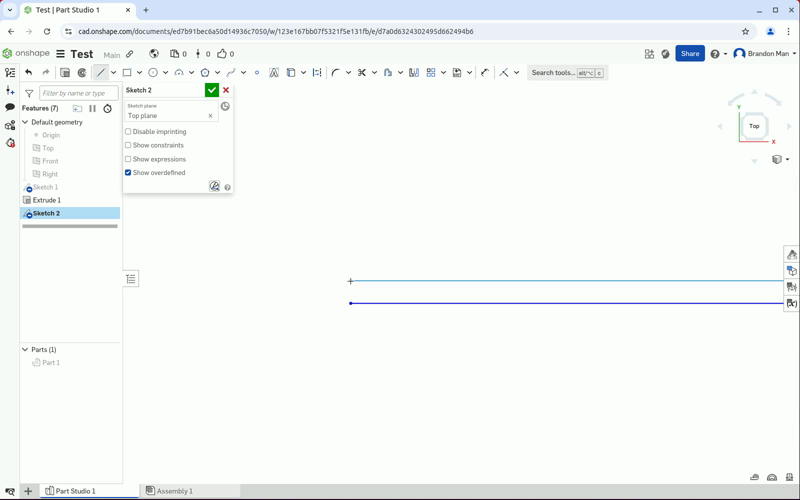
scroll(-6)
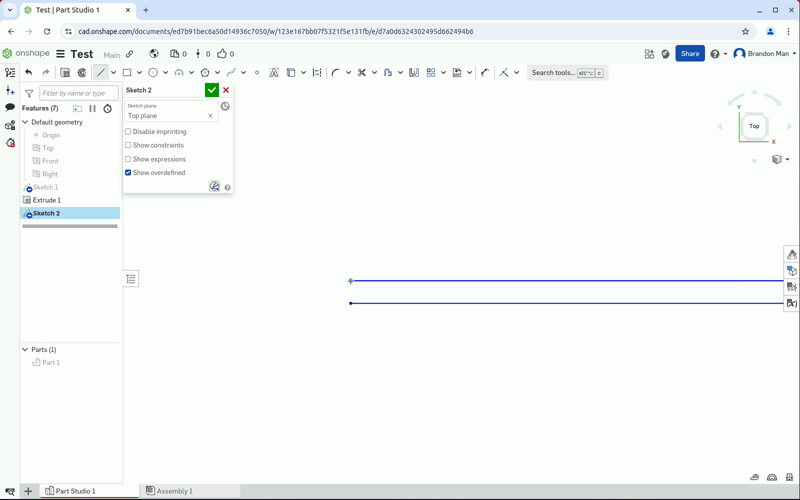
scroll(-6)
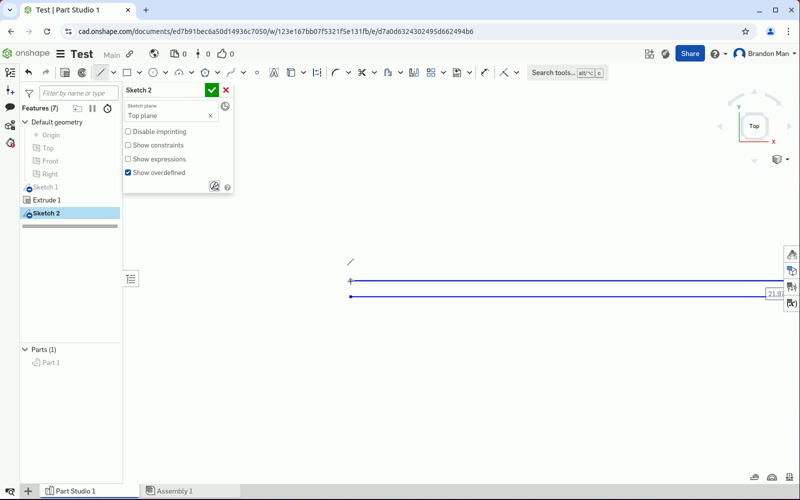
scroll(-6)
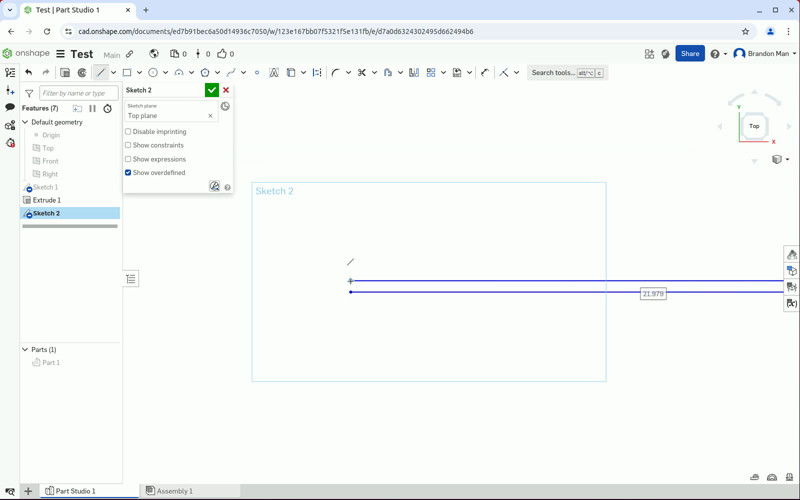
scroll(-6)
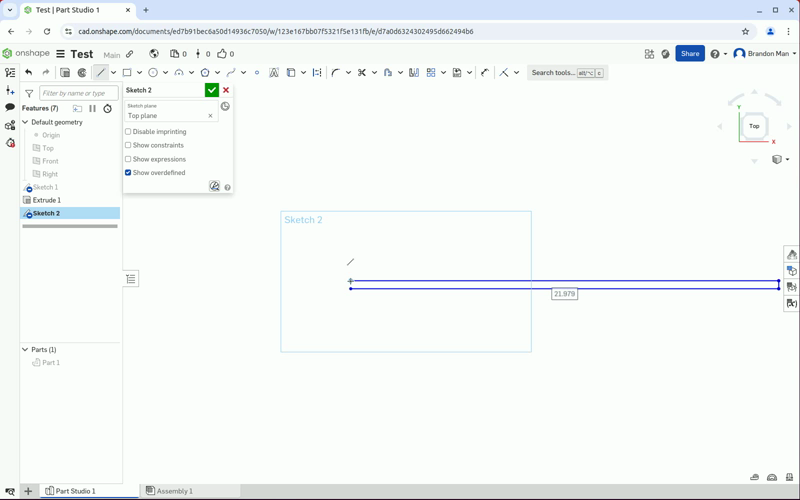
scroll(-6)
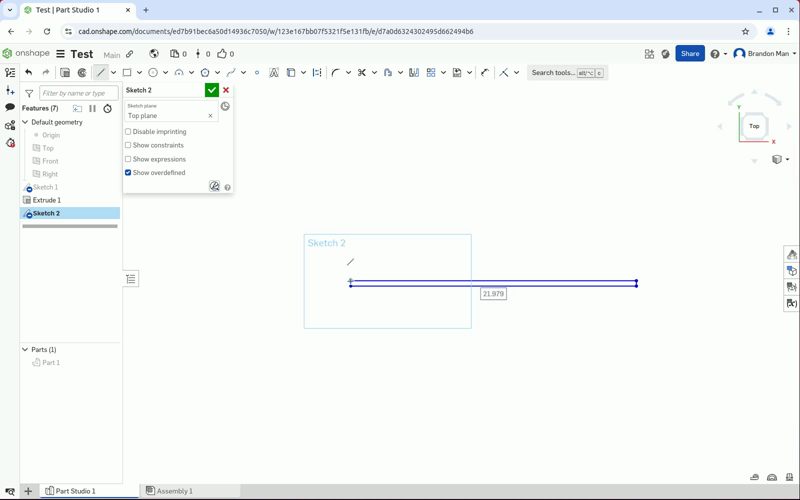
scroll(-6)
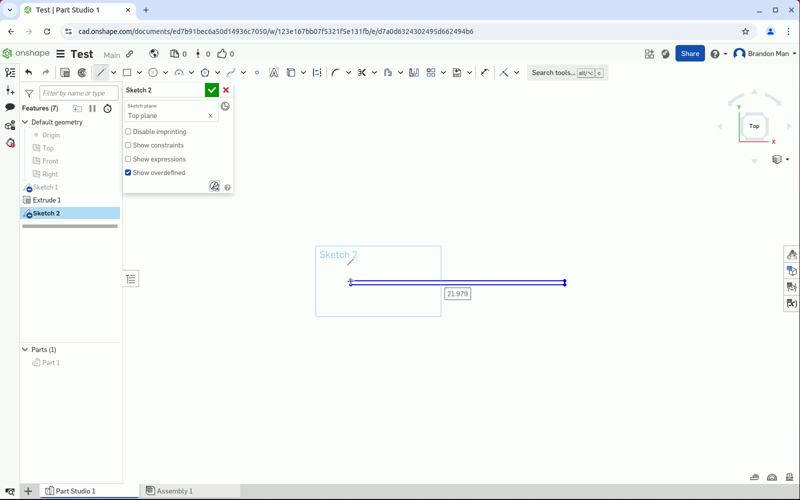
scroll(-6)
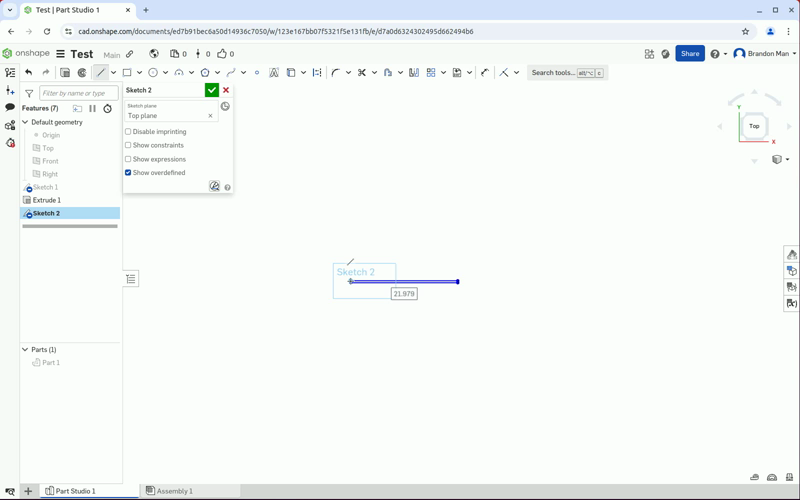
key_up(shift)
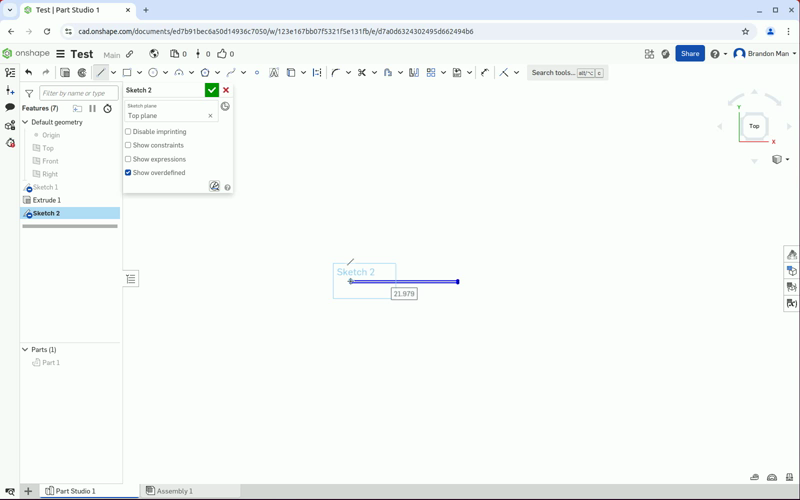
mouse_move(380, 280)
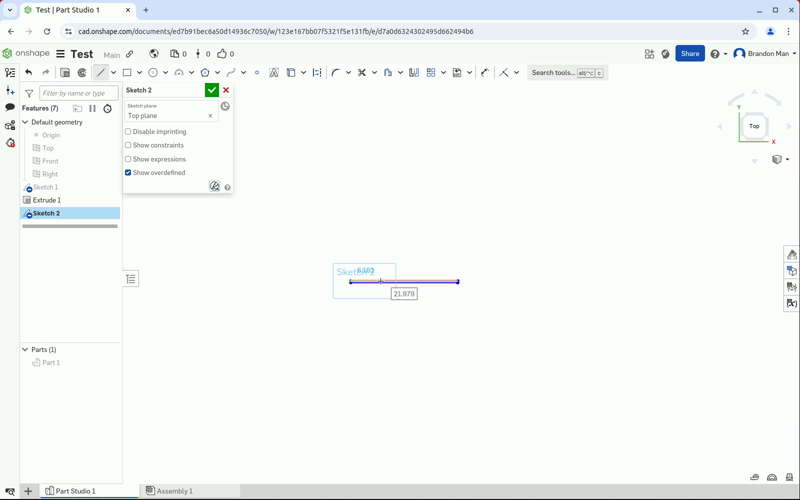
key_down(shift)
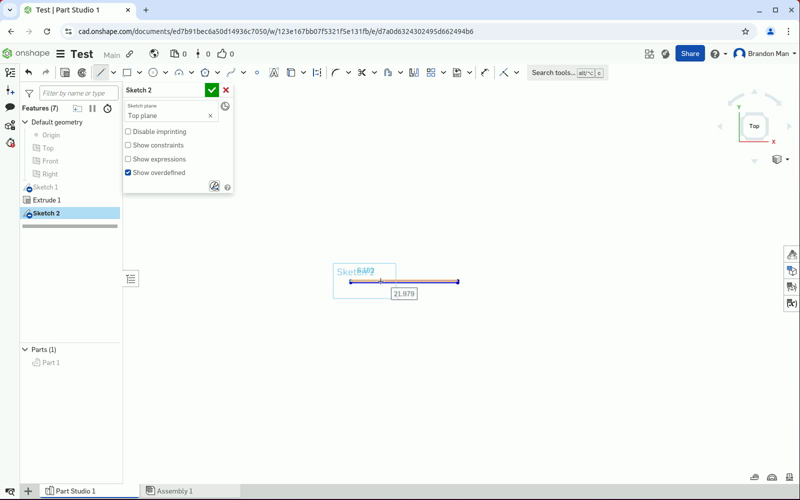
mouse_move(350, 282)
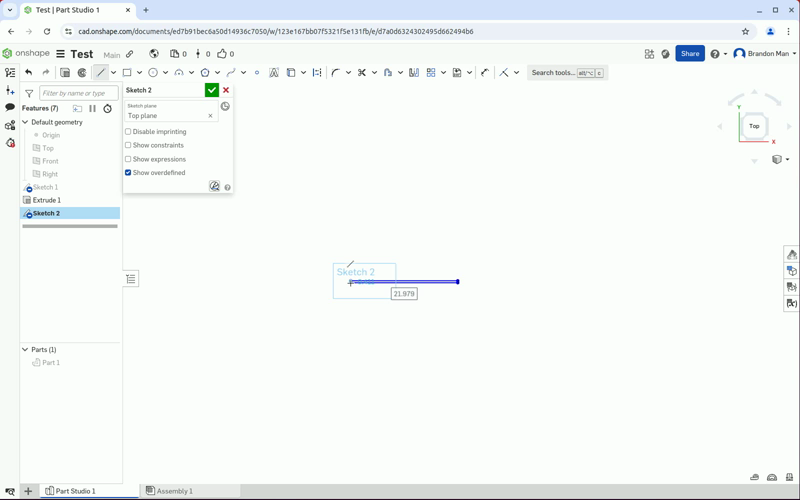
scroll(6)
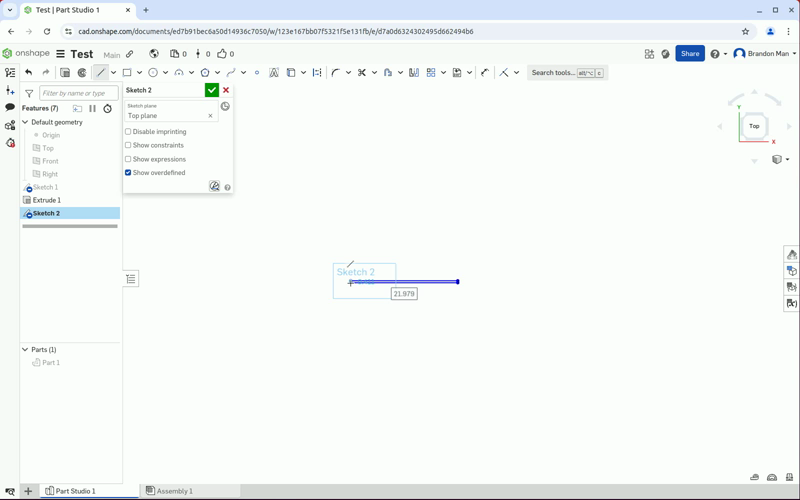
scroll(6)
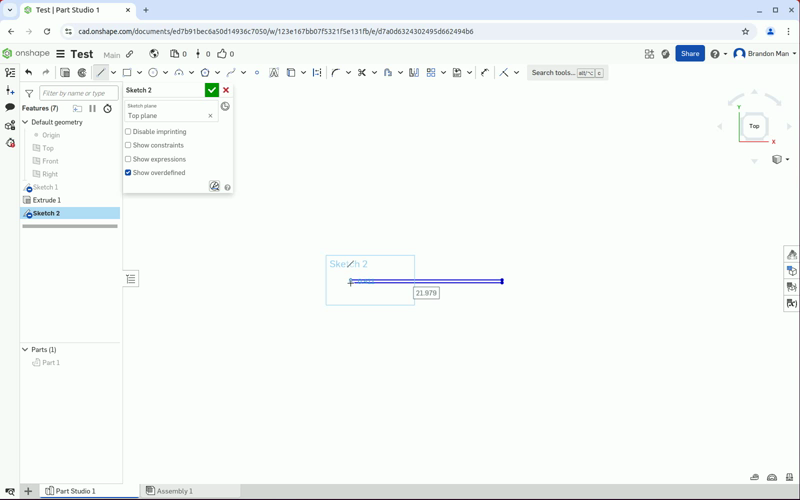
scroll(6)
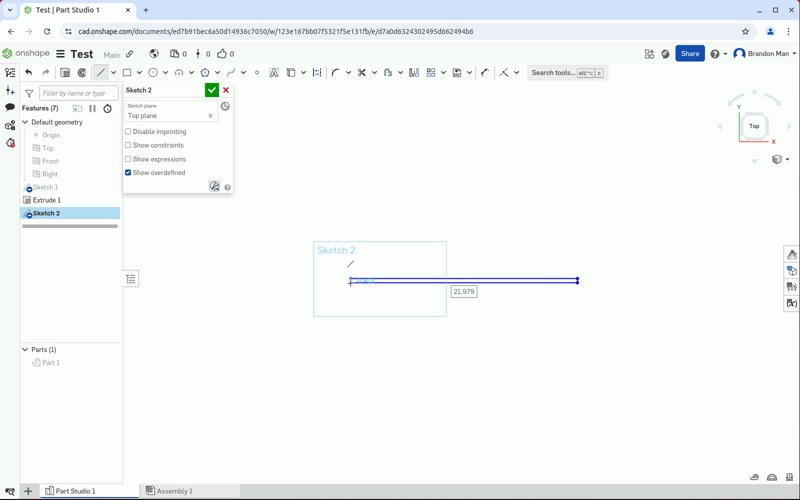
scroll(6)
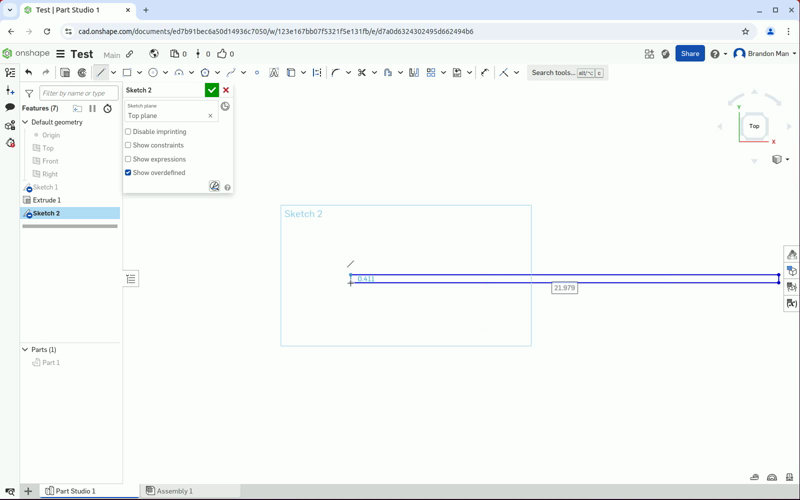
scroll(6)
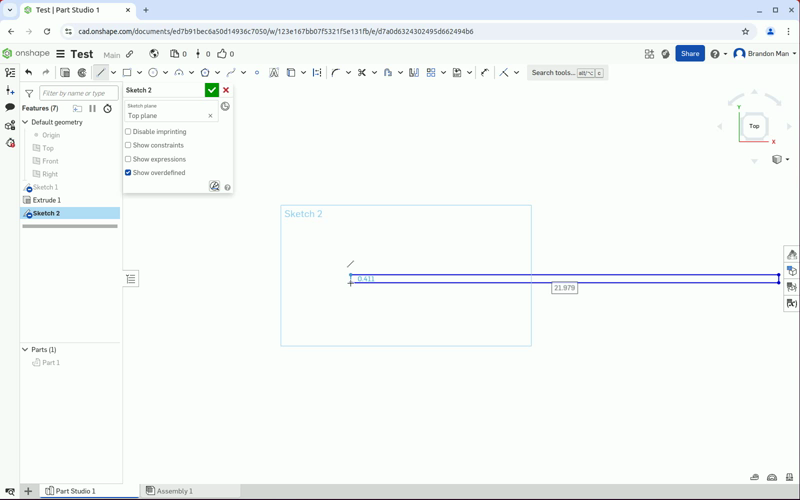
scroll(6)
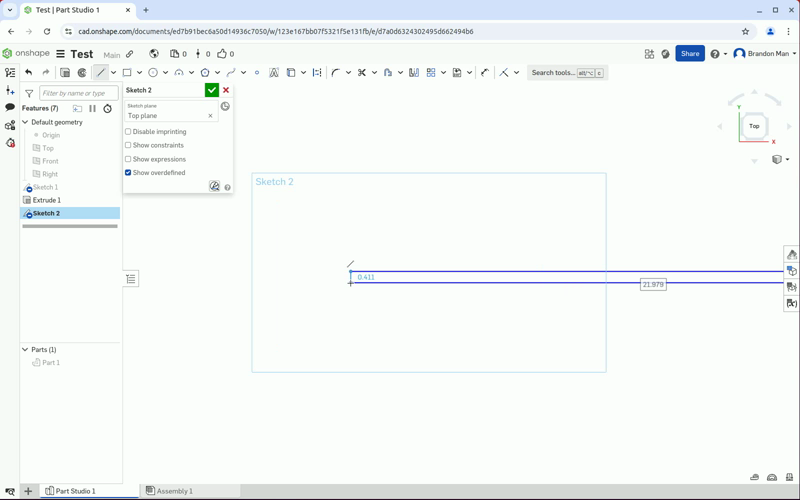
scroll(6)
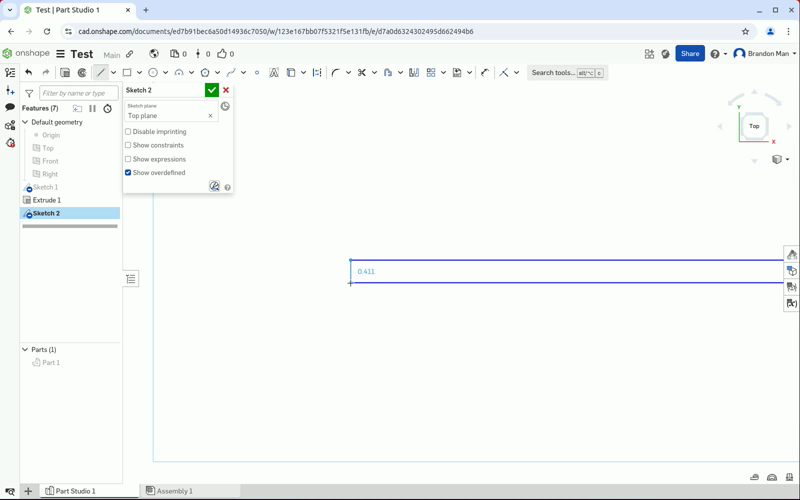
key_up(shift)
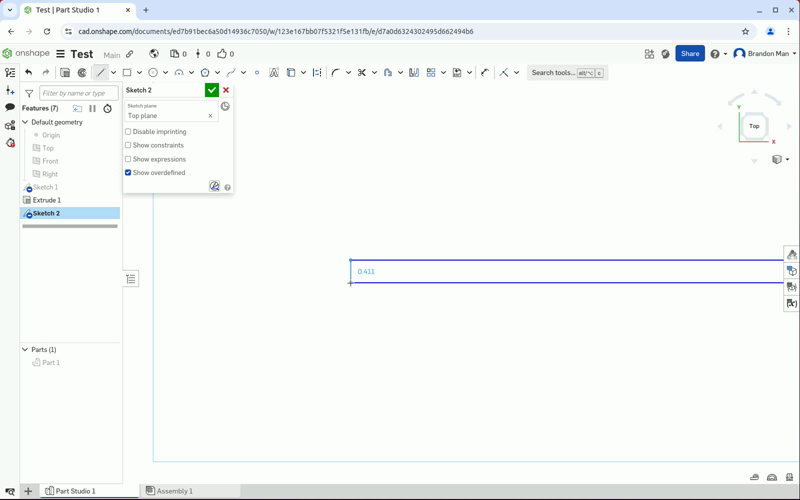
click(350, 282)
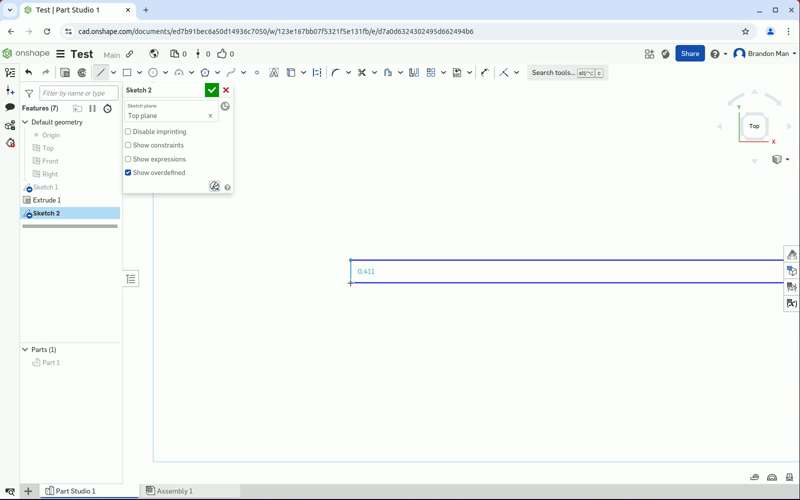
scroll(-6)
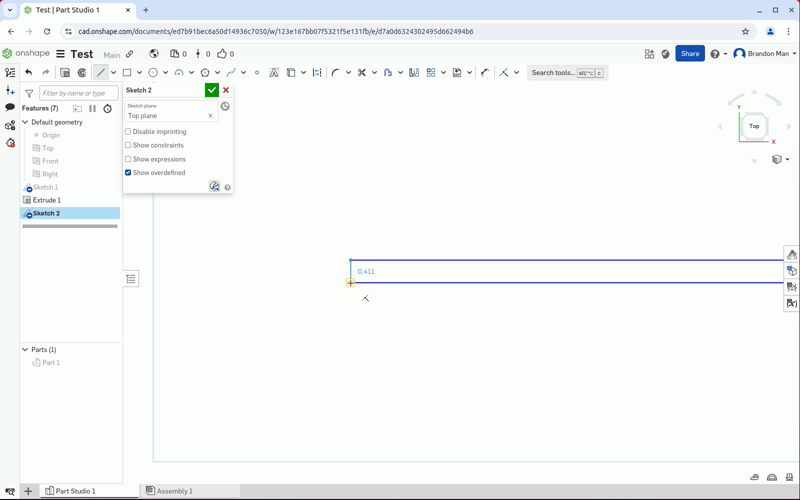
scroll(-6)
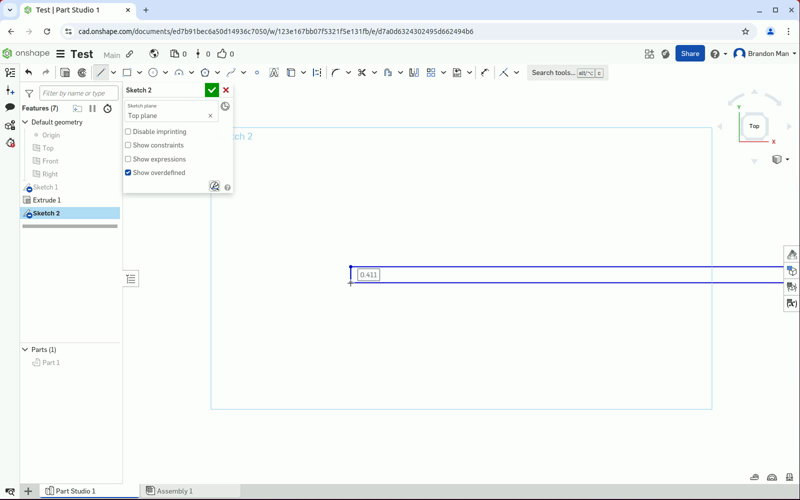
scroll(-6)
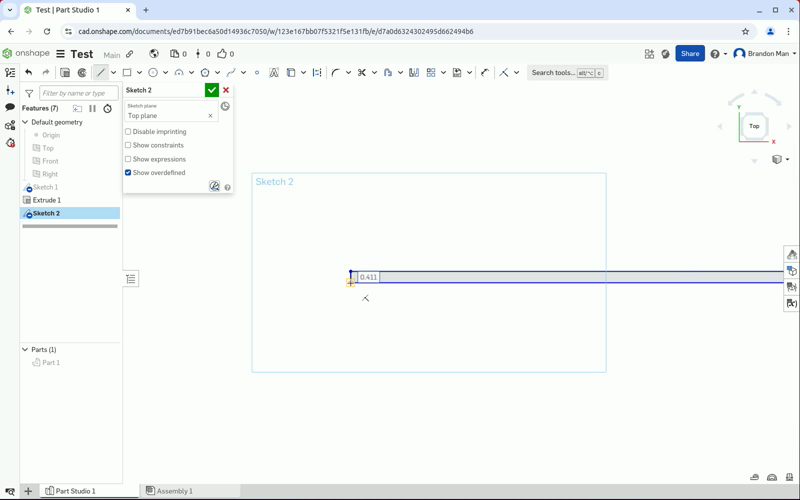
scroll(-6)
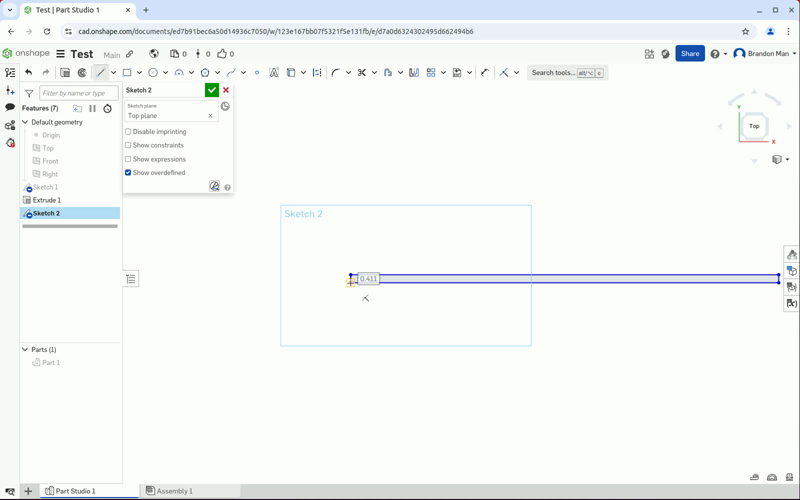
scroll(-6)
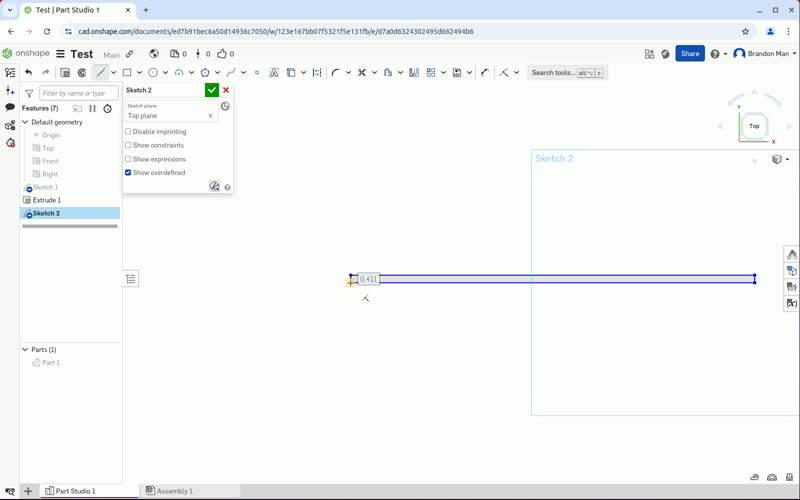
scroll(-6)
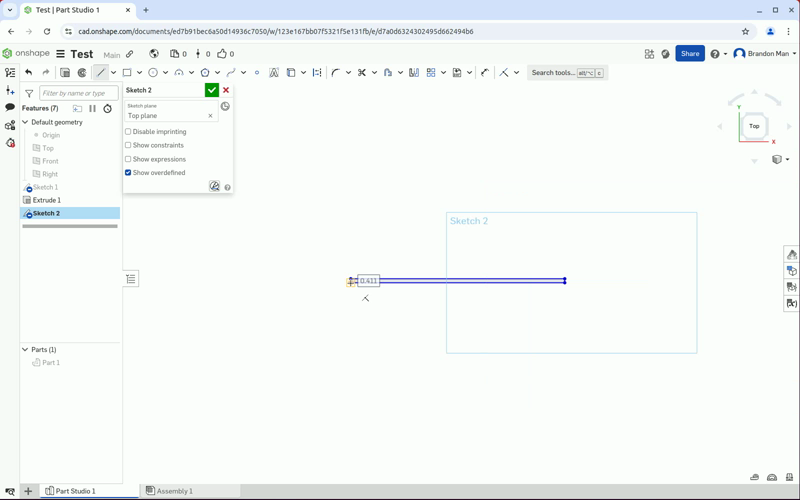
scroll(-6)
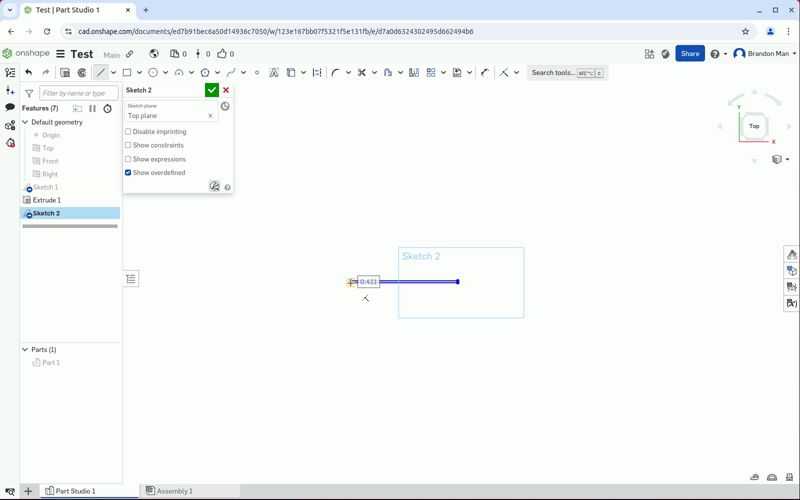
key(esc)
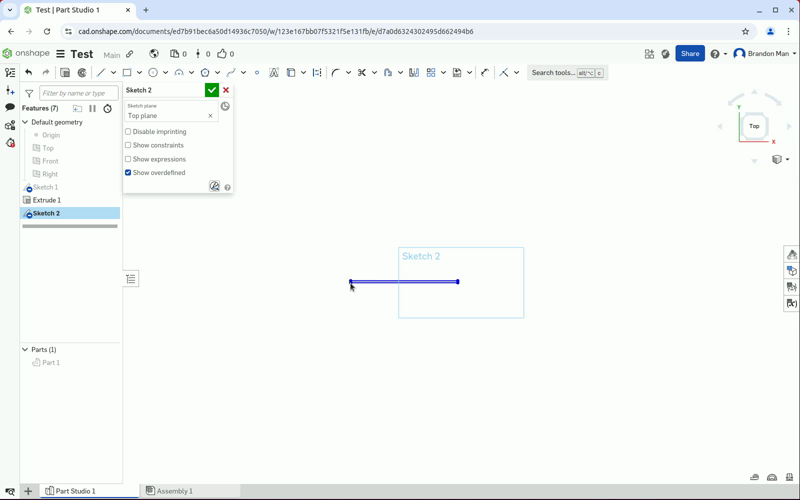
mouse_move(416, 281)
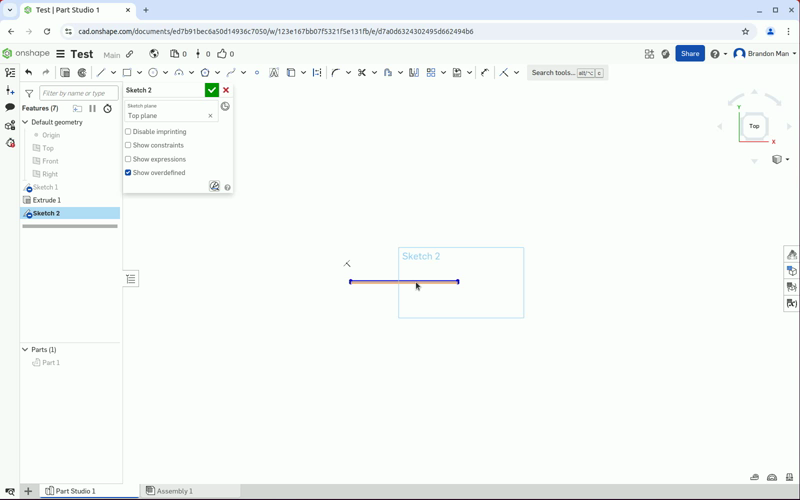
scroll(6)
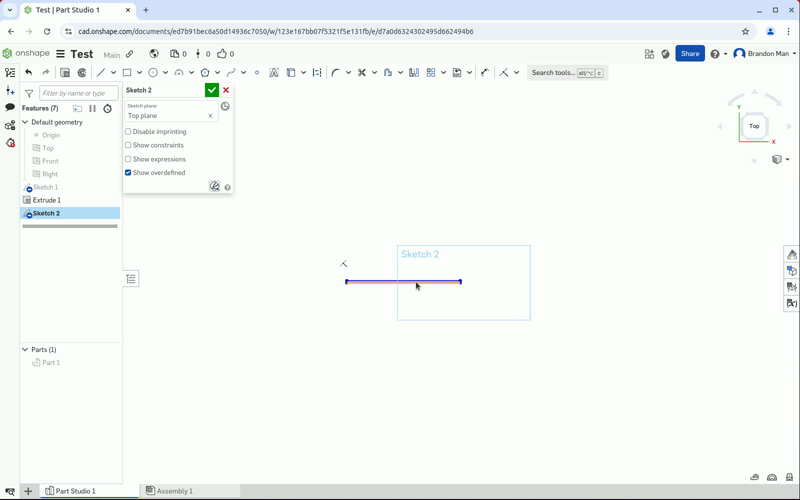
scroll(6)
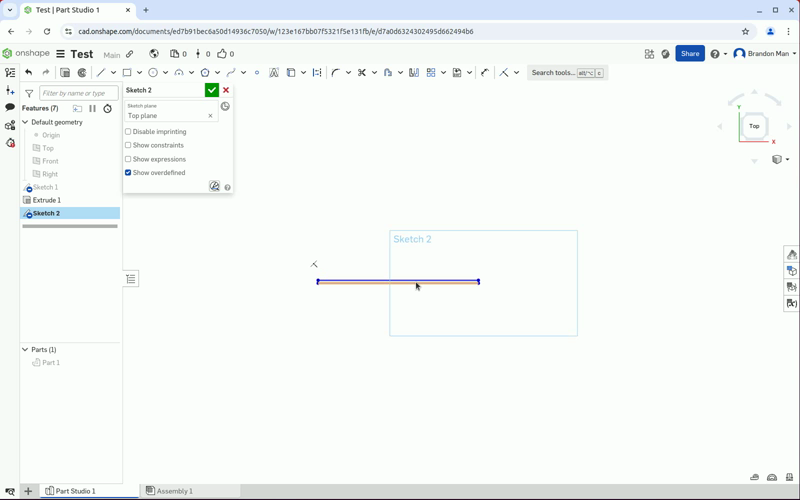
scroll(6)
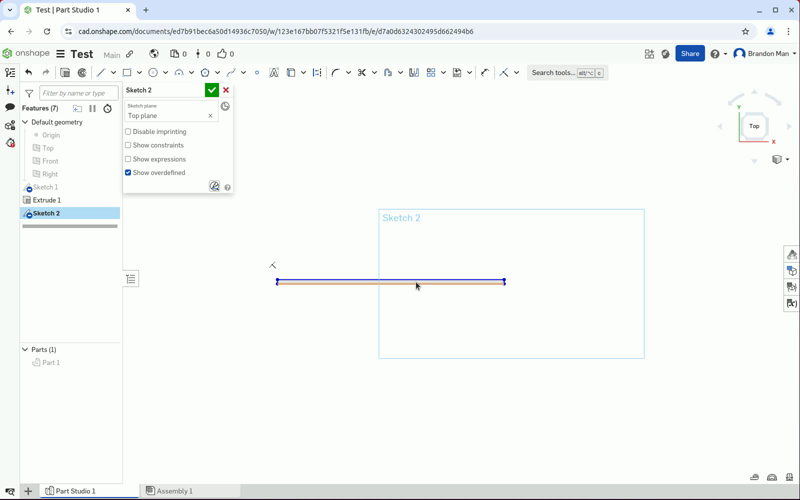
scroll(6)
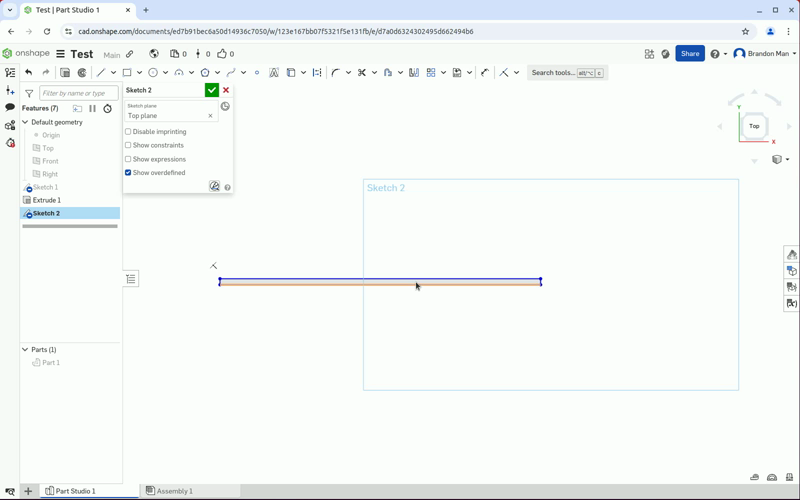
scroll(6)
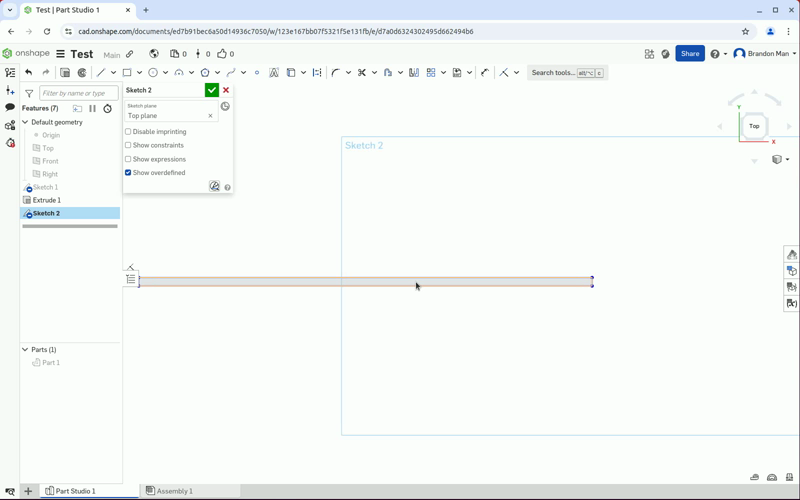
scroll(6)
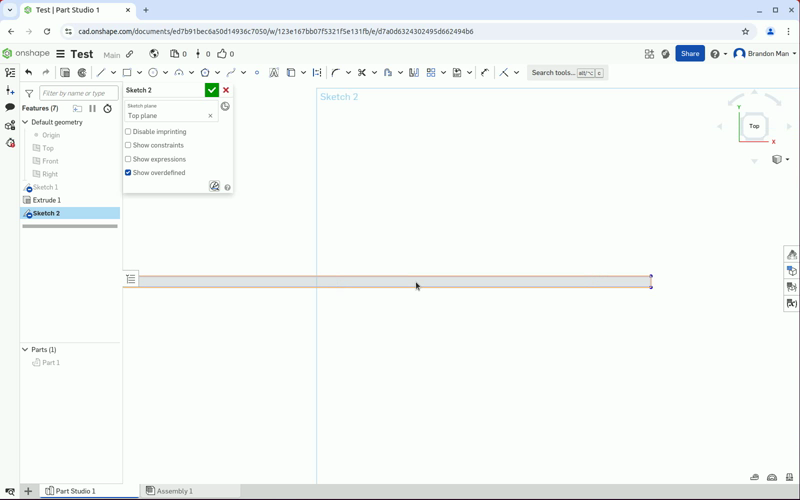
scroll(6)
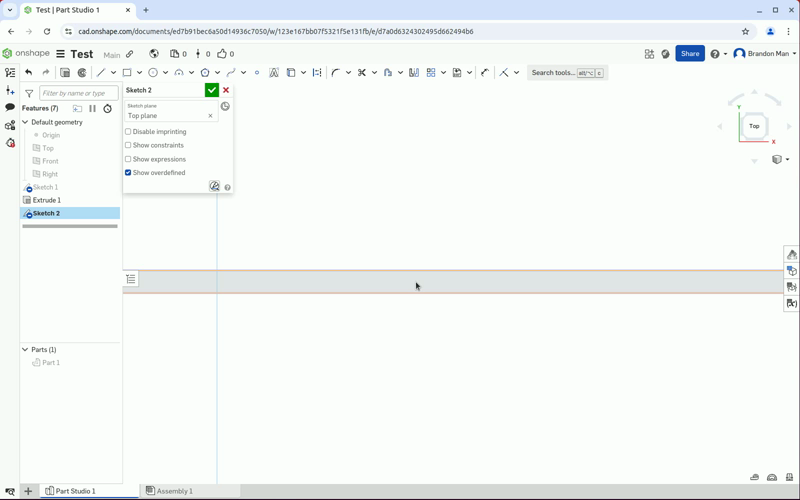
click(416, 281)
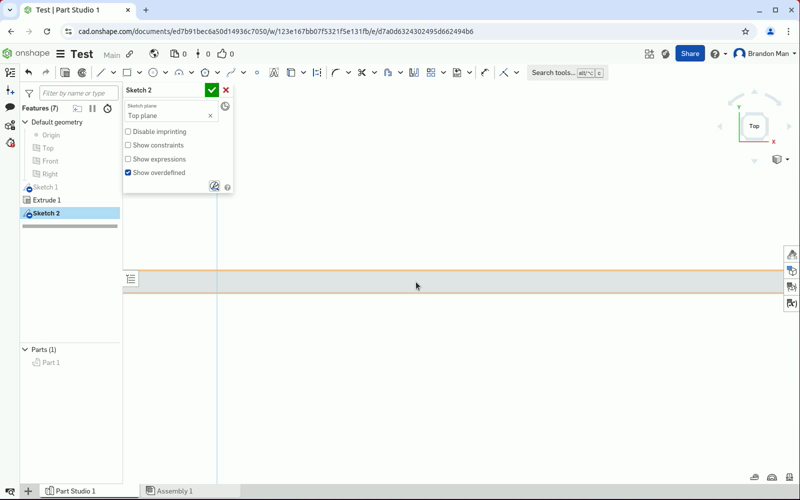
scroll(-6)
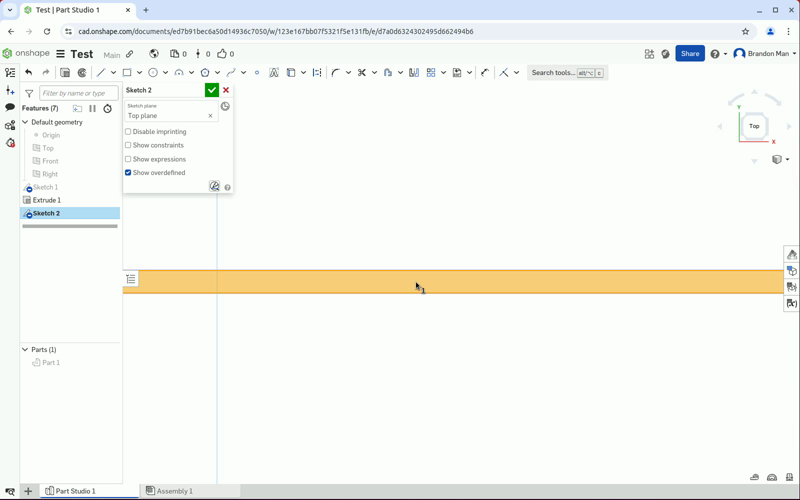
scroll(-6)
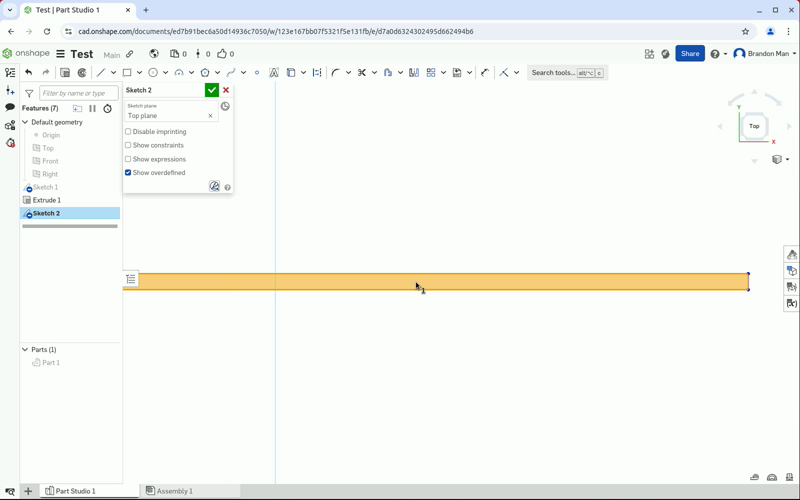
scroll(-6)
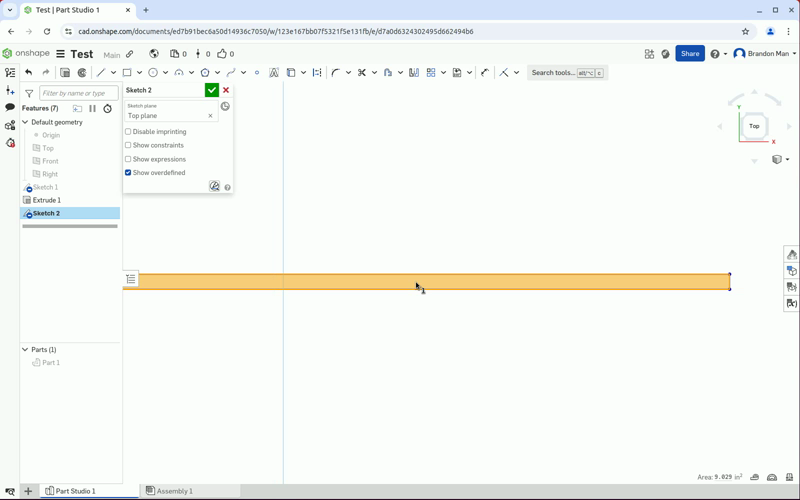
scroll(-6)
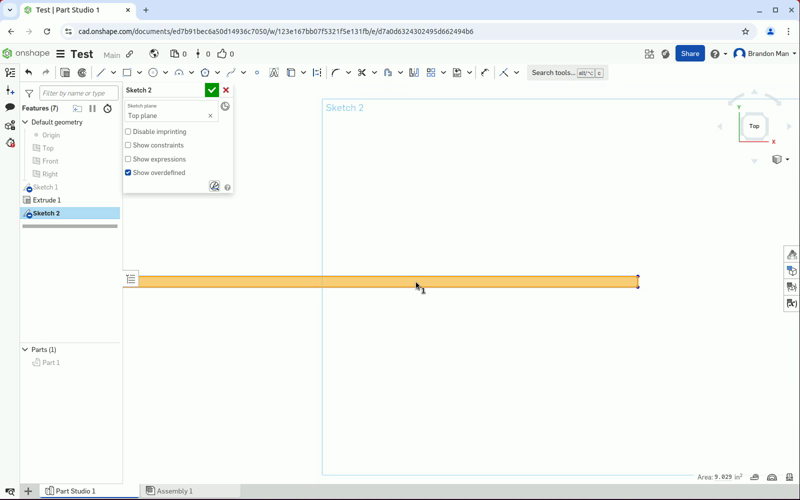
scroll(-6)
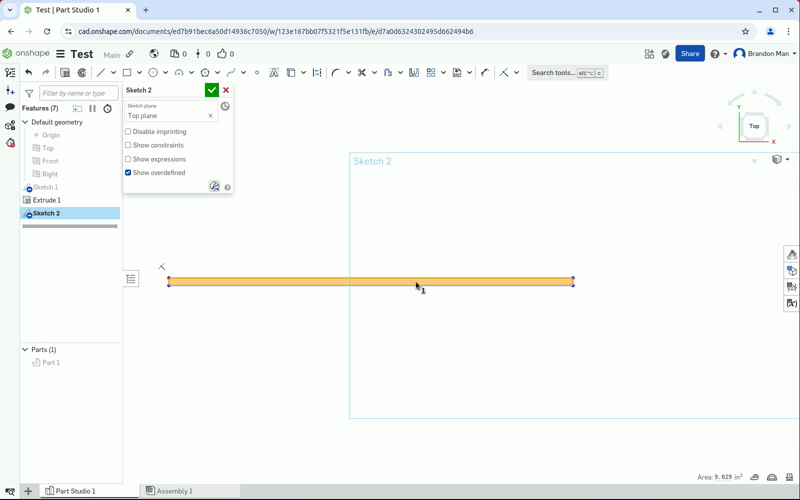
scroll(-6)
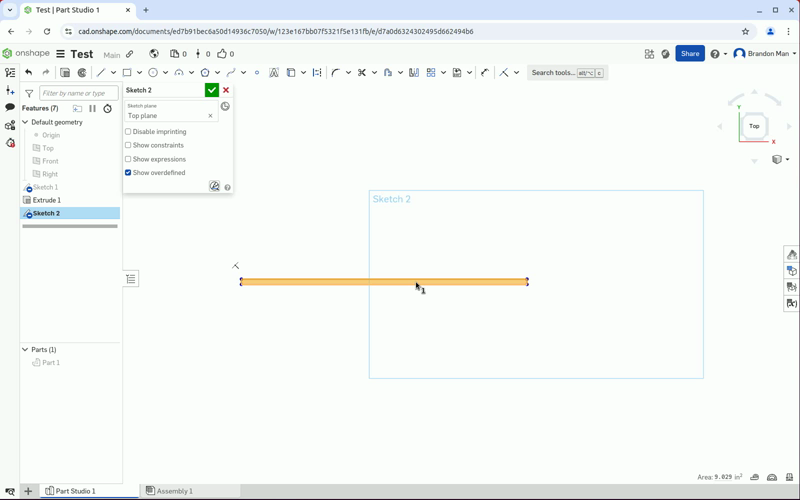
scroll(-6)
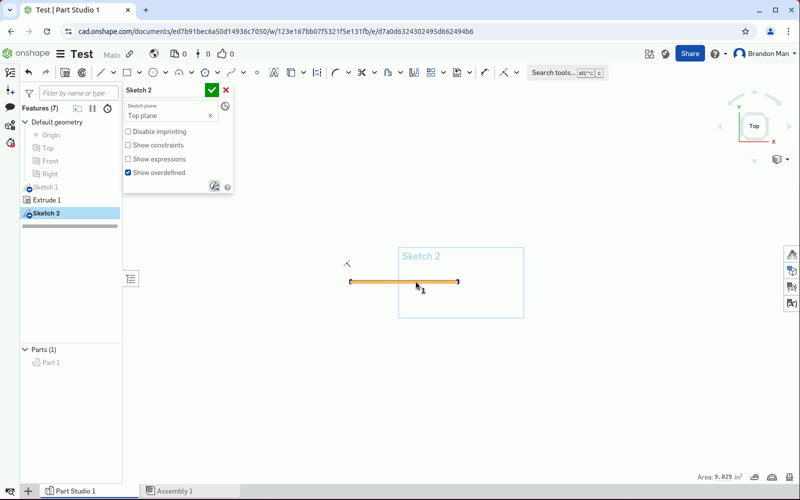
mouse_move(73, 352)
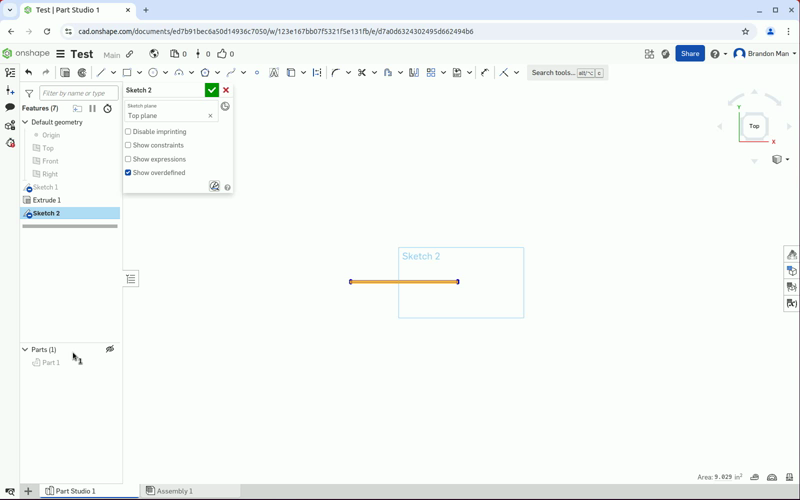
key(shift+y)
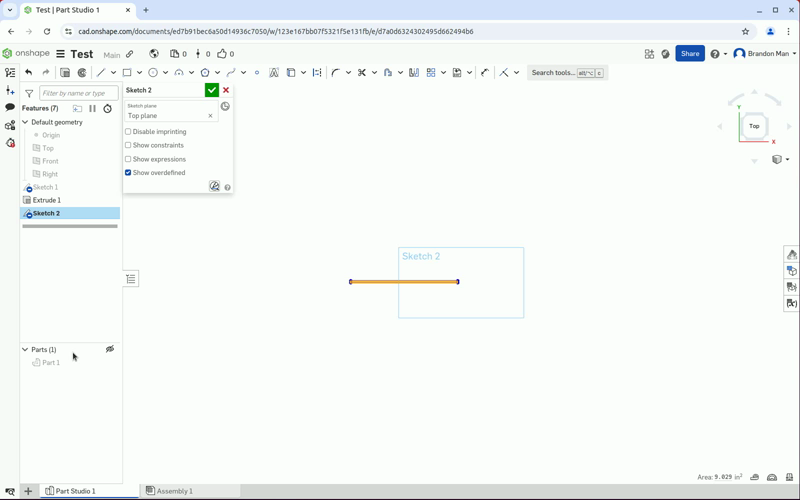
key(shift+e)
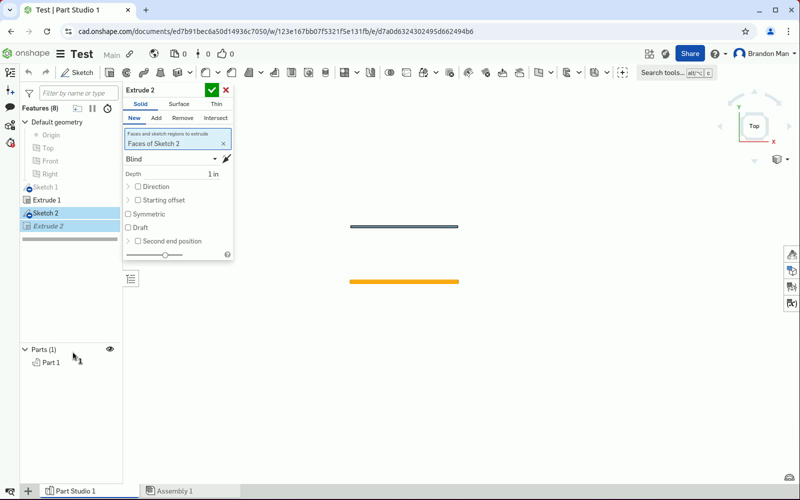
mouse_move(143, 106)
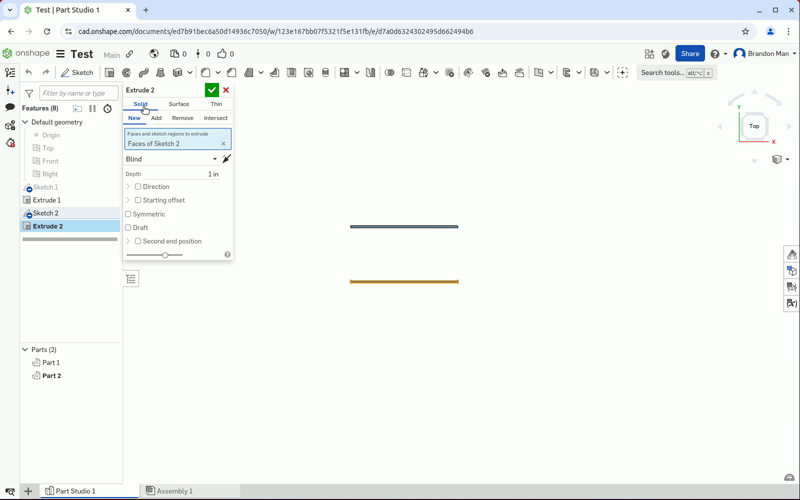
click(143, 106)
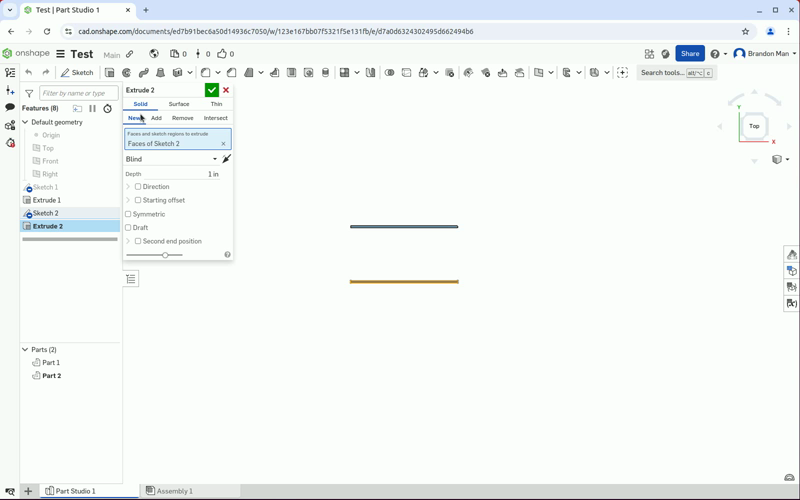
mouse_move(137, 120)
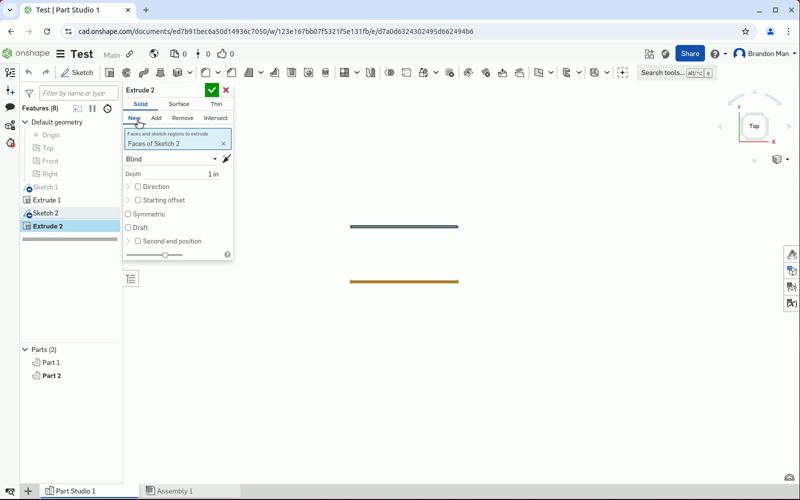
click(137, 120)
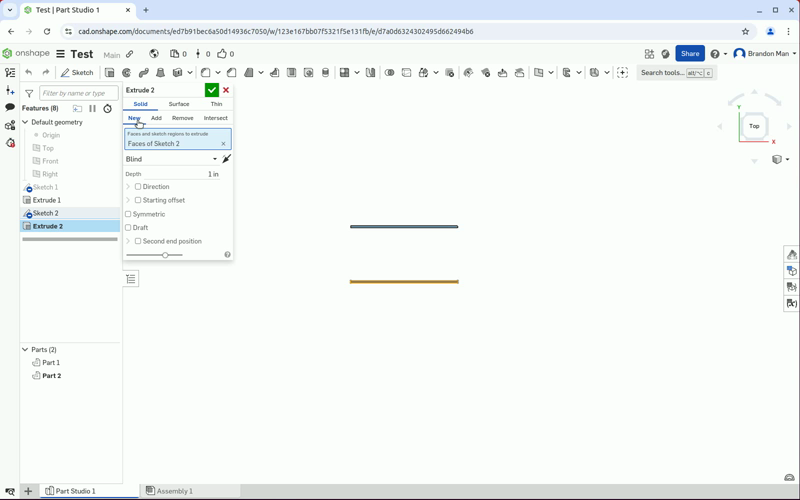
key(tab, 4)
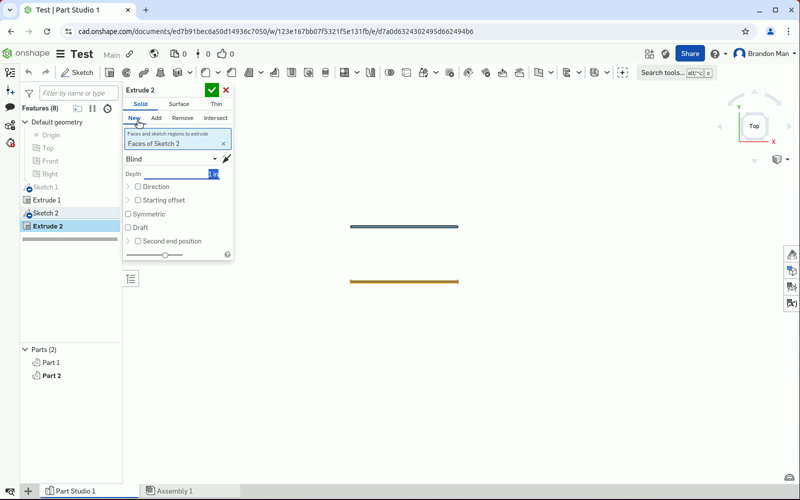
text(7.943)
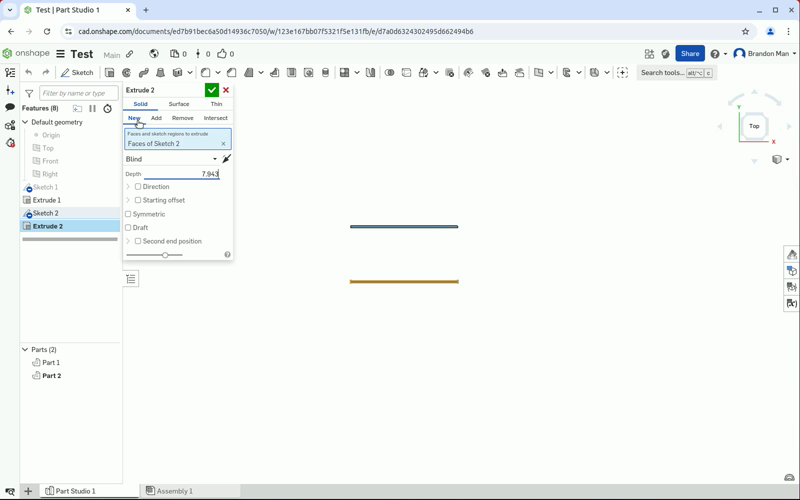
key(enter)
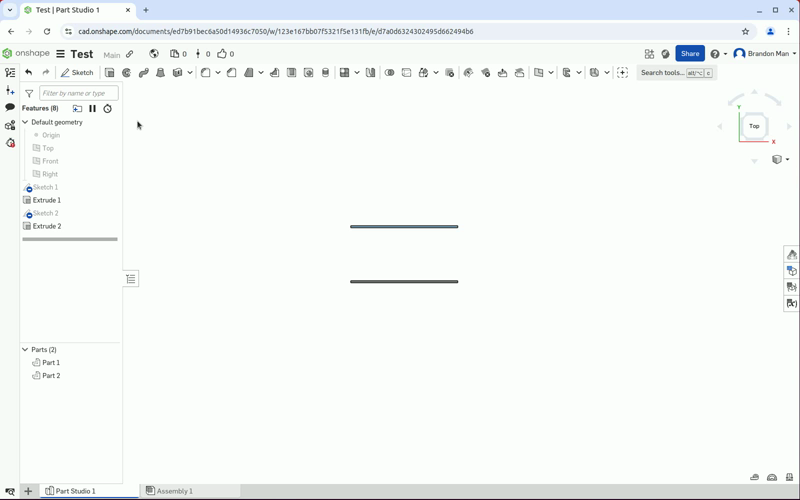
key(shift+h)
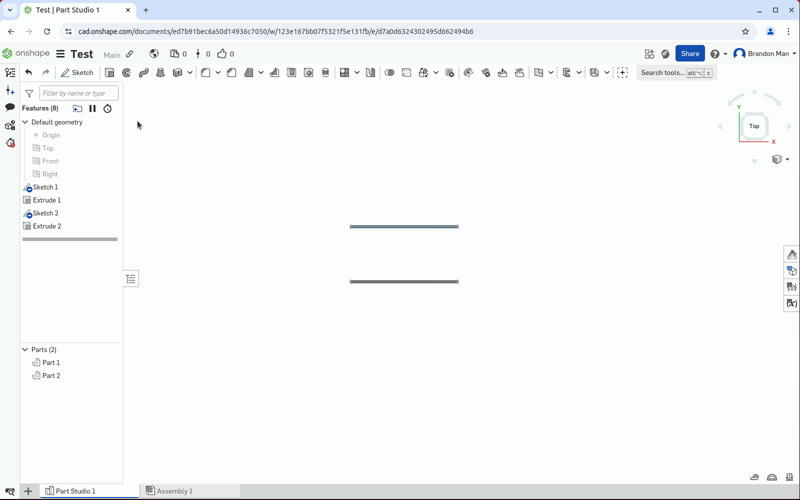
key(shift+h)
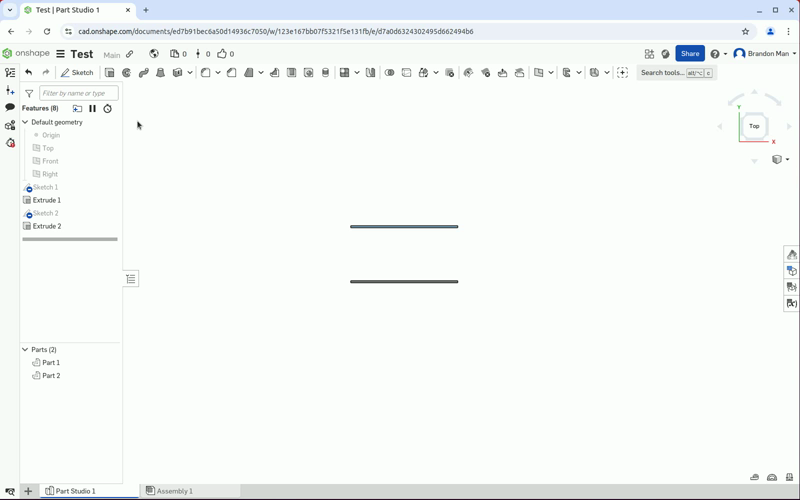
mouse_move(73, 189)
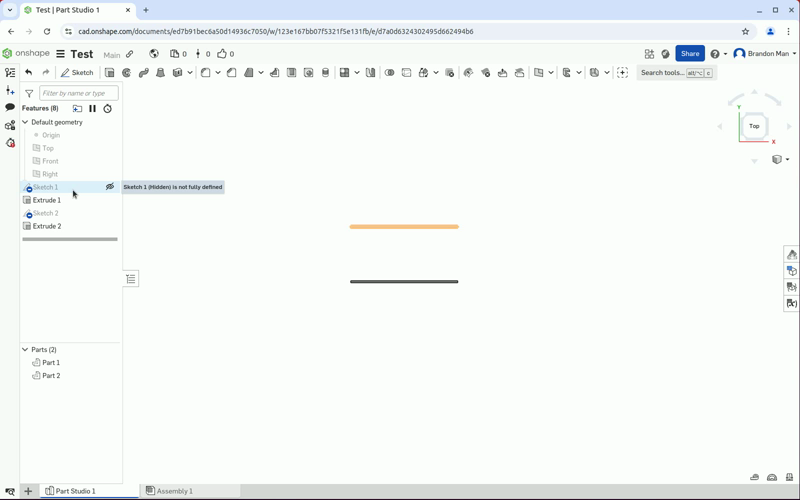
click(73, 189)
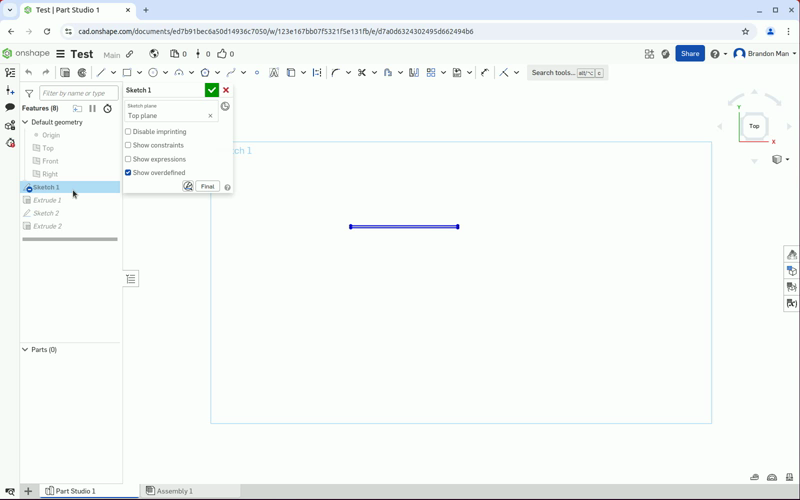
mouse_move(229, 92)
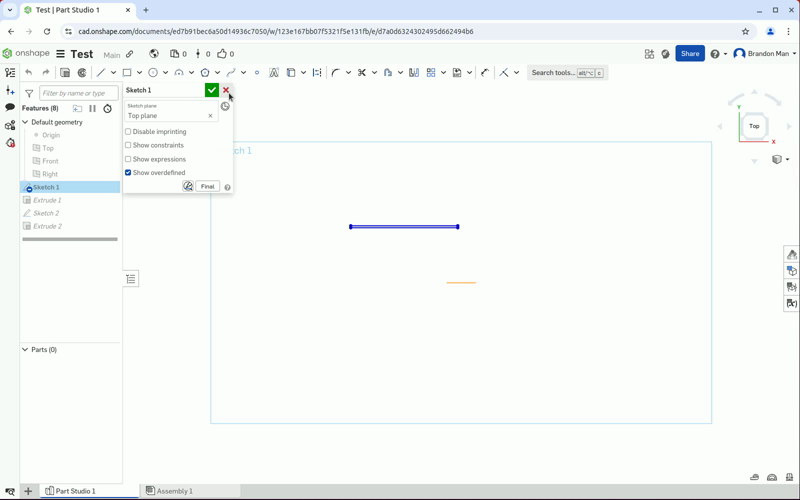
click(229, 92)
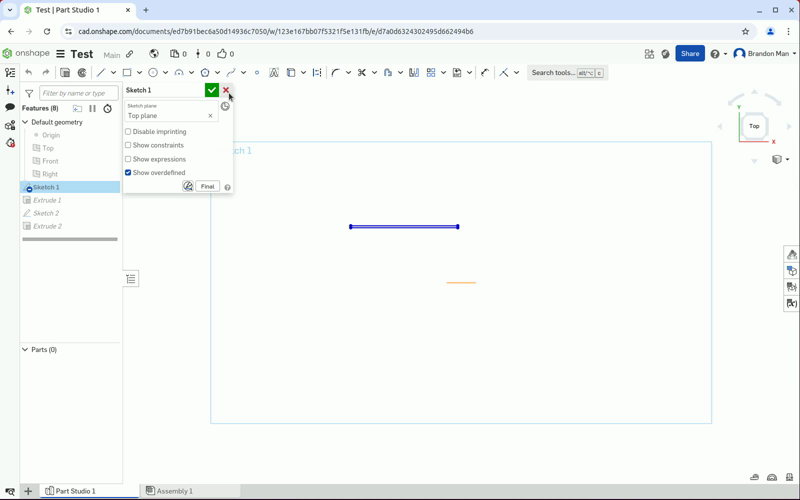
key(shift+s)
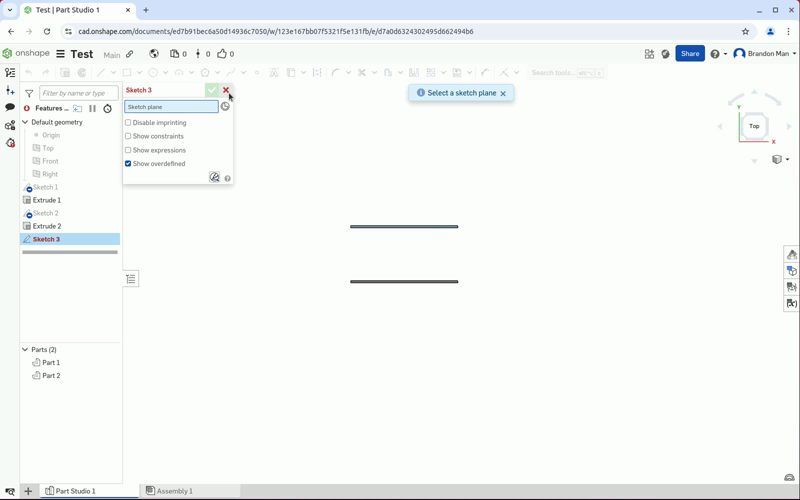
mouse_move(73, 150)
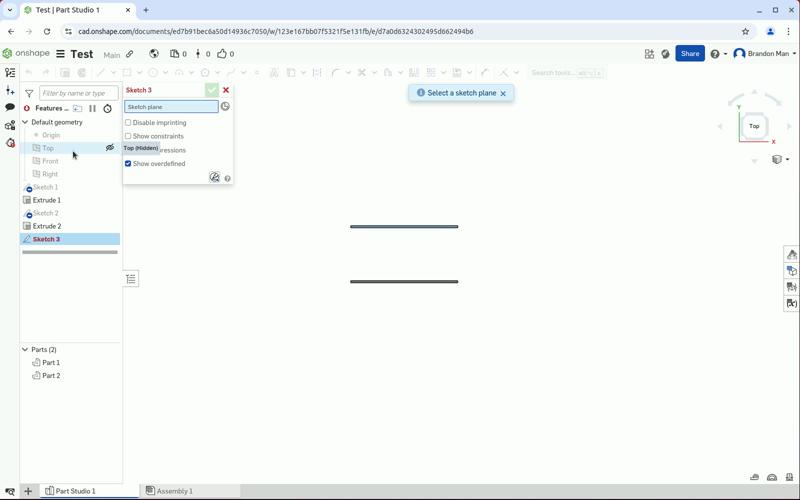
click(73, 150)
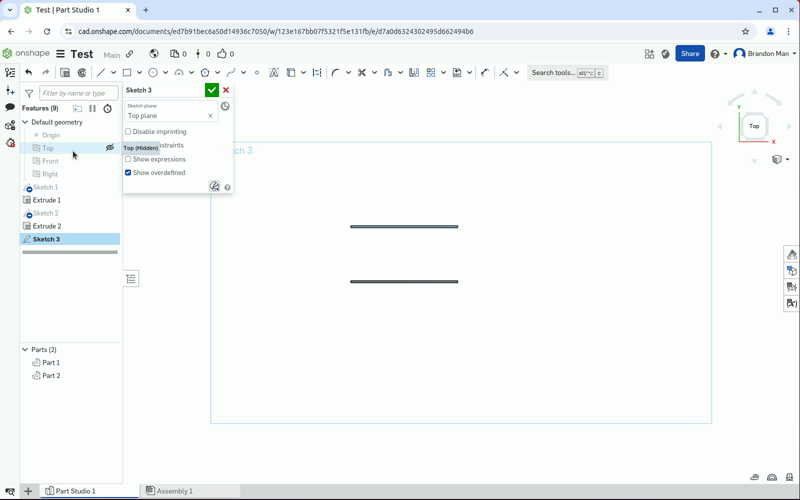
mouse_move(73, 352)
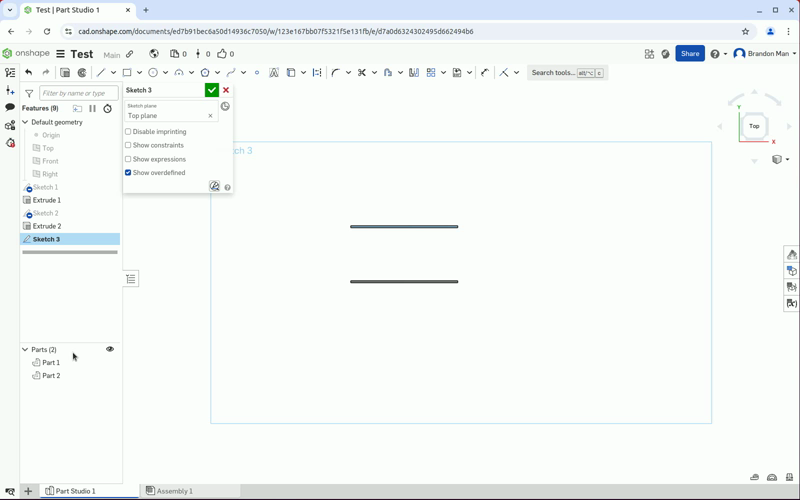
key(y)
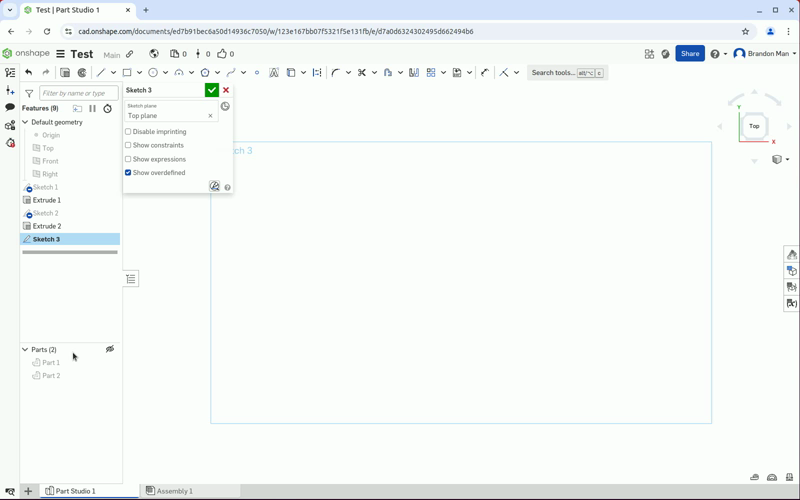
key(l)
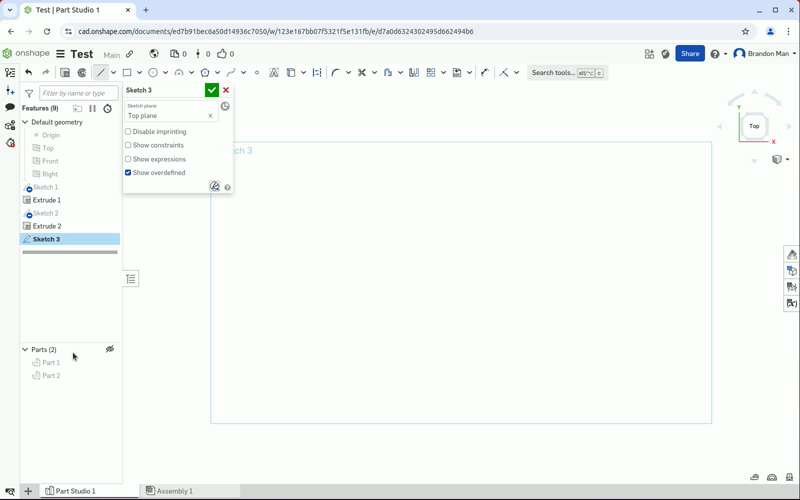
key_down(shift)
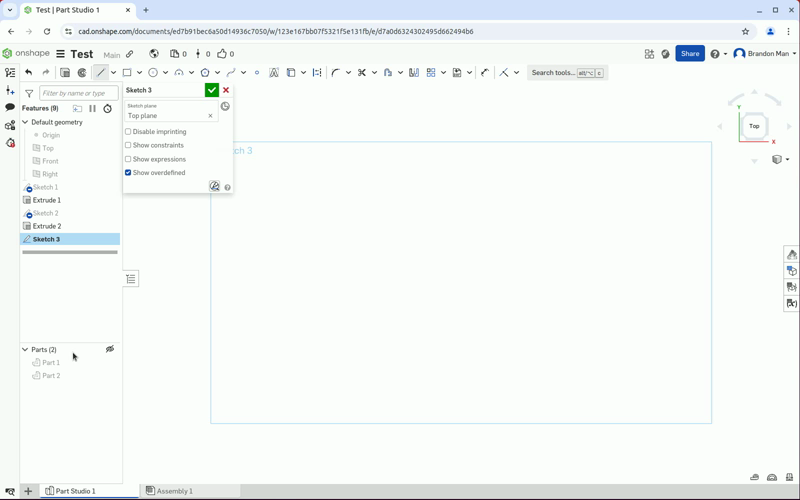
mouse_move(348, 282)
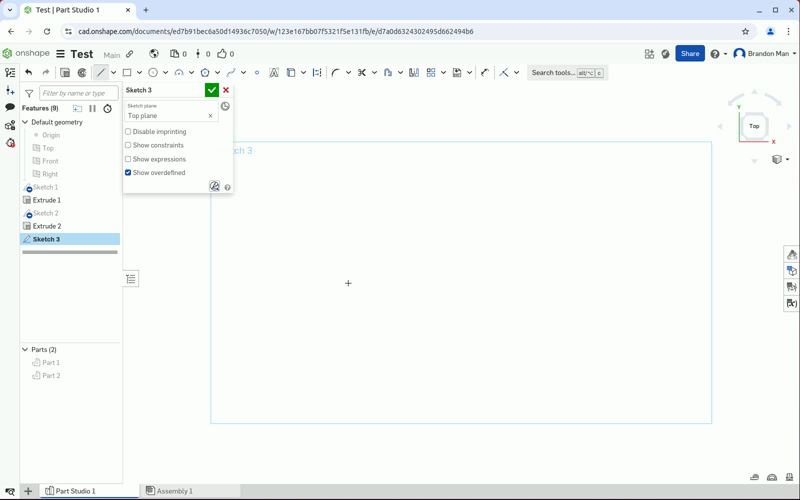
click(348, 282)
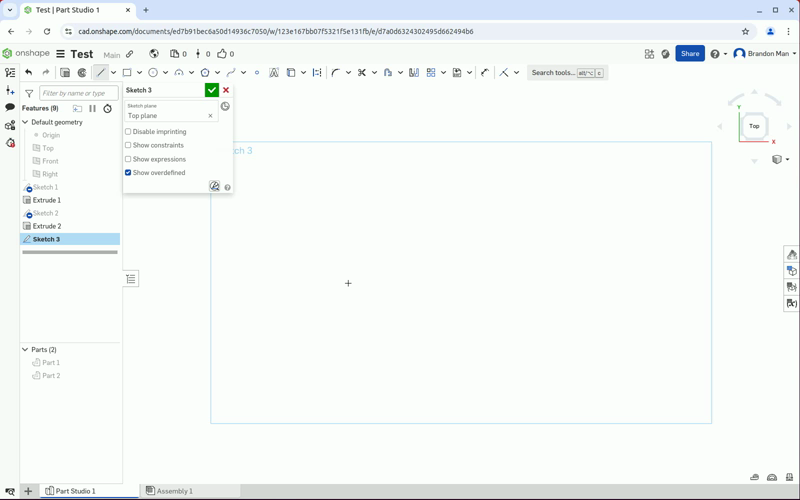
key_up(shift)
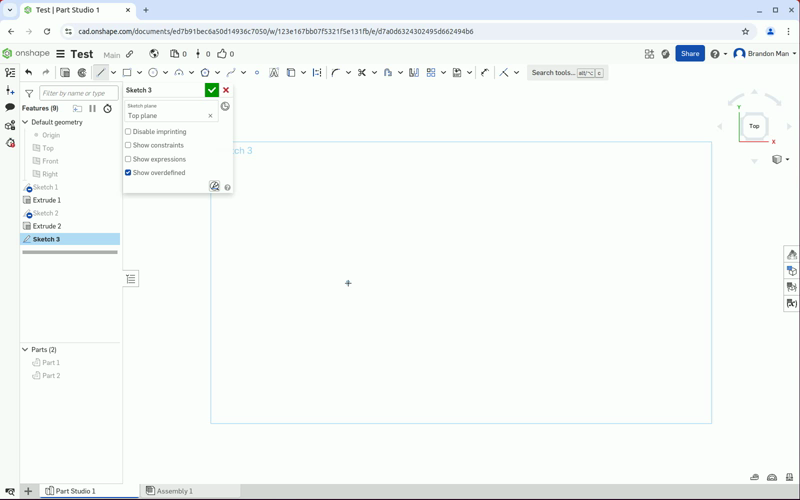
key_down(shift)
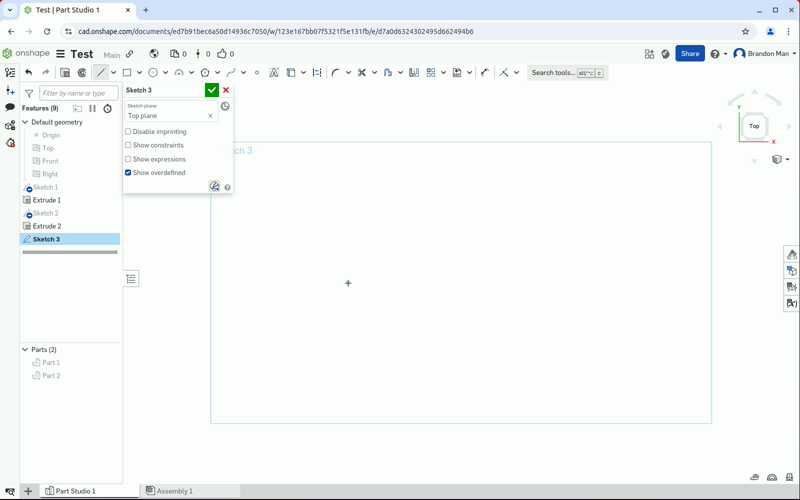
mouse_move(378, 282)
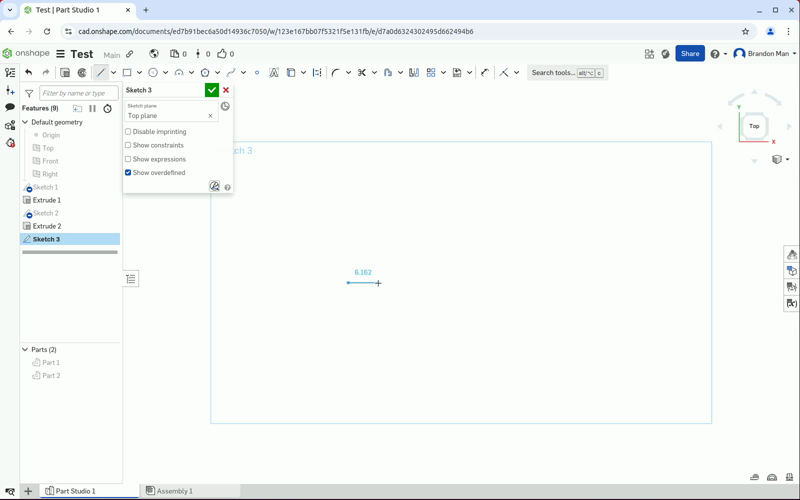
mouse_move(351, 282)
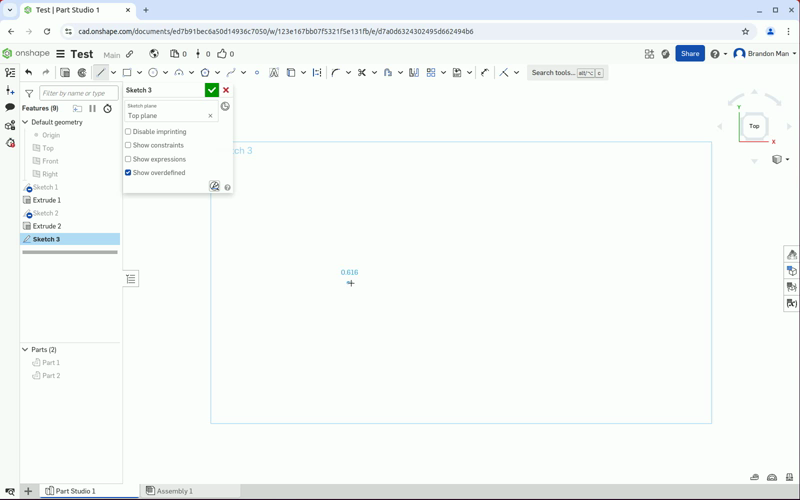
scroll(6)
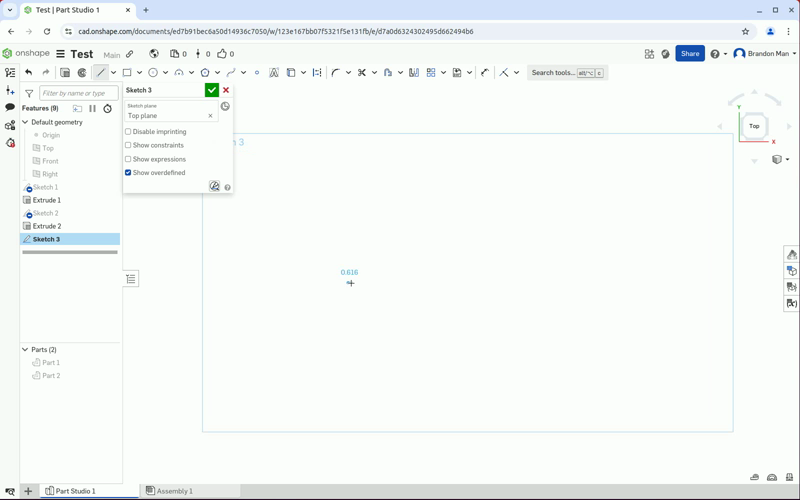
scroll(6)
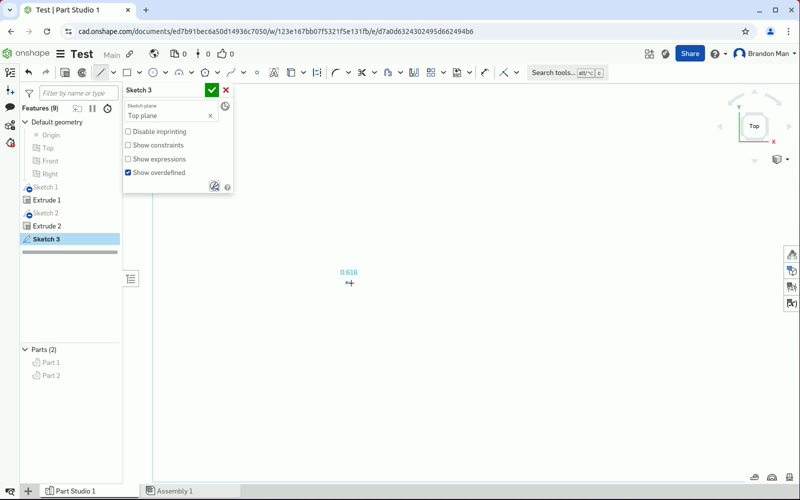
scroll(6)
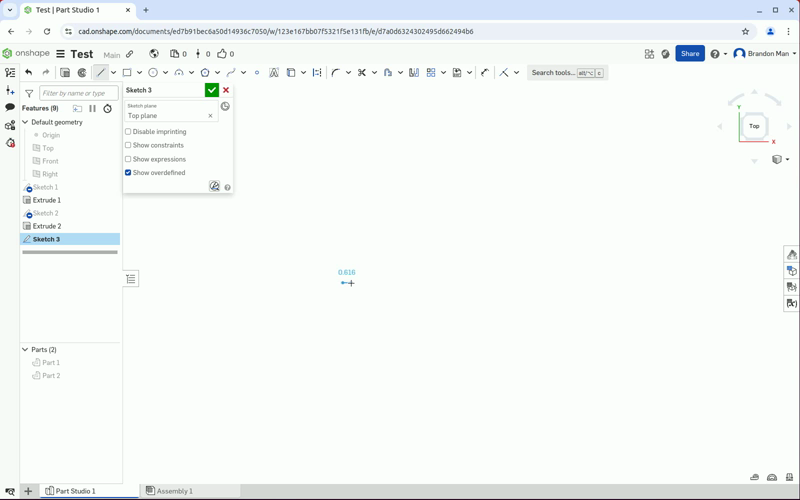
scroll(6)
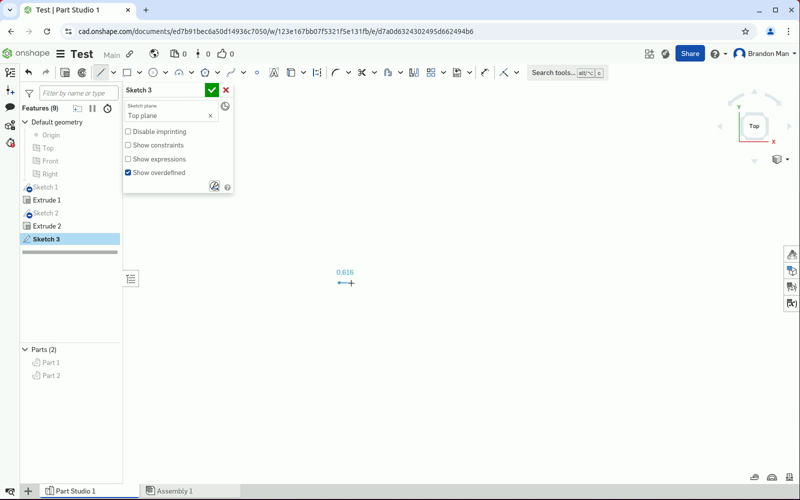
scroll(6)
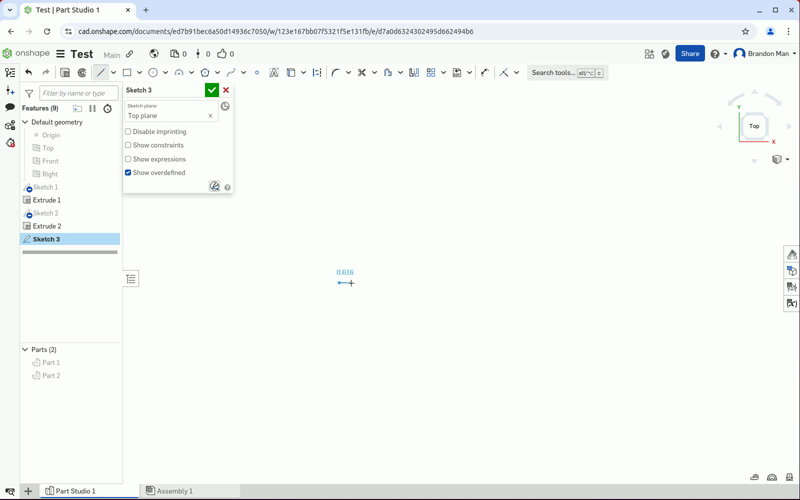
scroll(6)
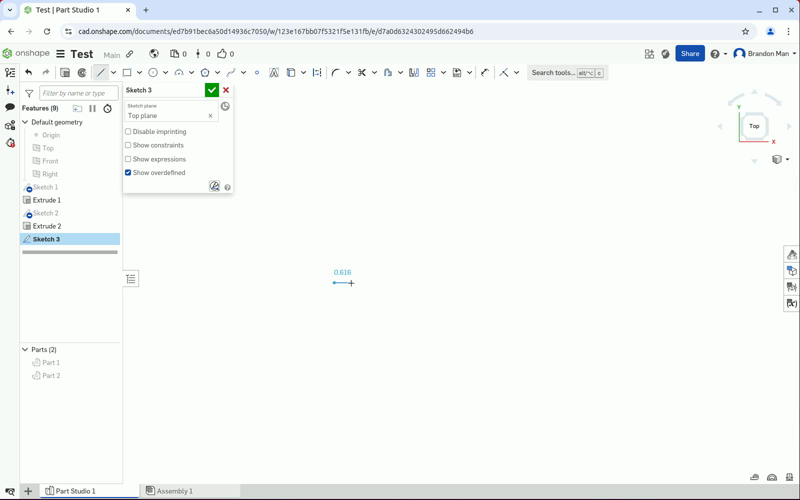
scroll(6)
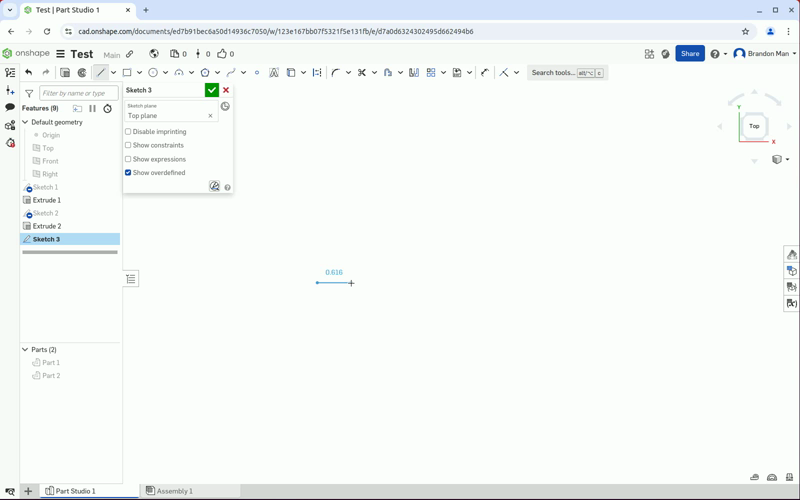
click(351, 282)
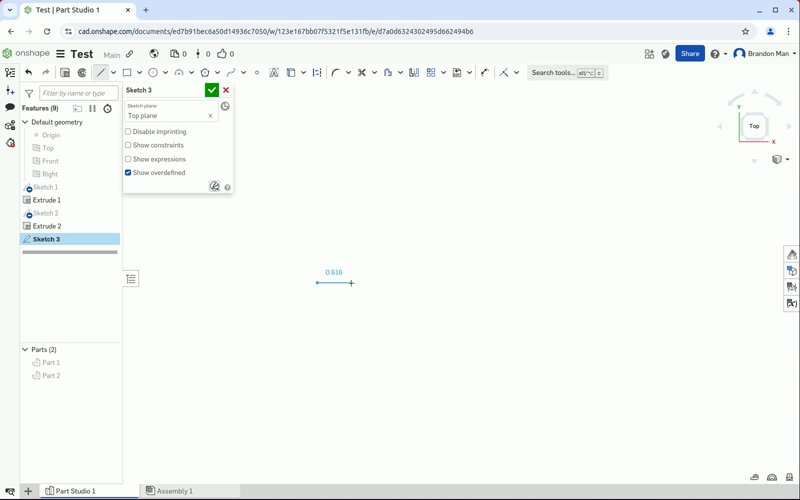
scroll(-6)
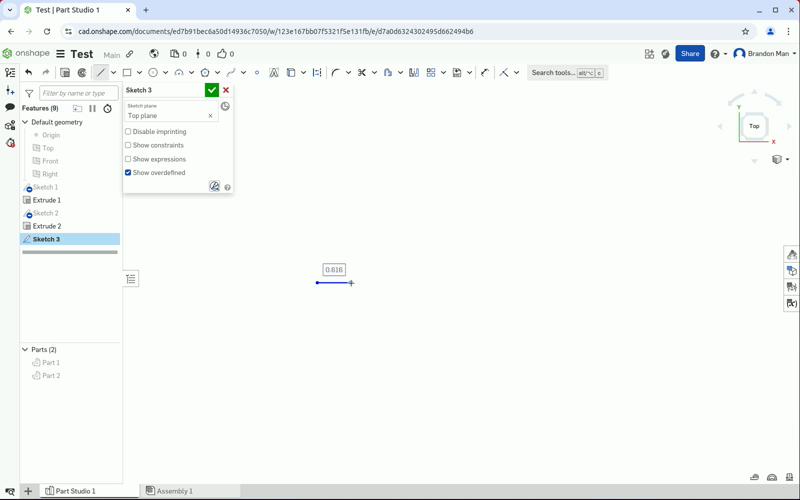
scroll(-6)
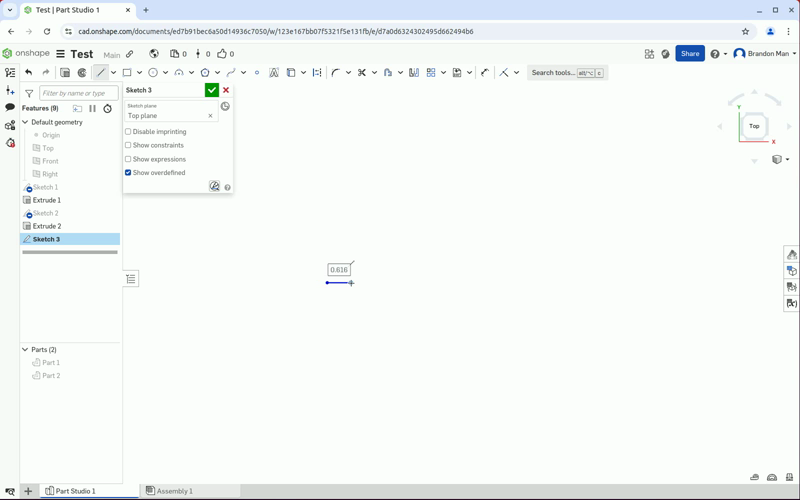
scroll(-6)
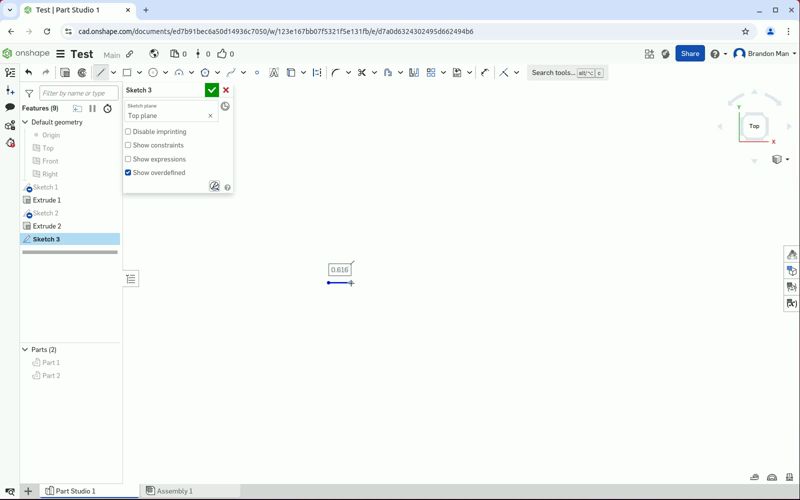
scroll(-6)
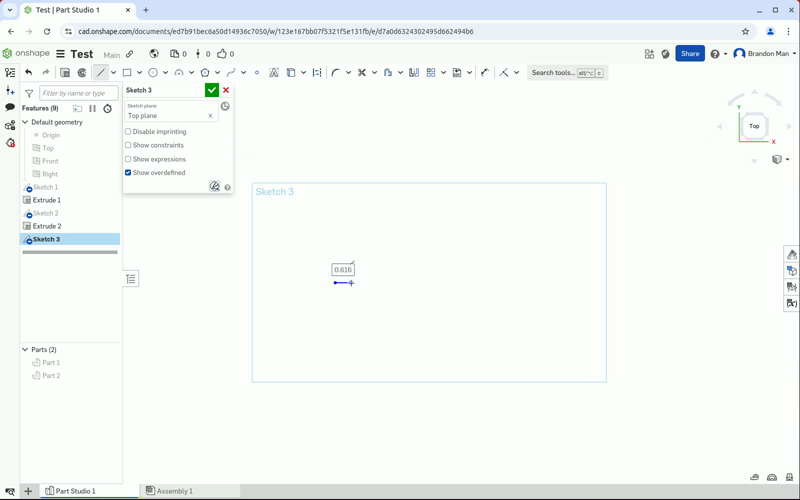
scroll(-6)
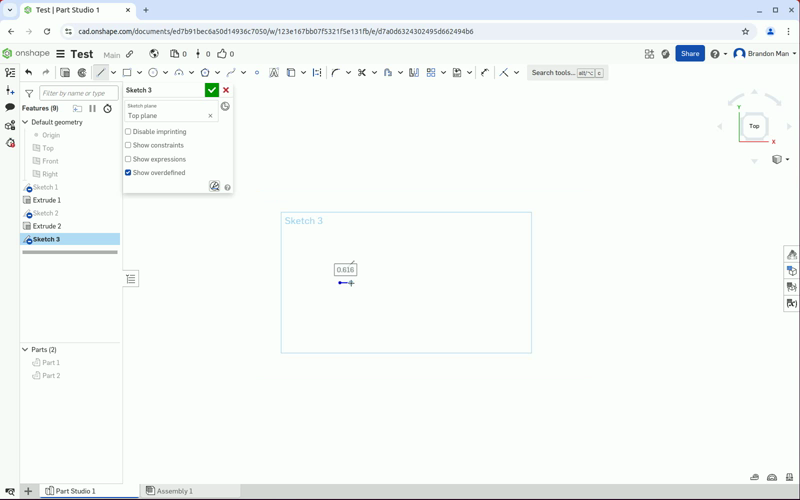
scroll(-6)
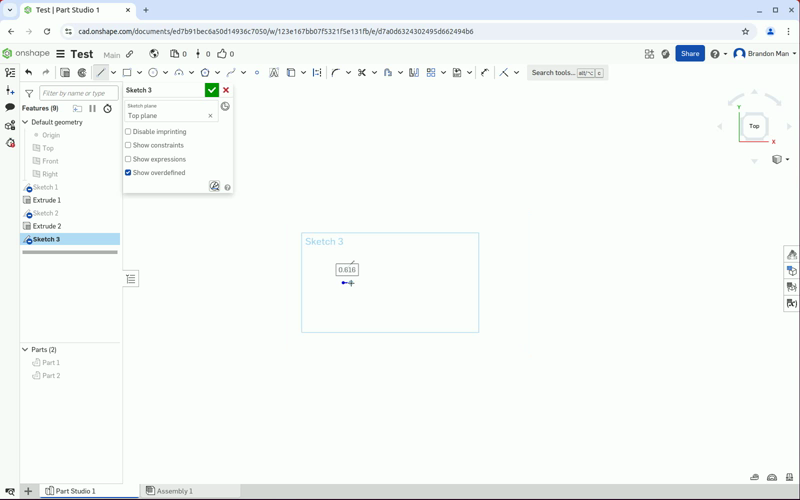
scroll(-6)
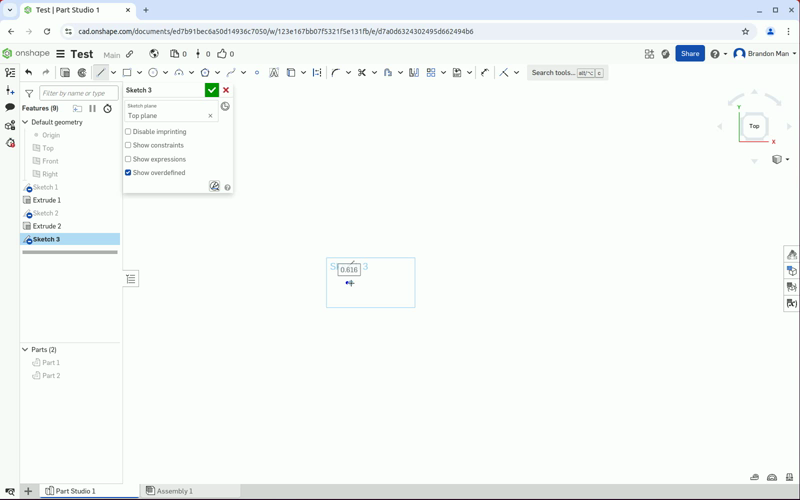
key_up(shift)
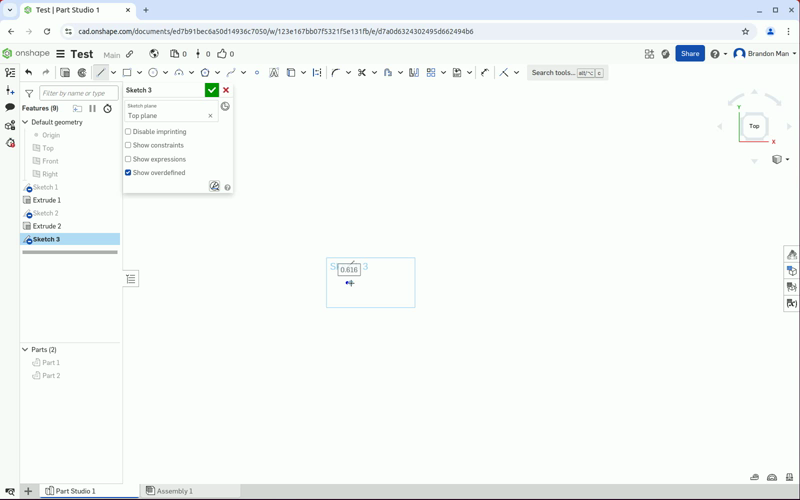
key_down(shift)
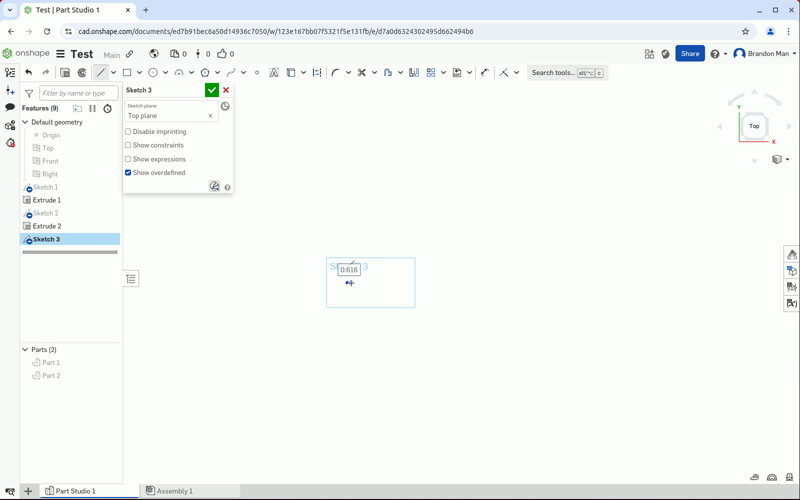
mouse_move(381, 282)
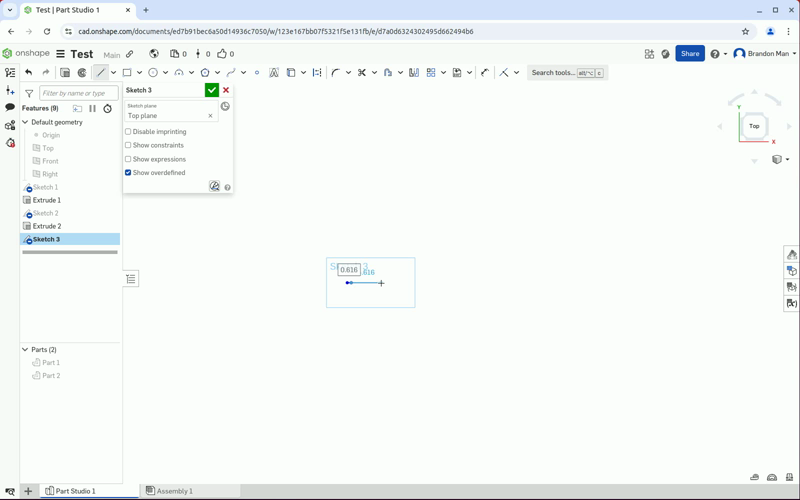
mouse_move(351, 281)
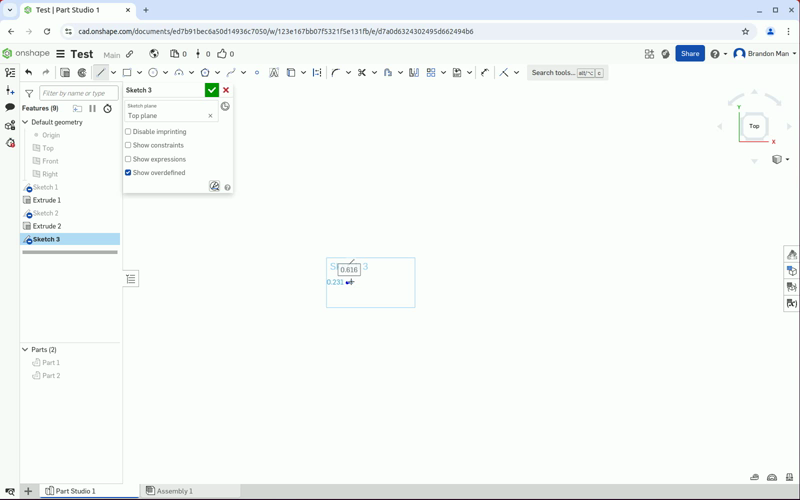
scroll(6)
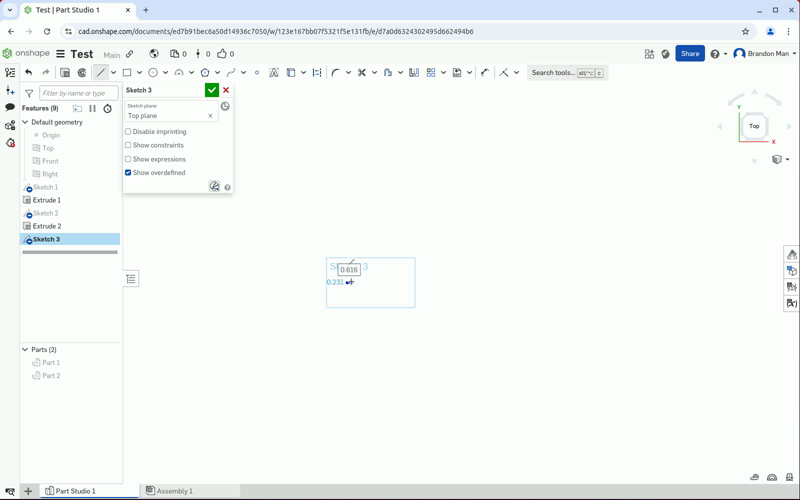
scroll(6)
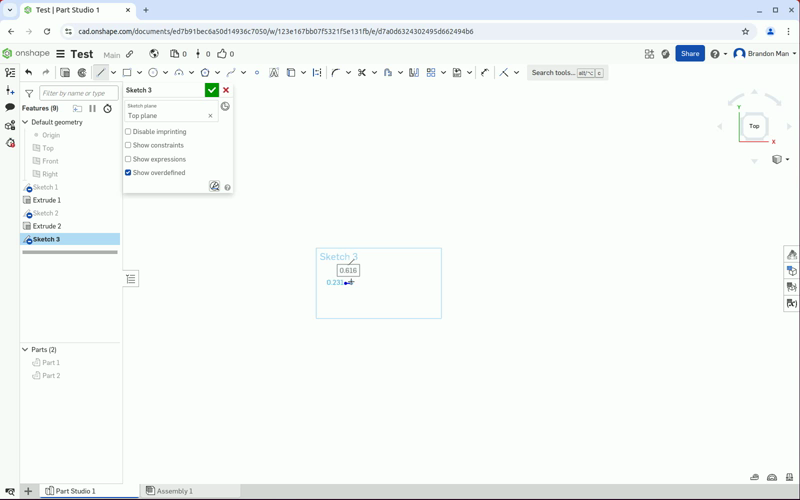
scroll(6)
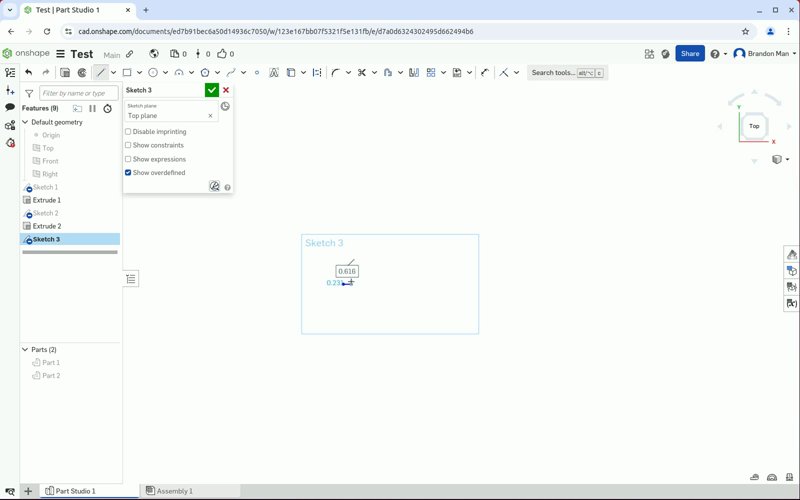
scroll(6)
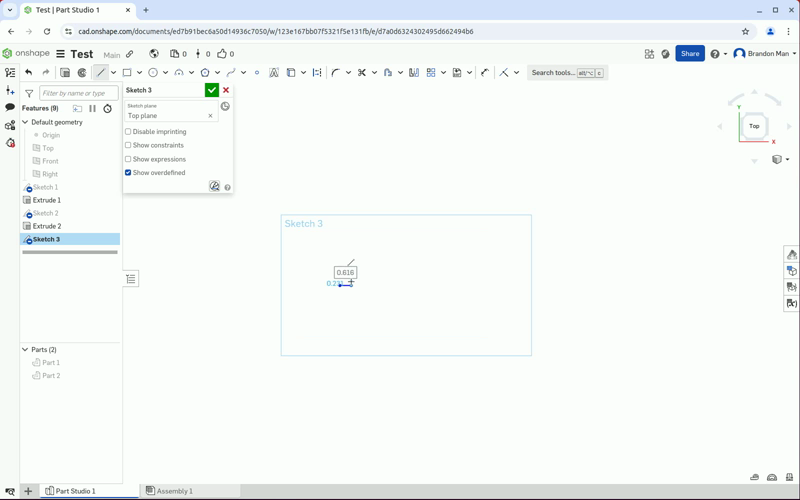
scroll(6)
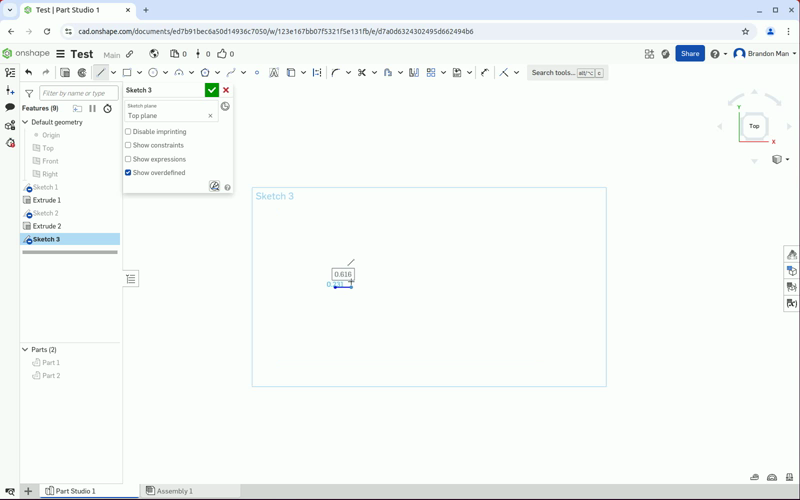
scroll(6)
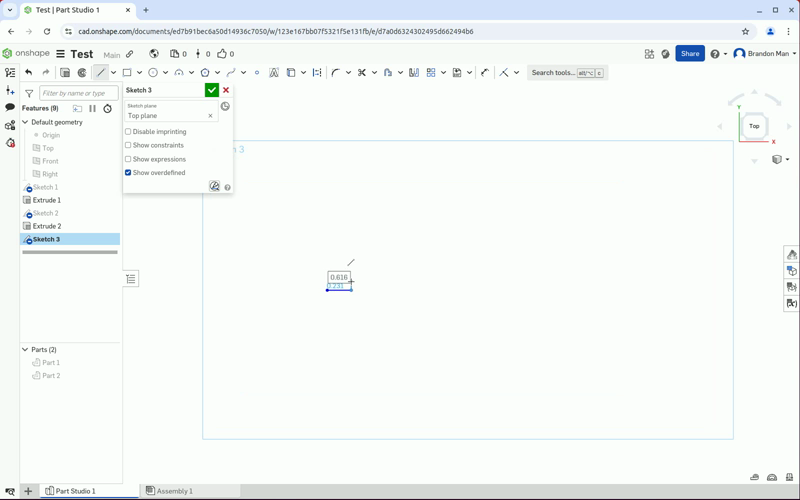
scroll(6)
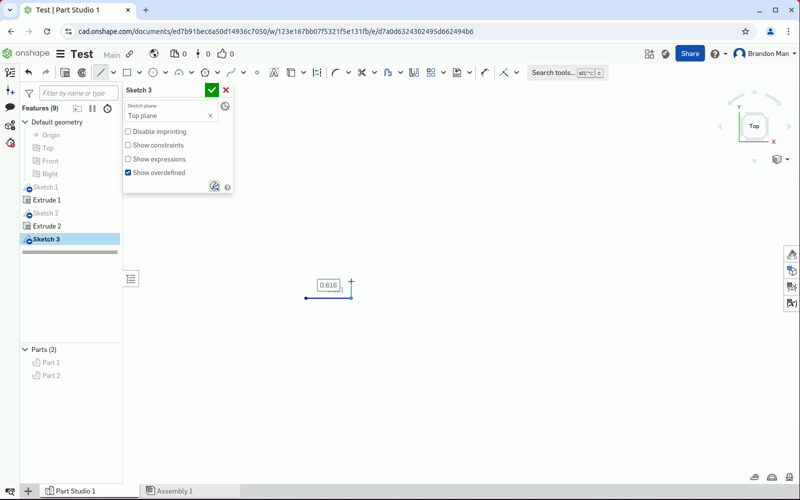
click(351, 281)
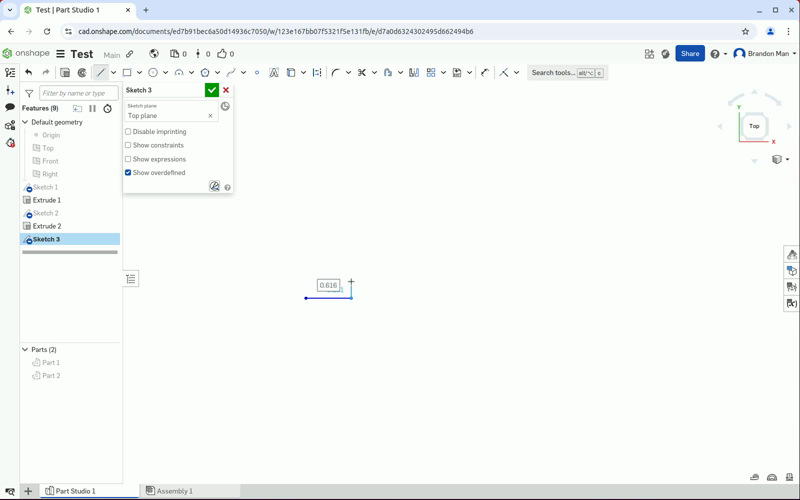
scroll(-6)
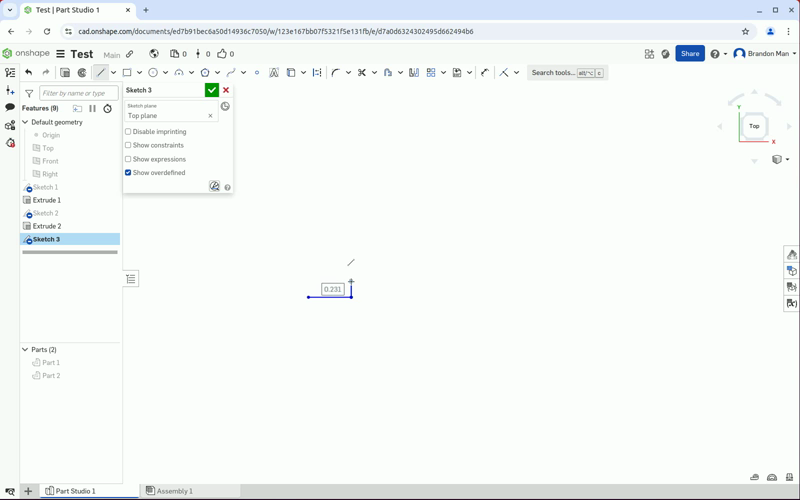
scroll(-6)
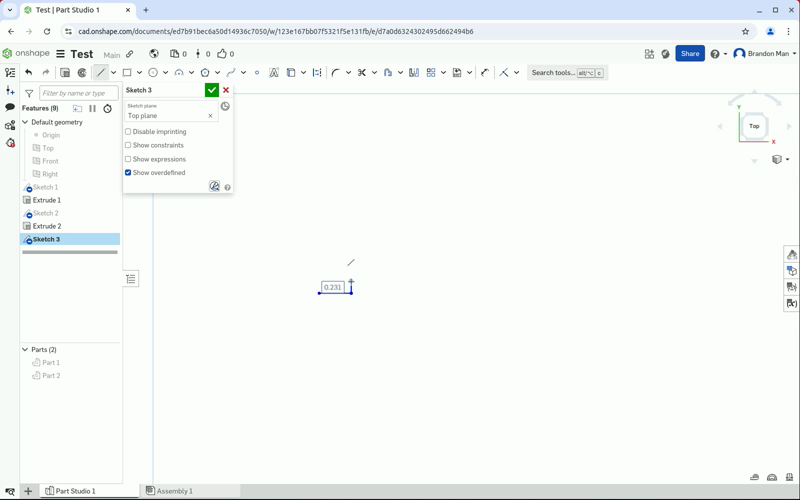
scroll(-6)
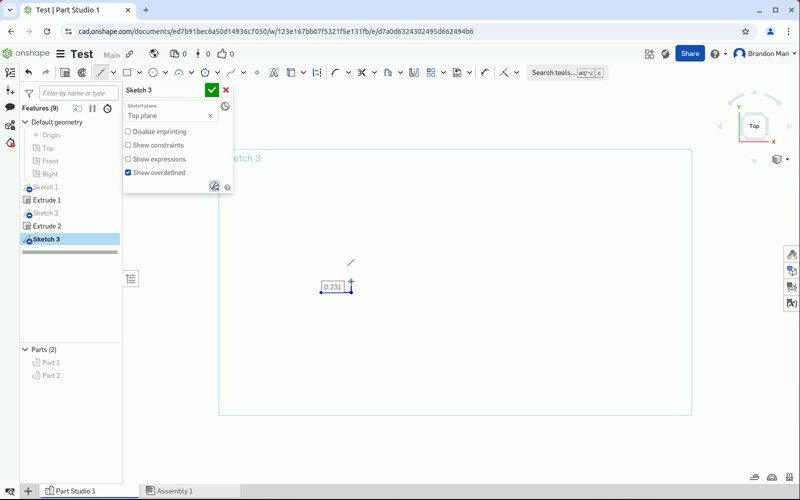
scroll(-6)
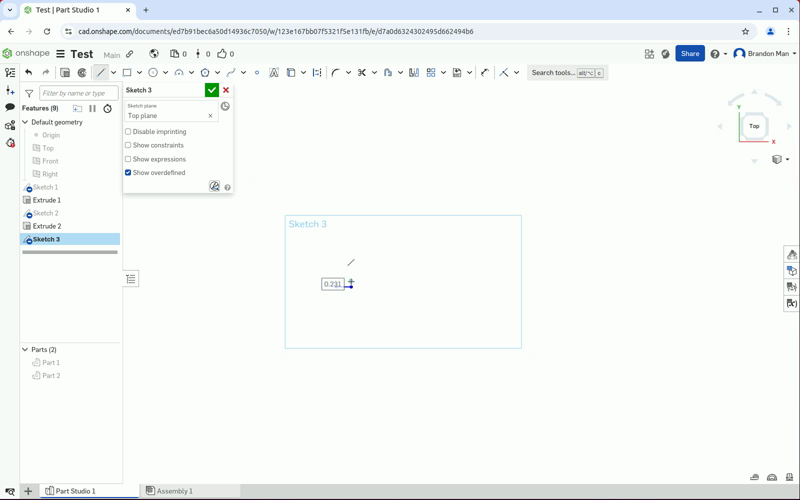
scroll(-6)
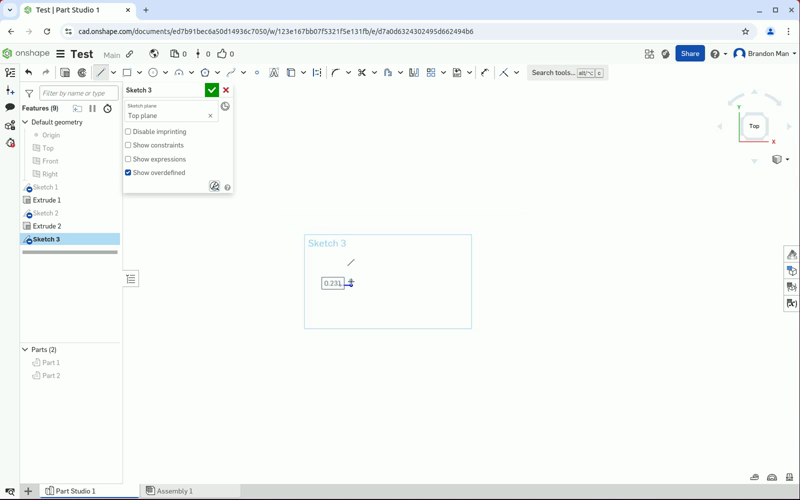
scroll(-6)
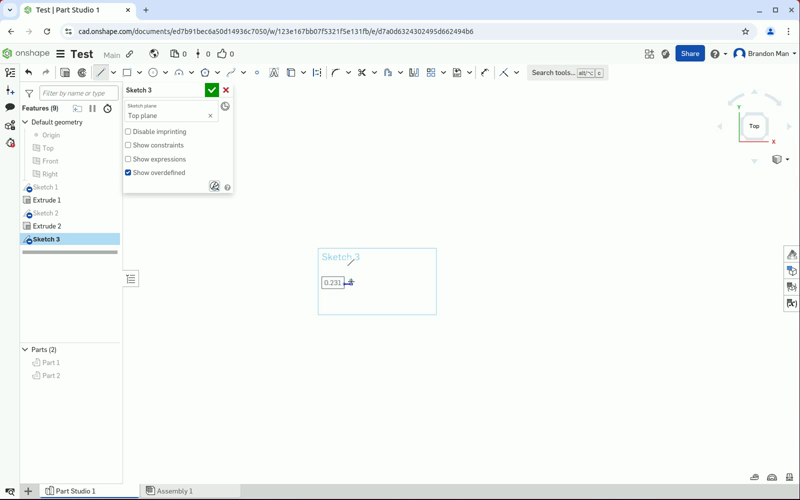
scroll(-6)
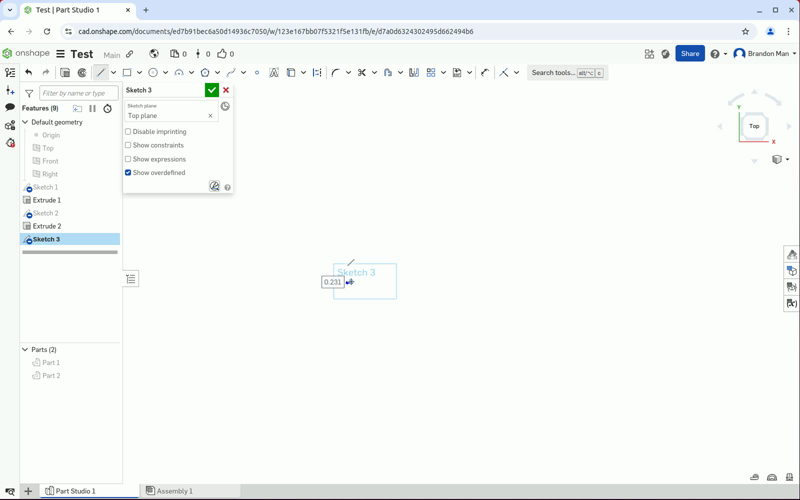
key_up(shift)
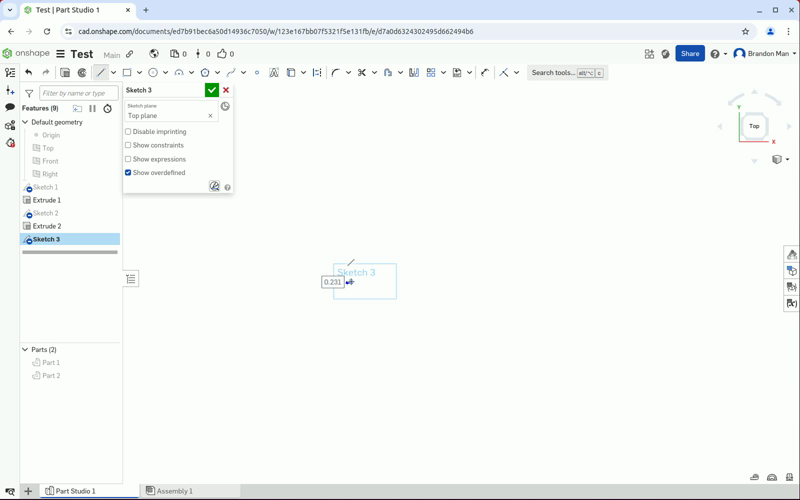
key_down(shift)
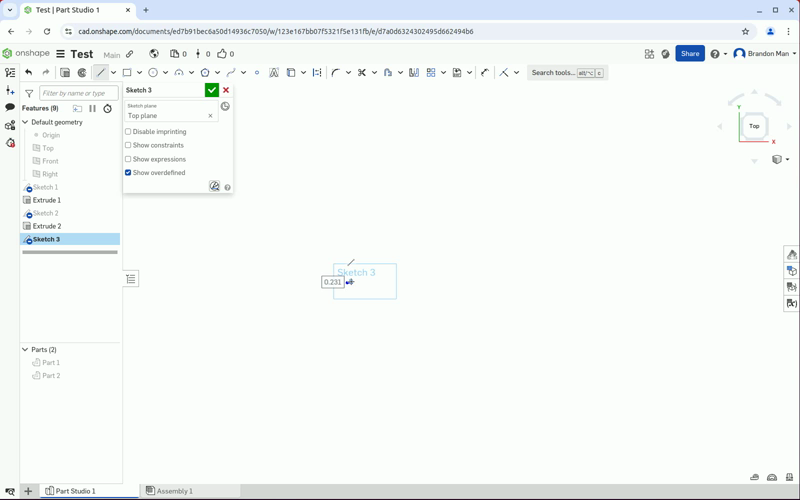
mouse_move(381, 281)
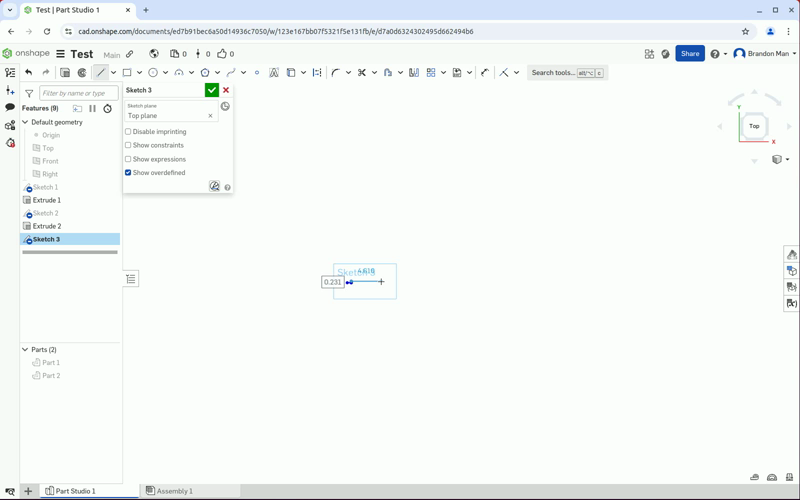
mouse_move(351, 228)
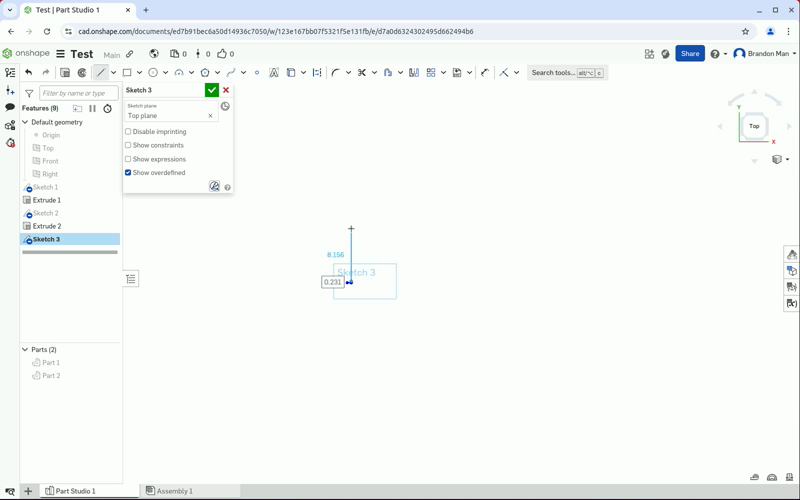
click(351, 228)
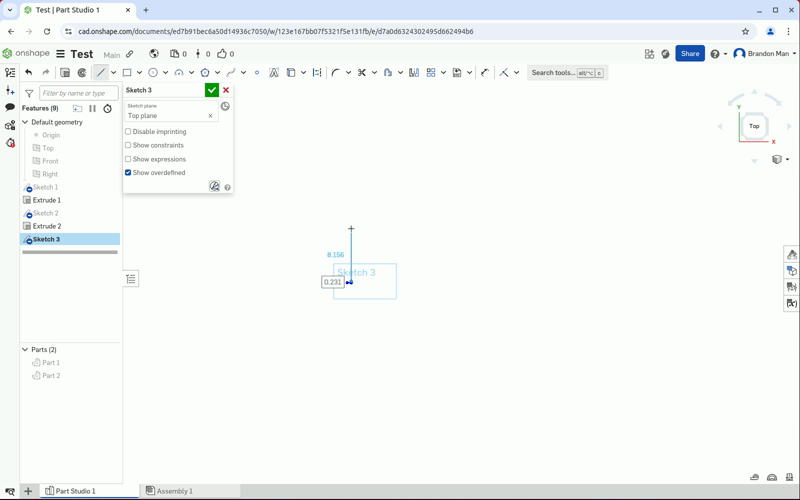
key_up(shift)
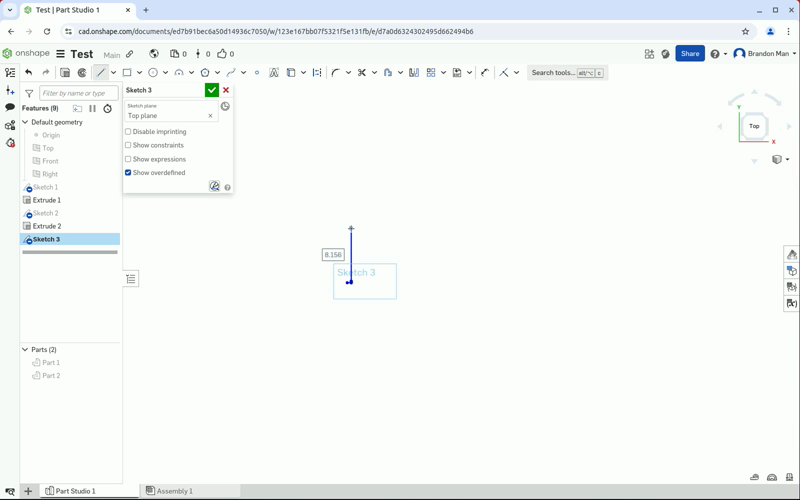
key_down(shift)
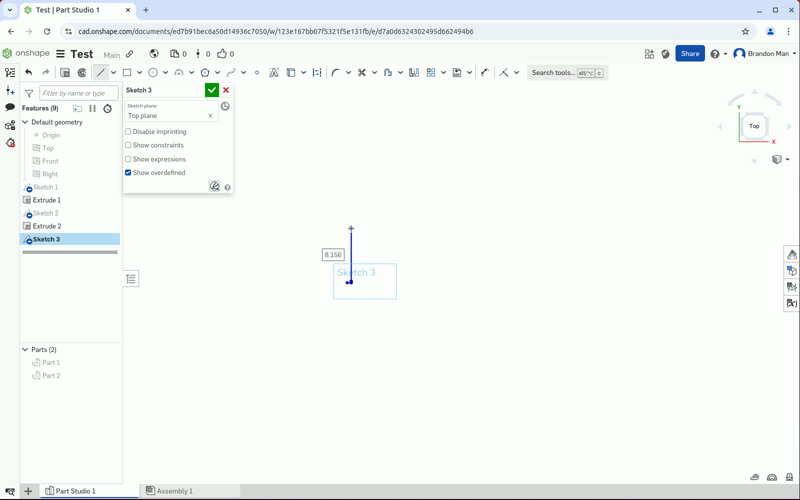
mouse_move(381, 228)
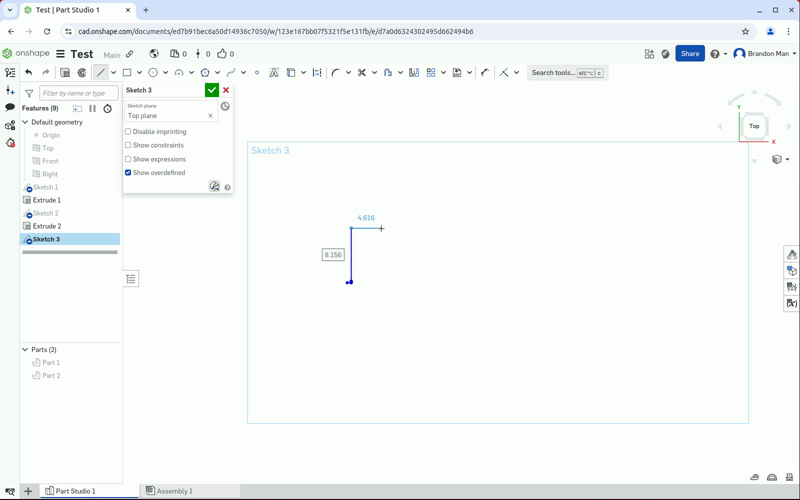
mouse_move(351, 226)
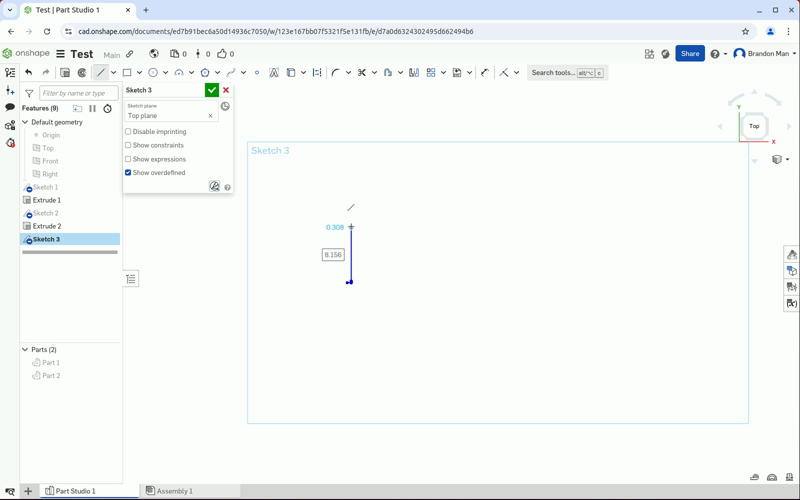
scroll(6)
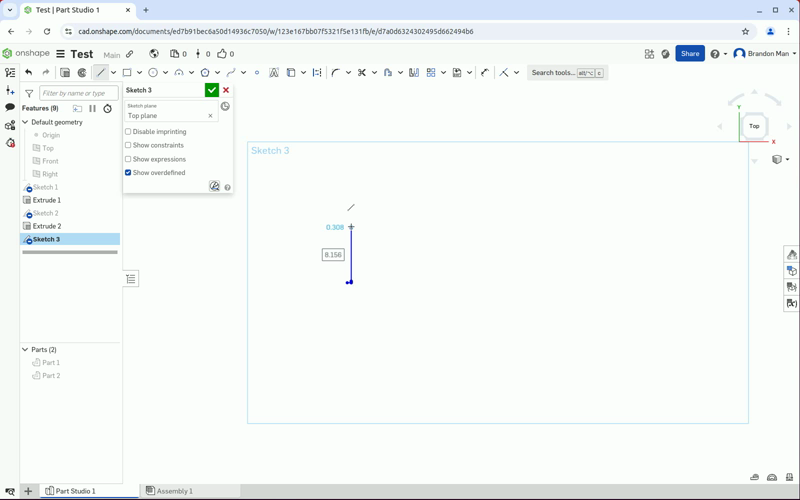
scroll(6)
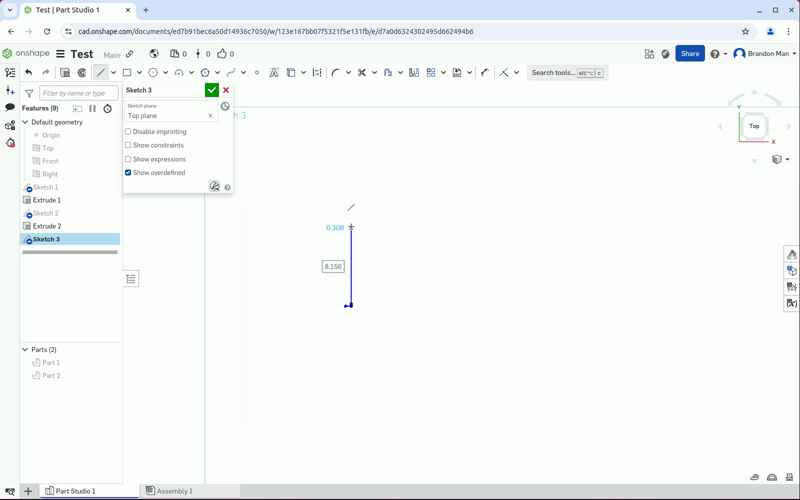
scroll(6)
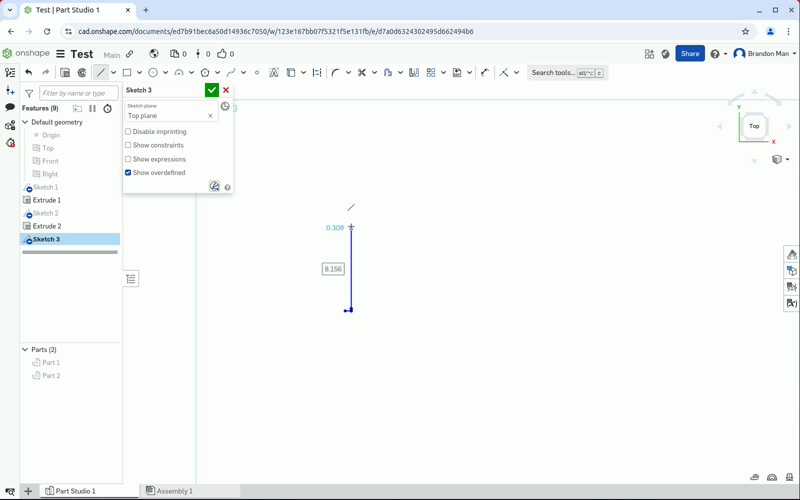
scroll(6)
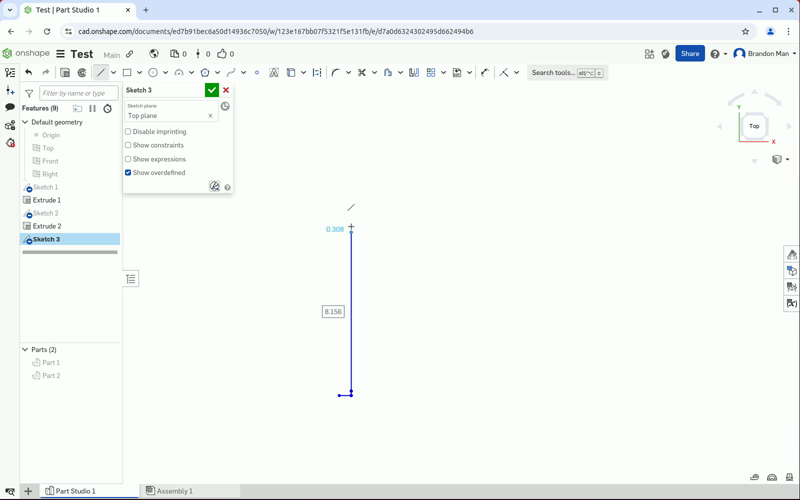
scroll(6)
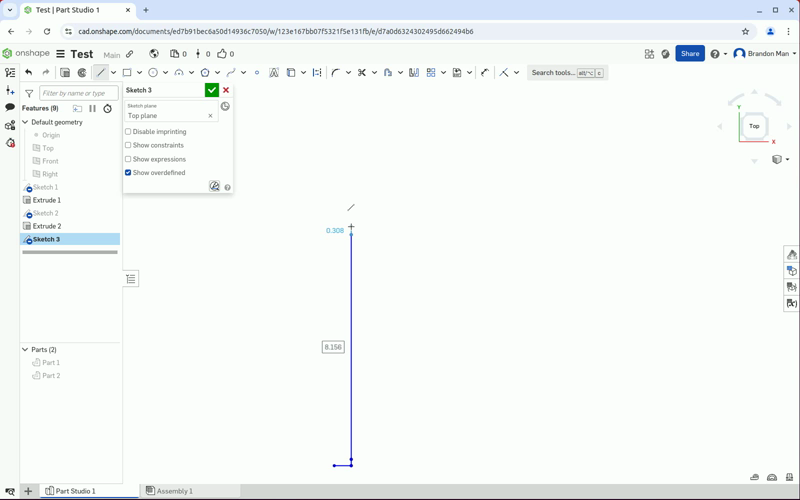
scroll(6)
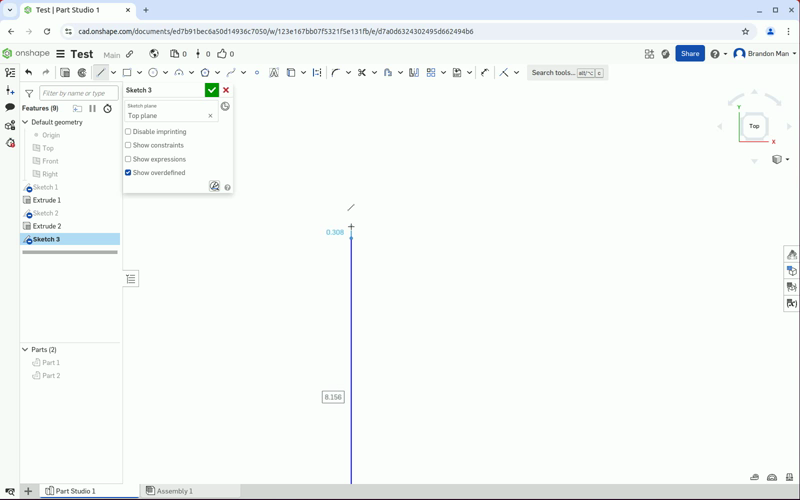
scroll(6)
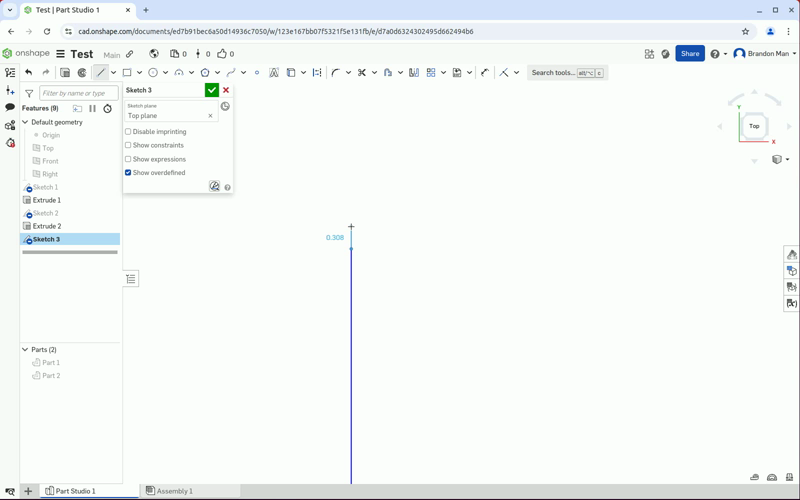
click(351, 226)
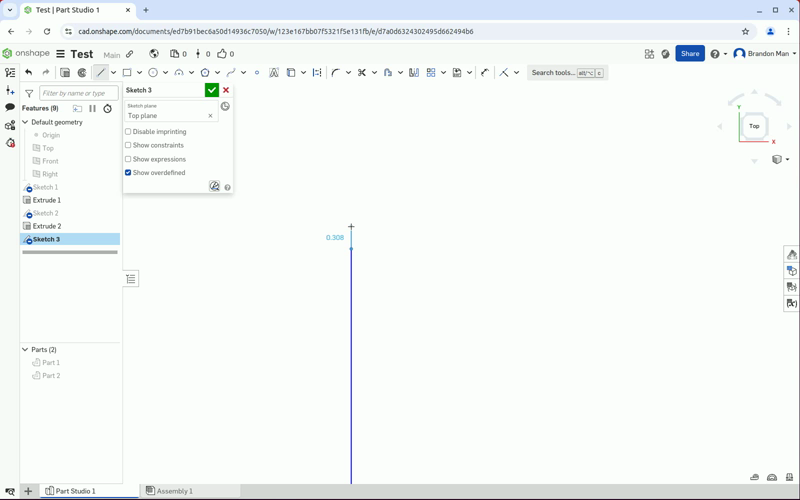
scroll(-6)
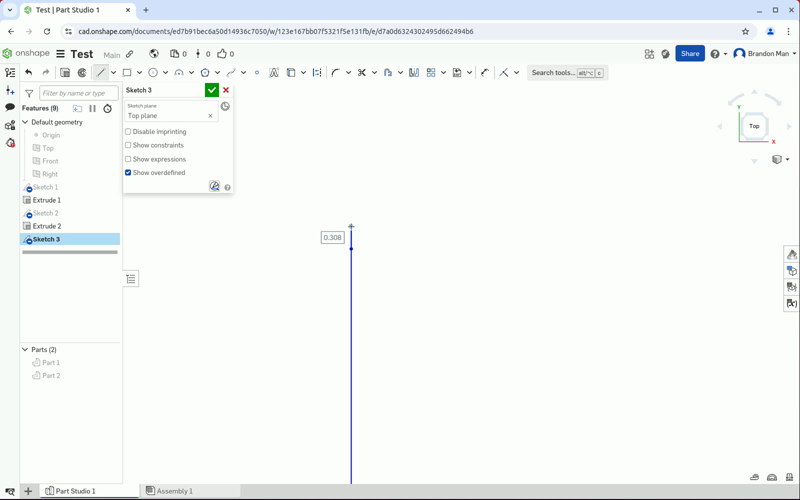
scroll(-6)
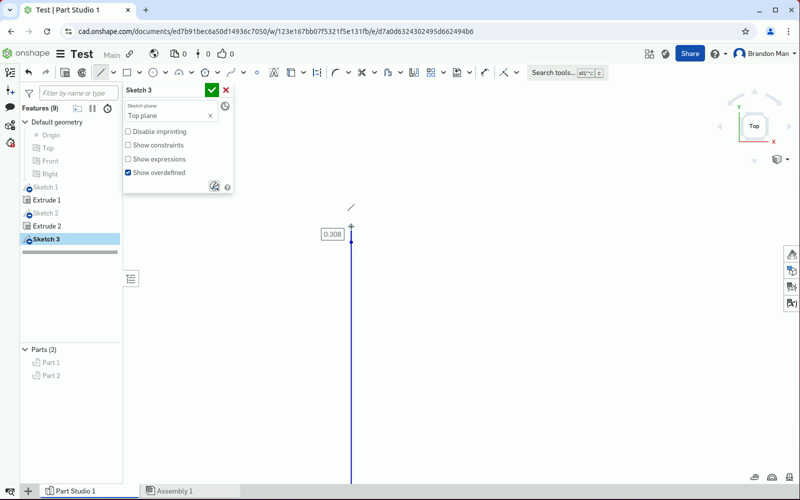
scroll(-6)
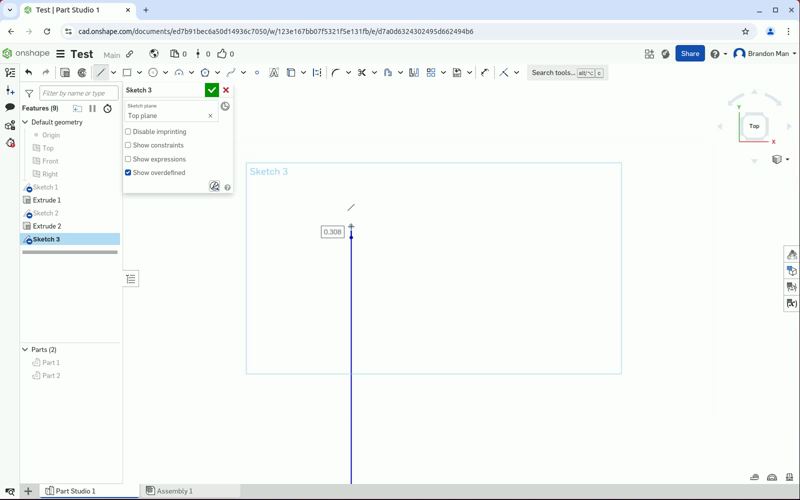
scroll(-6)
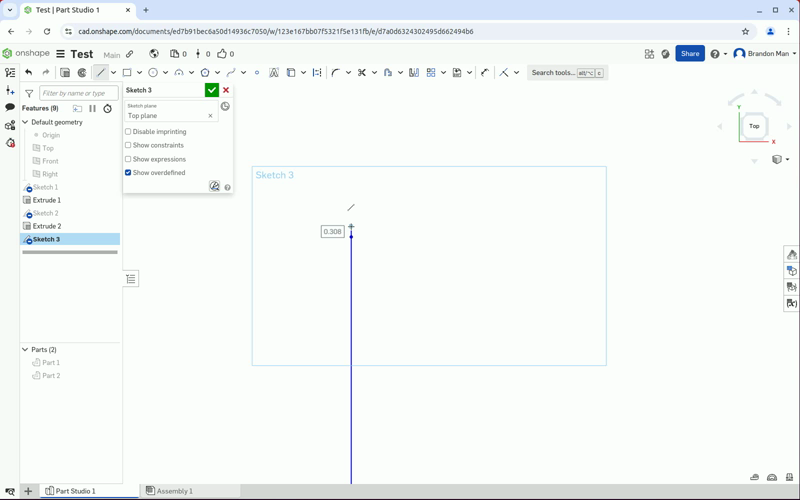
scroll(-6)
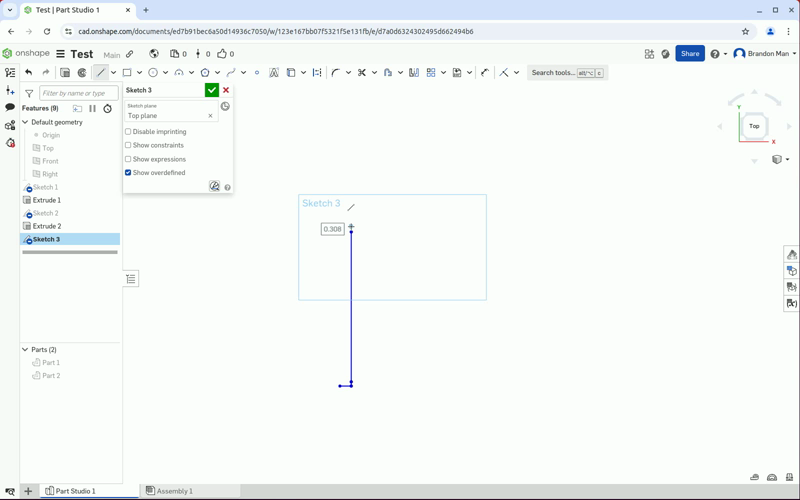
scroll(-6)
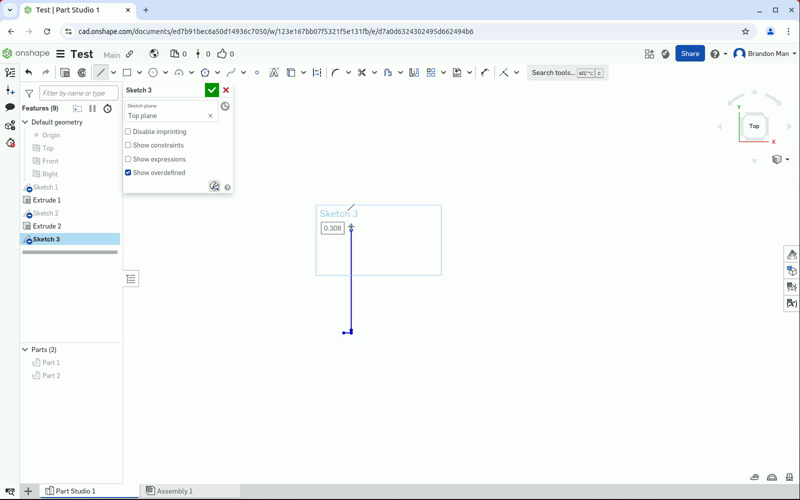
scroll(-6)
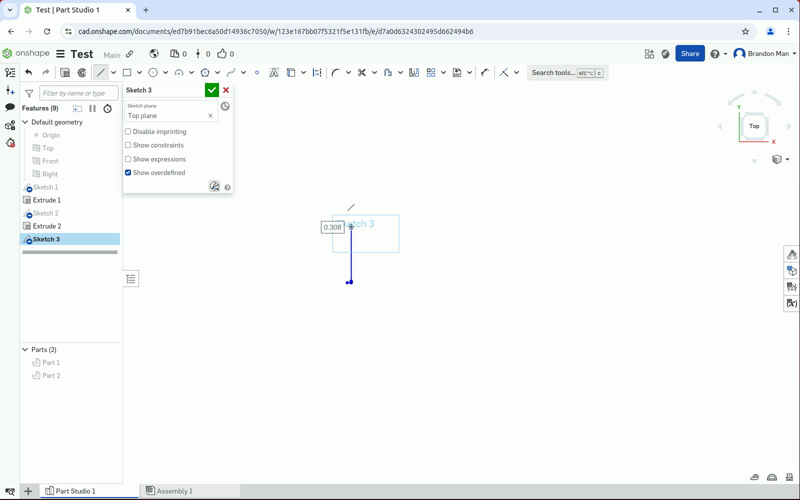
key_up(shift)
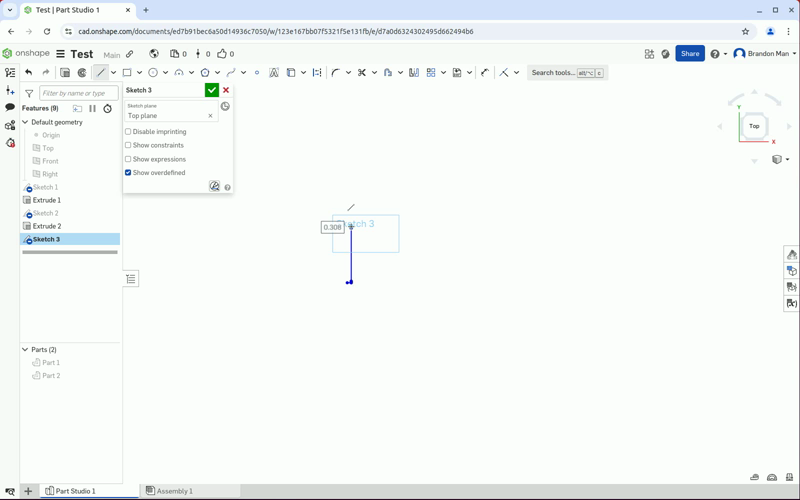
key_down(shift)
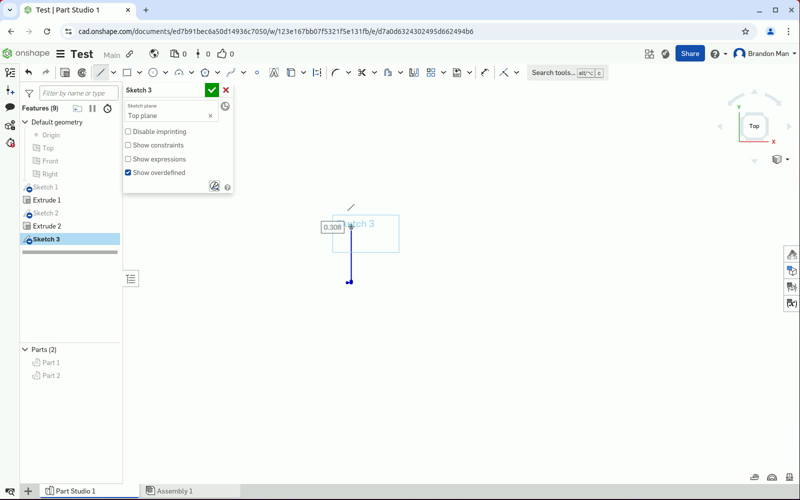
mouse_move(381, 226)
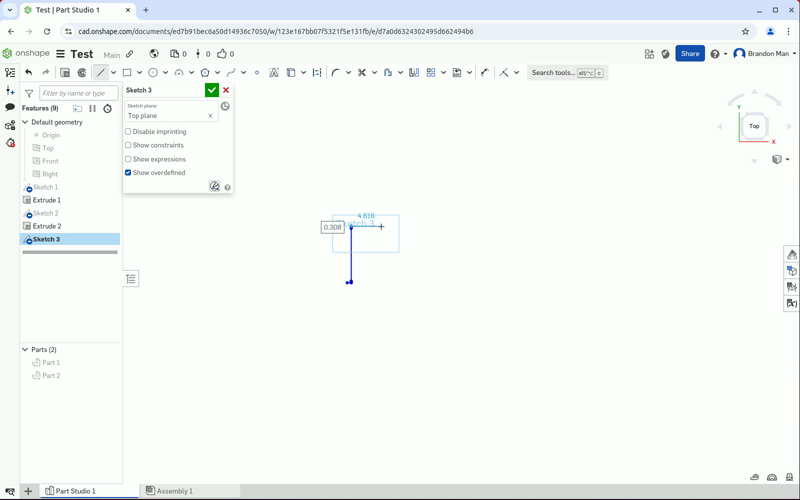
mouse_move(348, 226)
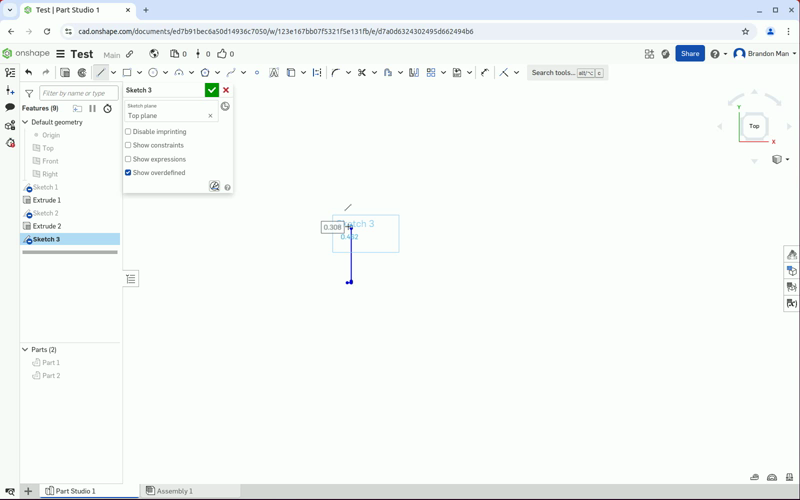
scroll(6)
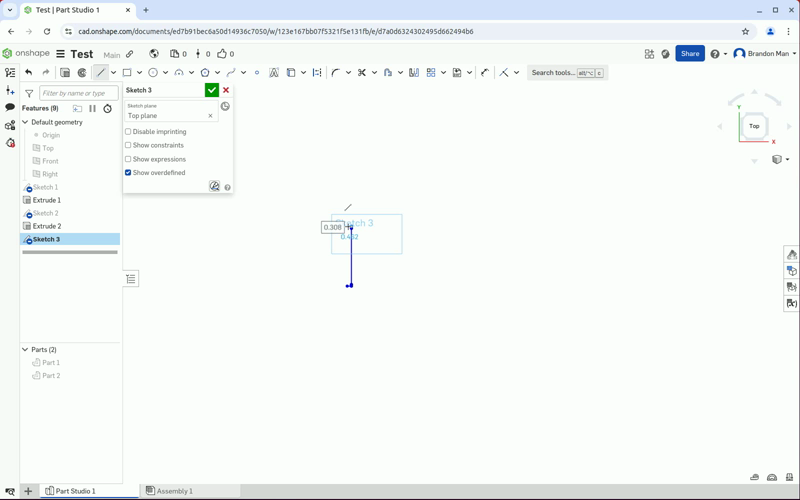
scroll(6)
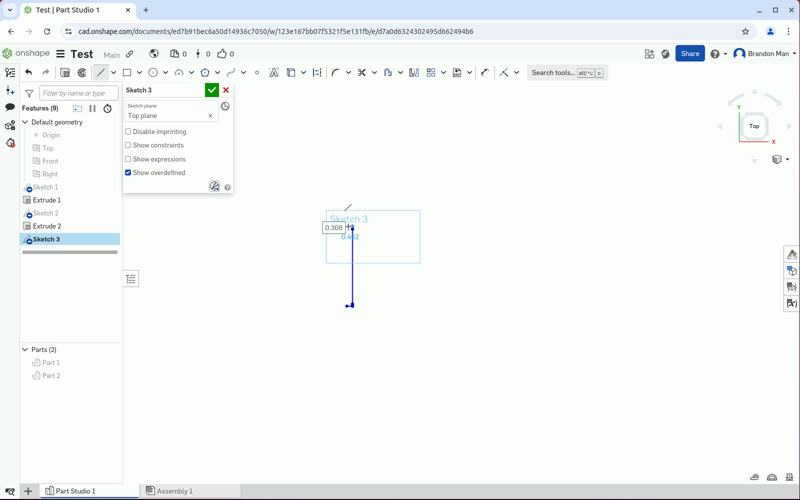
scroll(6)
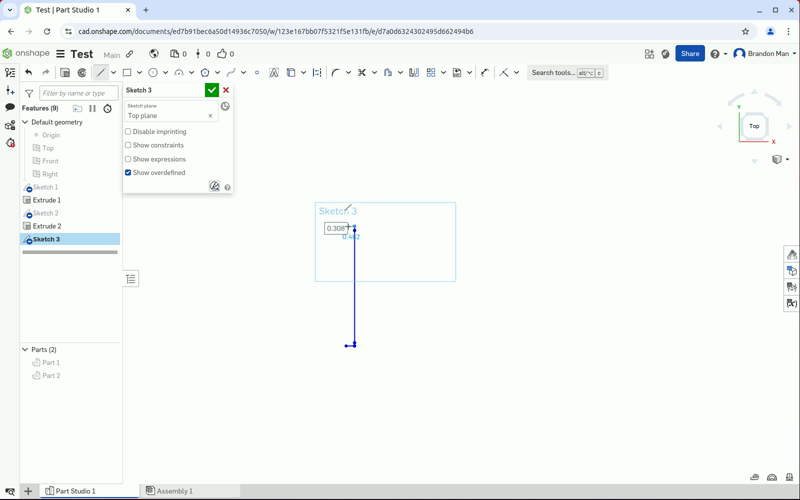
scroll(6)
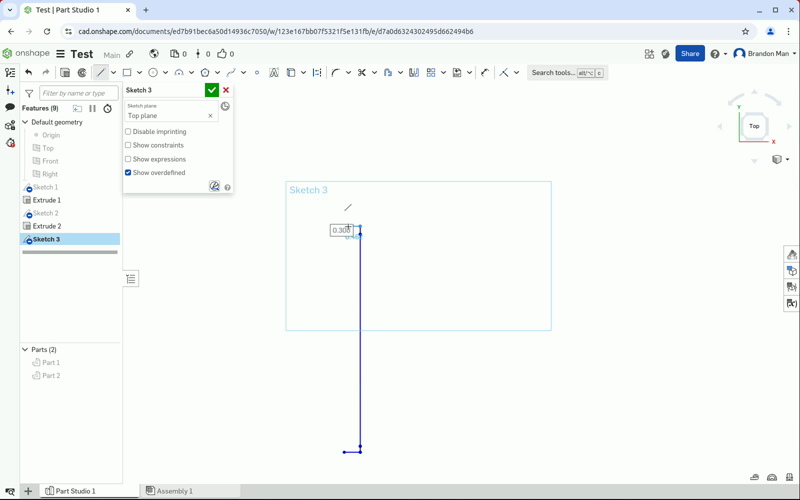
scroll(6)
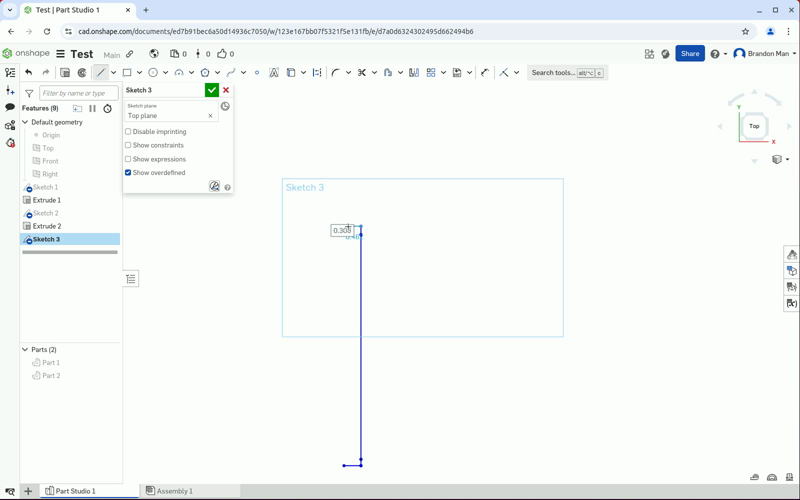
scroll(6)
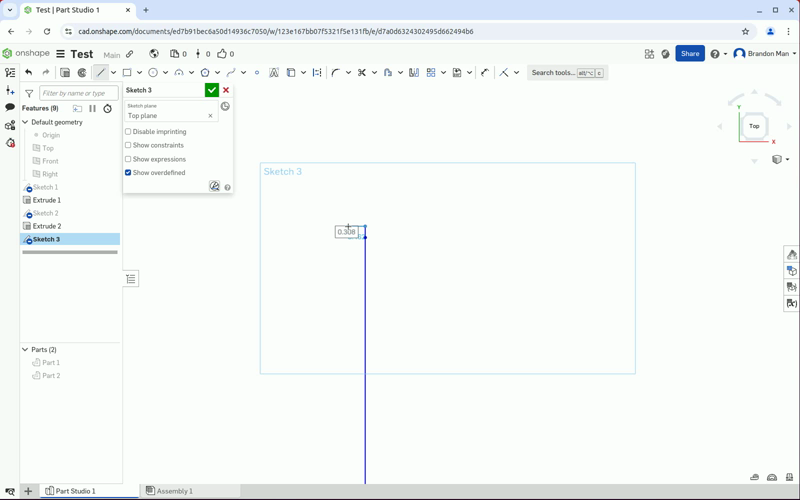
scroll(6)
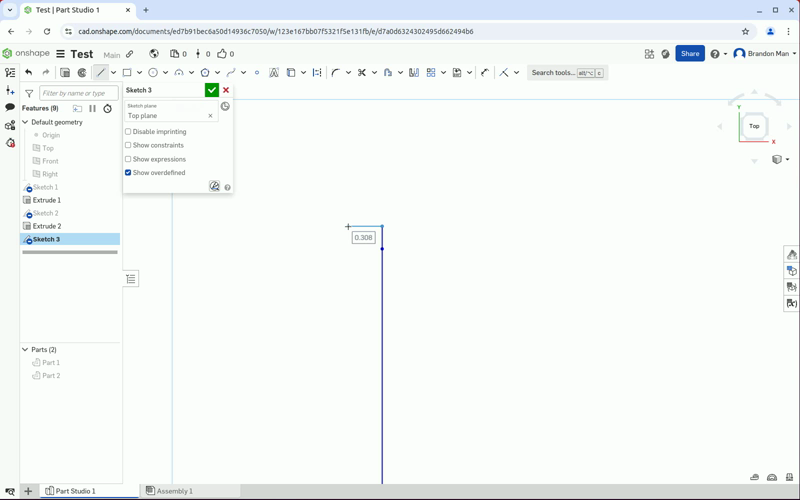
click(348, 226)
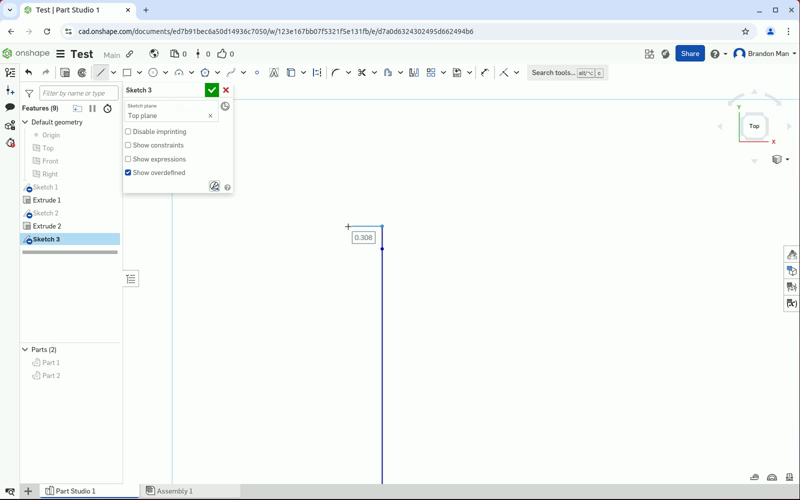
scroll(-6)
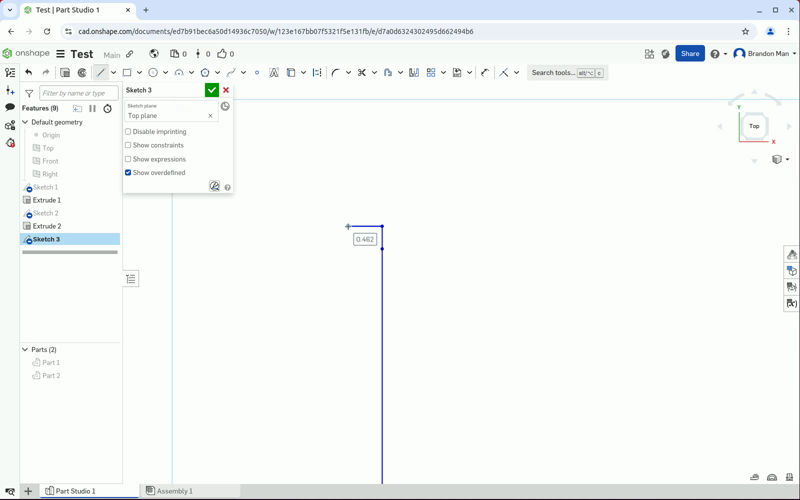
scroll(-6)
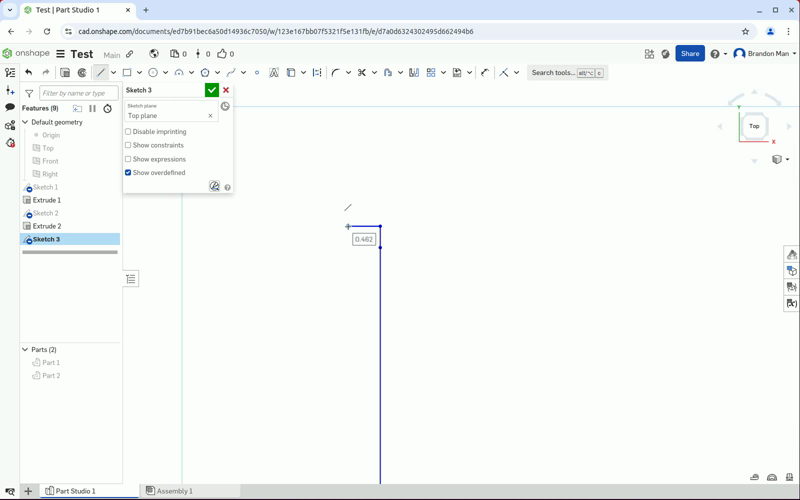
scroll(-6)
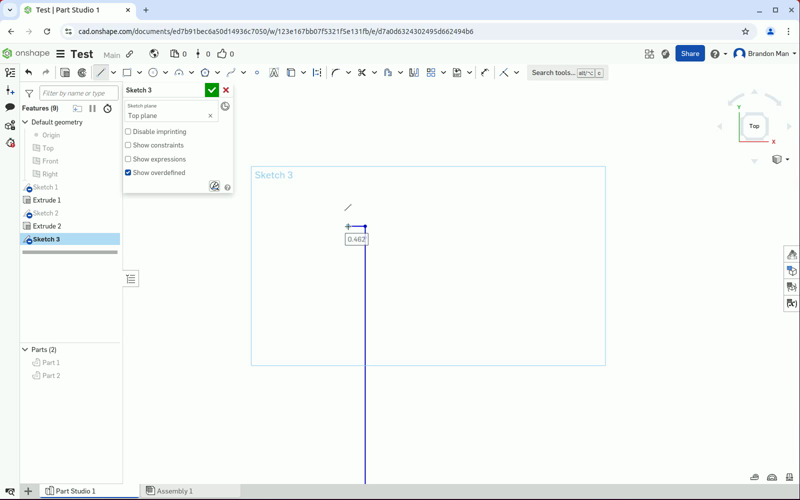
scroll(-6)
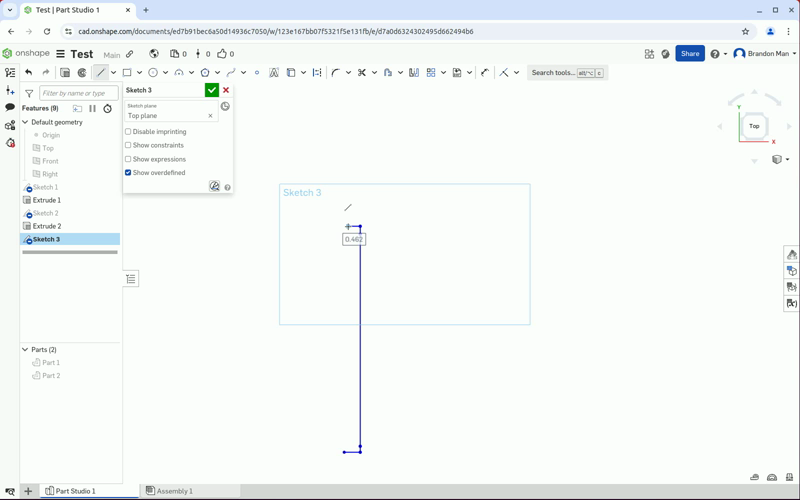
scroll(-6)
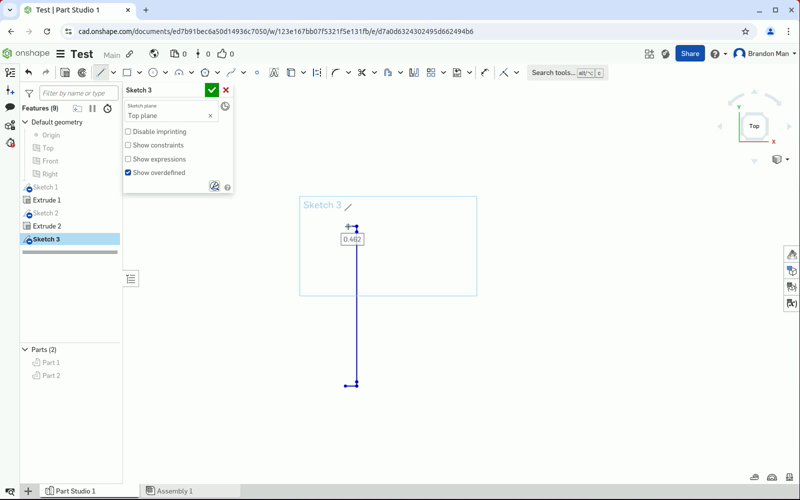
scroll(-6)
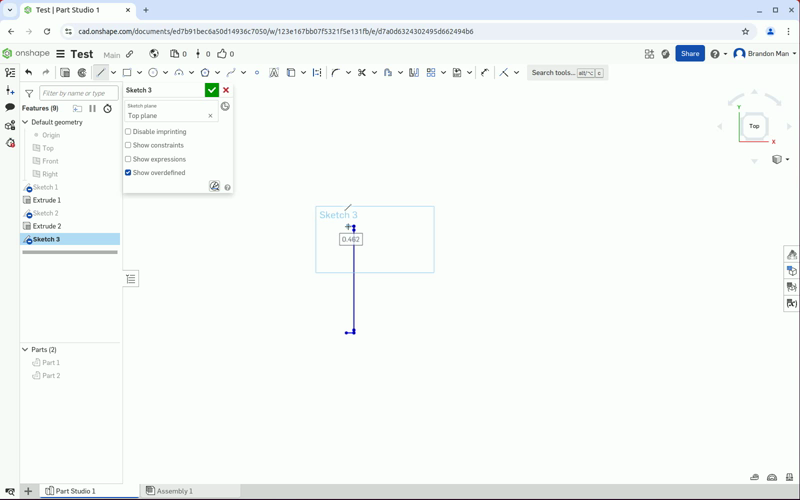
scroll(-6)
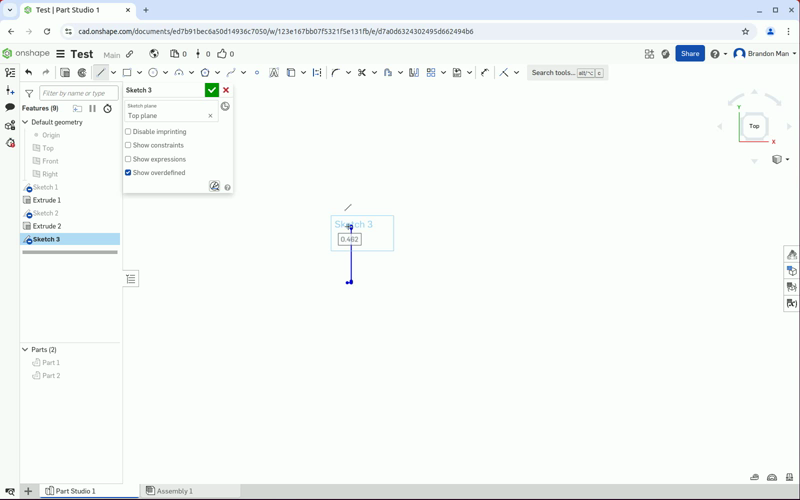
key_up(shift)
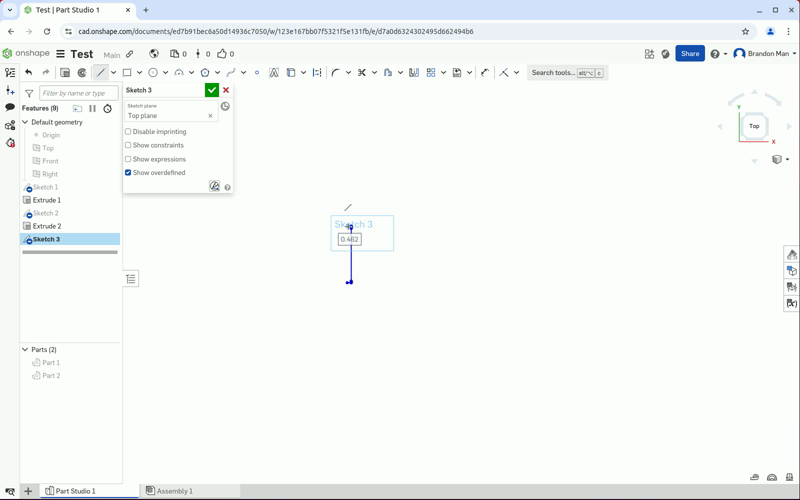
mouse_move(378, 226)
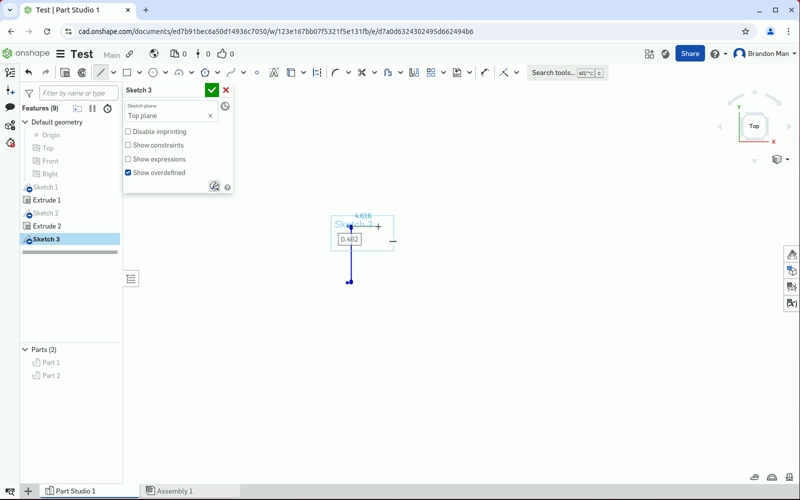
key_down(shift)
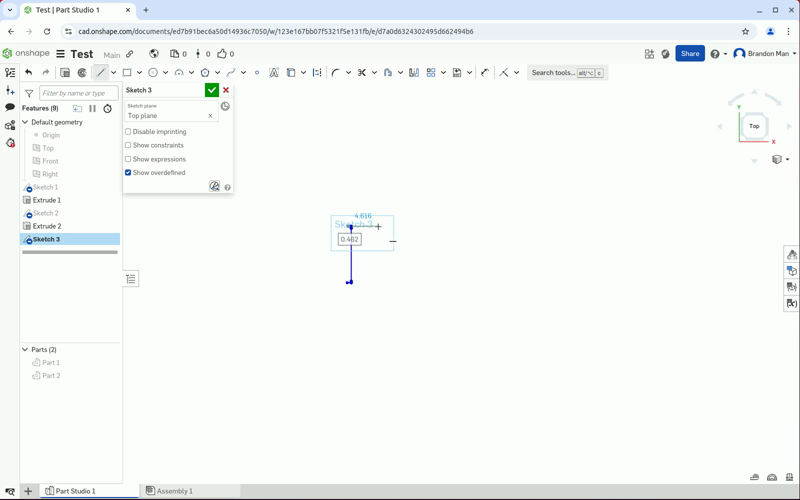
mouse_move(348, 282)
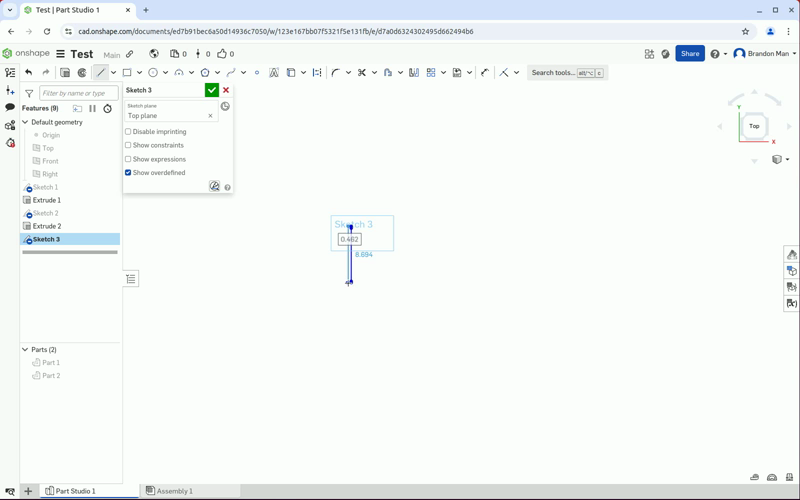
scroll(6)
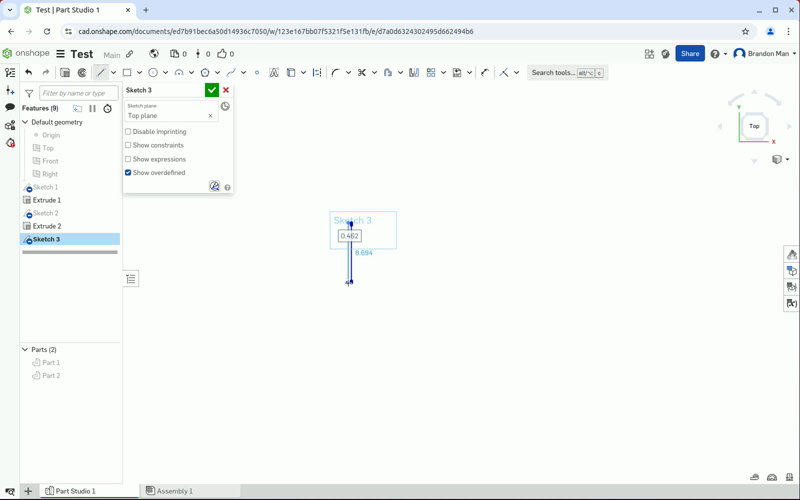
scroll(6)
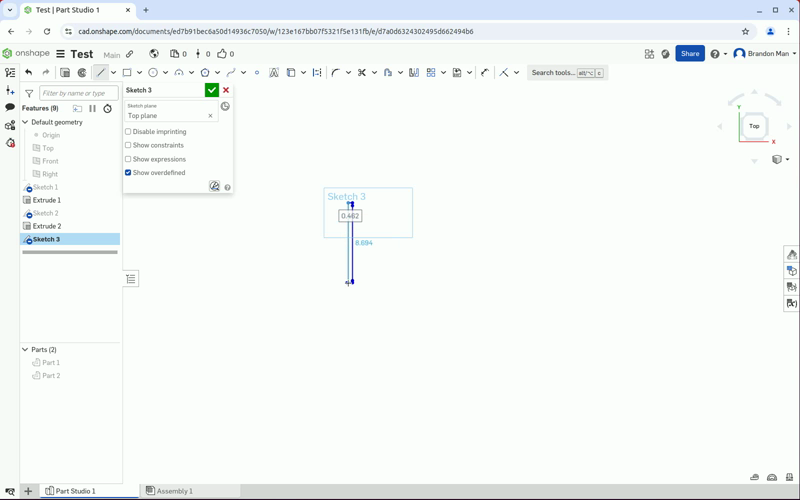
scroll(6)
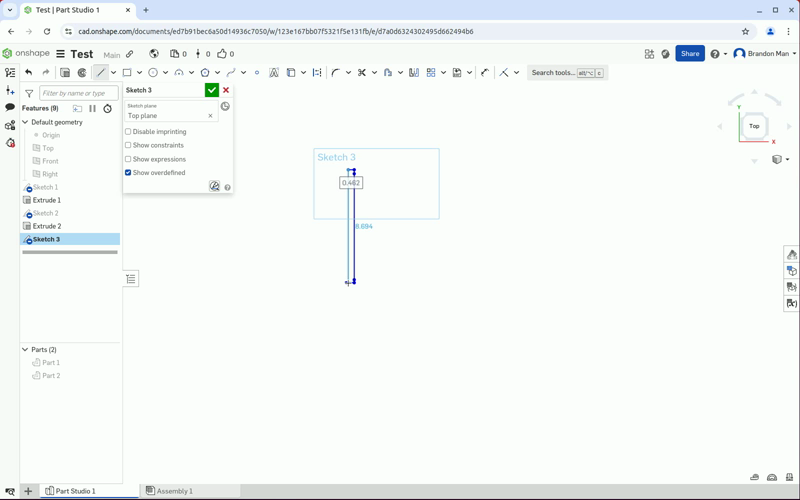
scroll(6)
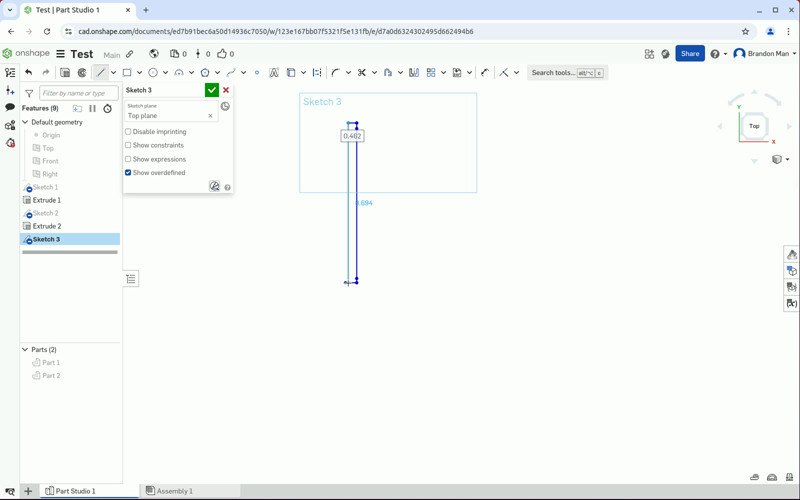
scroll(6)
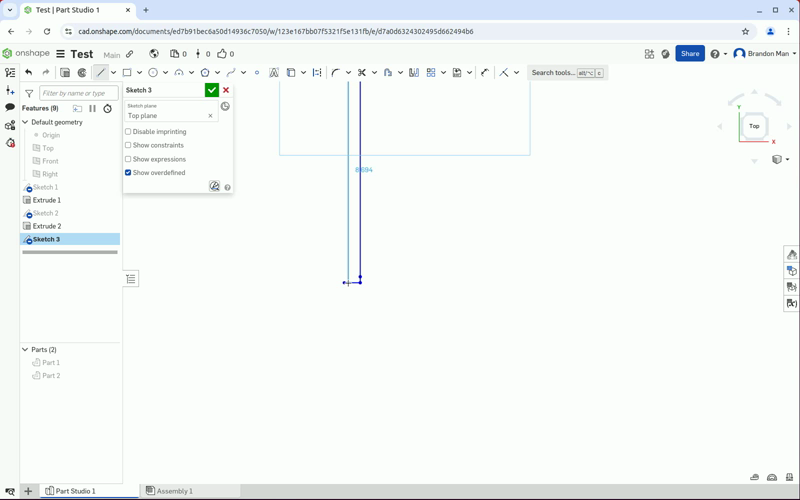
scroll(6)
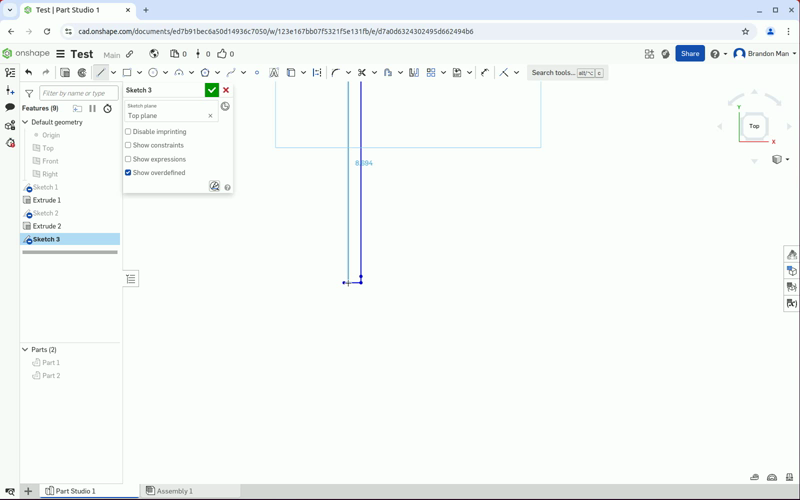
scroll(6)
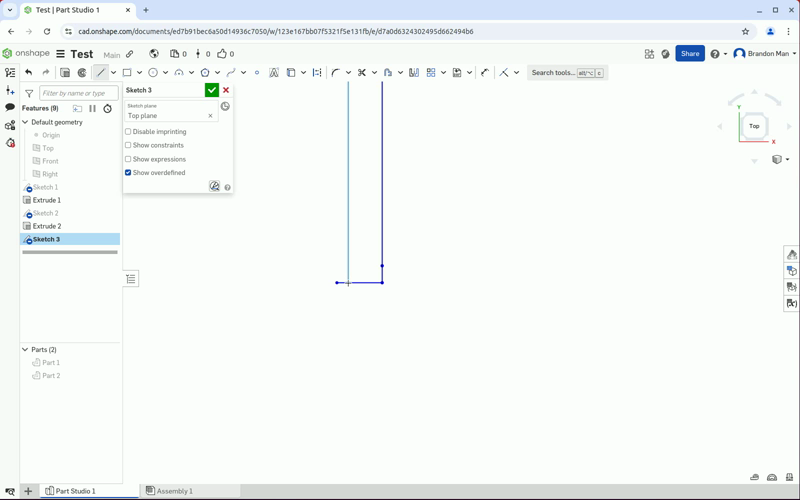
key_up(shift)
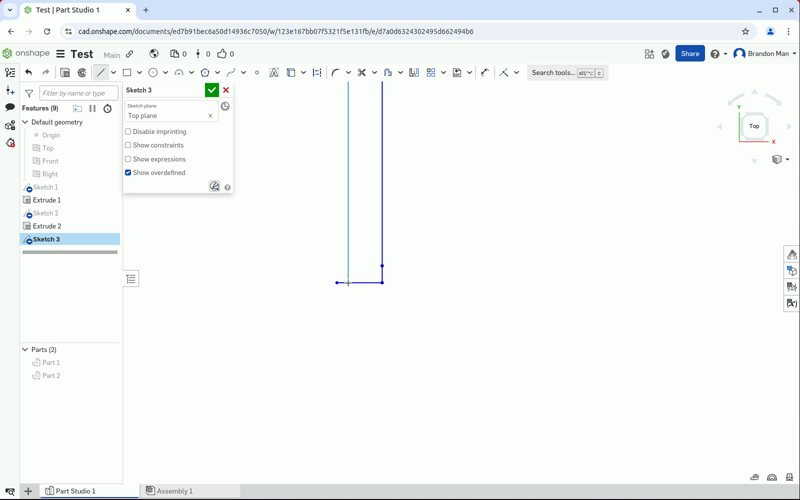
click(348, 282)
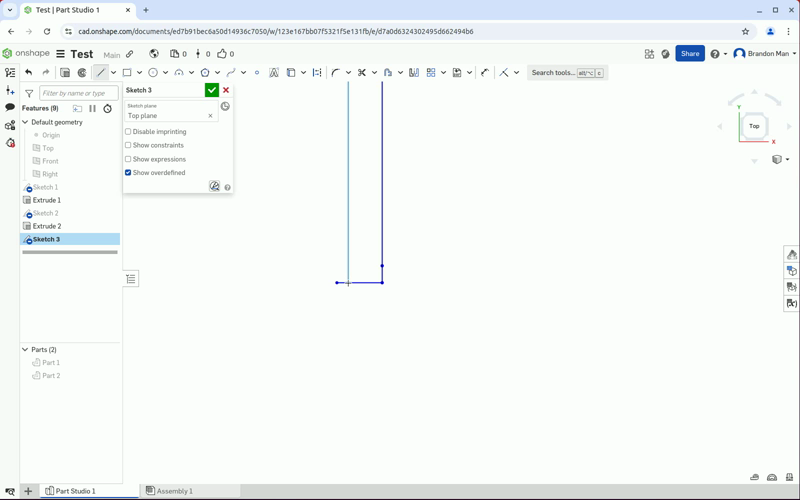
scroll(-6)
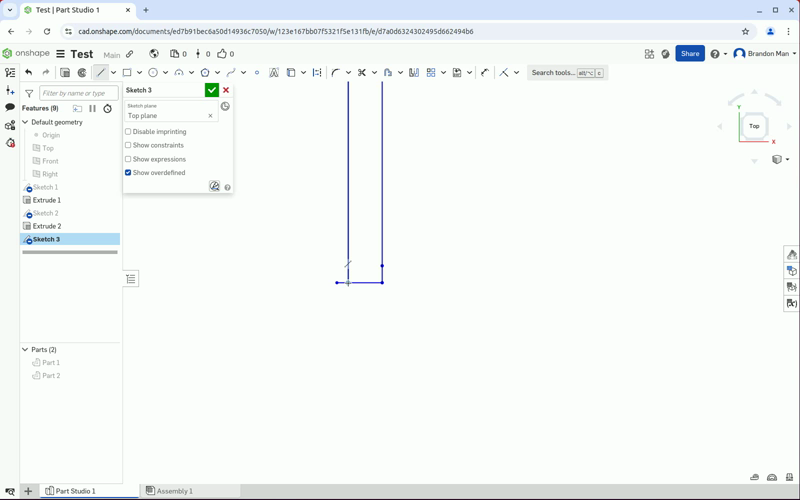
scroll(-6)
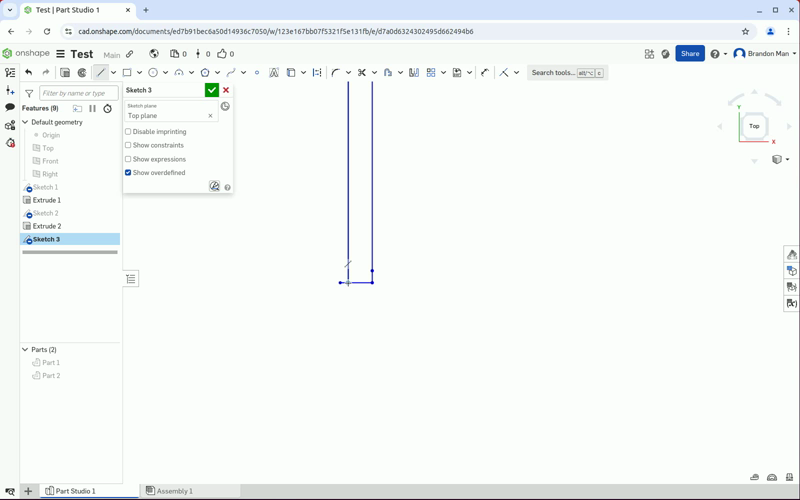
scroll(-6)
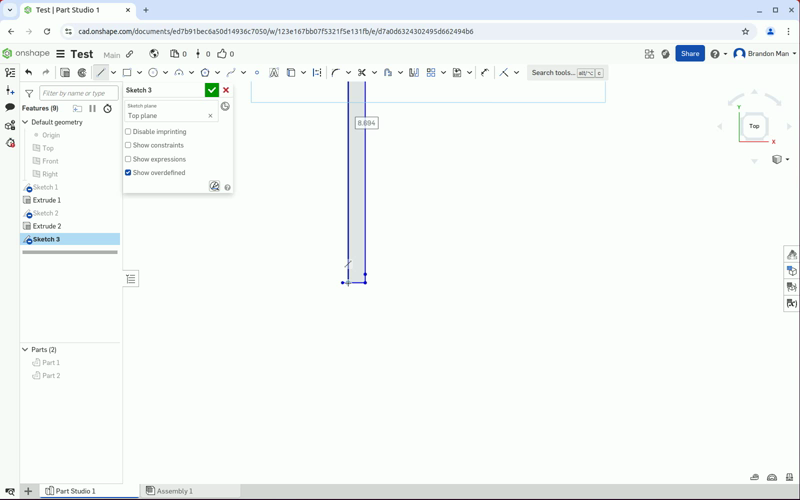
scroll(-6)
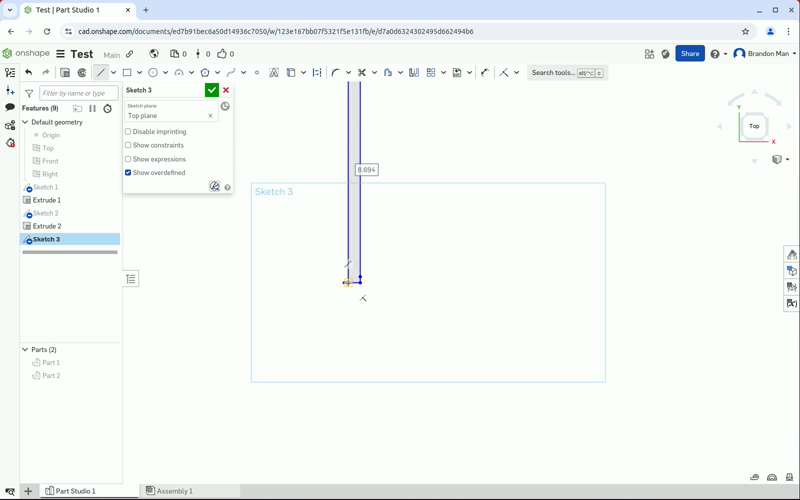
scroll(-6)
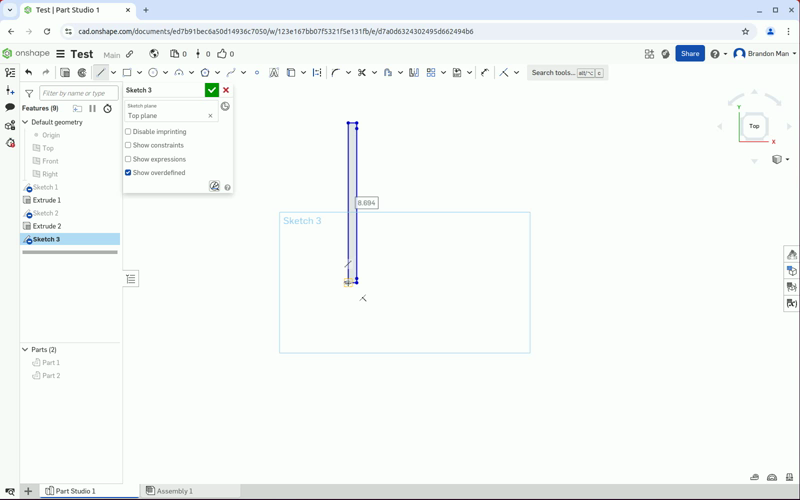
scroll(-6)
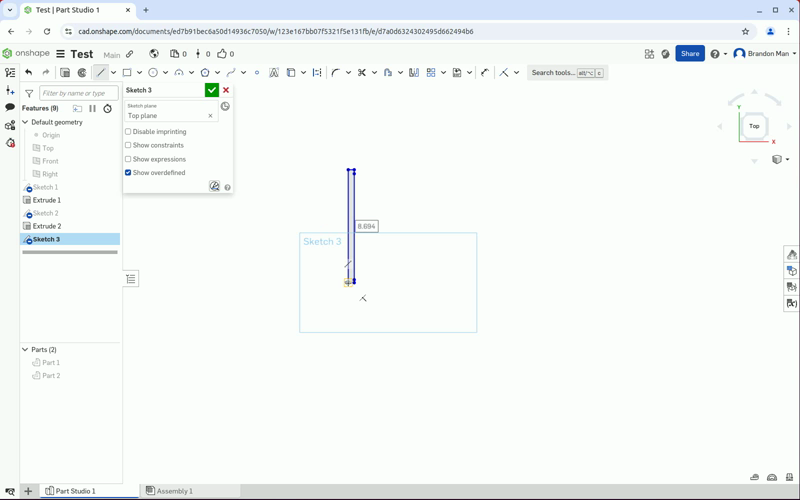
scroll(-6)
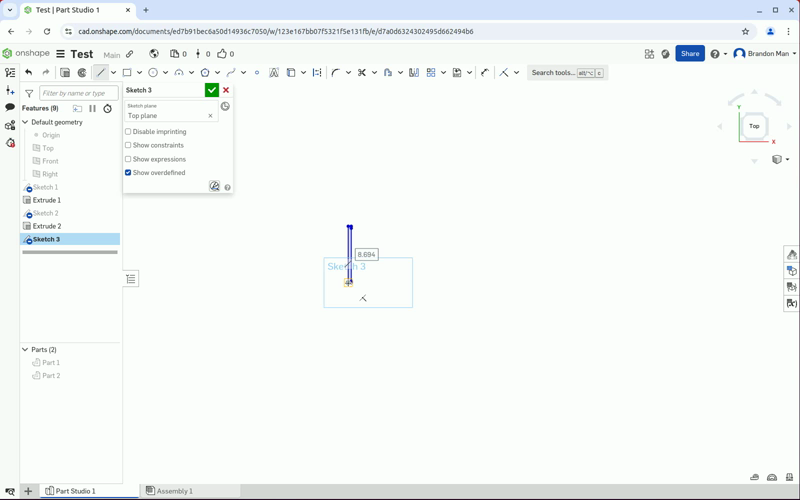
key(esc)
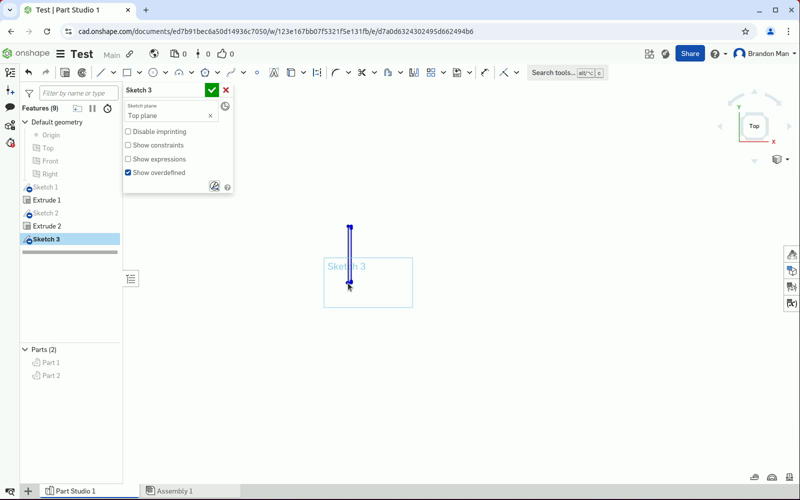
mouse_move(348, 258)
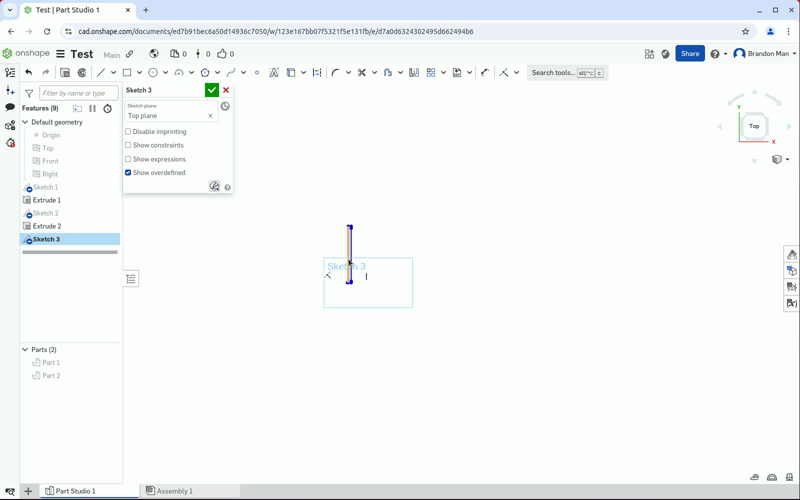
scroll(6)
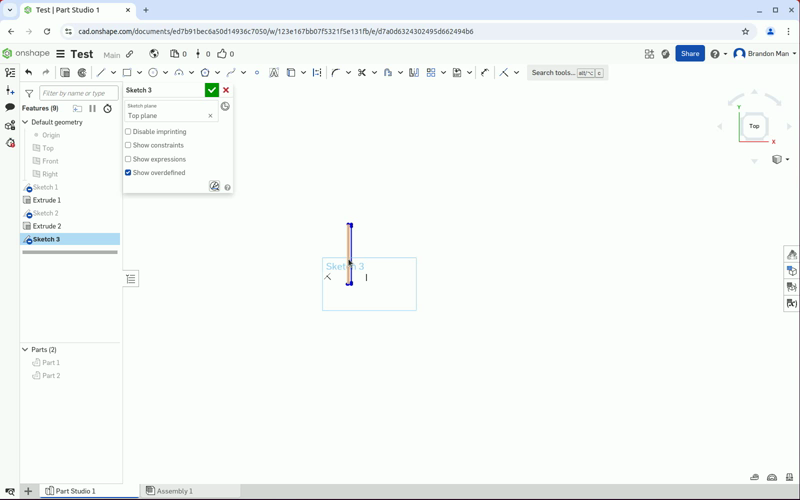
scroll(6)
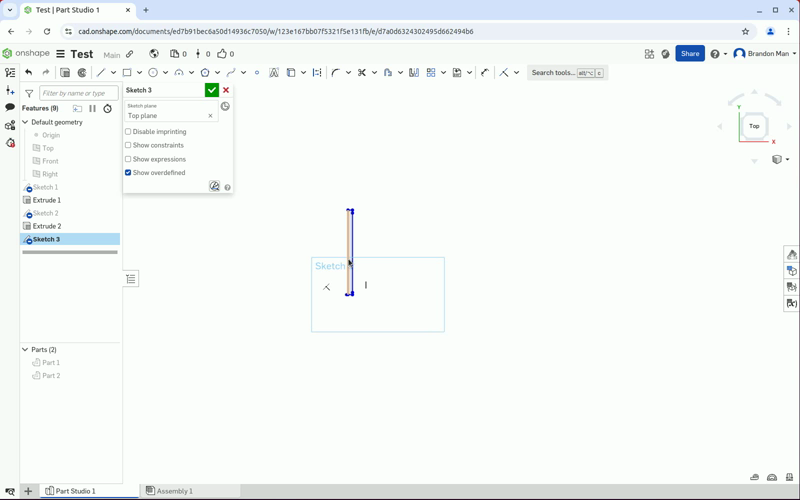
scroll(6)
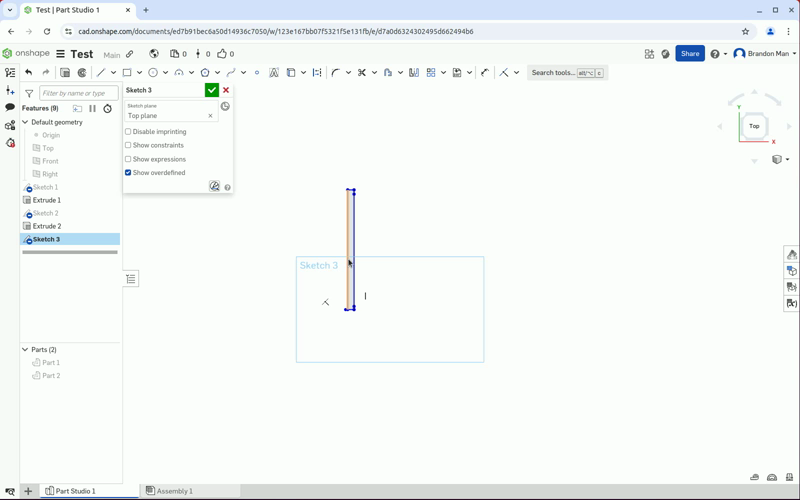
scroll(6)
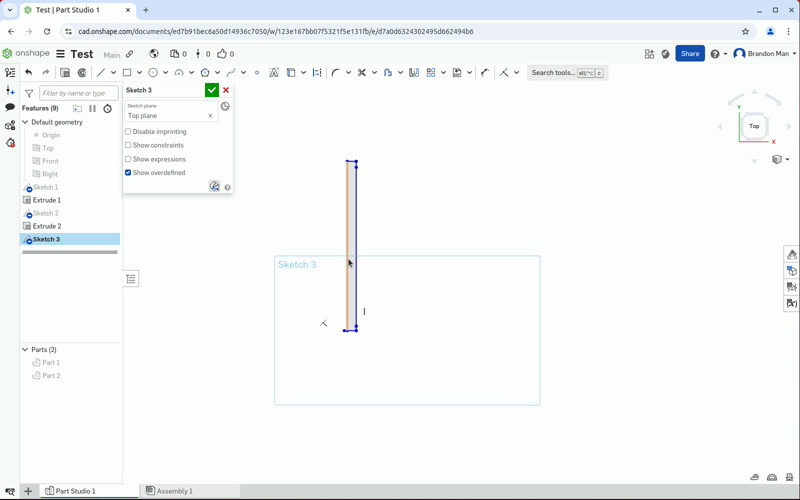
scroll(6)
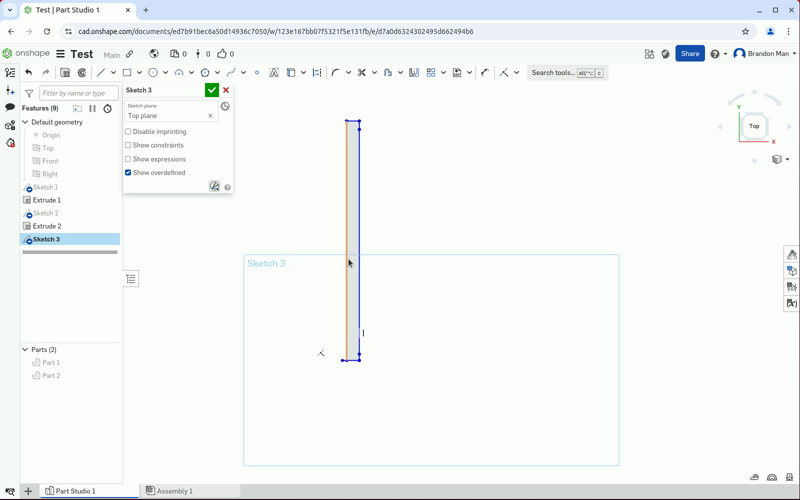
scroll(6)
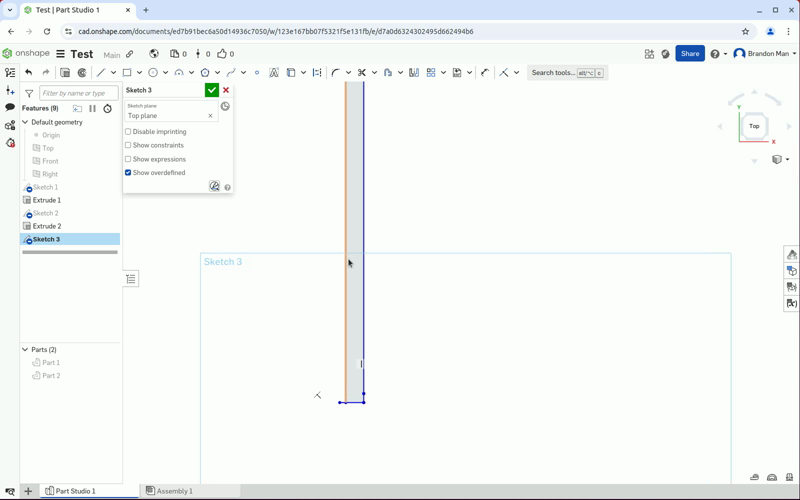
scroll(6)
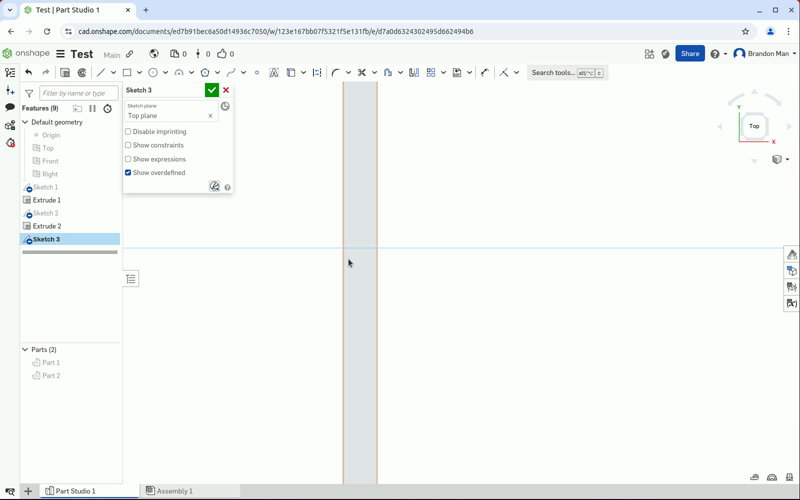
click(348, 258)
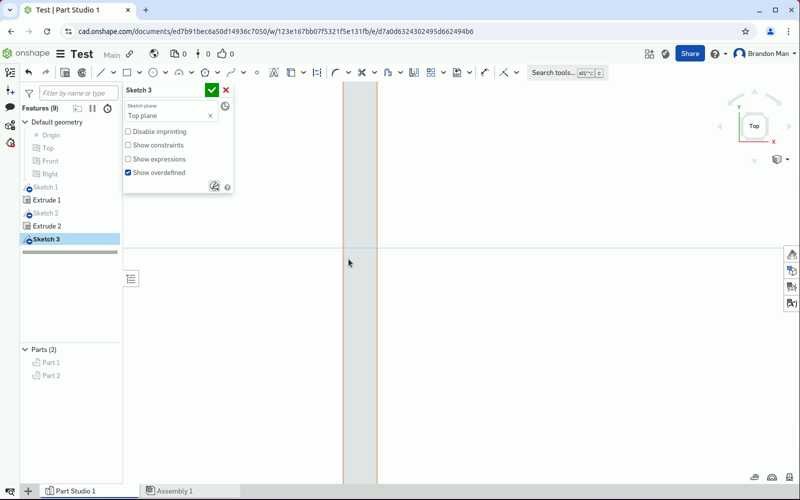
scroll(-6)
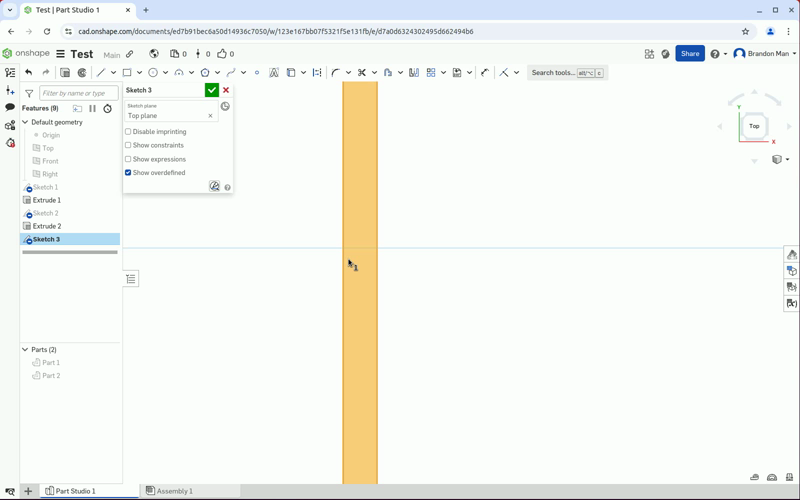
scroll(-6)
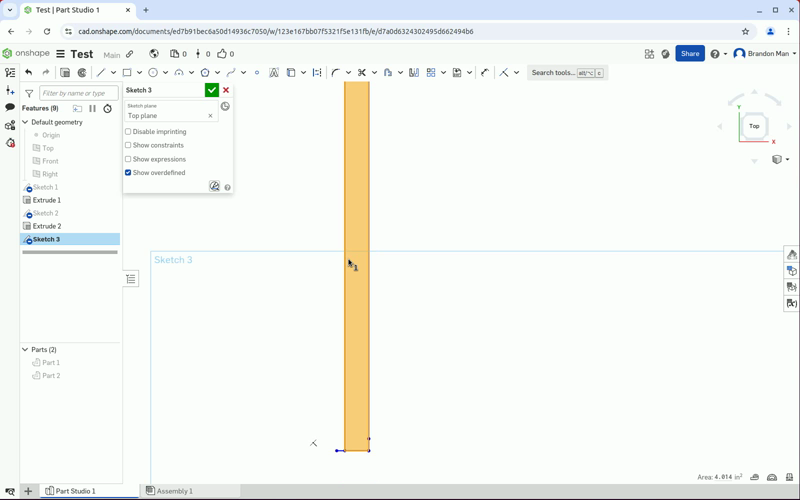
scroll(-6)
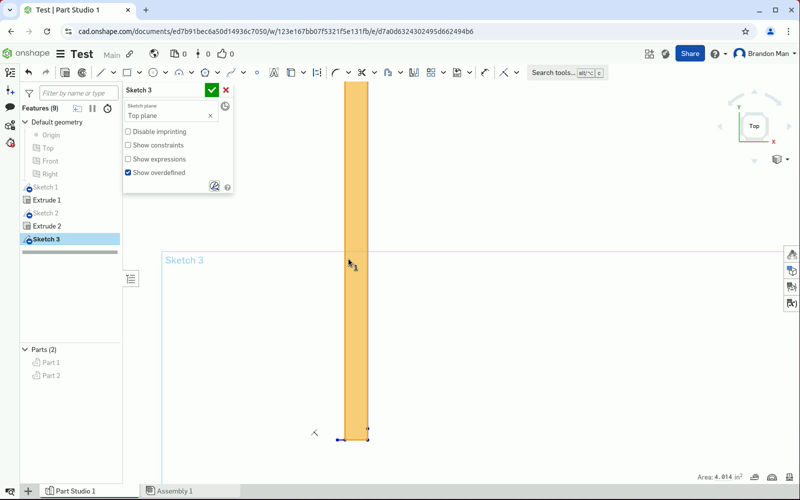
scroll(-6)
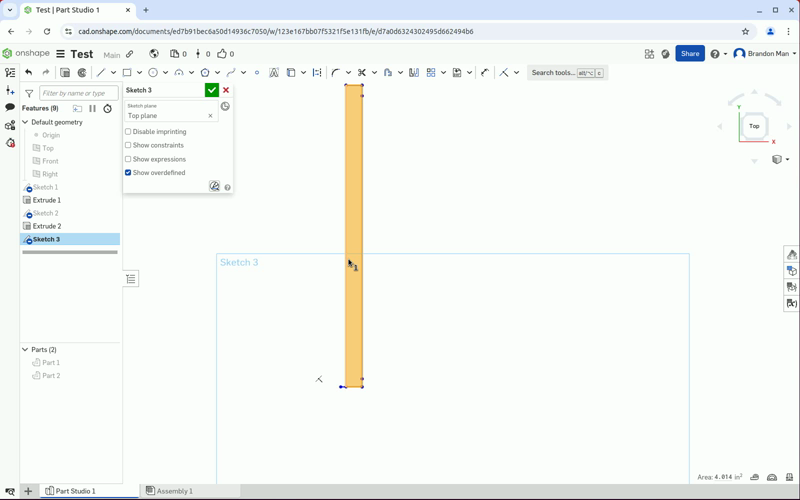
scroll(-6)
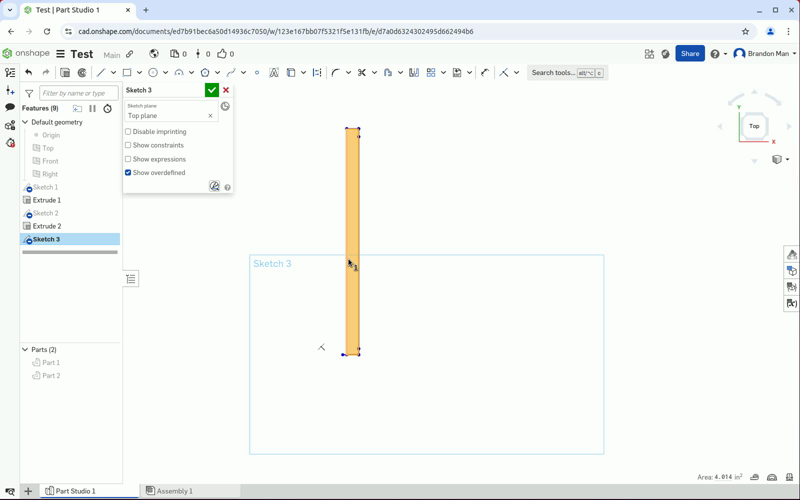
scroll(-6)
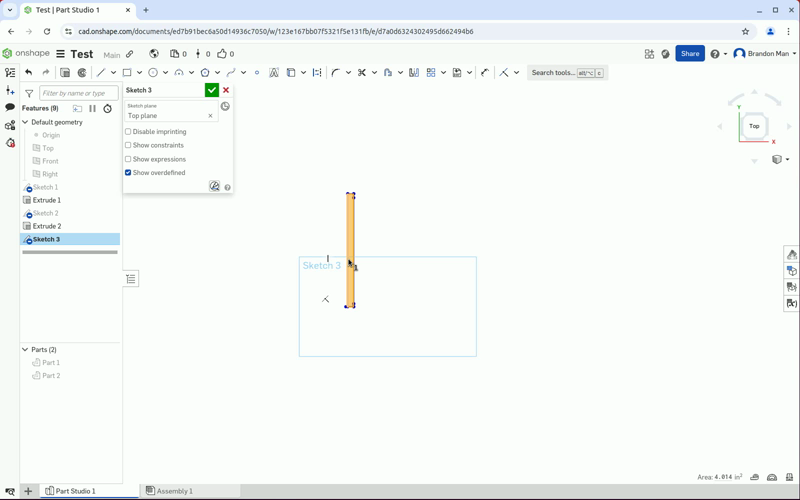
scroll(-6)
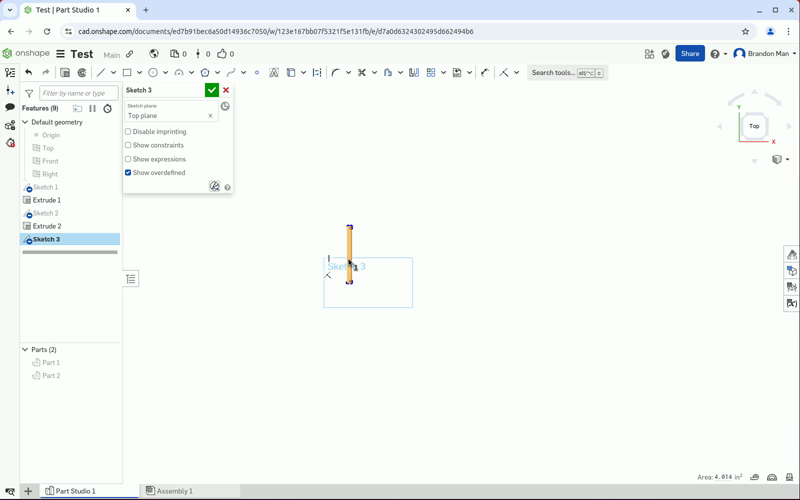
mouse_move(73, 352)
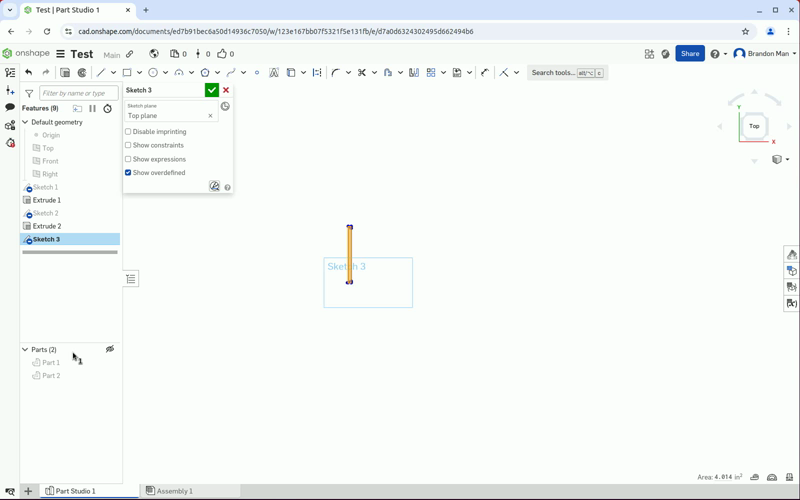
key(shift+y)
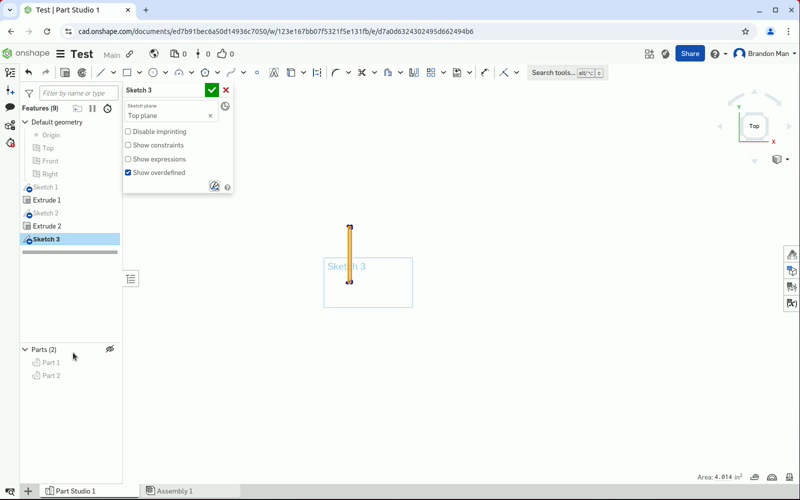
key(shift+e)
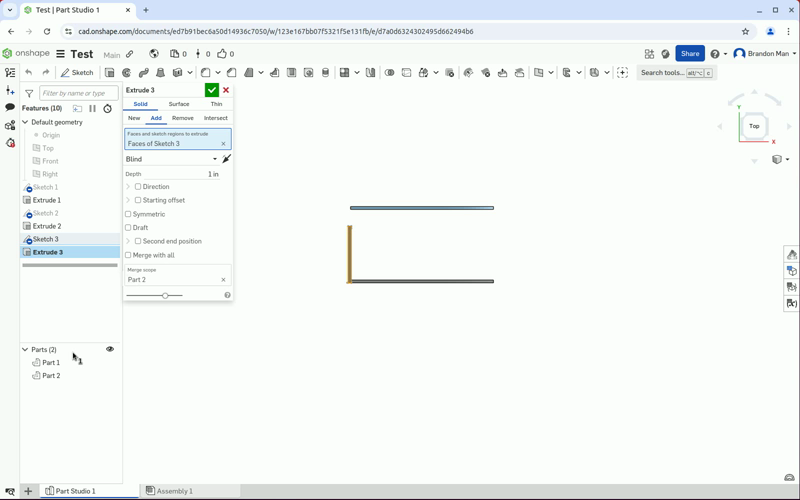
mouse_move(143, 106)
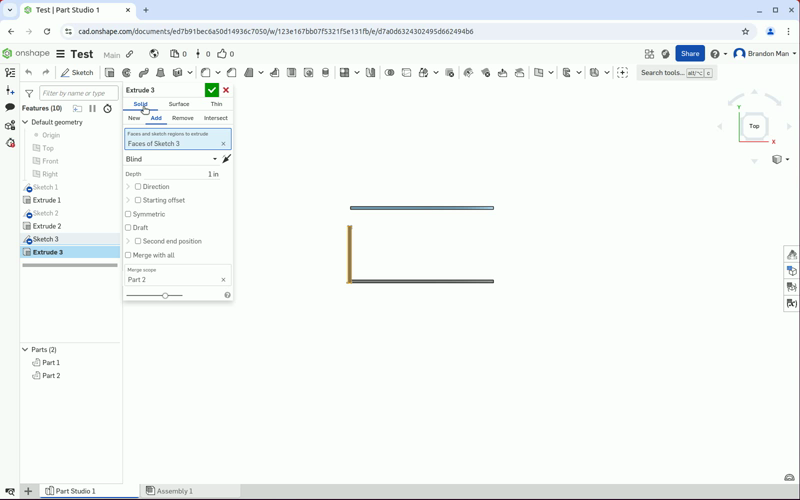
click(143, 106)
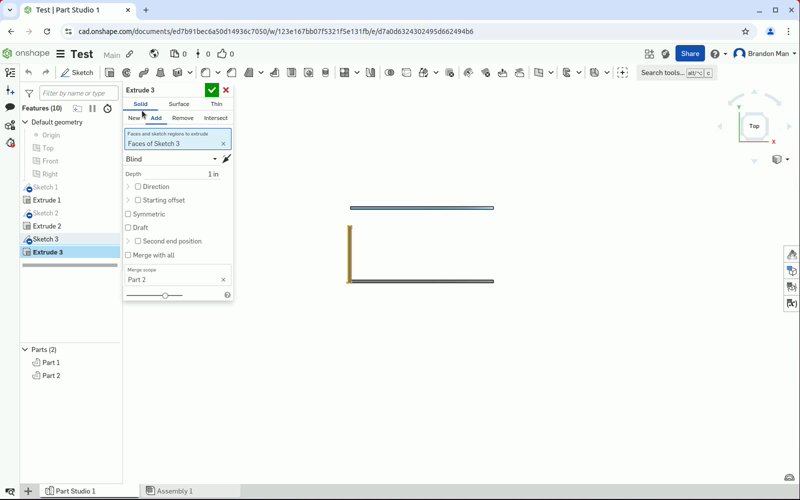
mouse_move(137, 120)
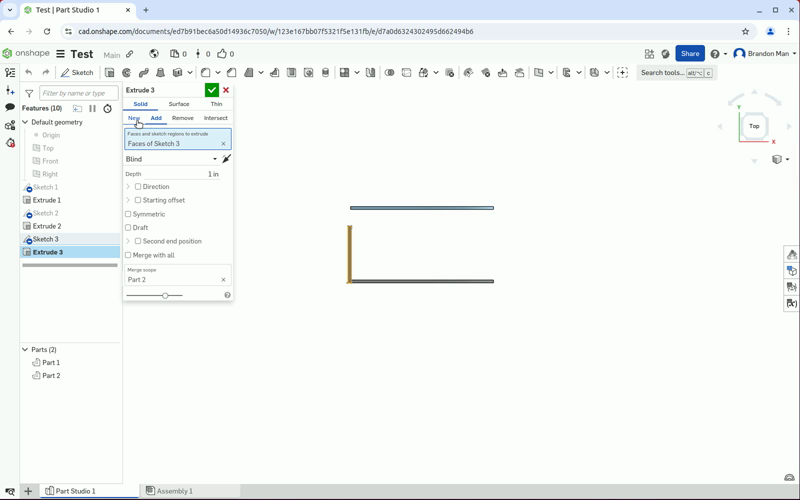
click(137, 120)
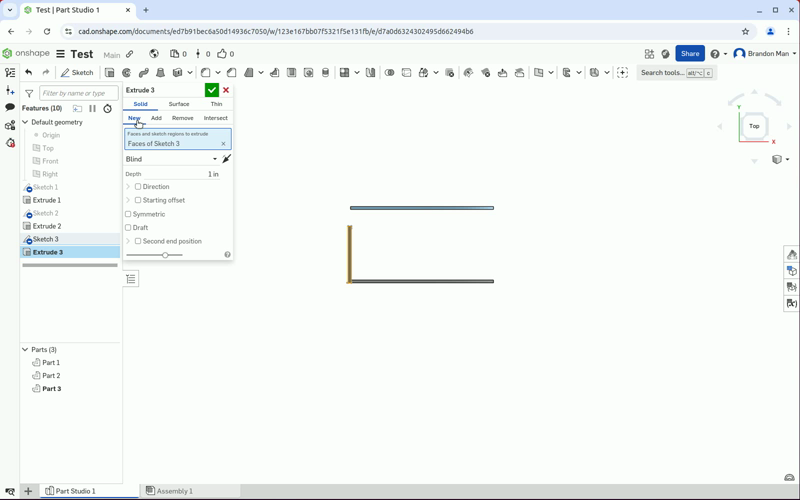
key(tab, 4)
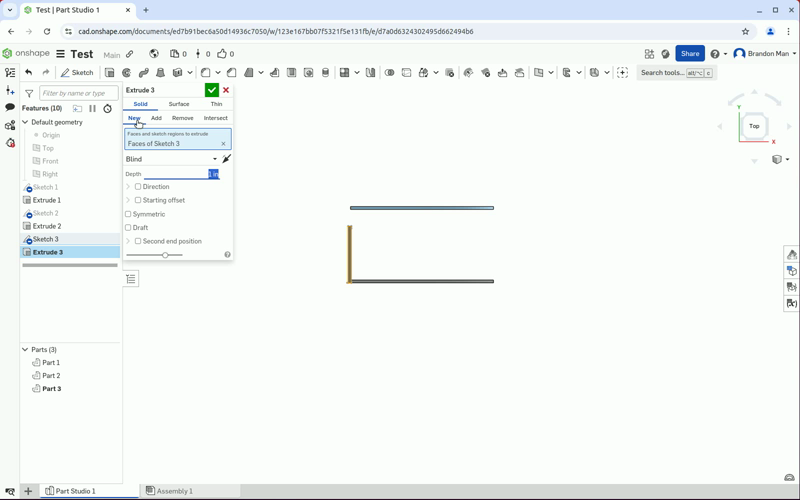
text(7.943)
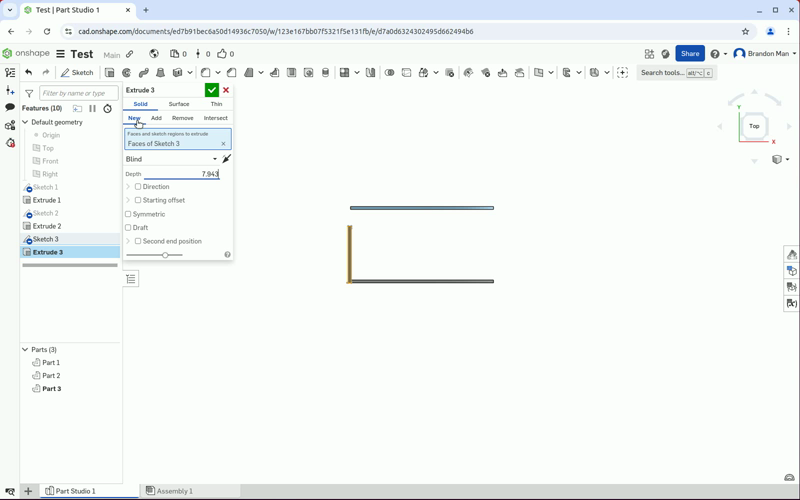
key(enter)
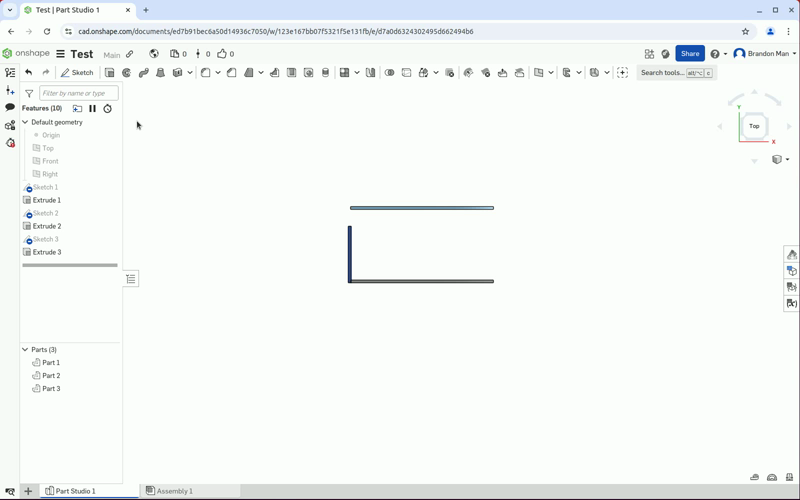
key(shift+h)
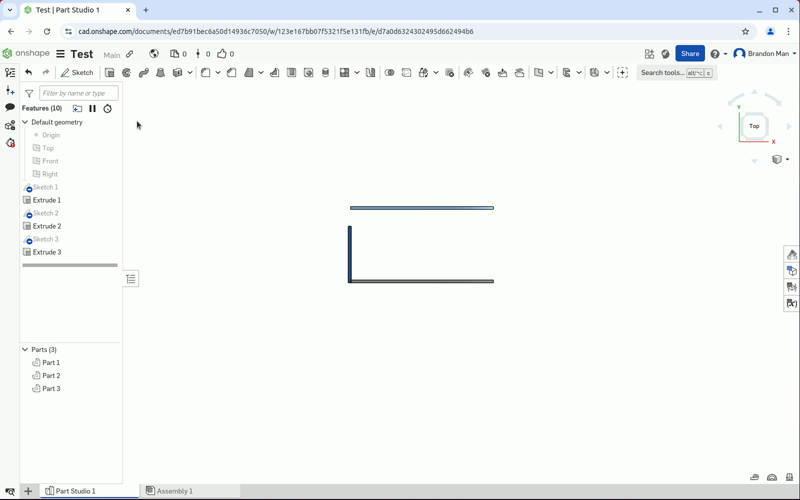
key(shift+h)
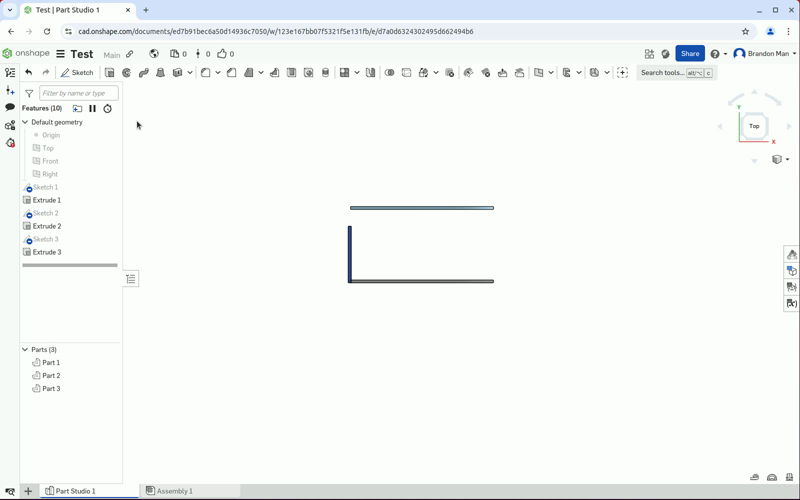
mouse_move(73, 189)
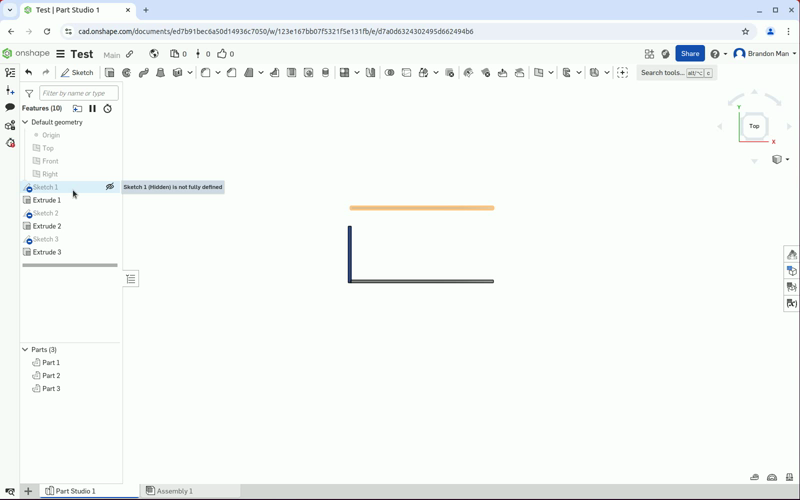
click(73, 189)
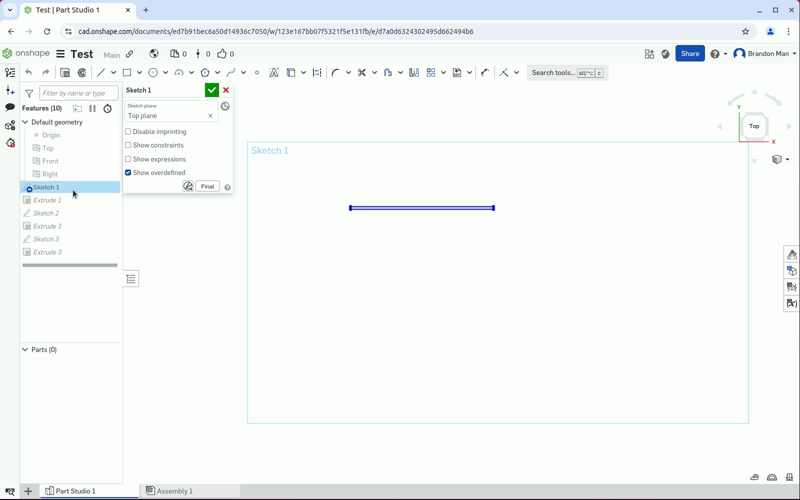
mouse_move(229, 92)
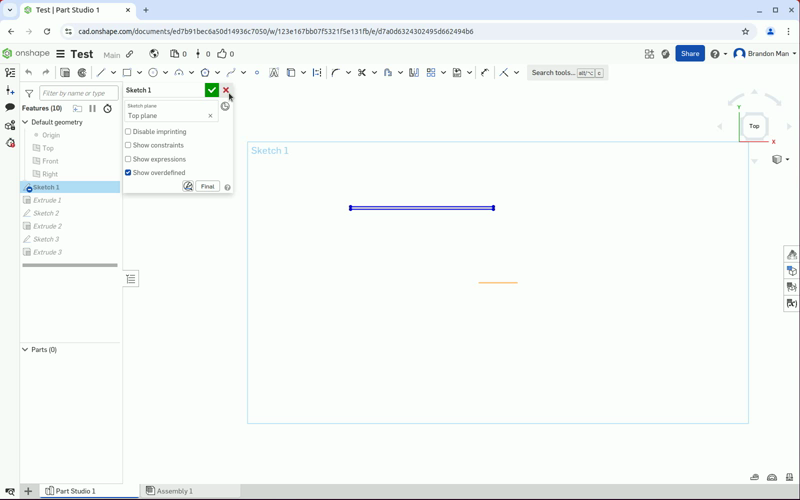
click(229, 92)
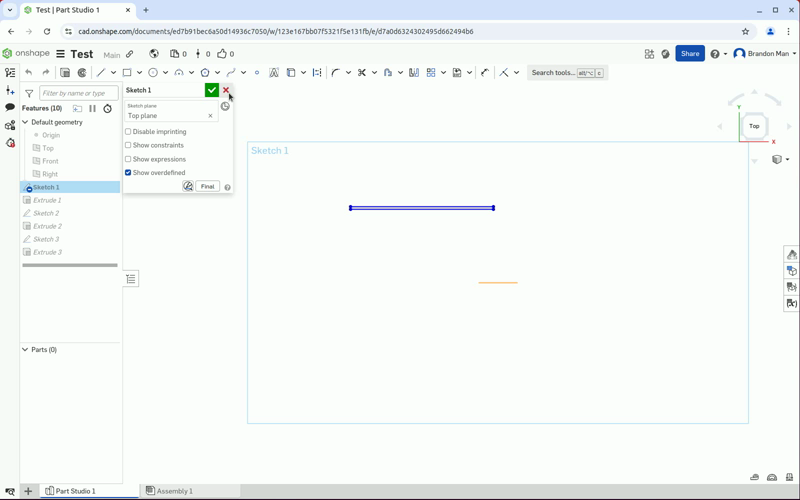
key(shift+s)
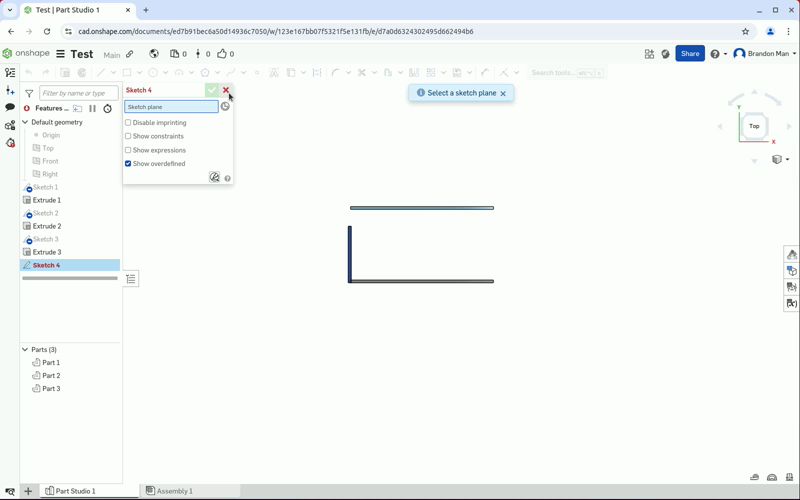
mouse_move(73, 150)
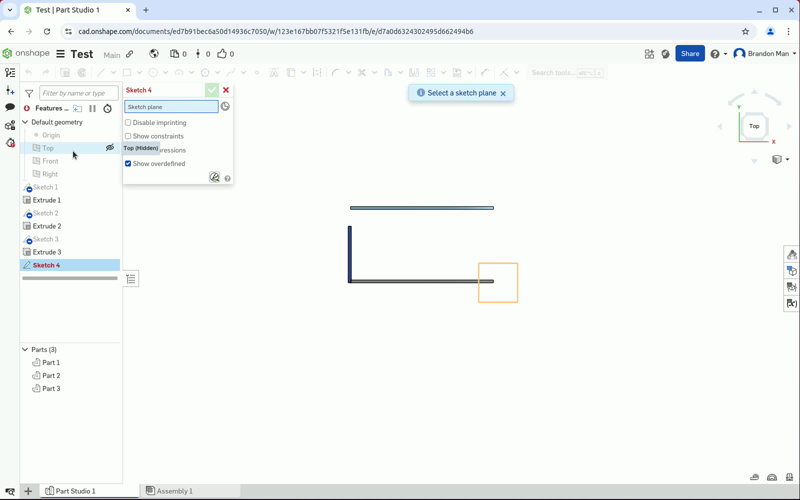
click(73, 150)
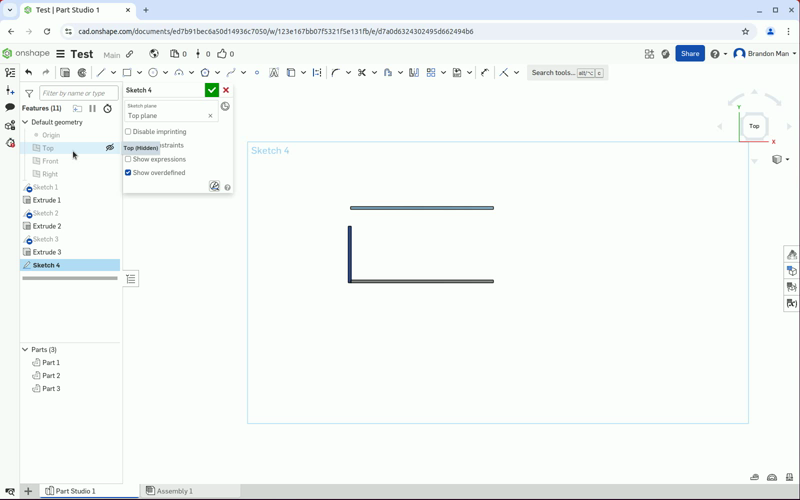
mouse_move(73, 352)
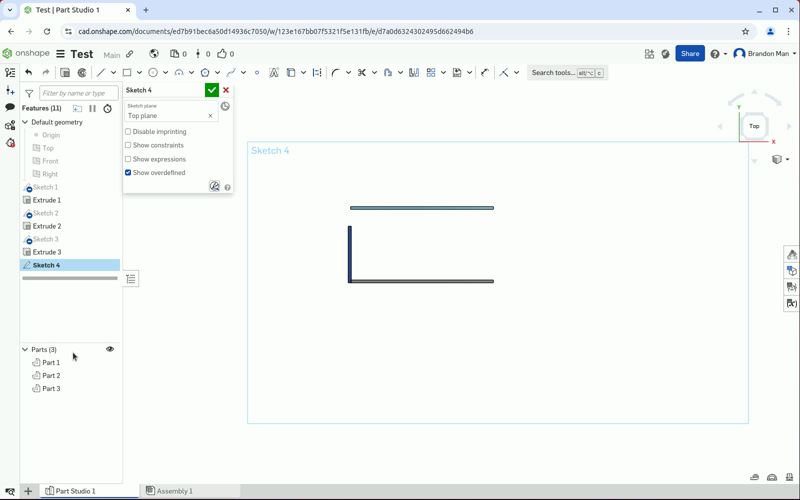
key(y)
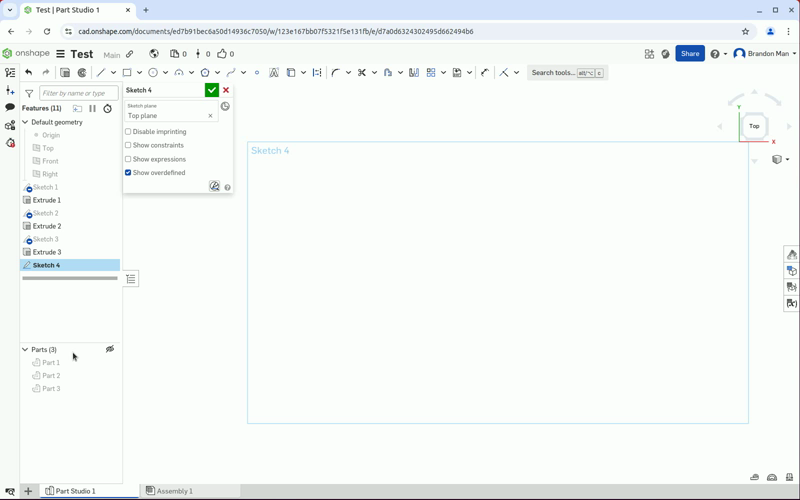
key(l)
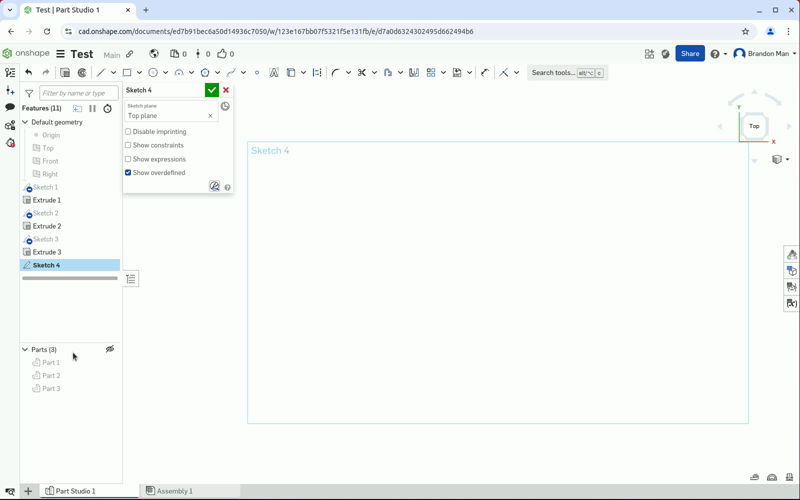
key_down(shift)
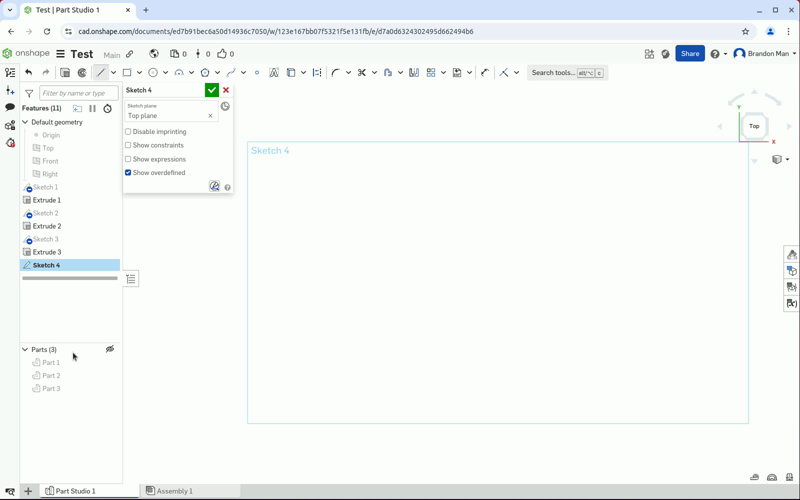
mouse_move(458, 282)
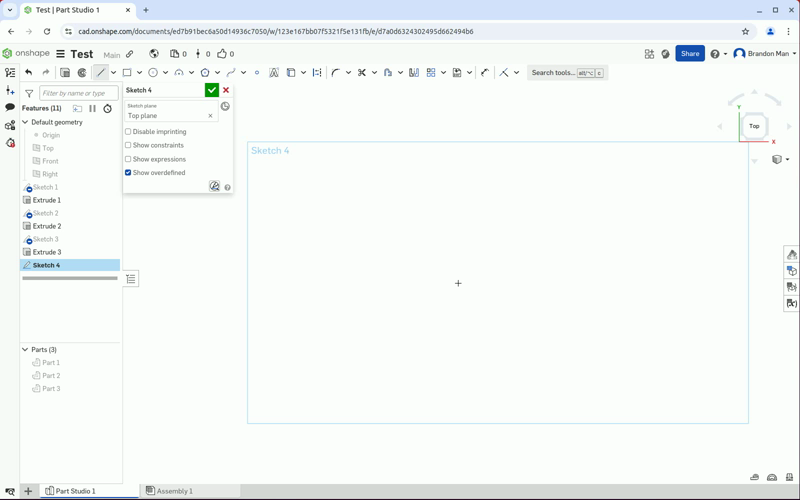
click(458, 282)
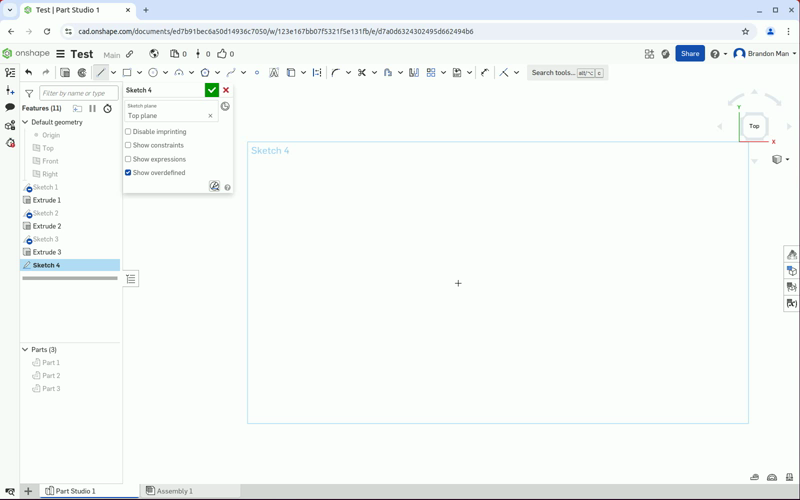
key_up(shift)
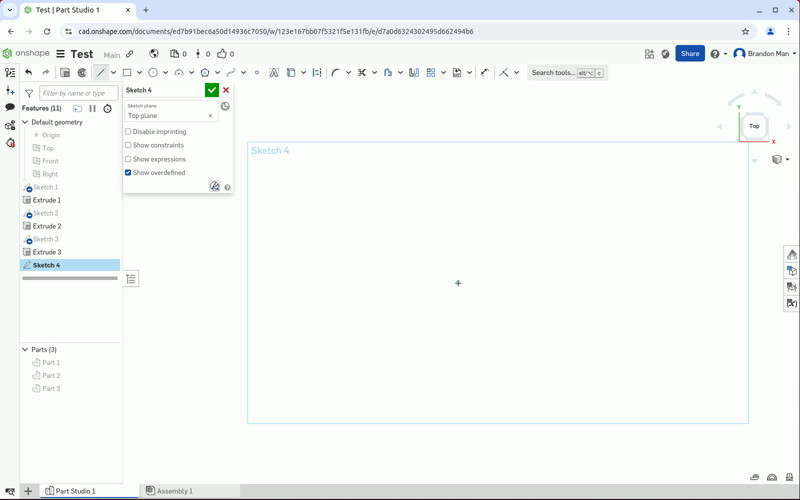
key_down(shift)
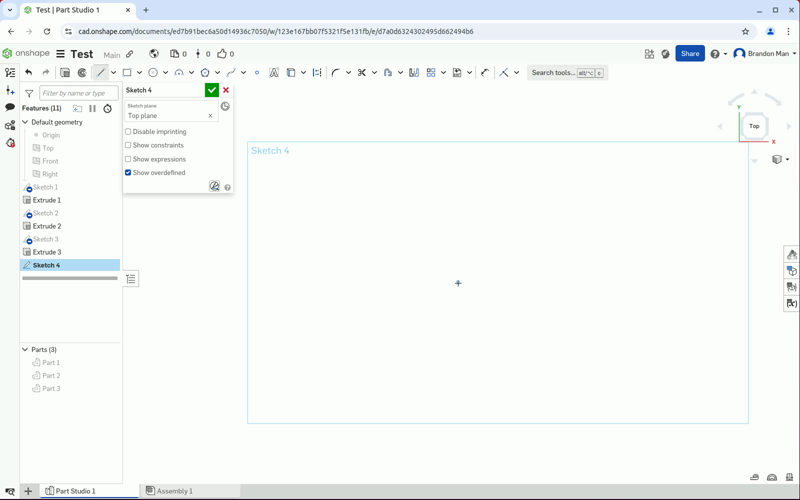
mouse_move(488, 282)
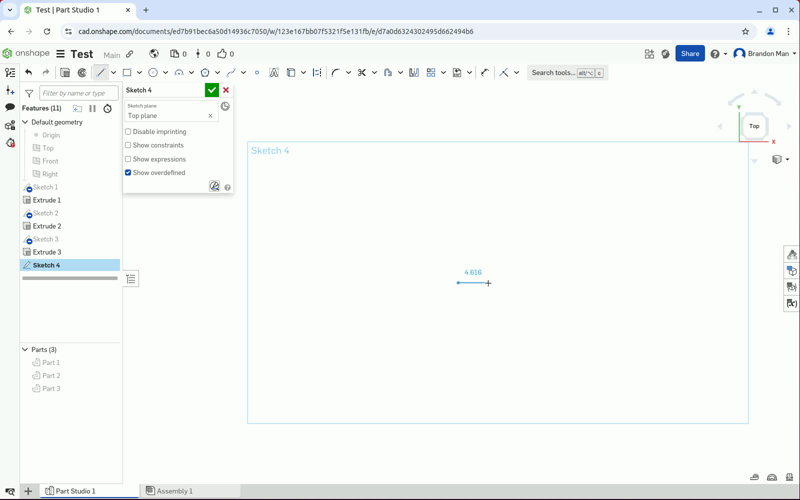
mouse_move(461, 282)
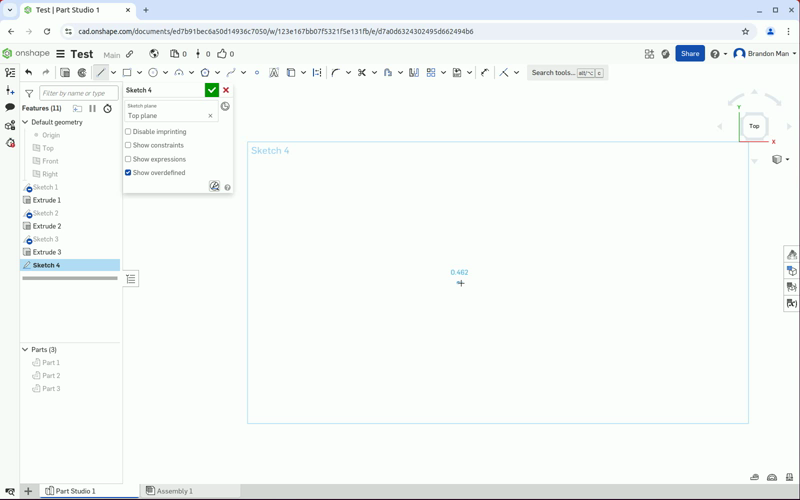
scroll(6)
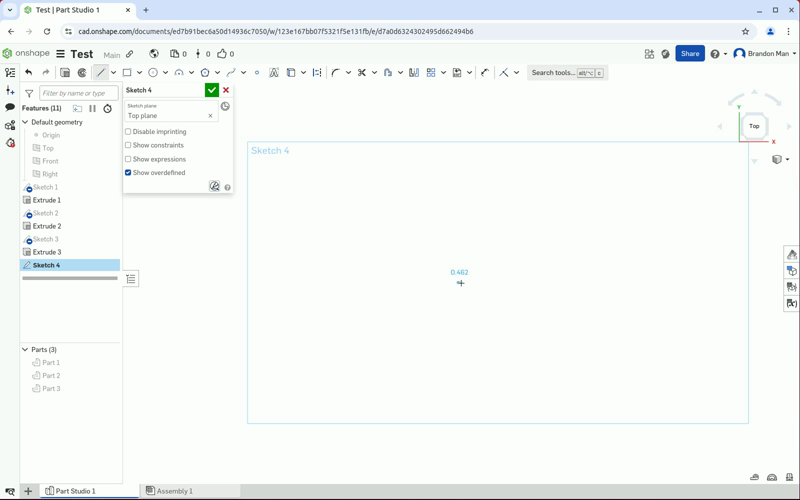
scroll(6)
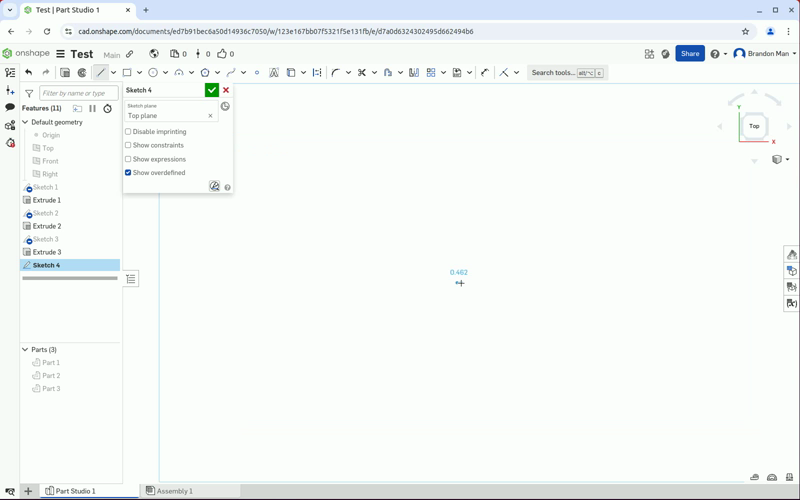
scroll(6)
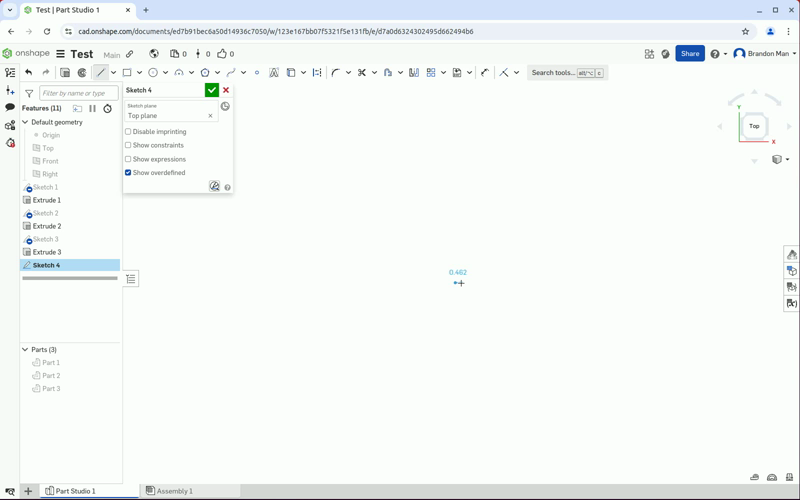
scroll(6)
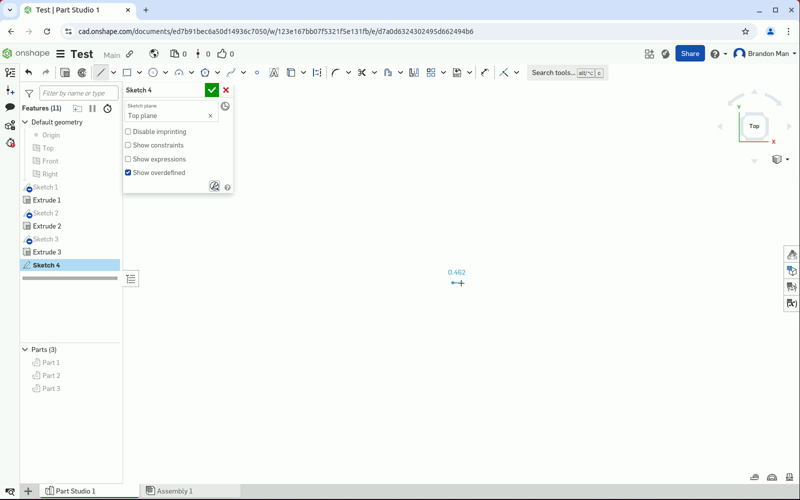
scroll(6)
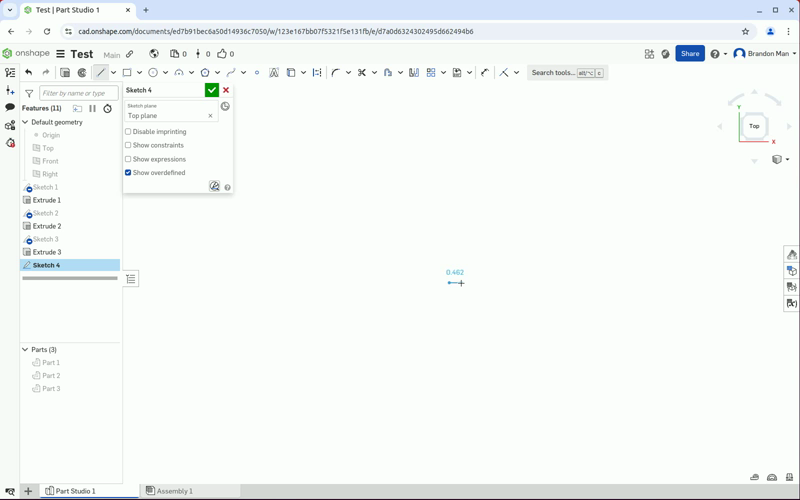
scroll(6)
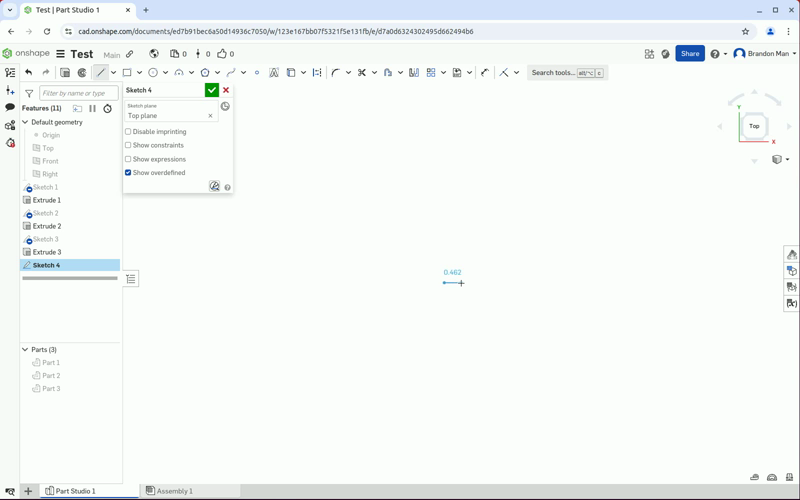
scroll(6)
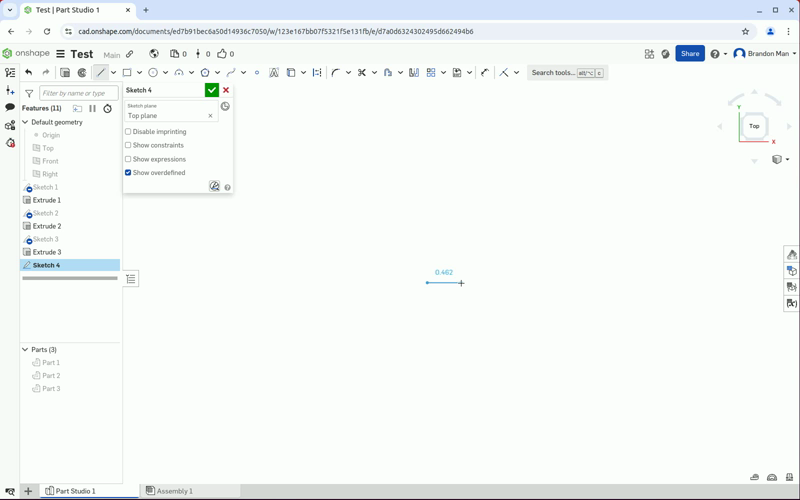
click(461, 282)
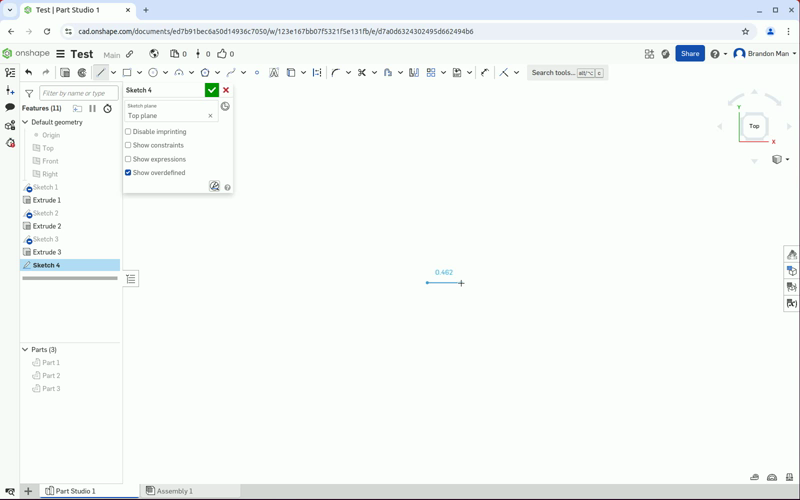
scroll(-6)
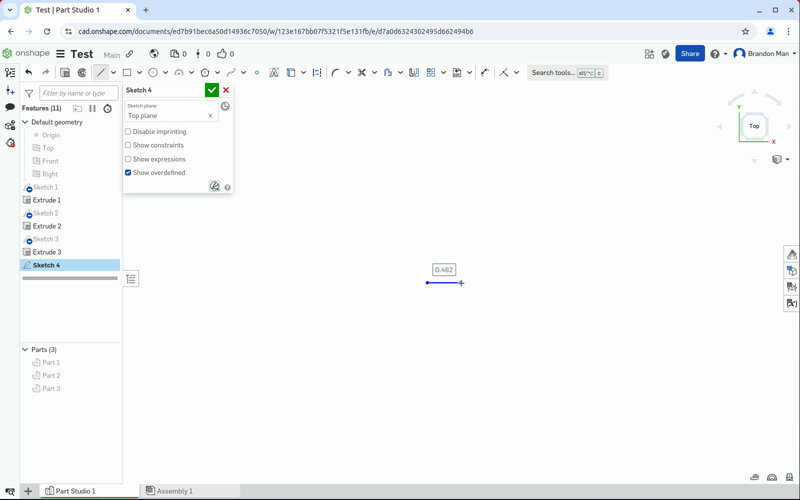
scroll(-6)
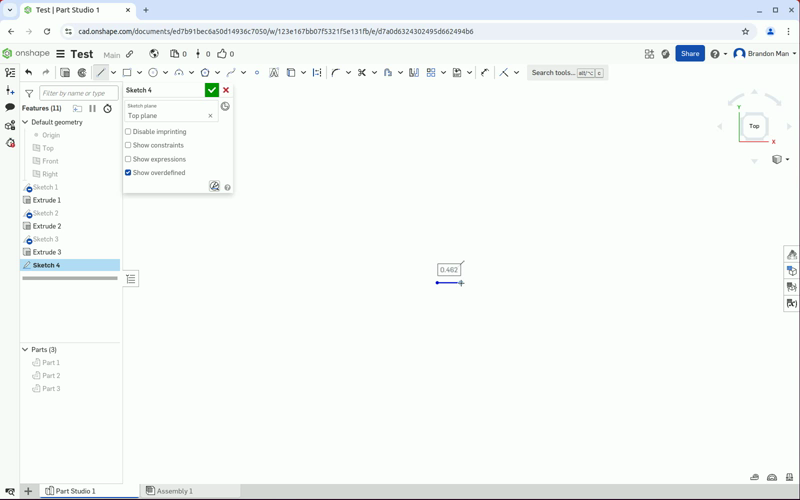
scroll(-6)
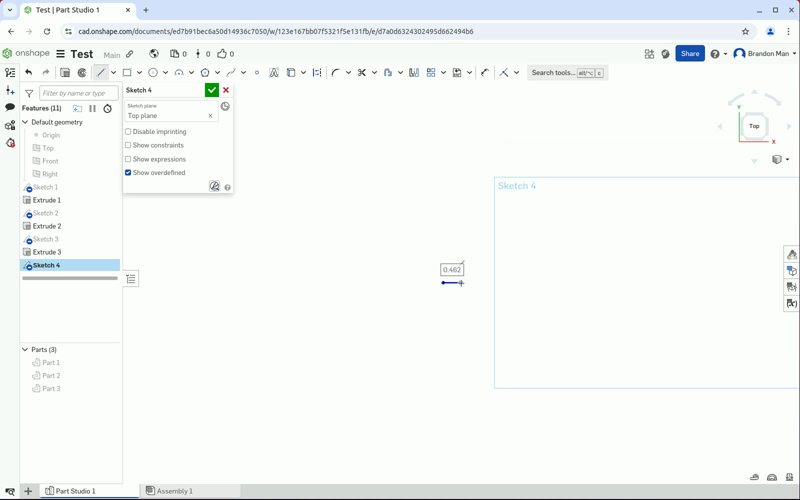
scroll(-6)
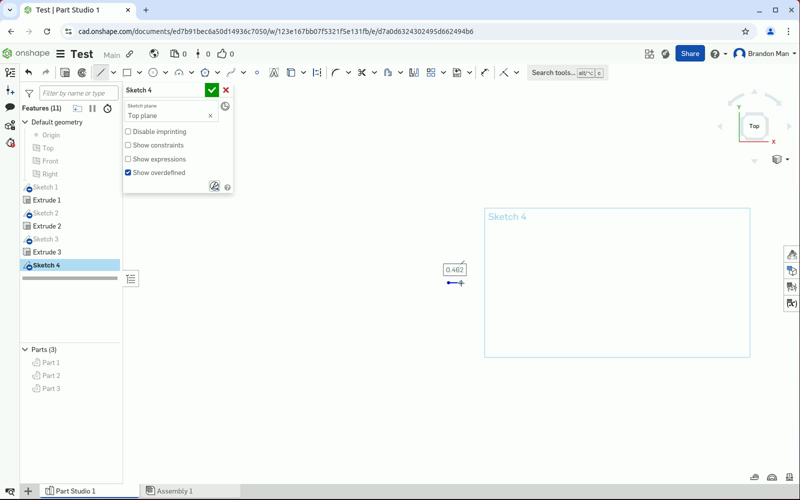
scroll(-6)
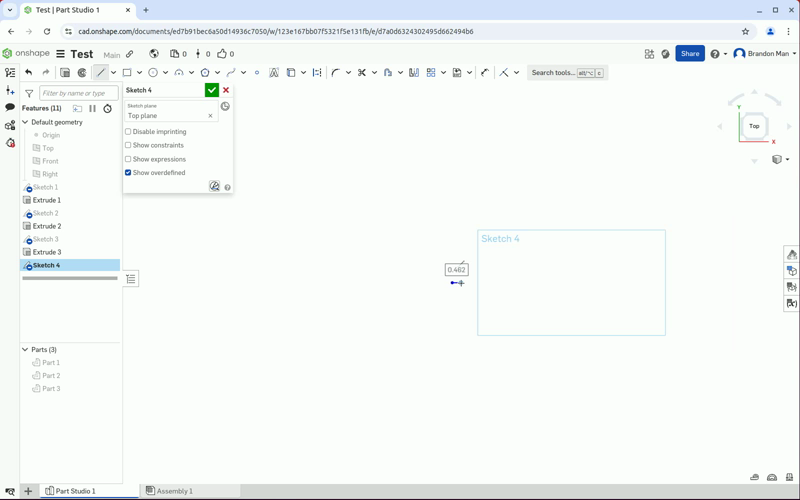
scroll(-6)
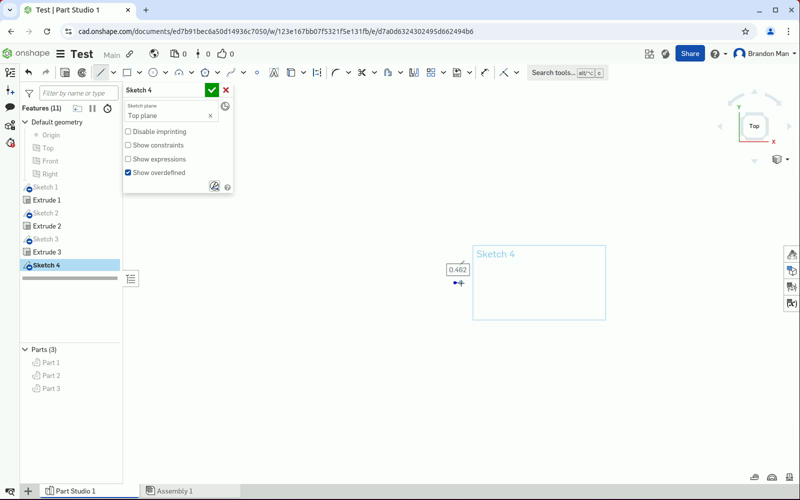
scroll(-6)
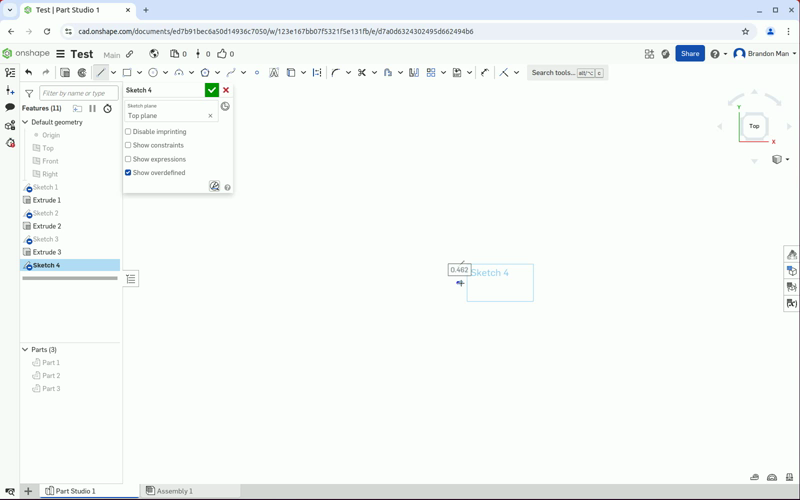
key_up(shift)
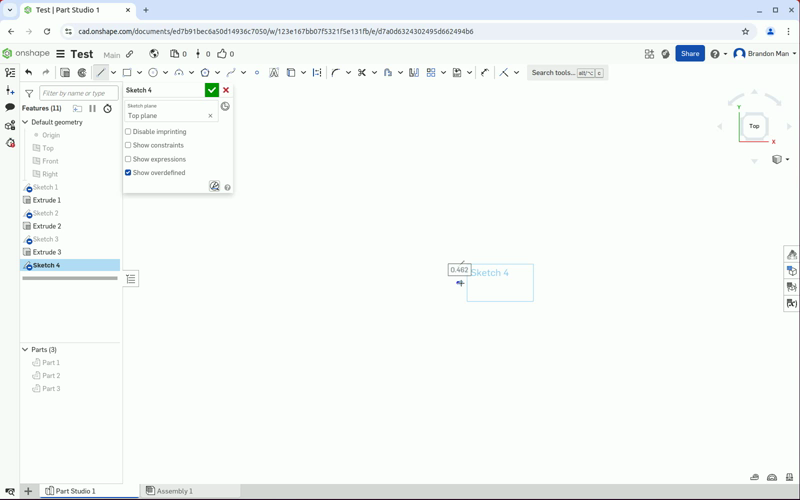
key_down(shift)
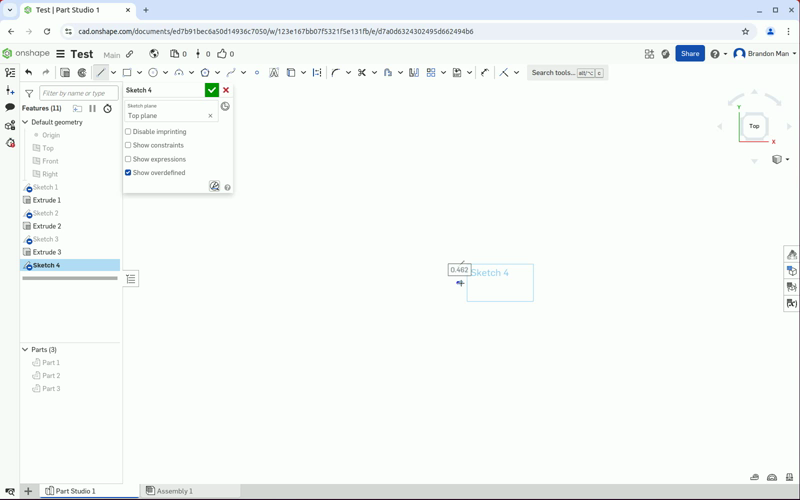
mouse_move(491, 282)
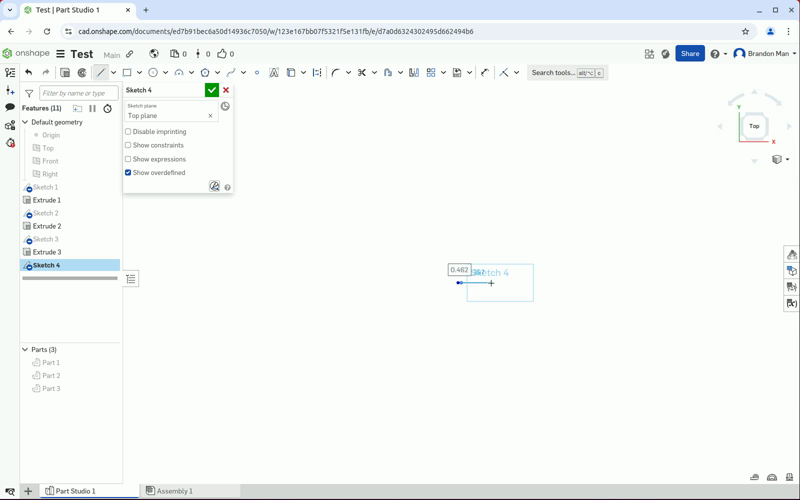
mouse_move(461, 226)
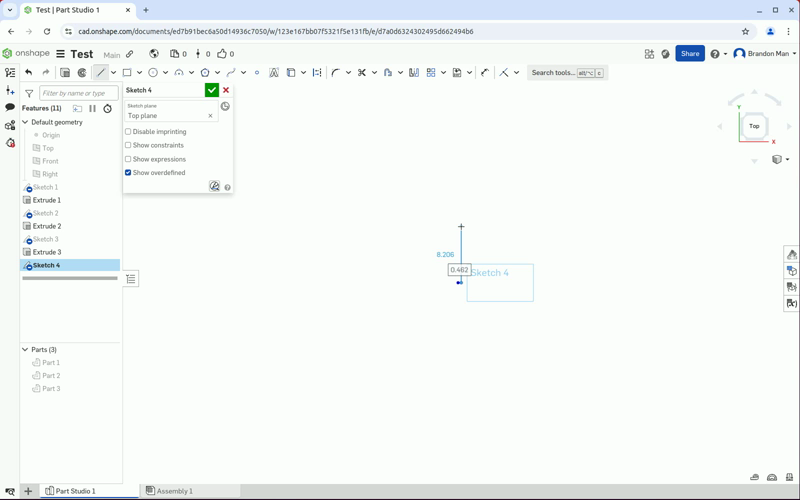
click(461, 226)
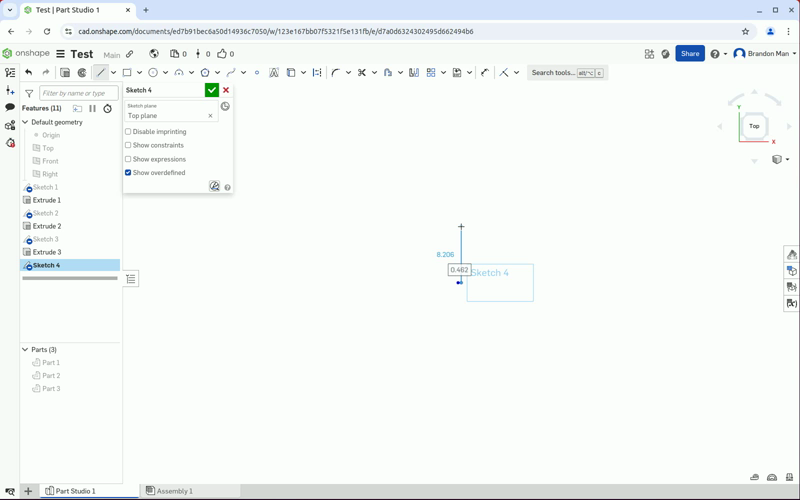
key_up(shift)
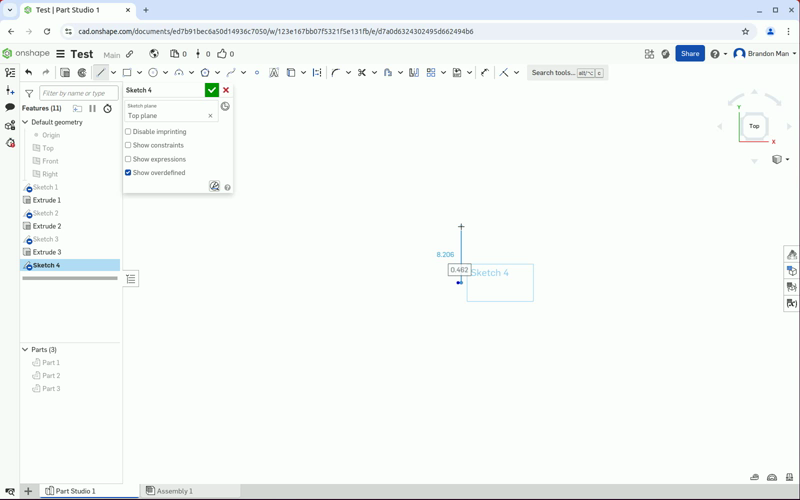
key_down(shift)
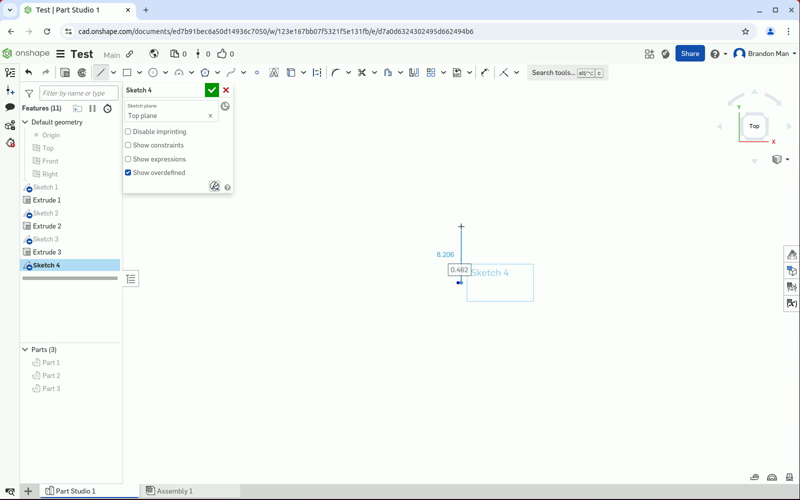
mouse_move(491, 226)
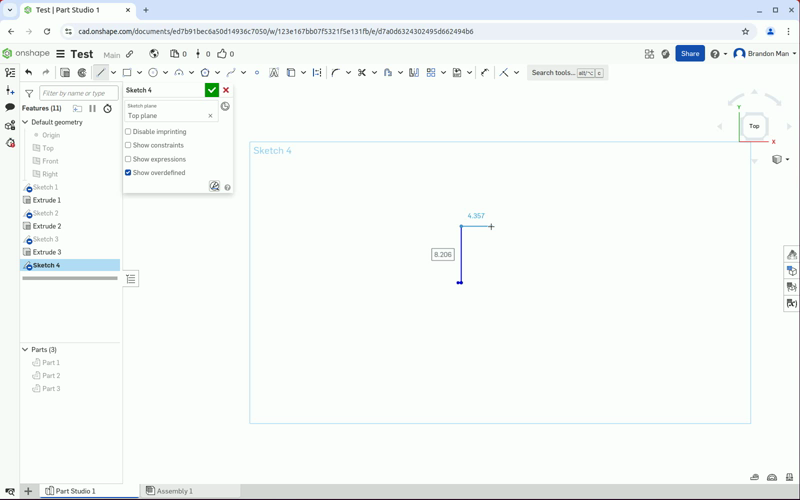
mouse_move(458, 226)
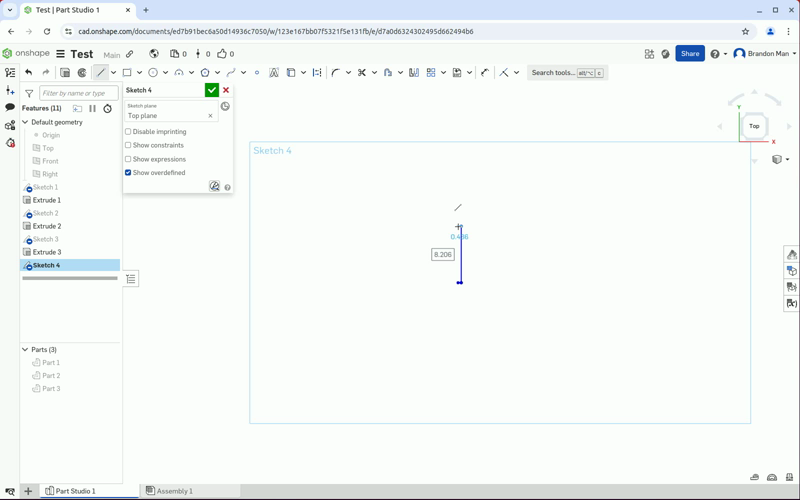
scroll(6)
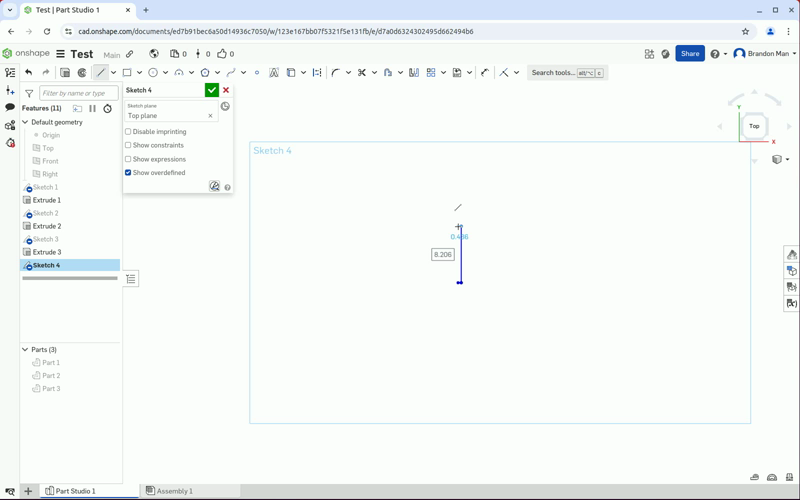
scroll(6)
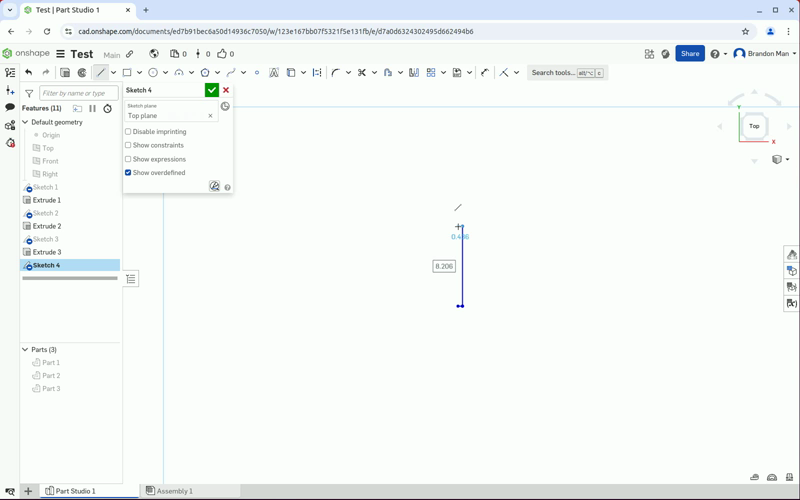
scroll(6)
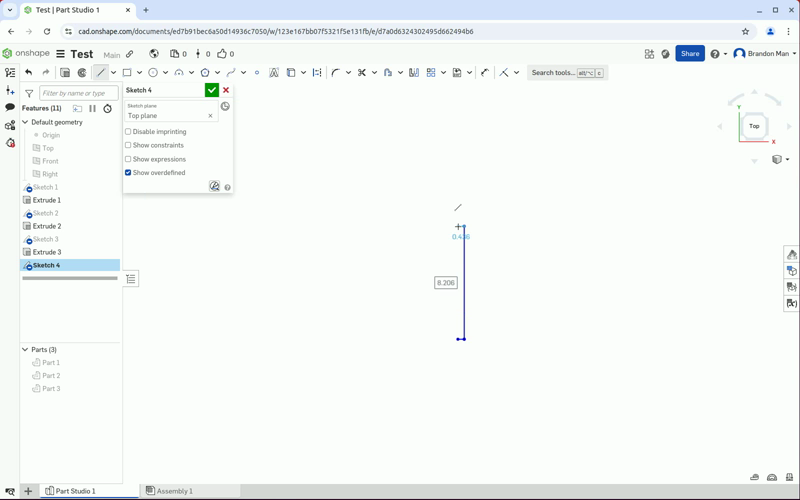
scroll(6)
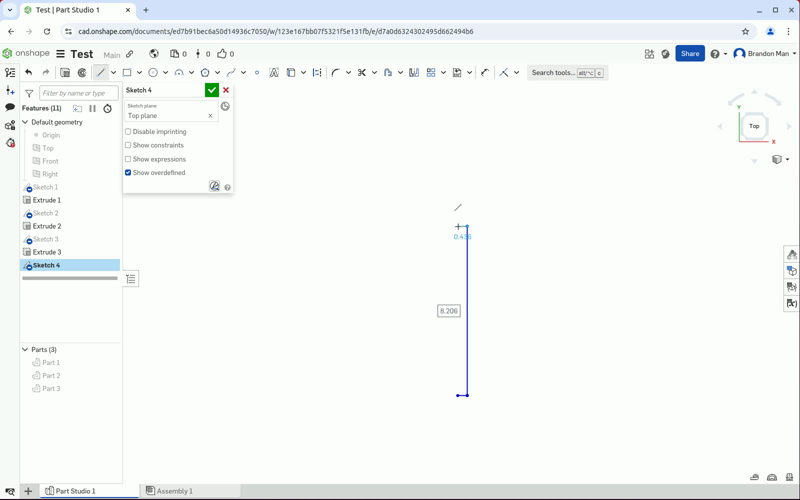
scroll(6)
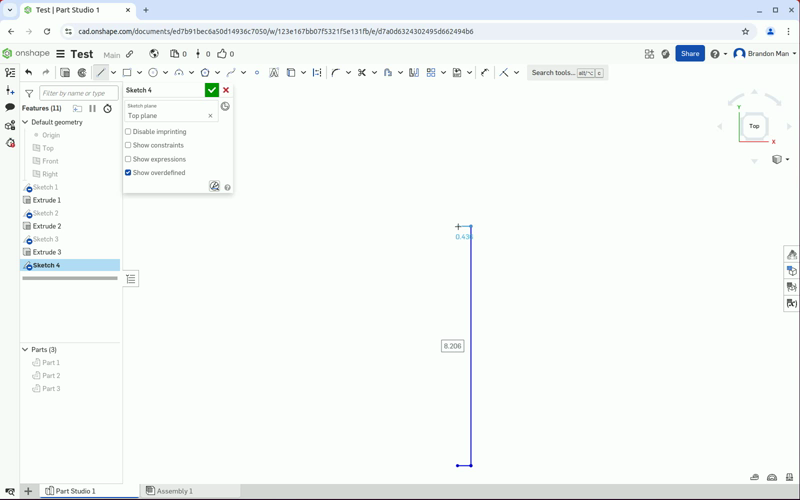
scroll(6)
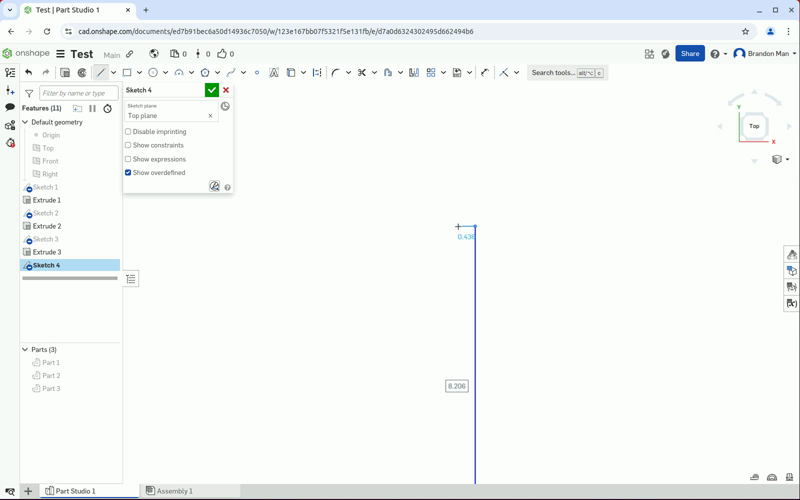
scroll(6)
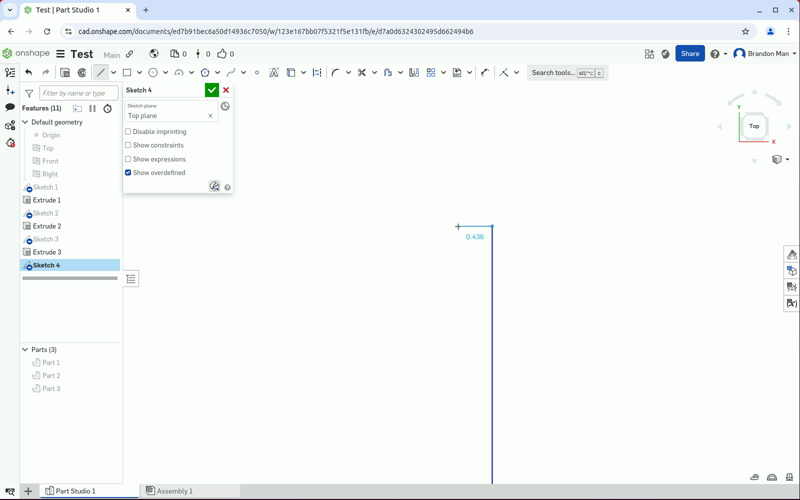
click(458, 226)
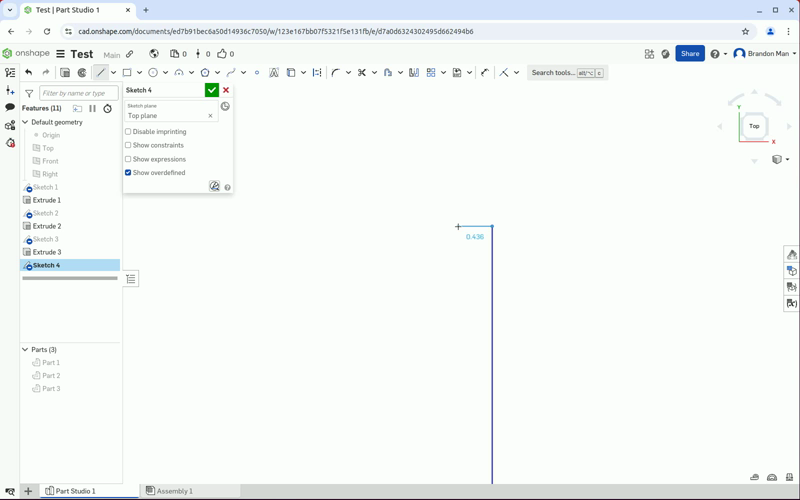
scroll(-6)
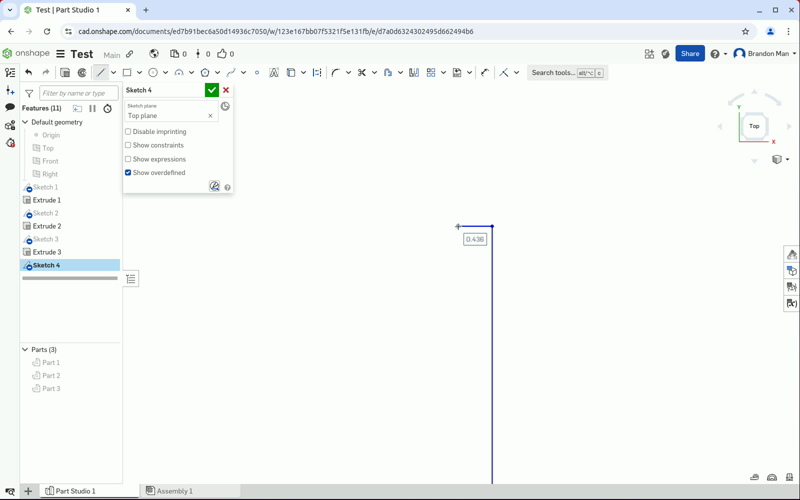
scroll(-6)
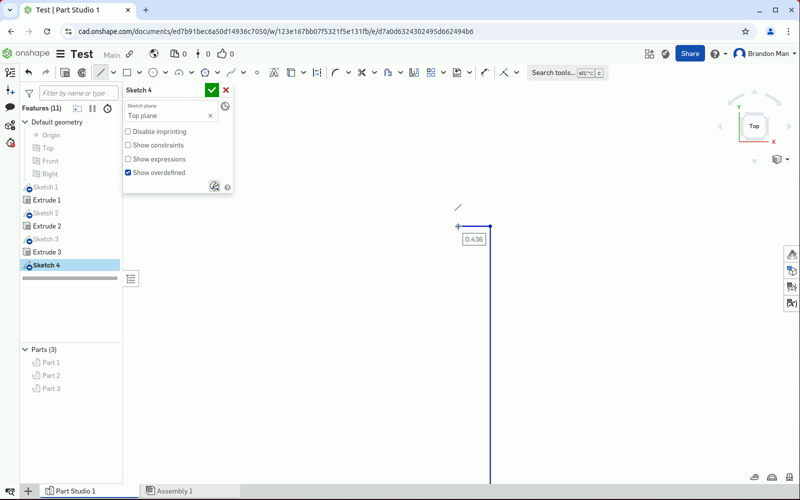
scroll(-6)
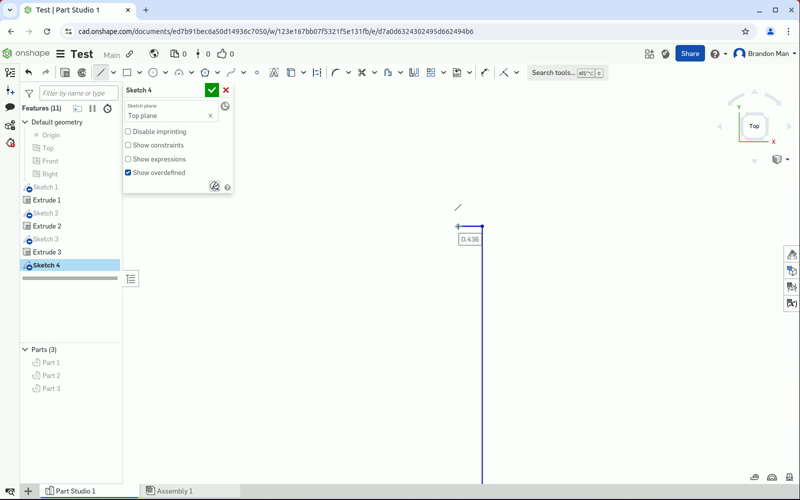
scroll(-6)
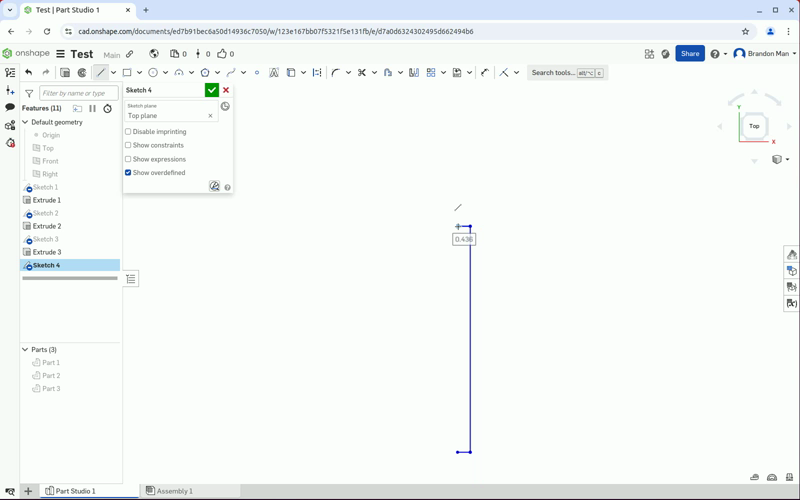
scroll(-6)
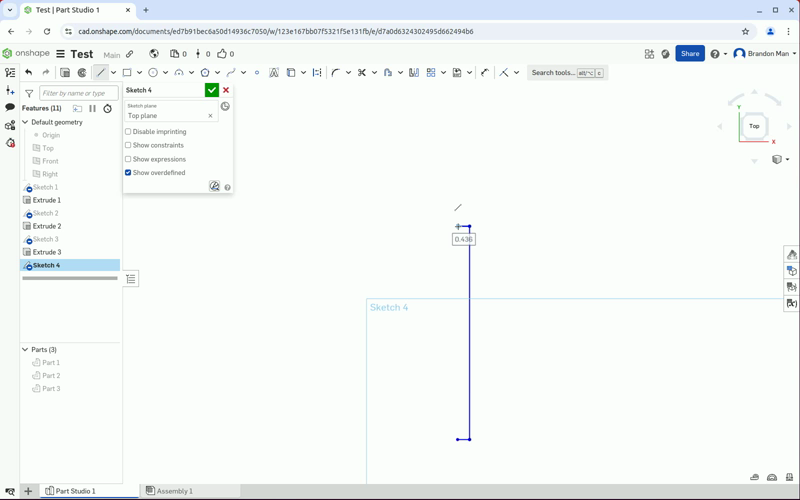
scroll(-6)
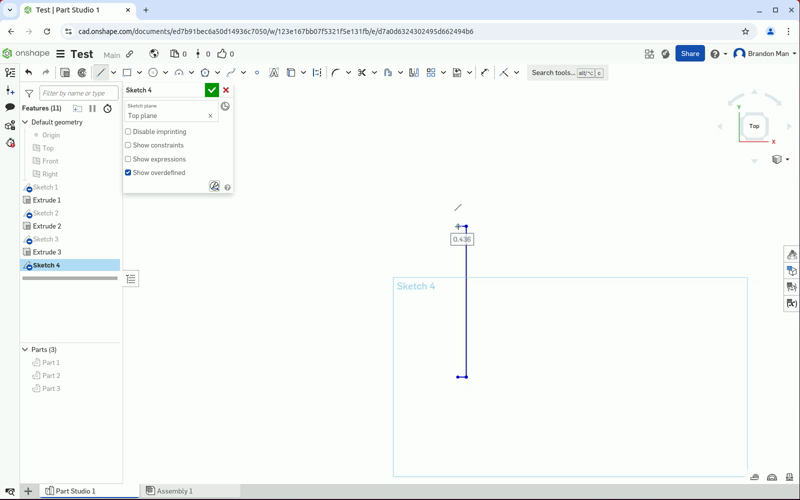
scroll(-6)
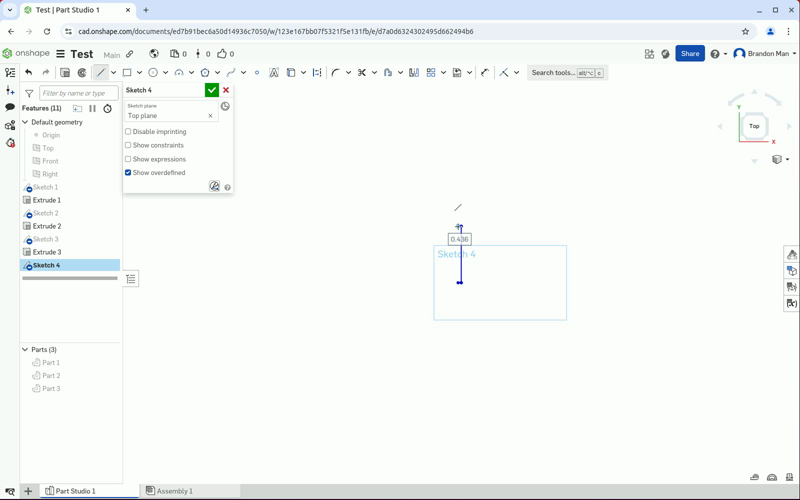
key_up(shift)
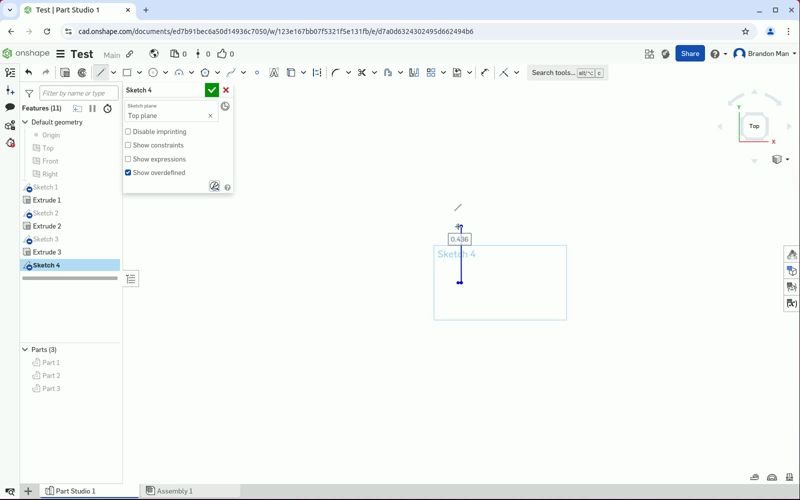
key_down(shift)
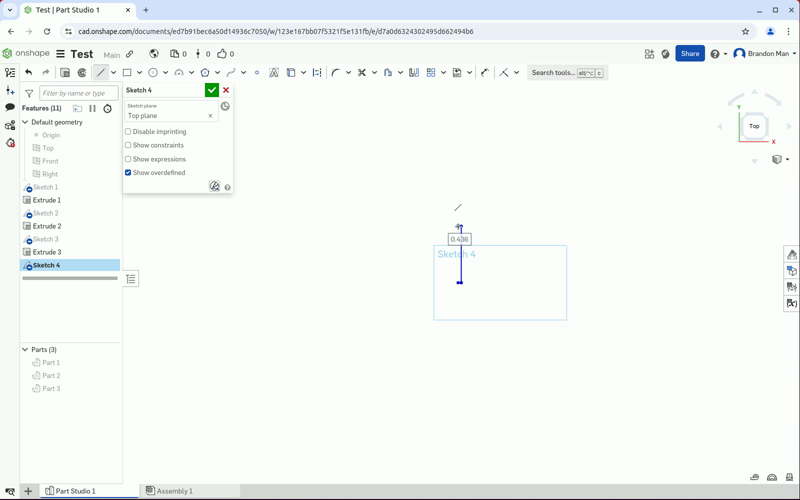
mouse_move(488, 226)
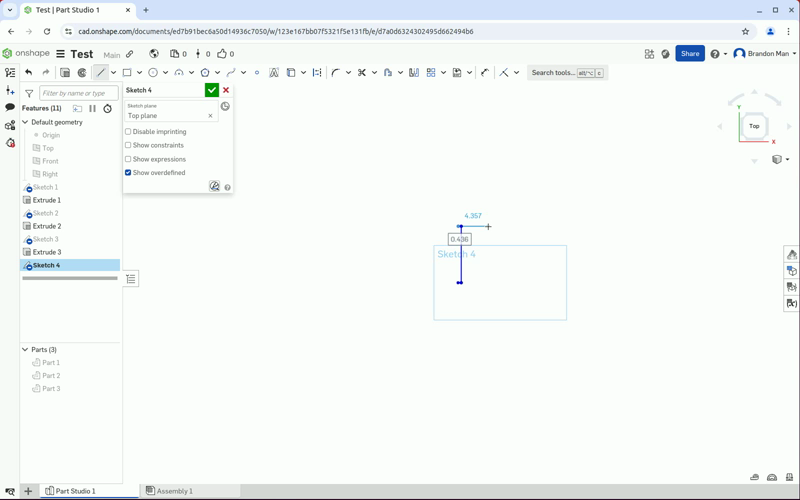
mouse_move(458, 228)
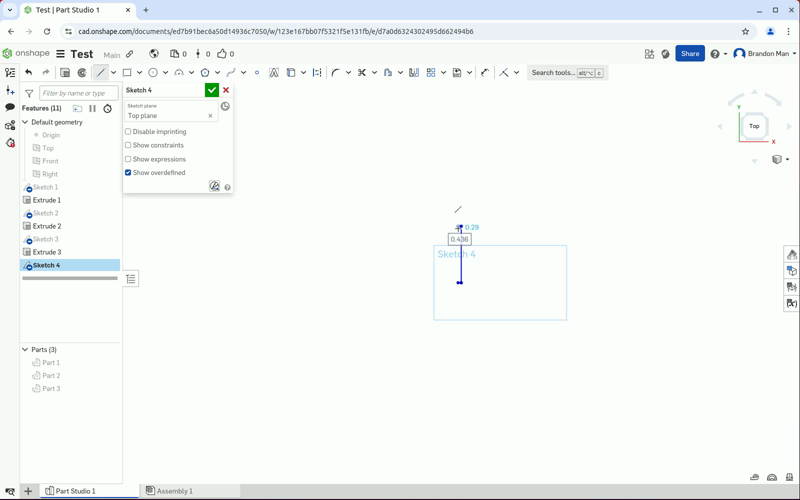
scroll(6)
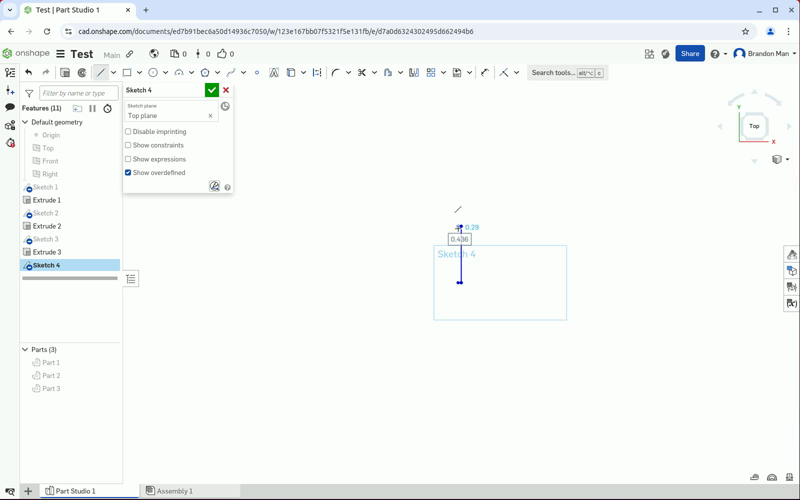
scroll(6)
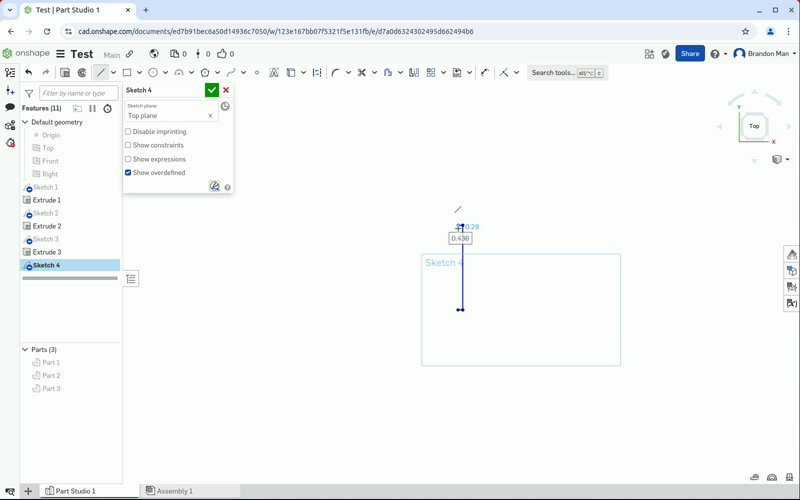
scroll(6)
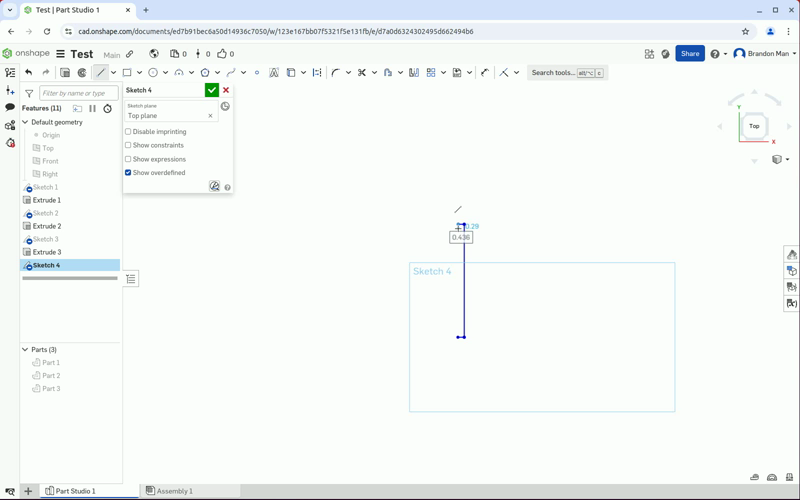
scroll(6)
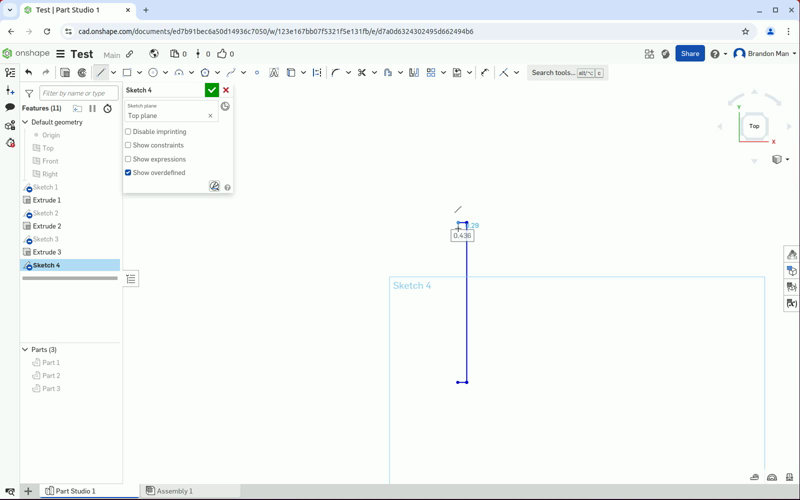
scroll(6)
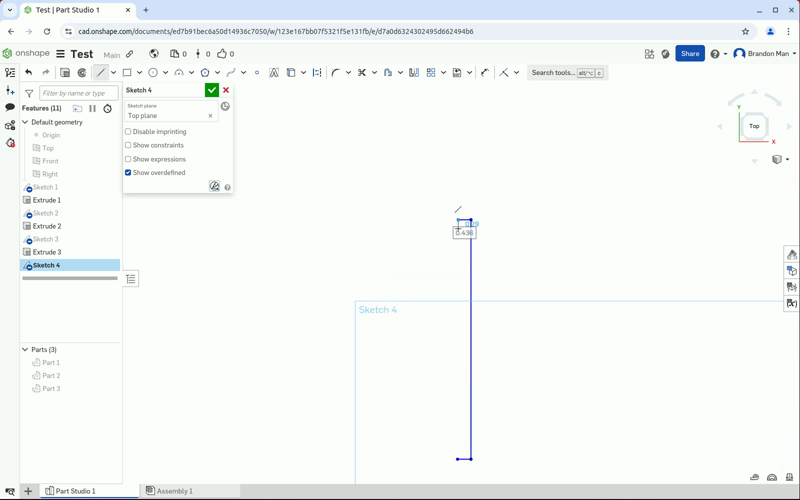
scroll(6)
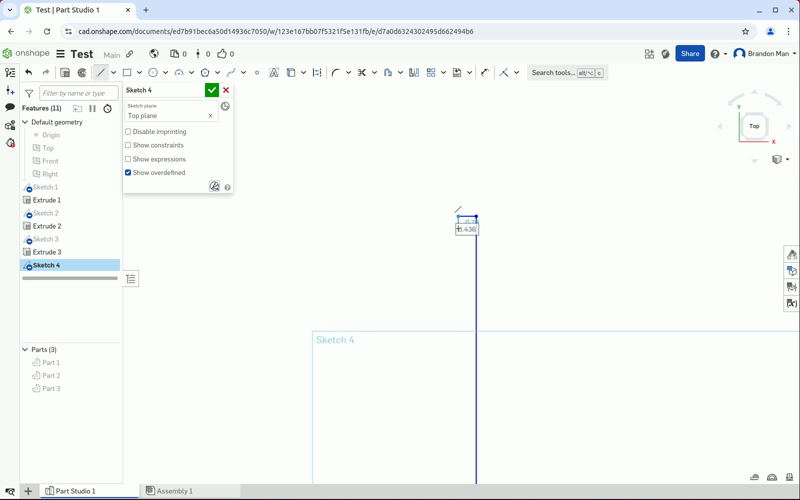
scroll(6)
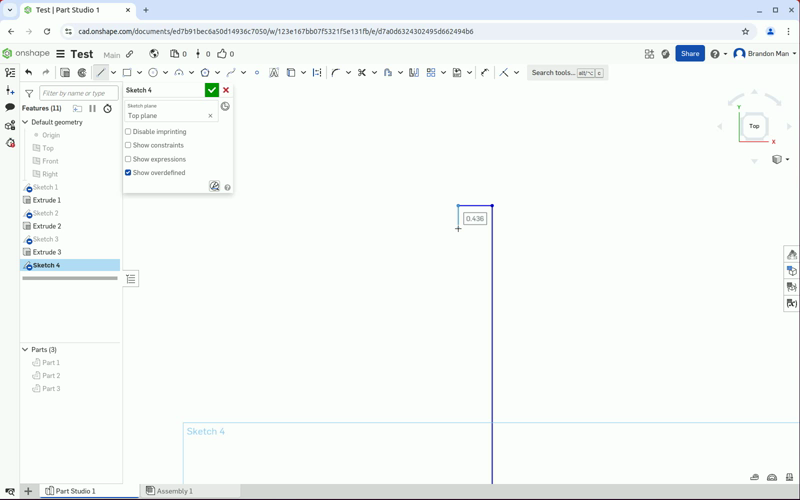
click(458, 228)
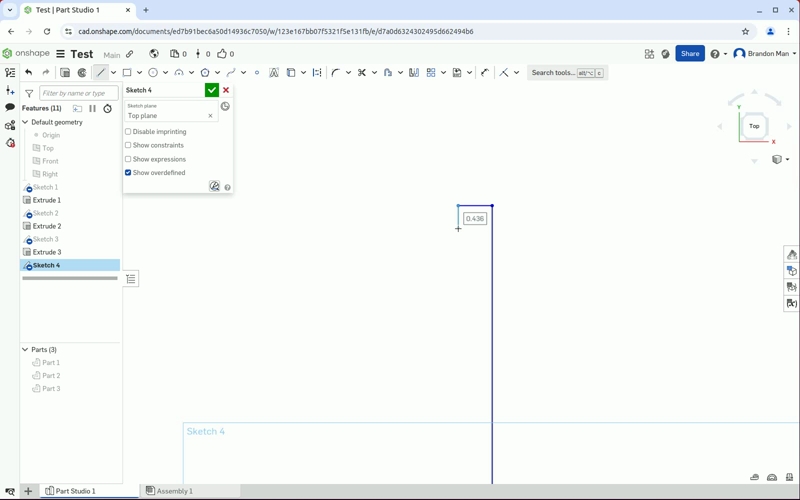
scroll(-6)
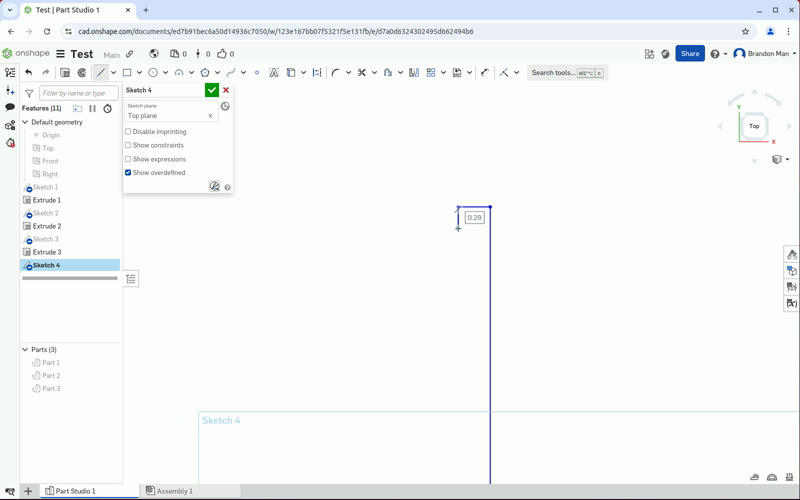
scroll(-6)
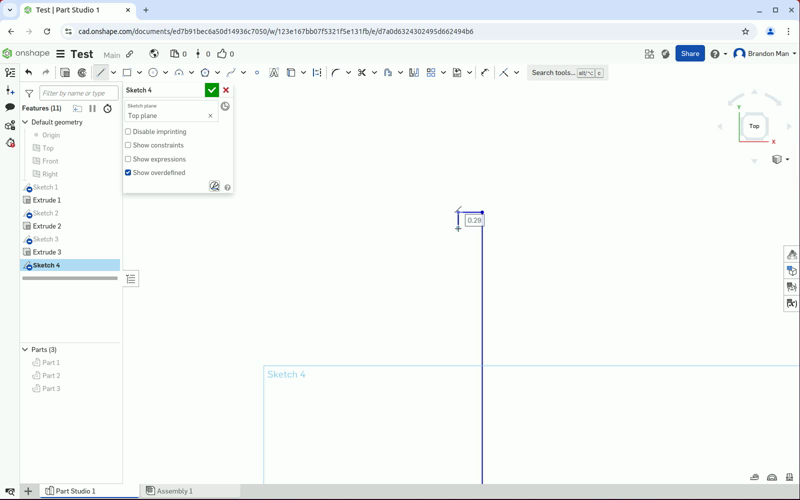
scroll(-6)
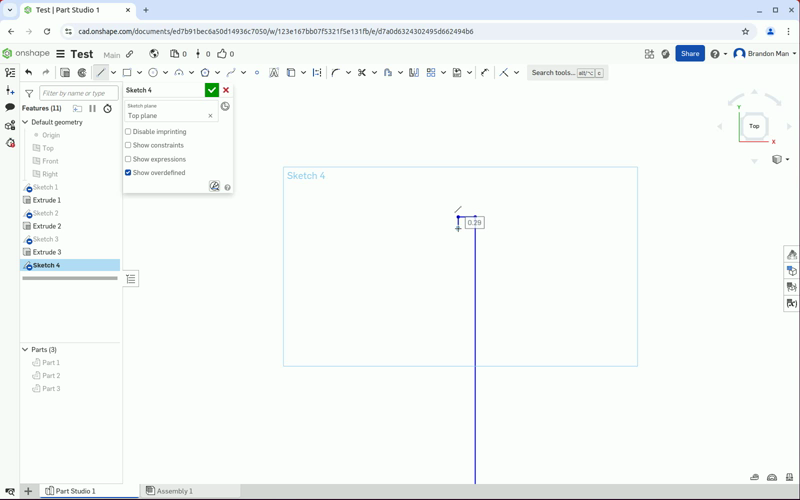
scroll(-6)
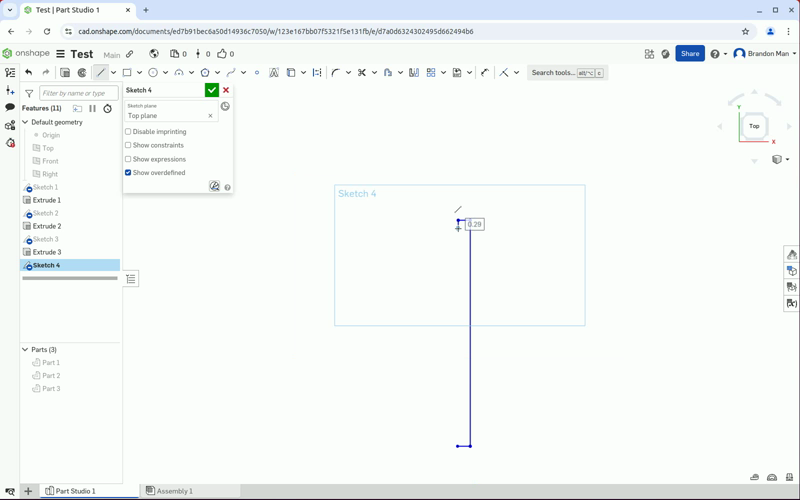
scroll(-6)
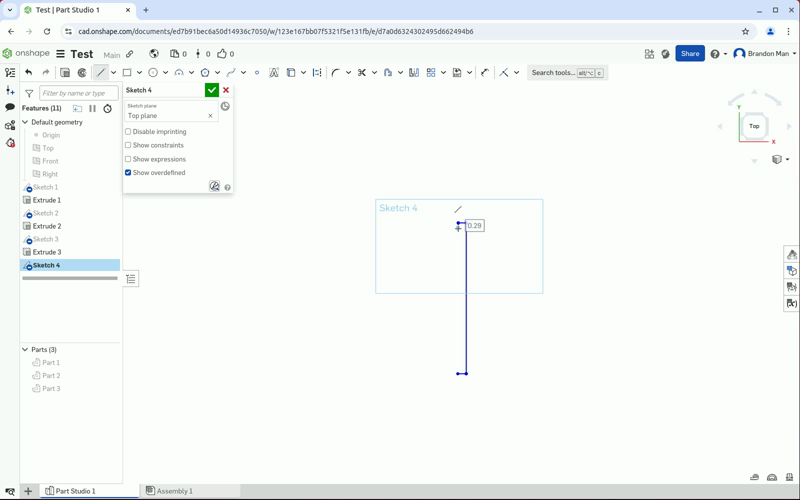
scroll(-6)
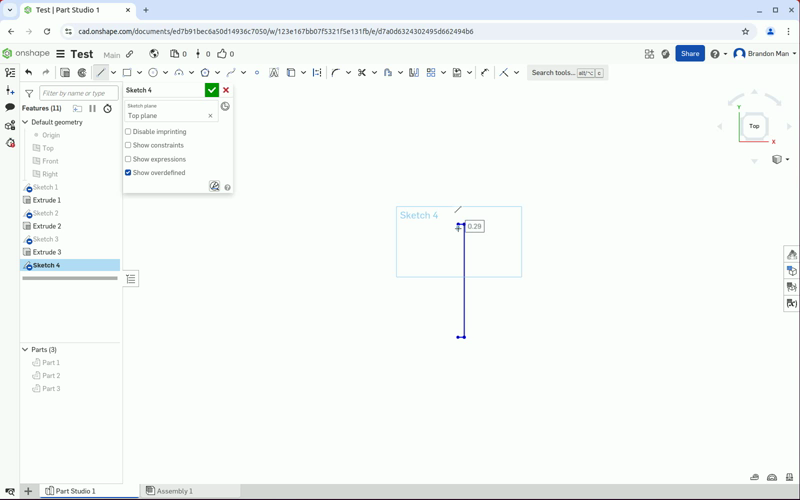
scroll(-6)
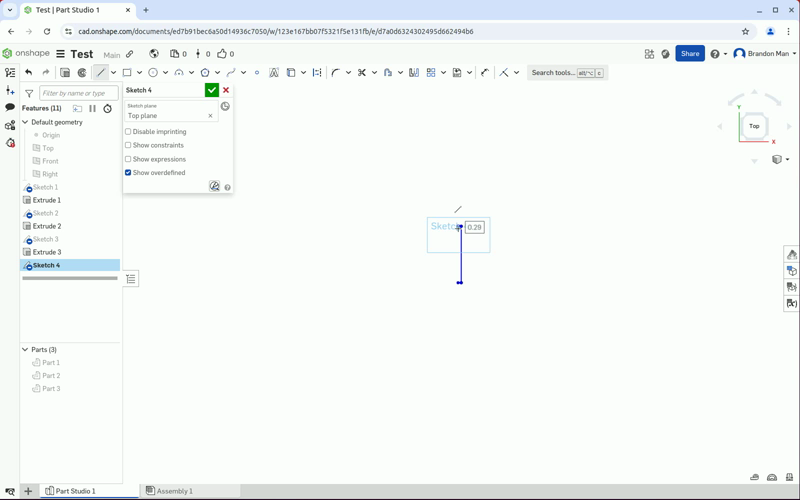
key_up(shift)
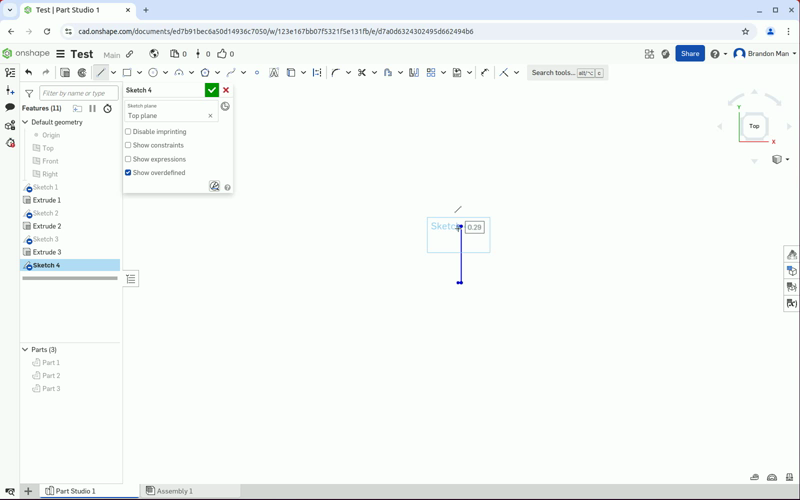
key_down(shift)
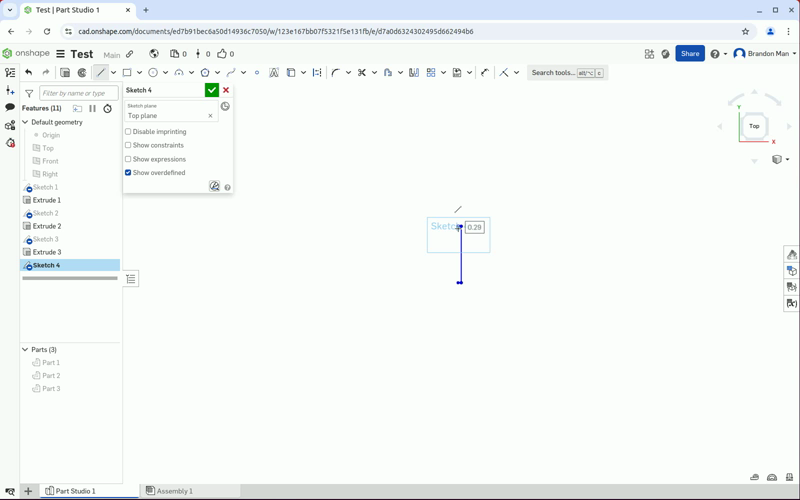
mouse_move(488, 228)
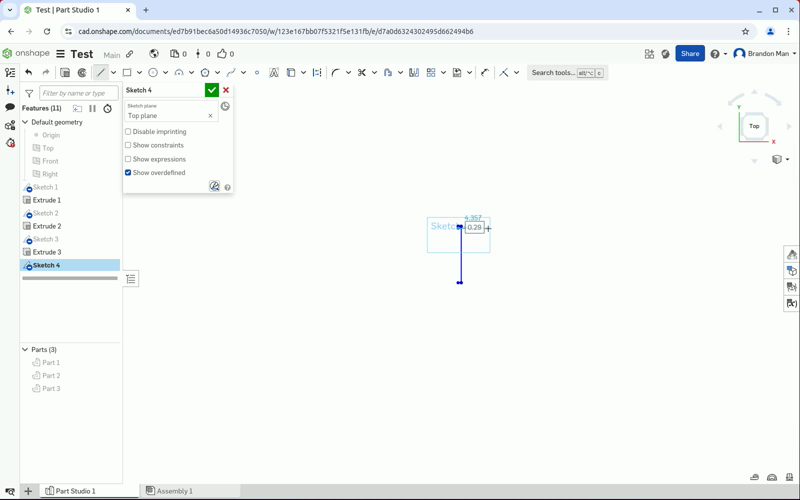
mouse_move(458, 281)
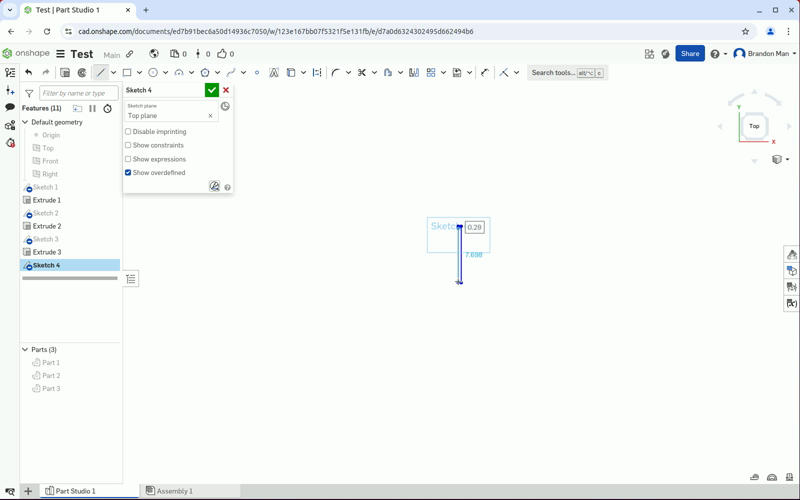
scroll(6)
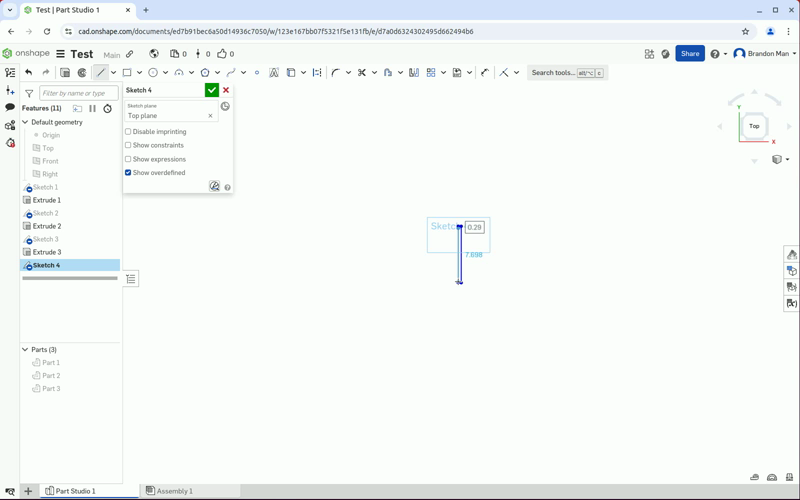
scroll(6)
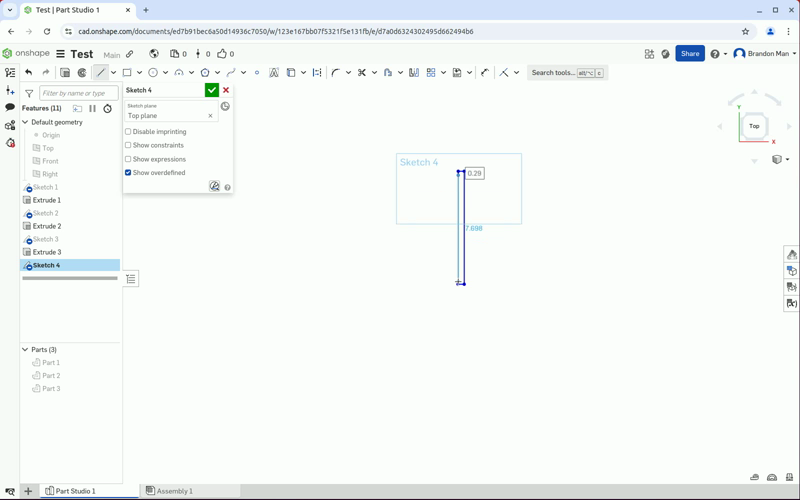
scroll(6)
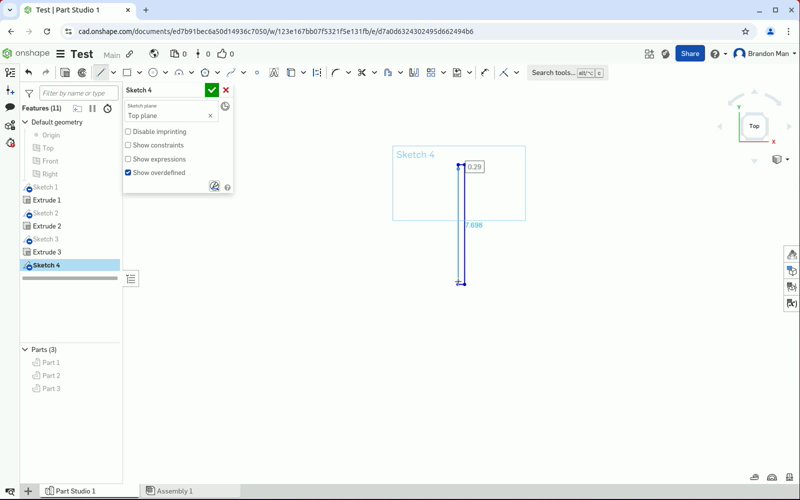
scroll(6)
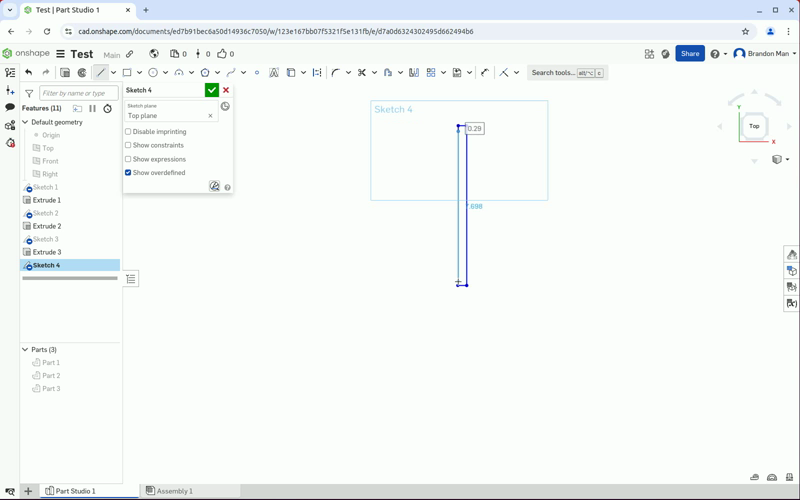
scroll(6)
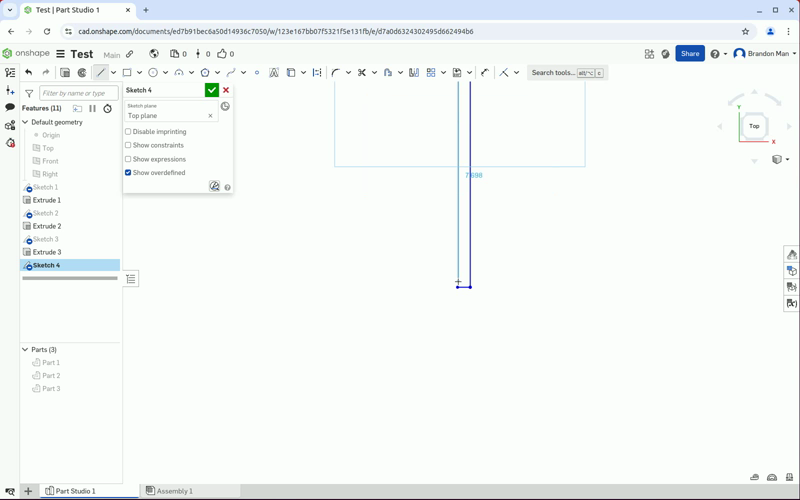
scroll(6)
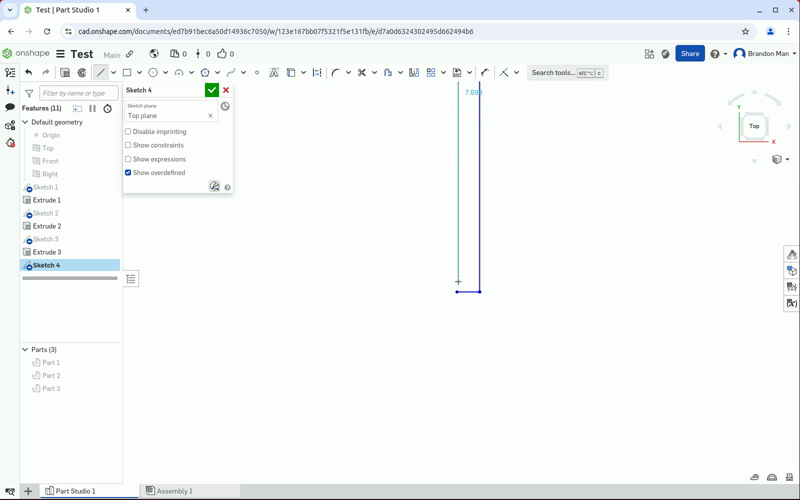
scroll(6)
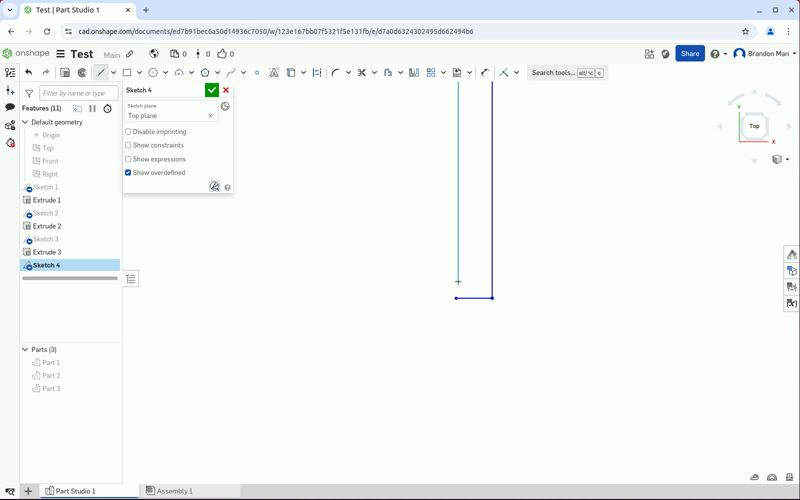
click(458, 281)
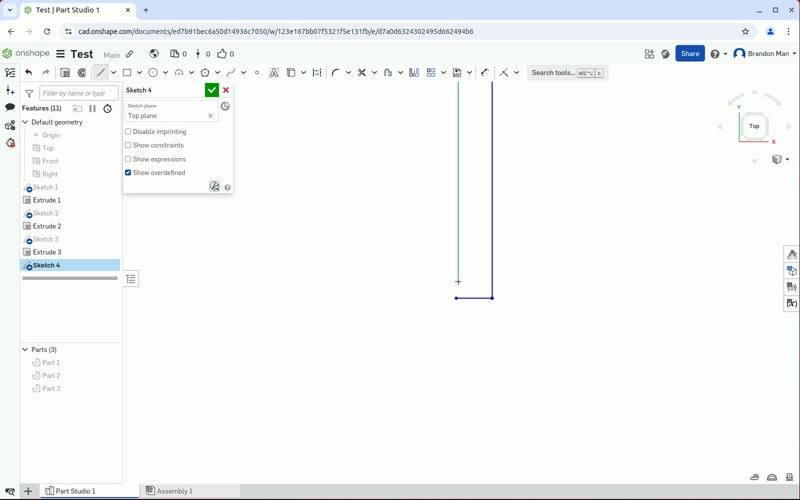
scroll(-6)
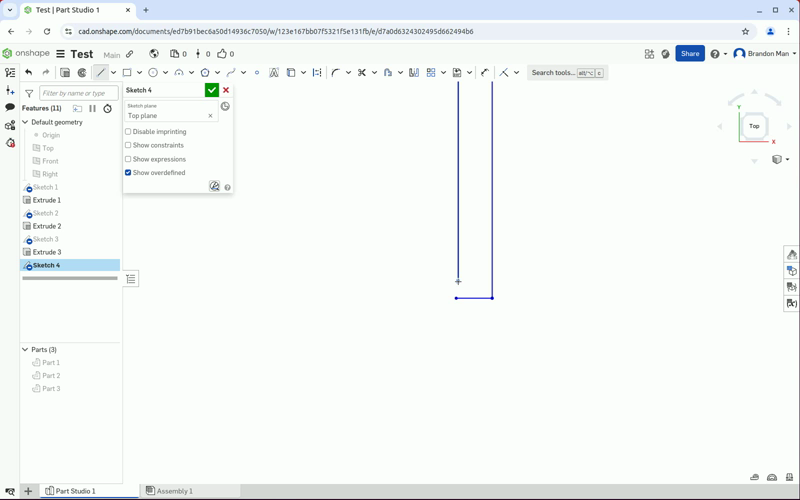
scroll(-6)
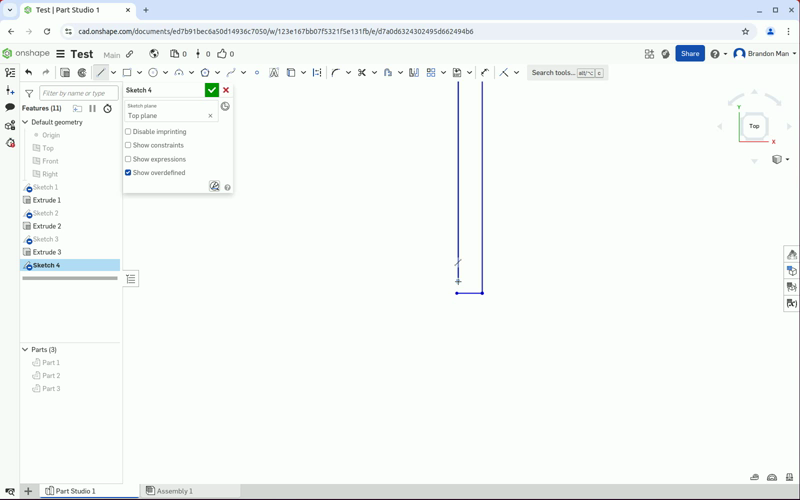
scroll(-6)
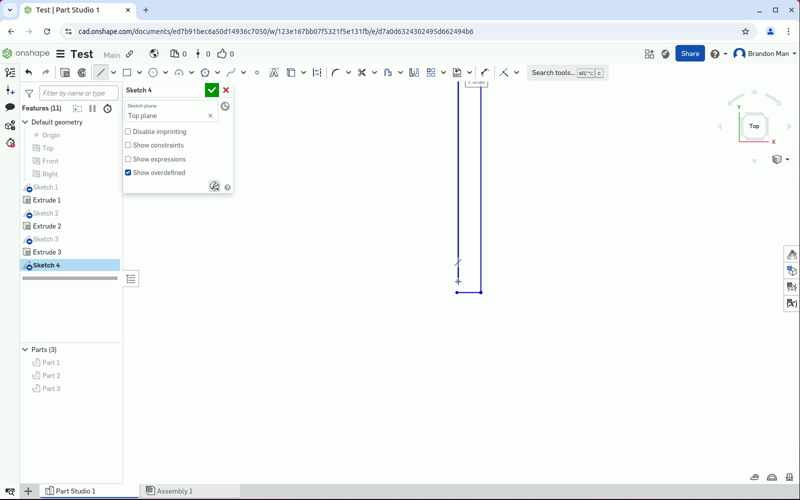
scroll(-6)
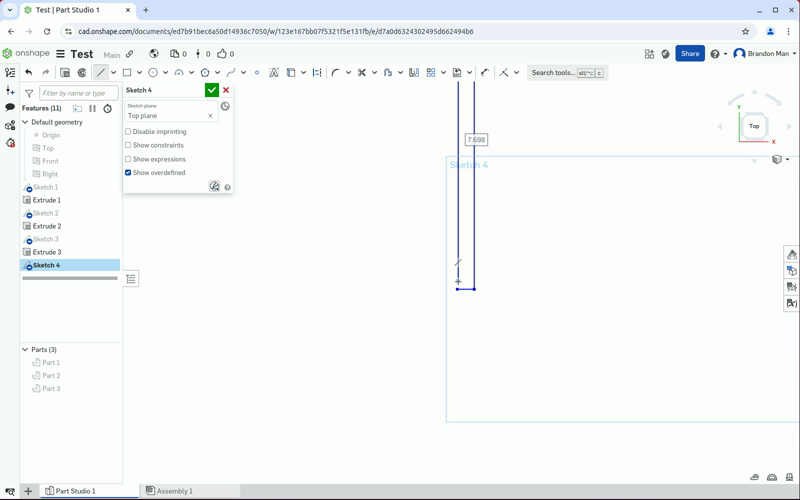
scroll(-6)
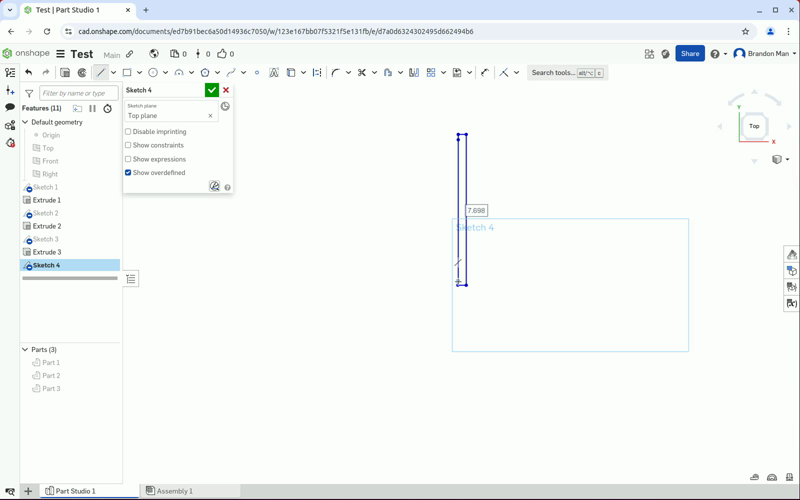
scroll(-6)
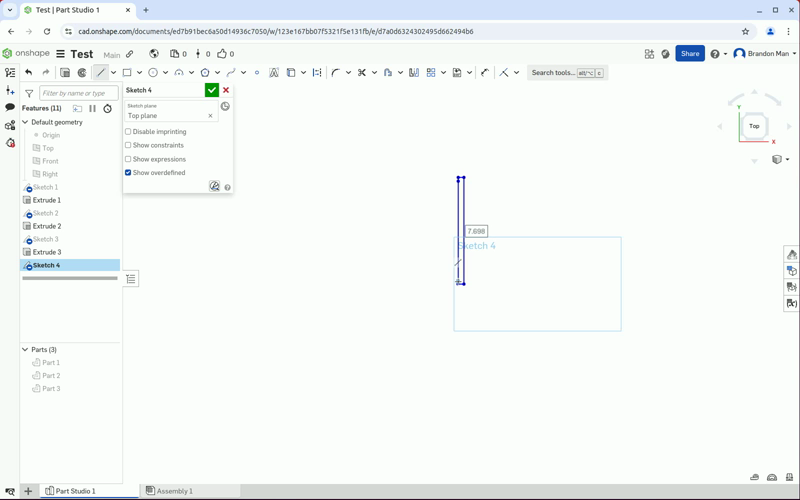
scroll(-6)
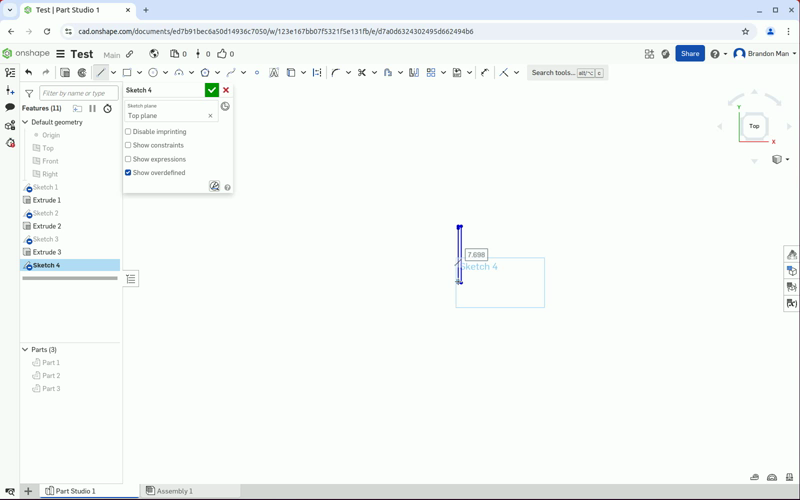
key_up(shift)
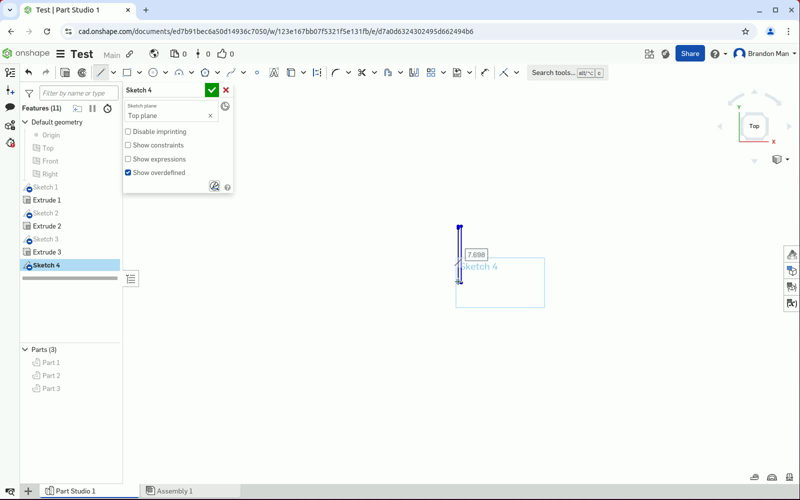
mouse_move(488, 281)
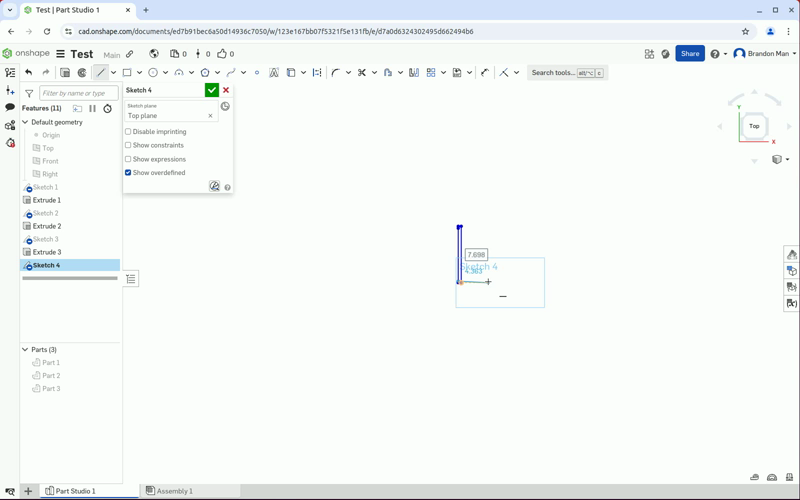
key_down(shift)
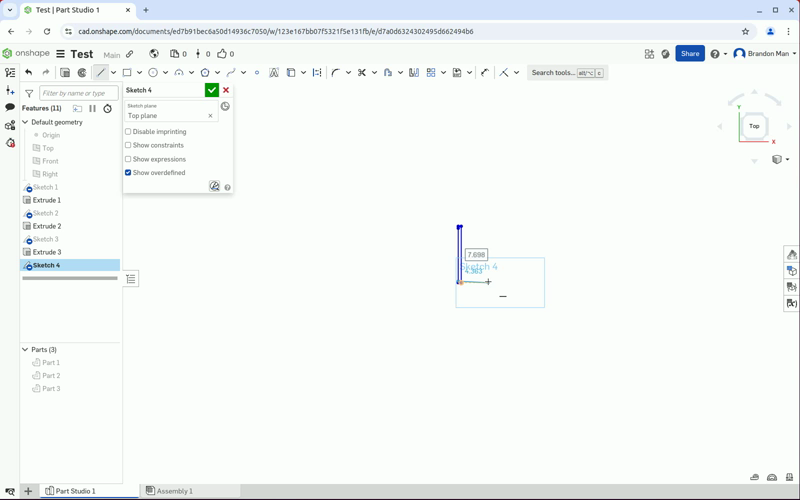
mouse_move(458, 282)
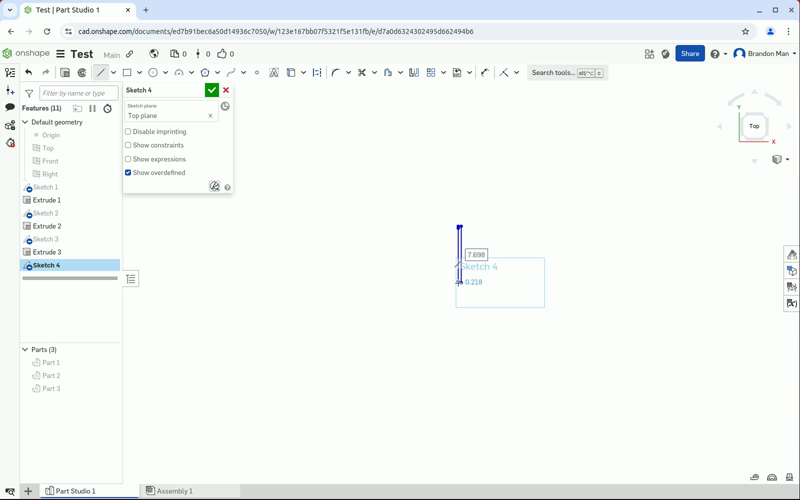
scroll(6)
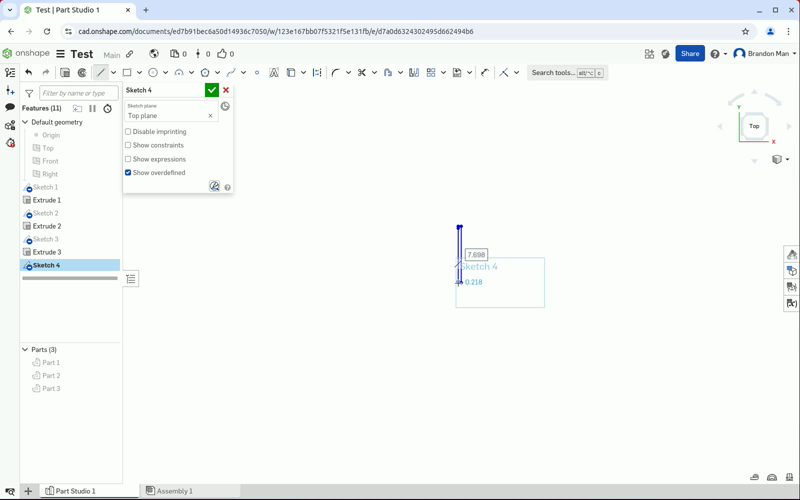
scroll(6)
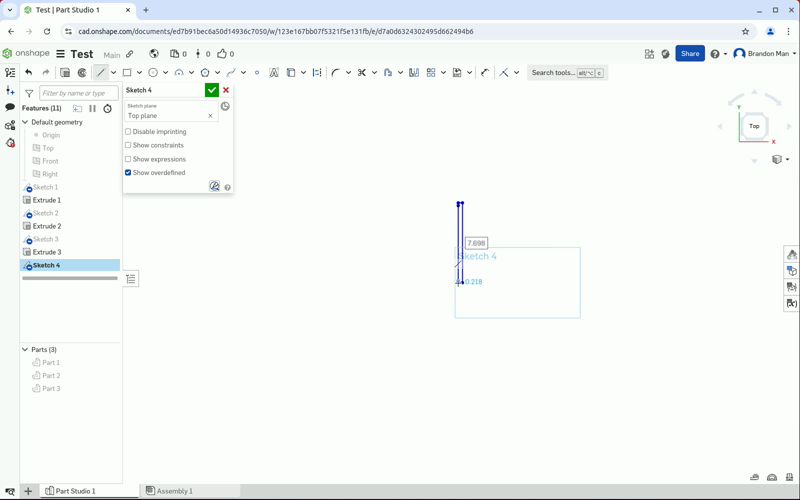
scroll(6)
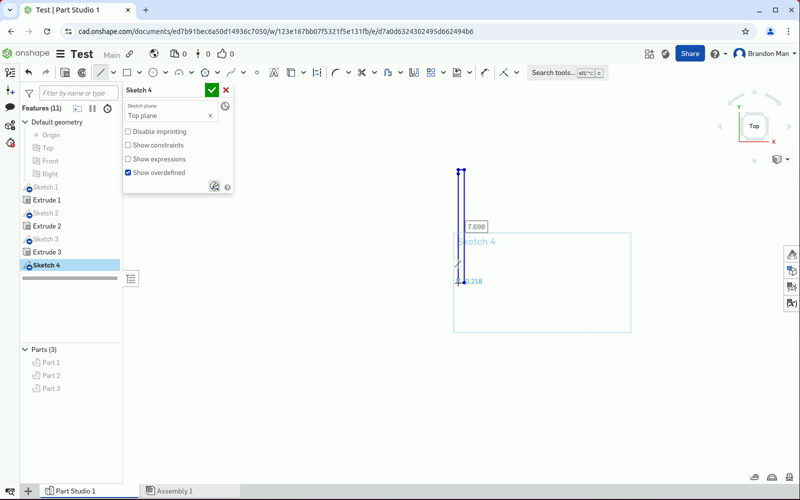
scroll(6)
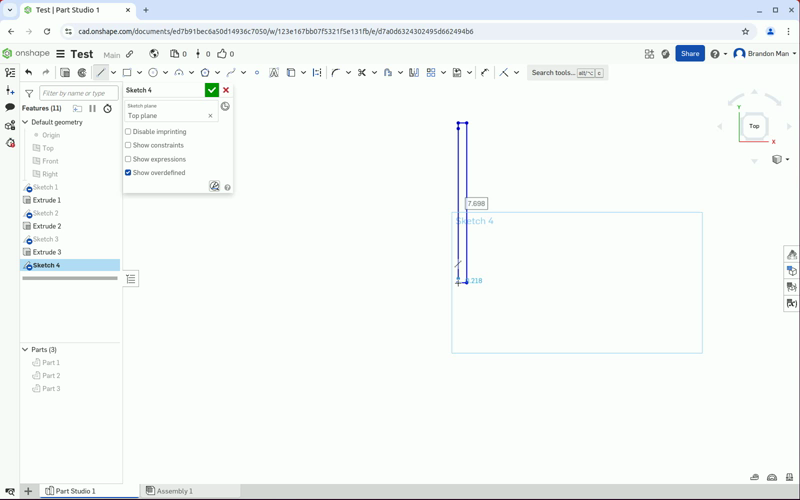
scroll(6)
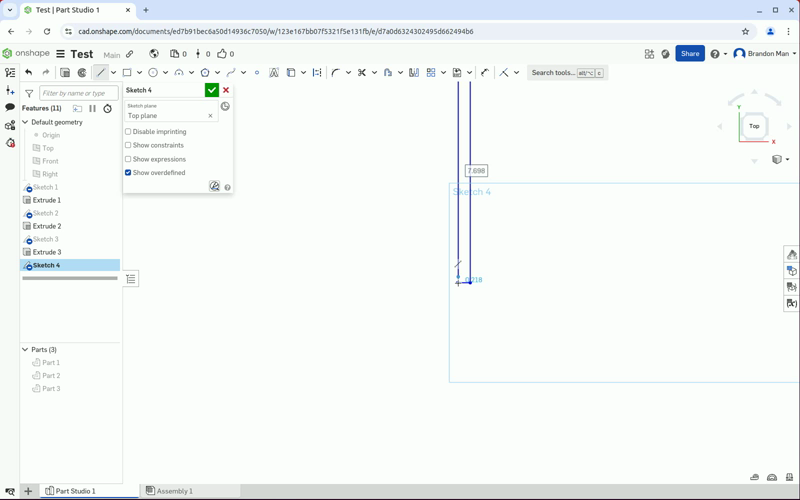
scroll(6)
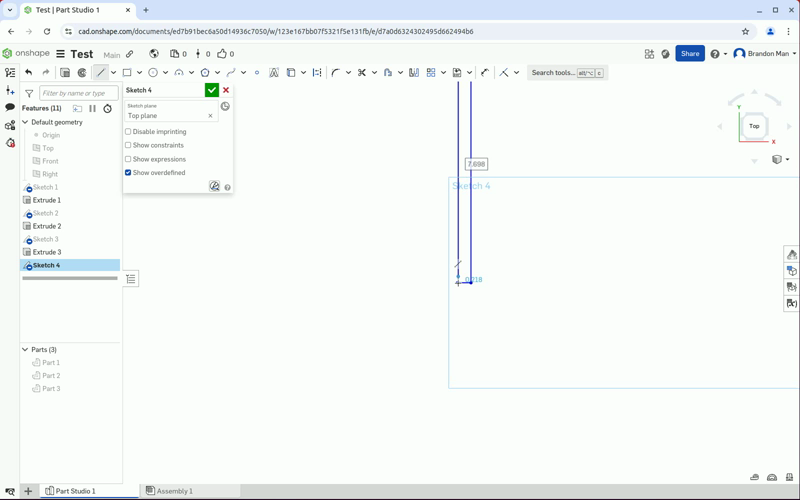
scroll(6)
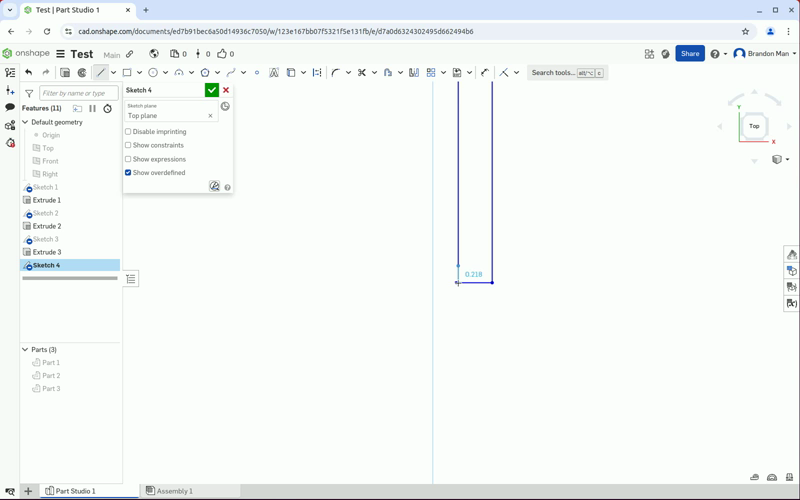
key_up(shift)
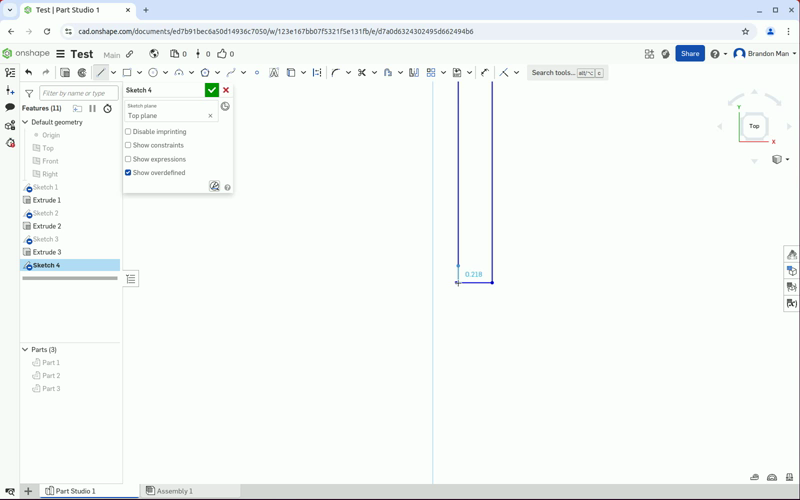
click(458, 282)
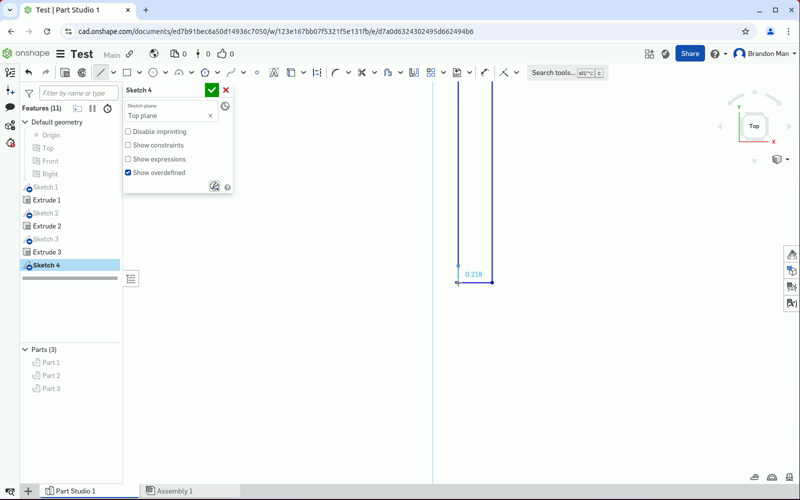
scroll(-6)
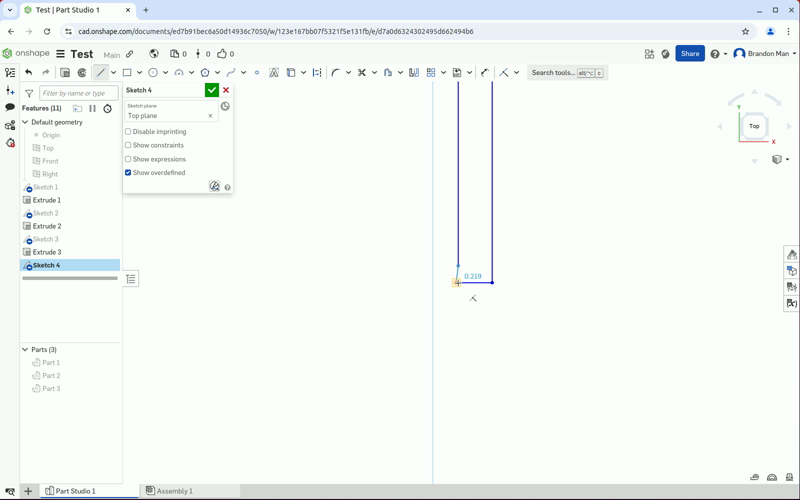
scroll(-6)
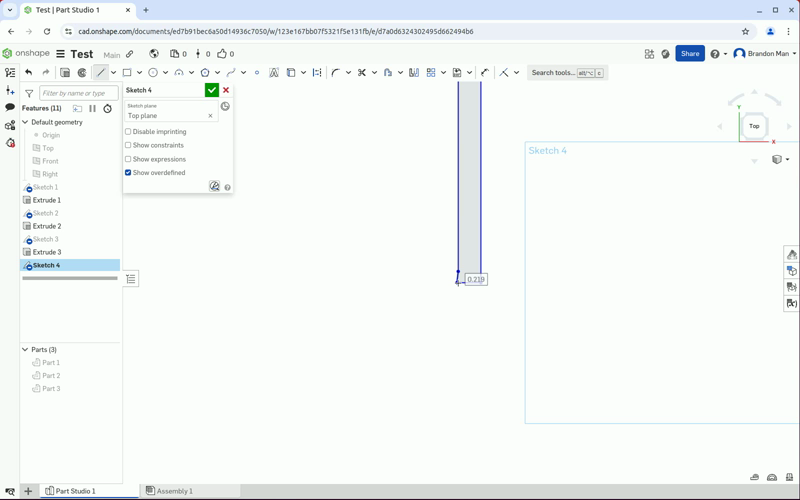
scroll(-6)
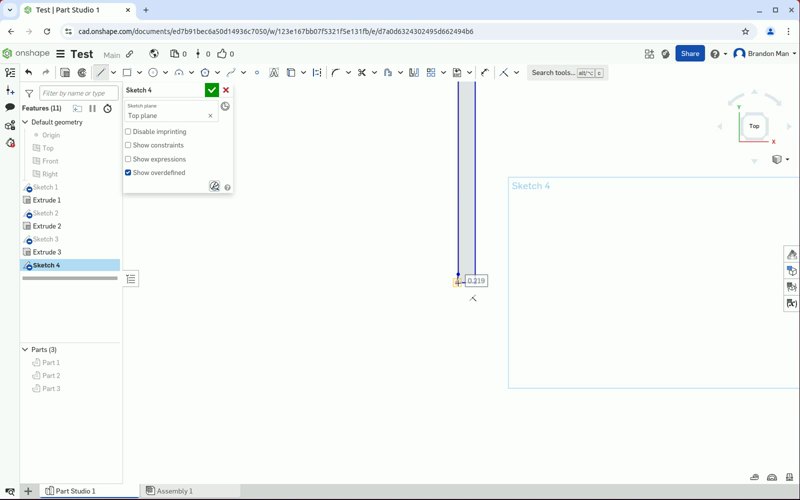
scroll(-6)
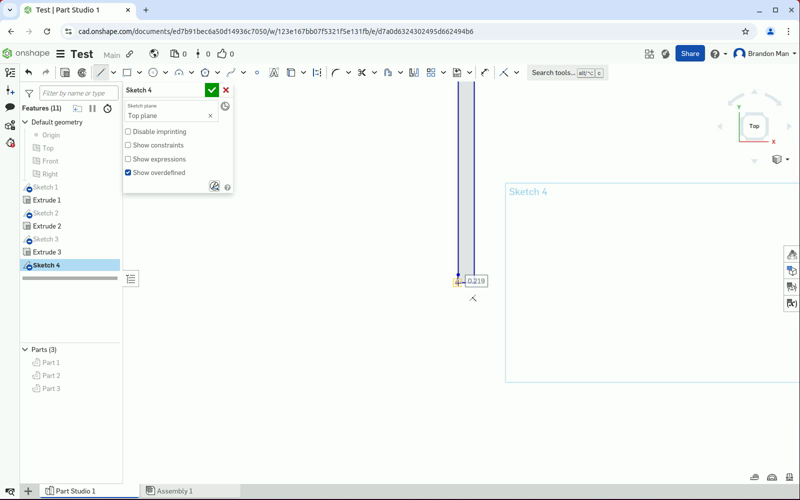
scroll(-6)
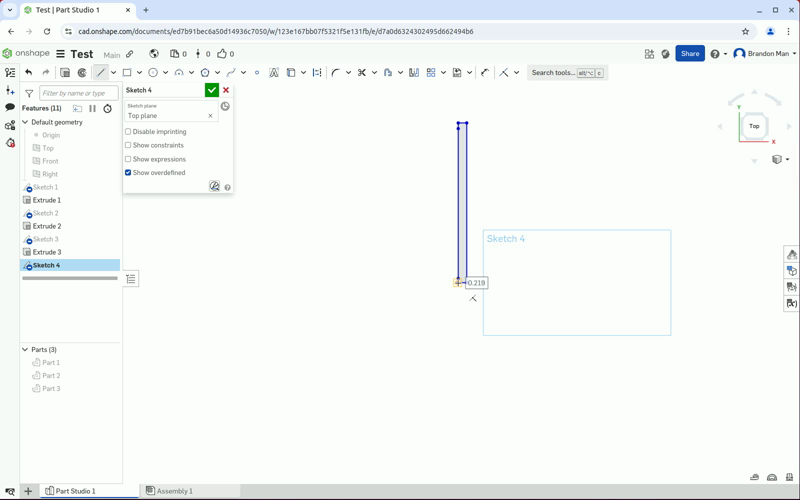
scroll(-6)
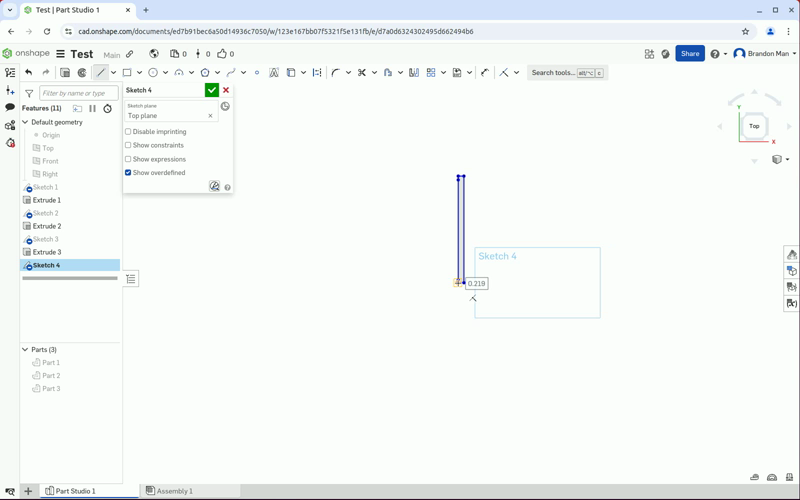
scroll(-6)
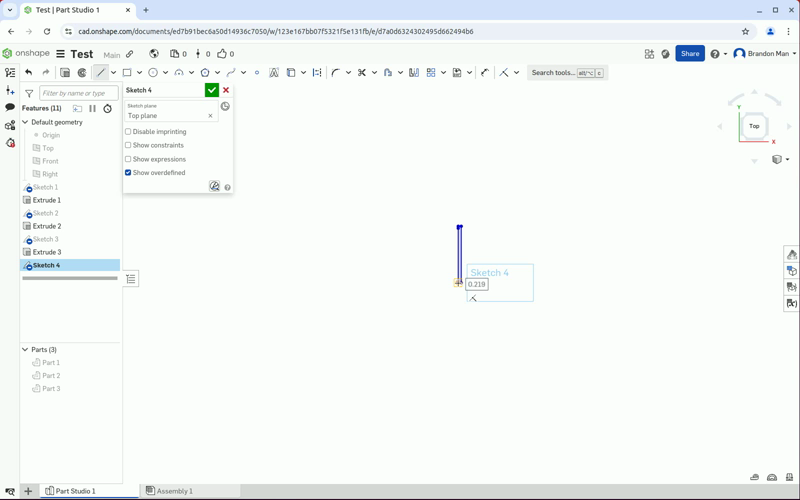
key(esc)
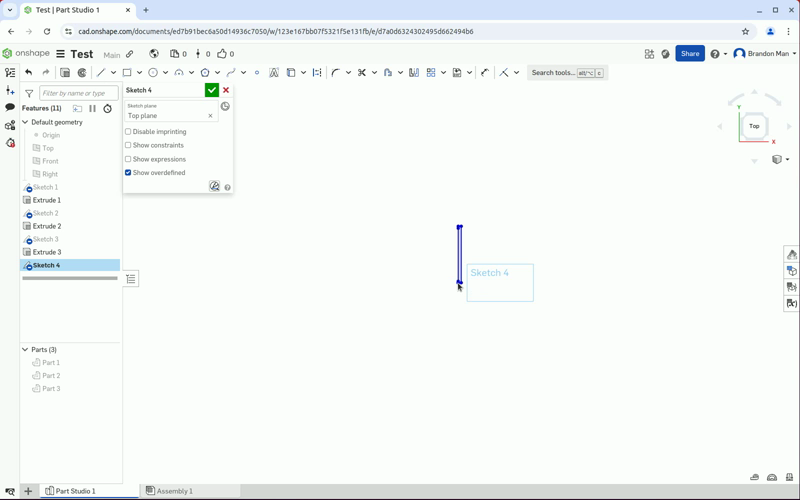
mouse_move(461, 258)
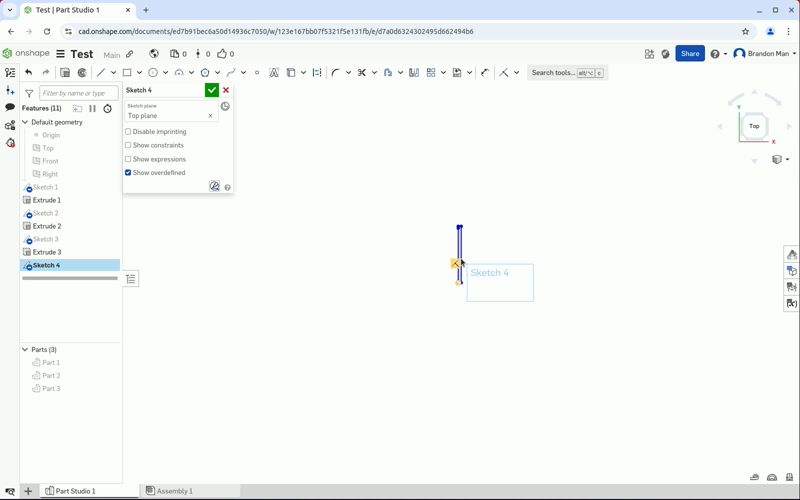
scroll(6)
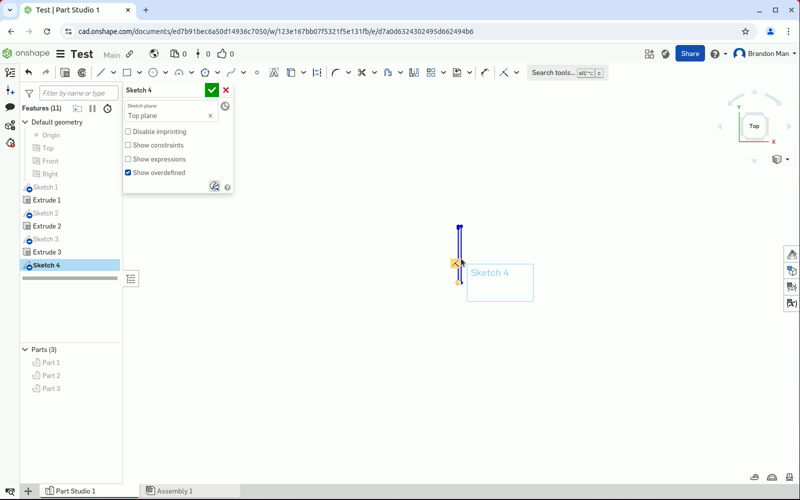
scroll(6)
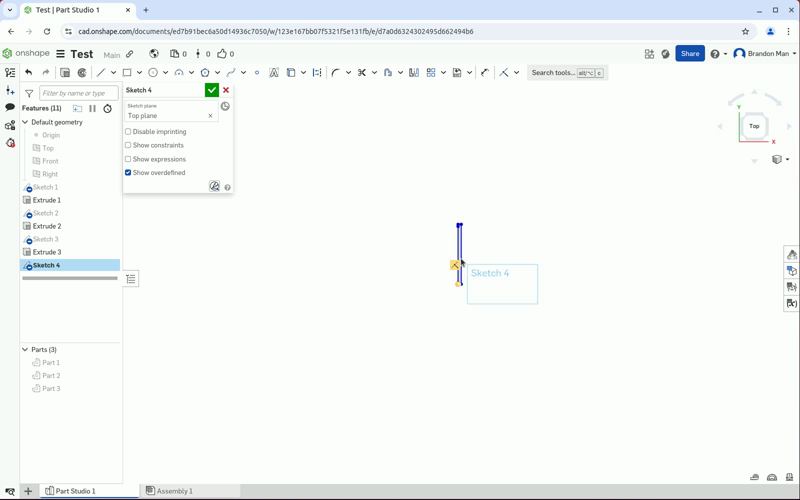
scroll(6)
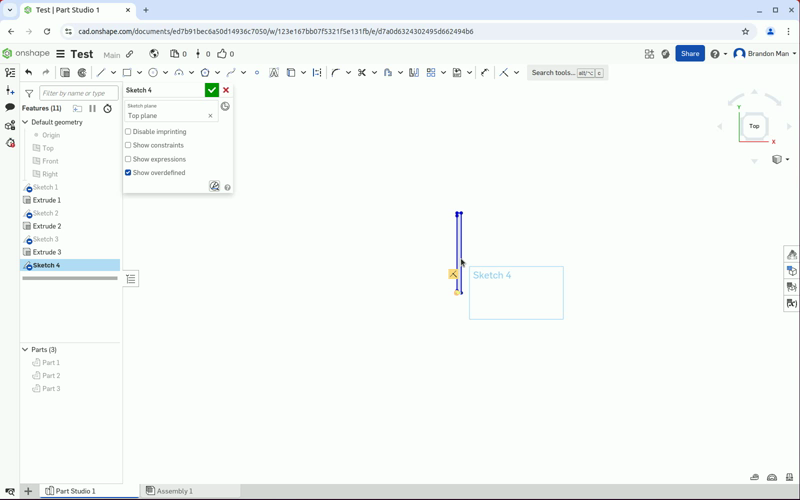
scroll(6)
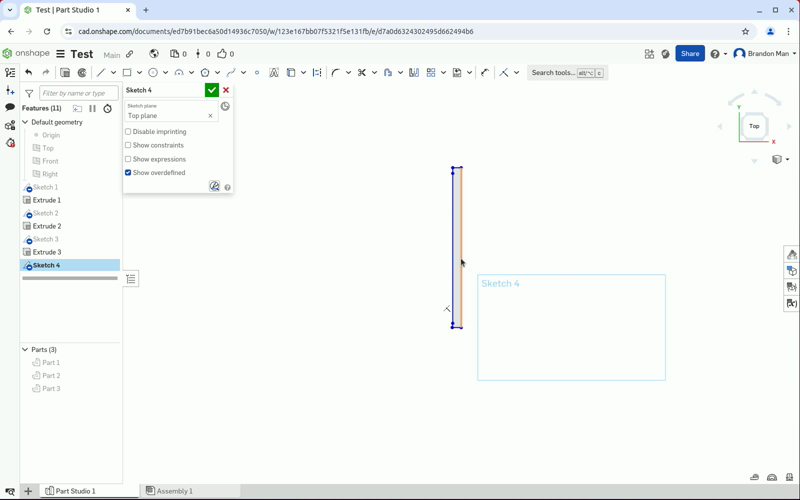
scroll(6)
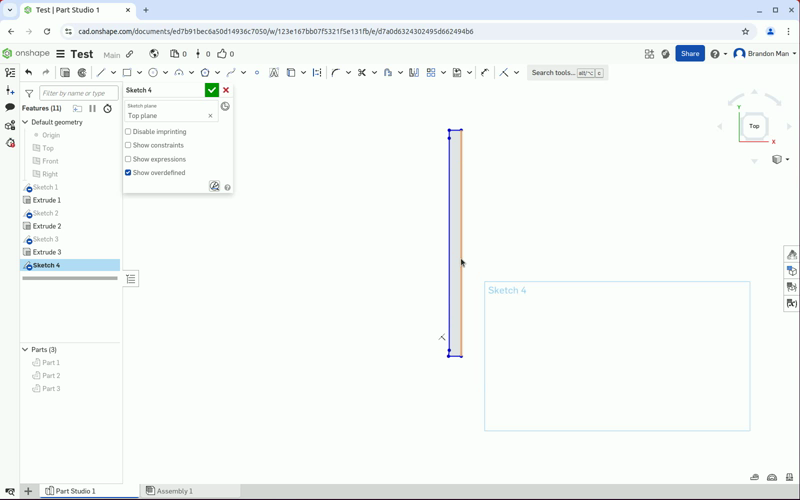
scroll(6)
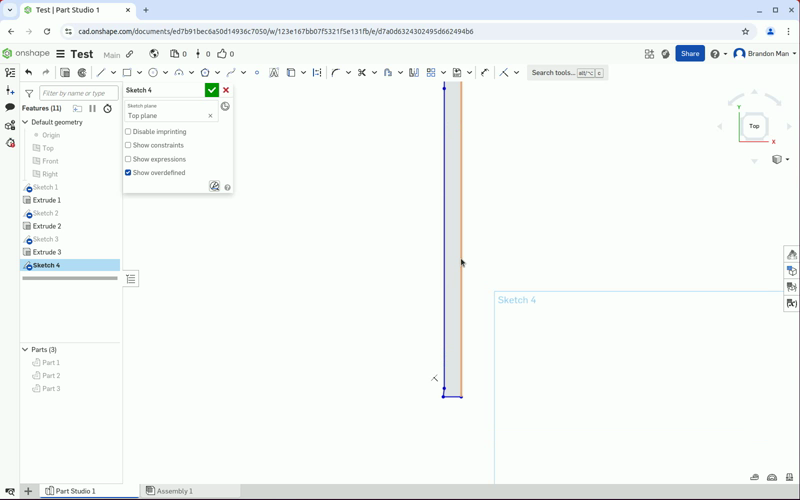
scroll(6)
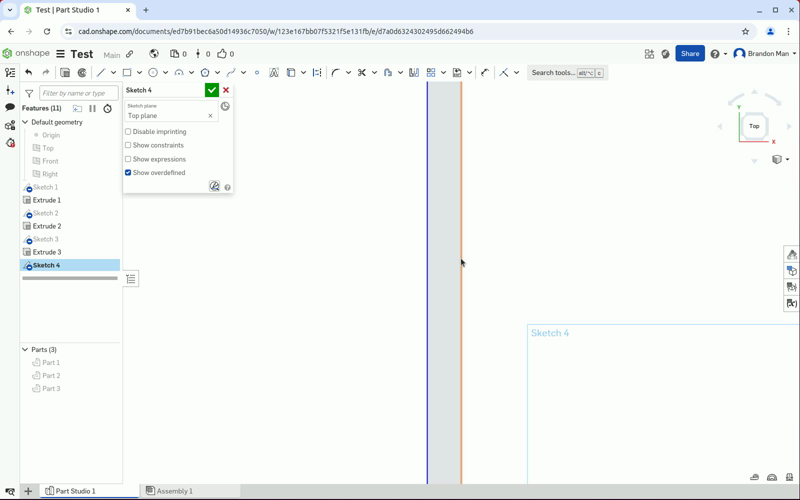
click(461, 258)
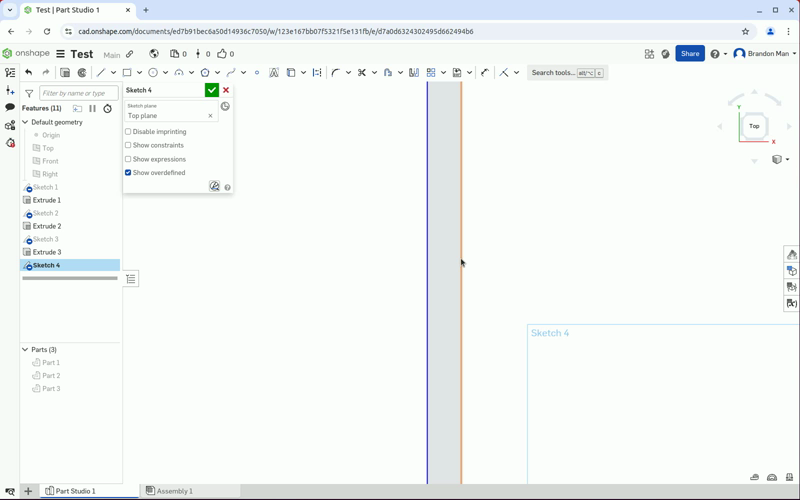
scroll(-6)
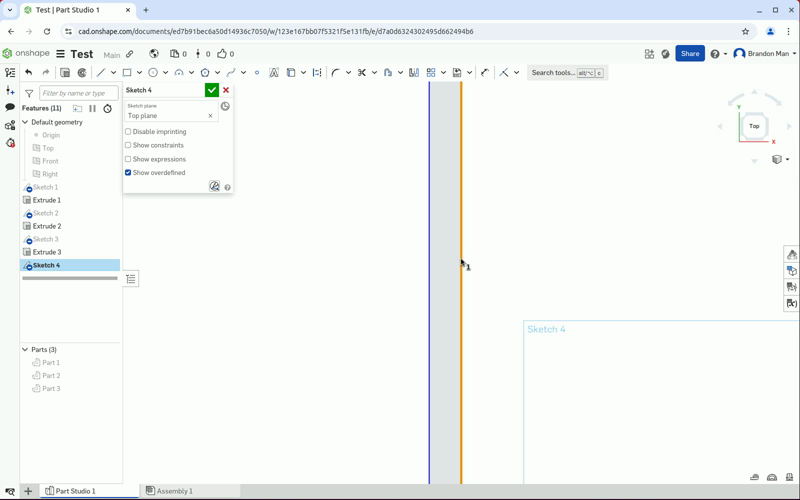
scroll(-6)
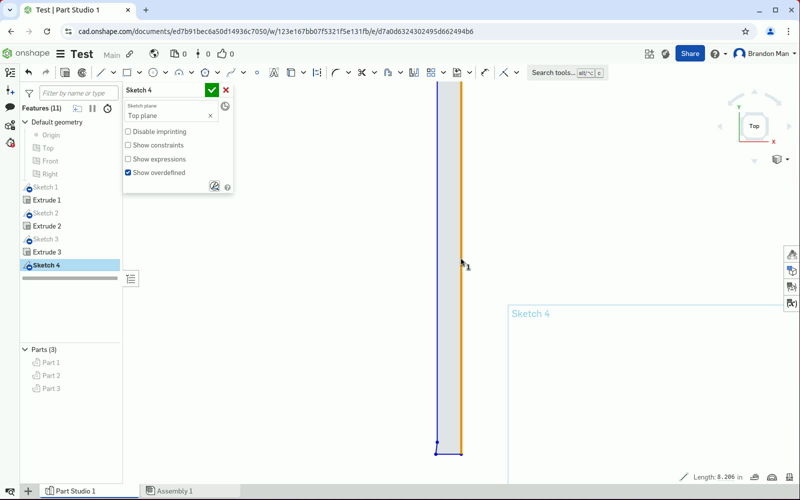
scroll(-6)
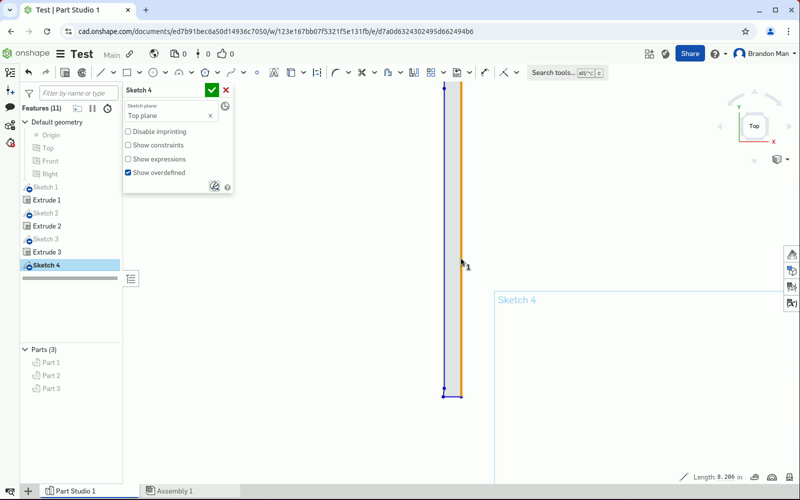
scroll(-6)
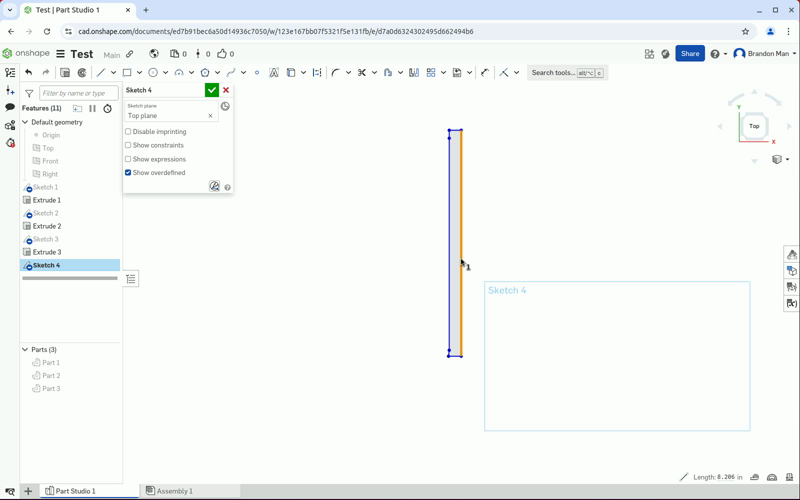
scroll(-6)
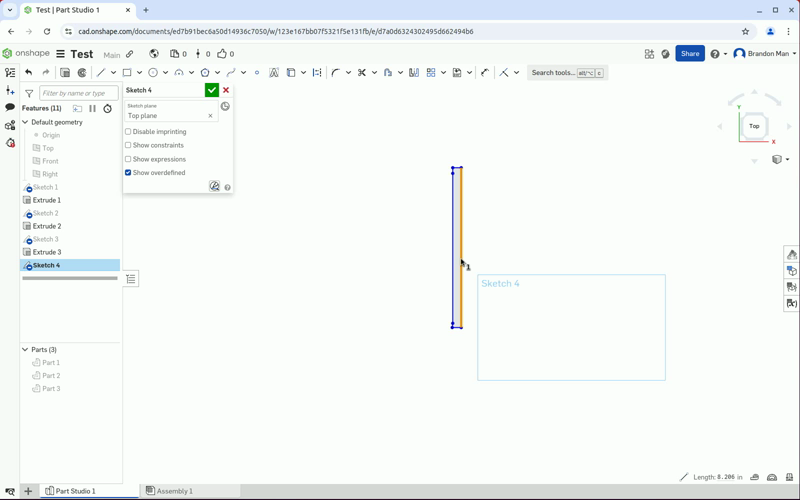
scroll(-6)
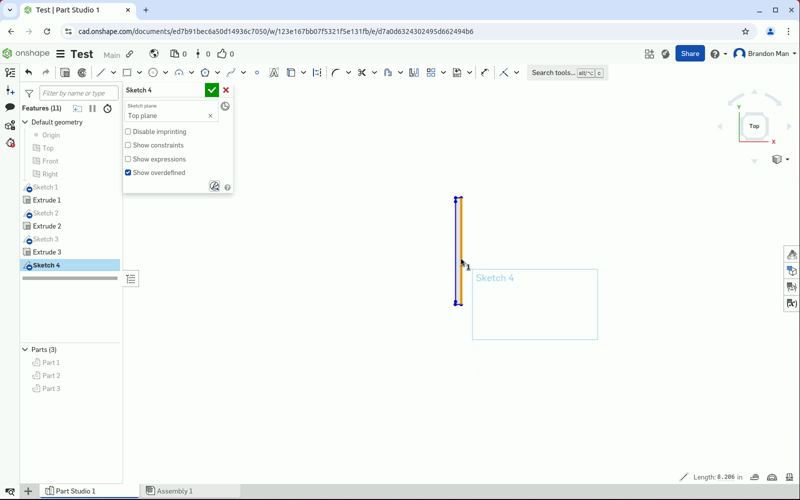
scroll(-6)
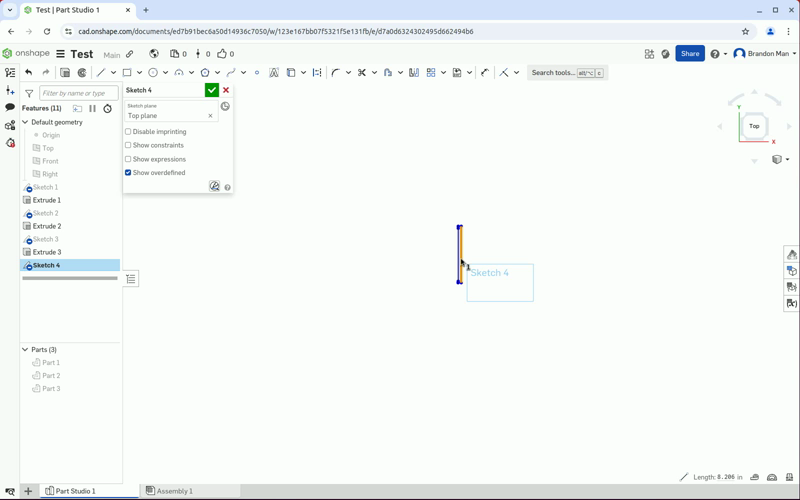
mouse_move(73, 352)
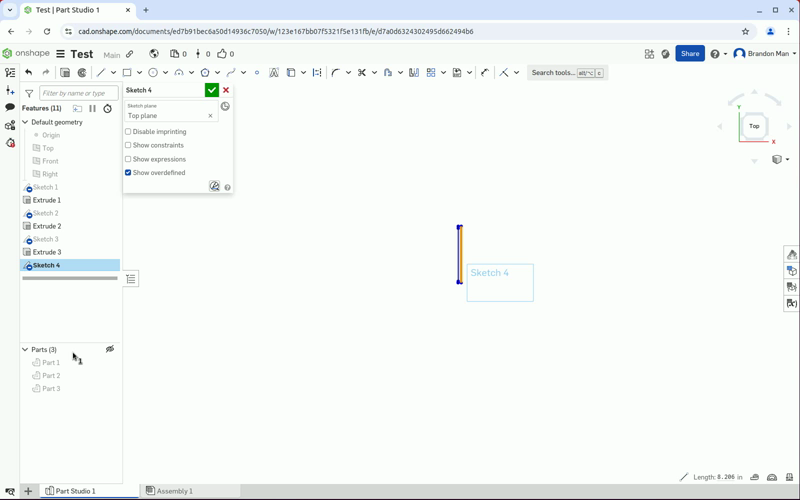
key(shift+y)
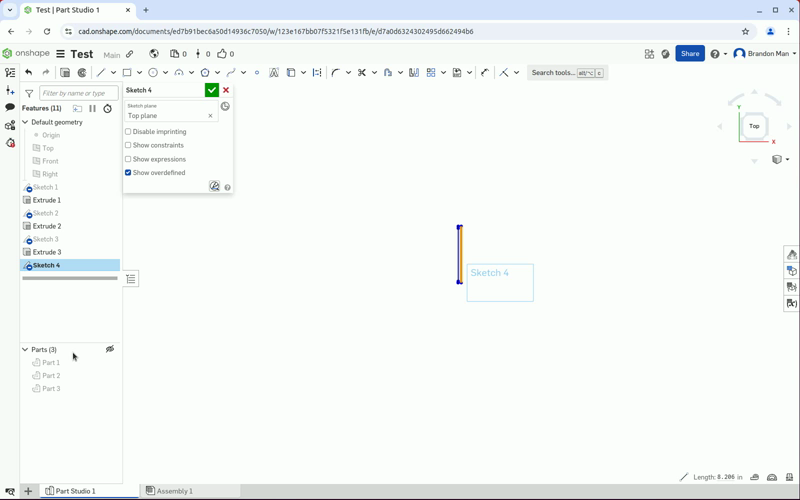
key(shift+e)
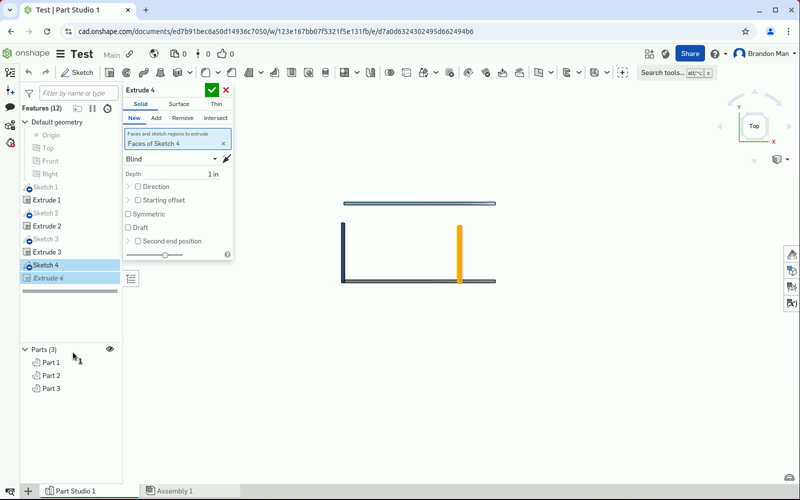
mouse_move(143, 106)
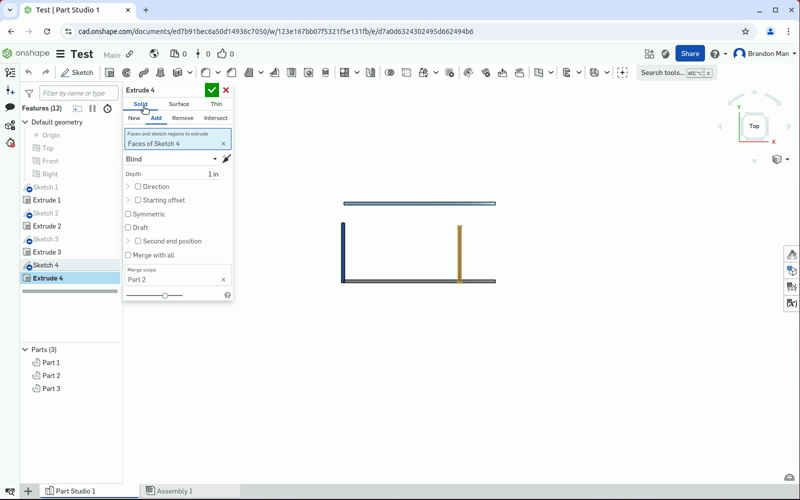
click(143, 106)
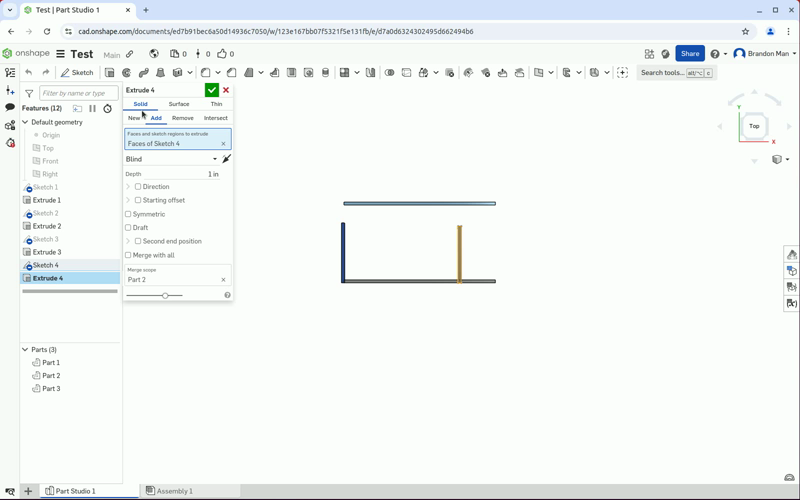
mouse_move(137, 120)
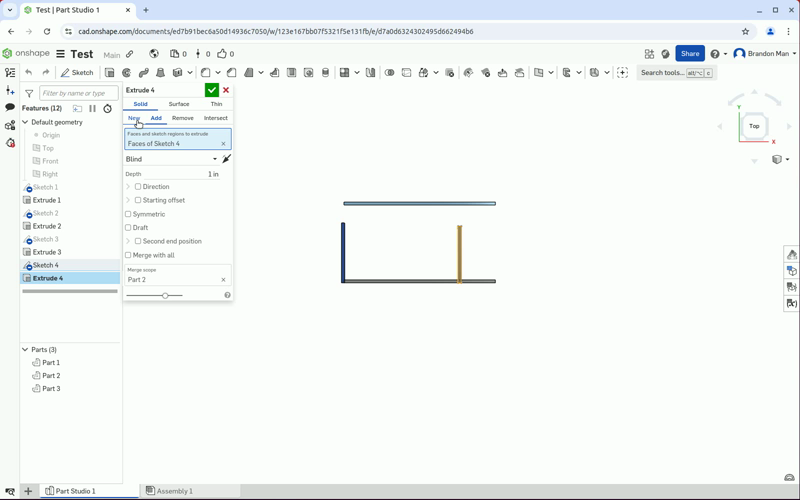
click(137, 120)
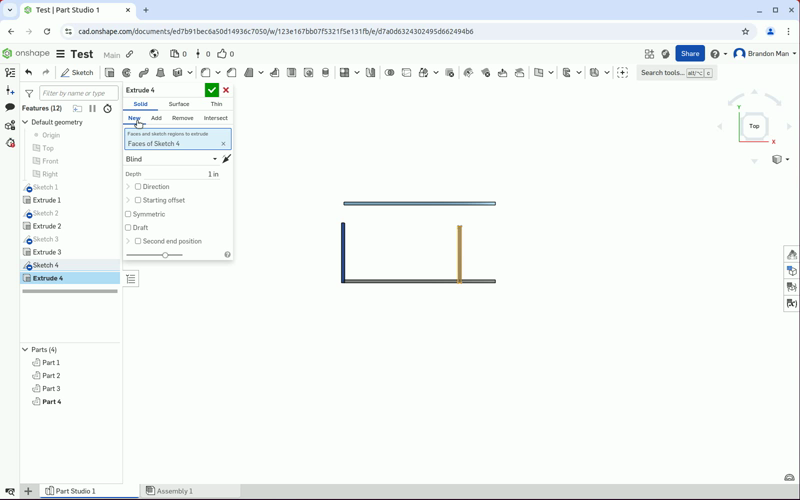
key(tab, 4)
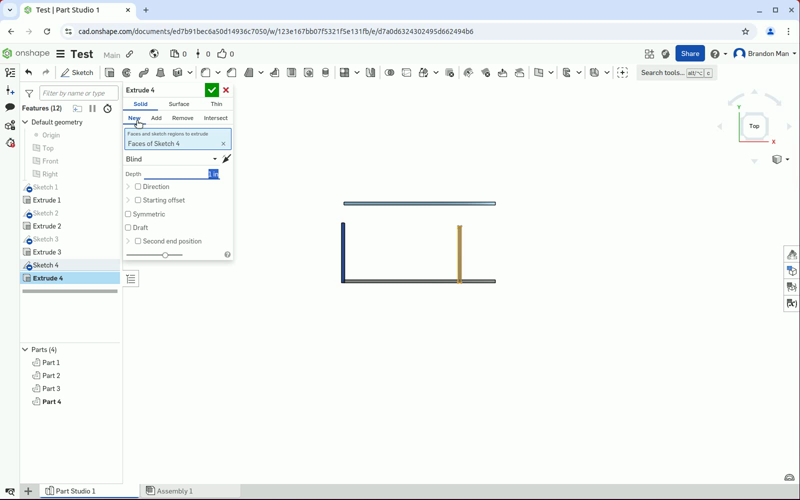
text(7.943)
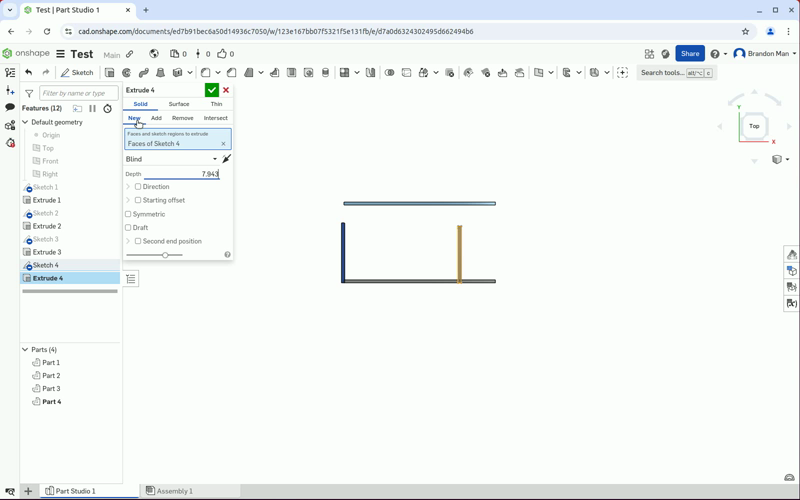
key(enter)
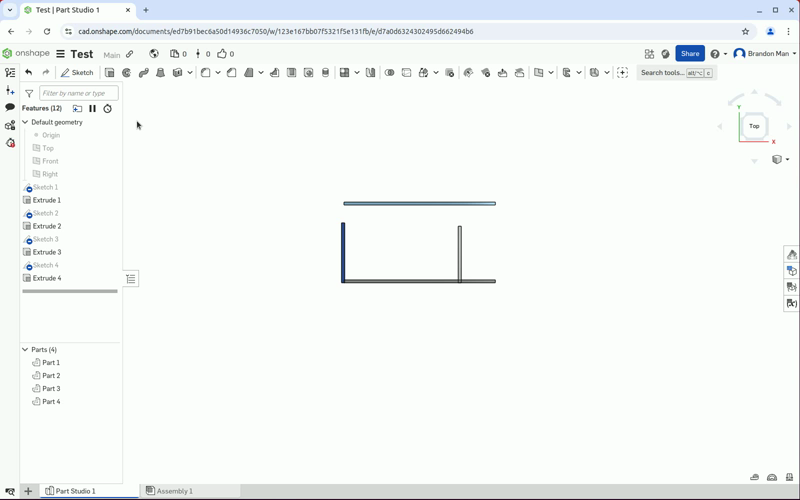
key(shift+h)
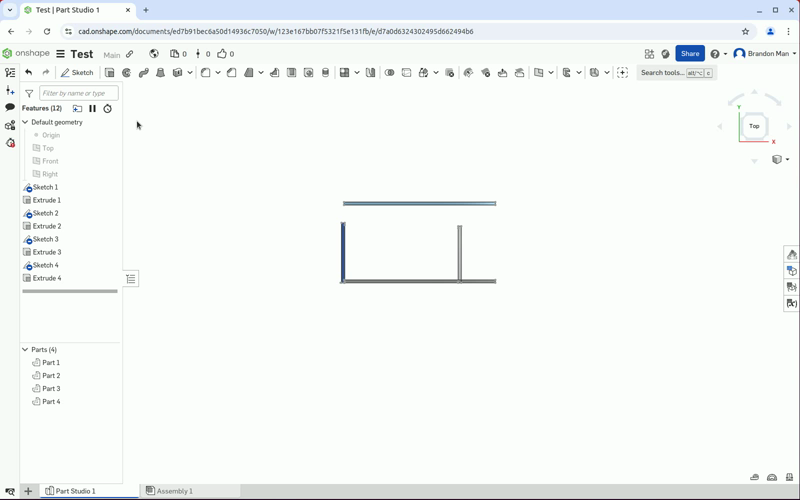
key(shift+h)
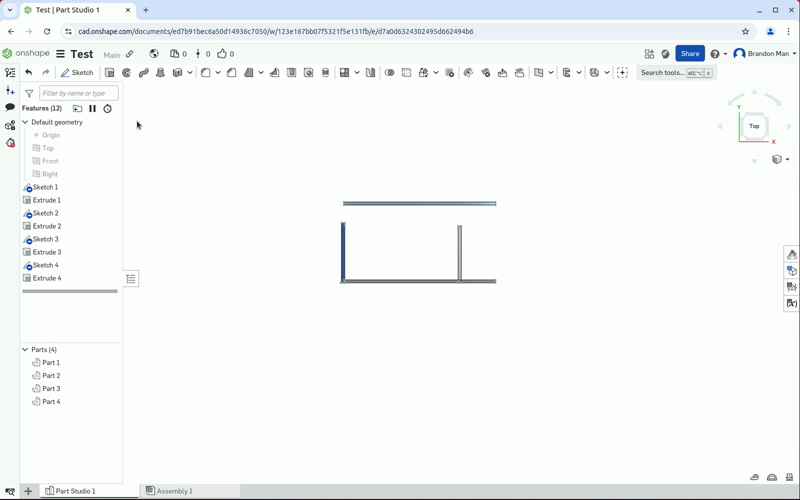
key(shift+7)
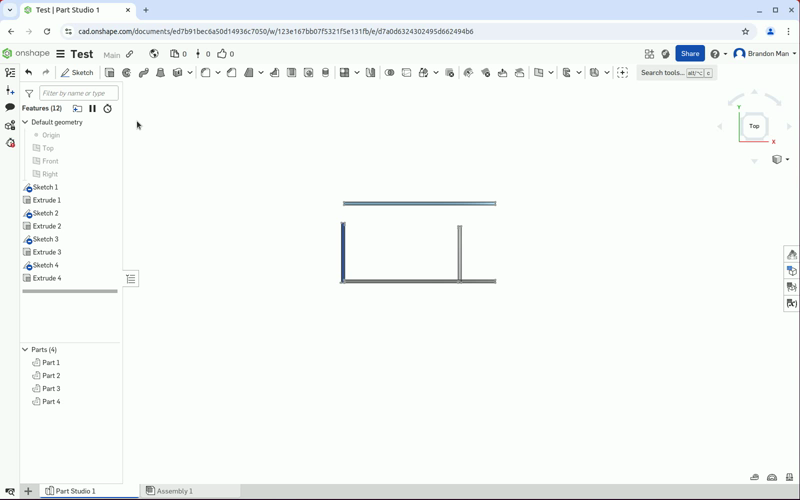
key(up, 3)
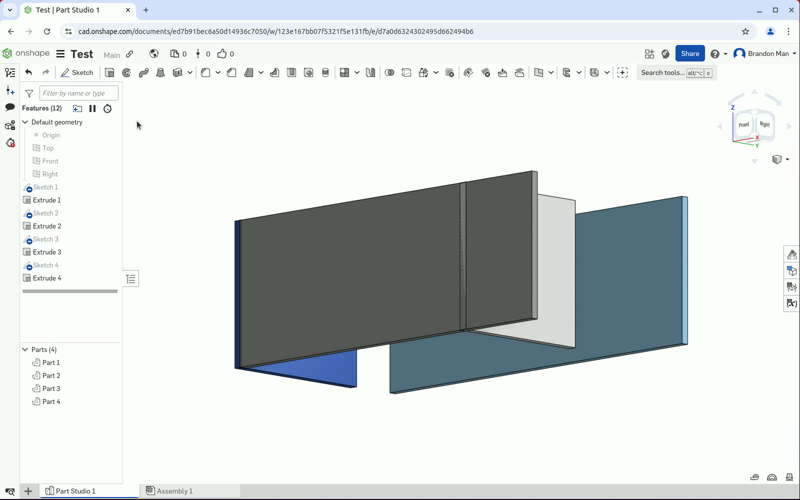
key(left, 3)
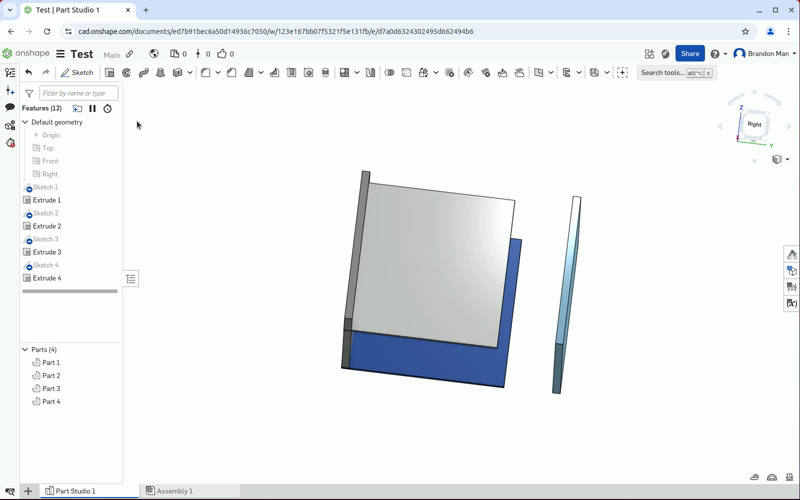
key(right, 3)
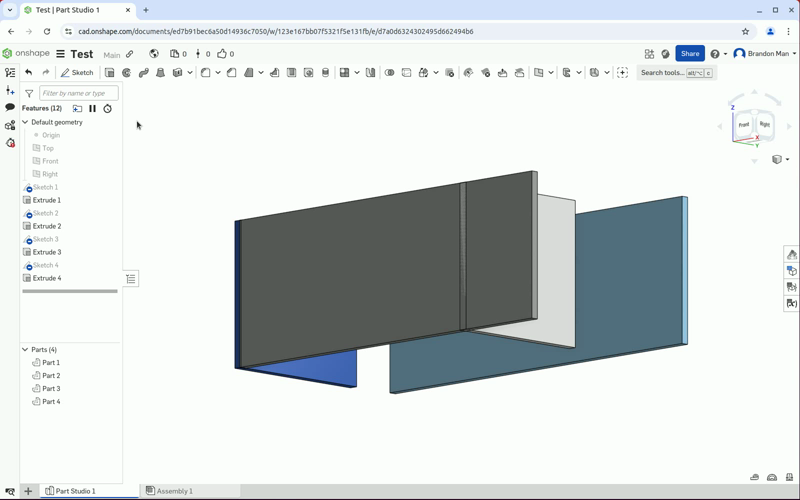
key(down, 3)
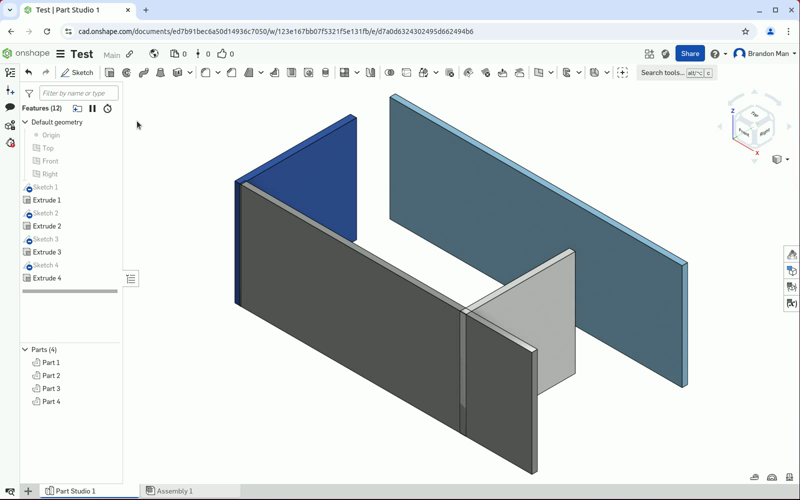
mouse_move(73, 189)
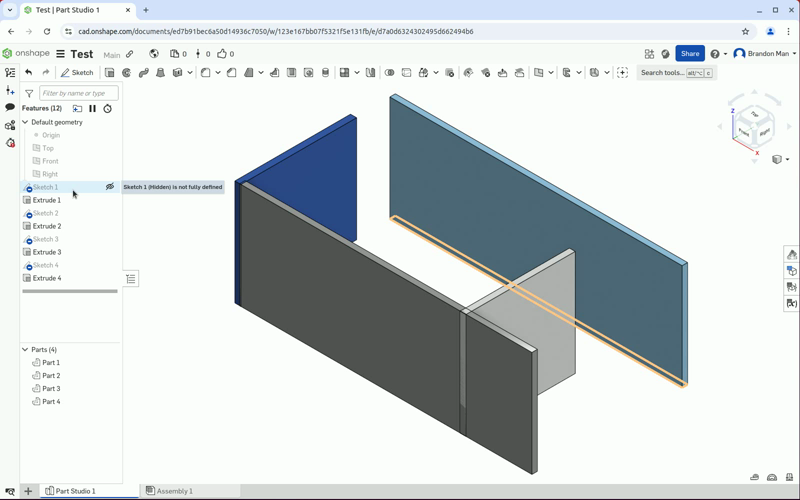
click(73, 189)